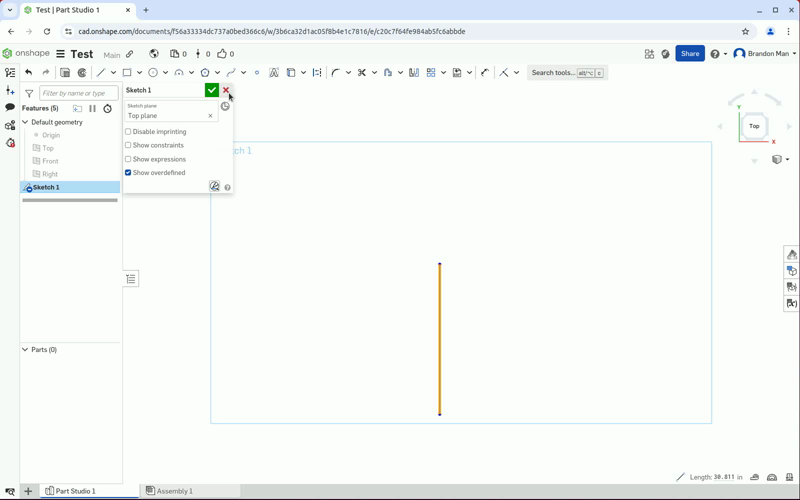
key(shift+h)
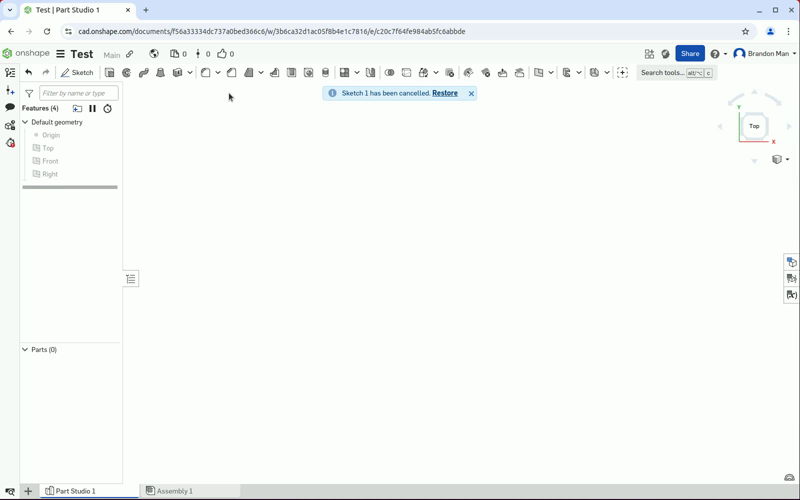
mouse_move(73, 352)
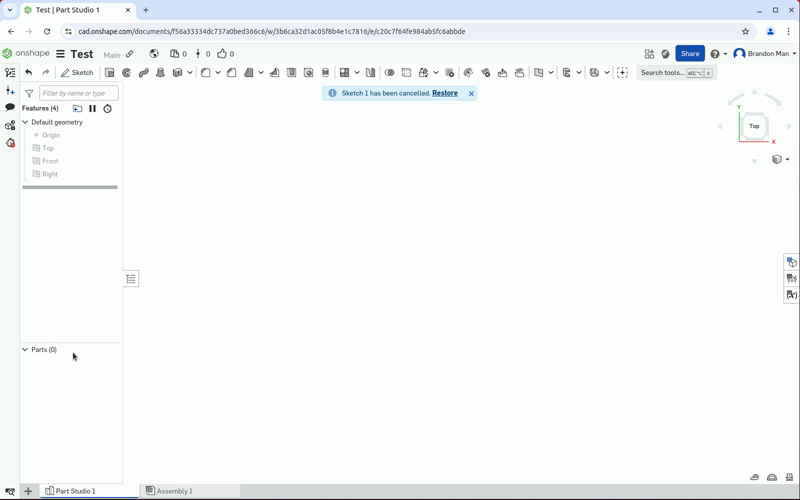
key(y)
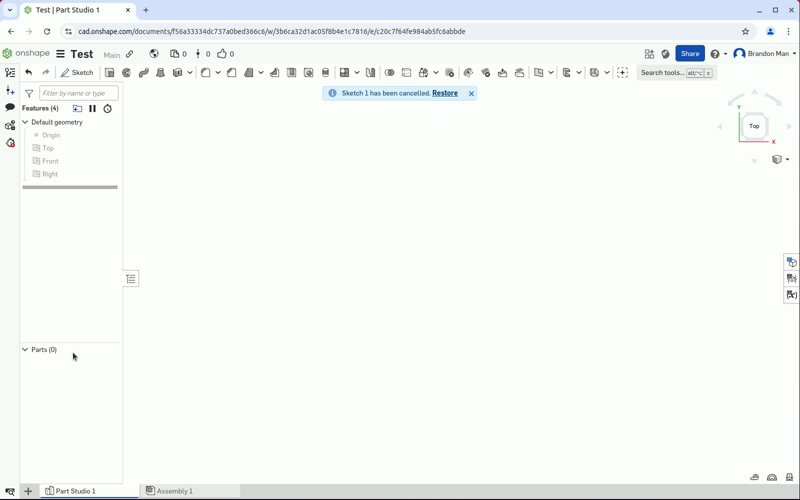
key(shift+p)
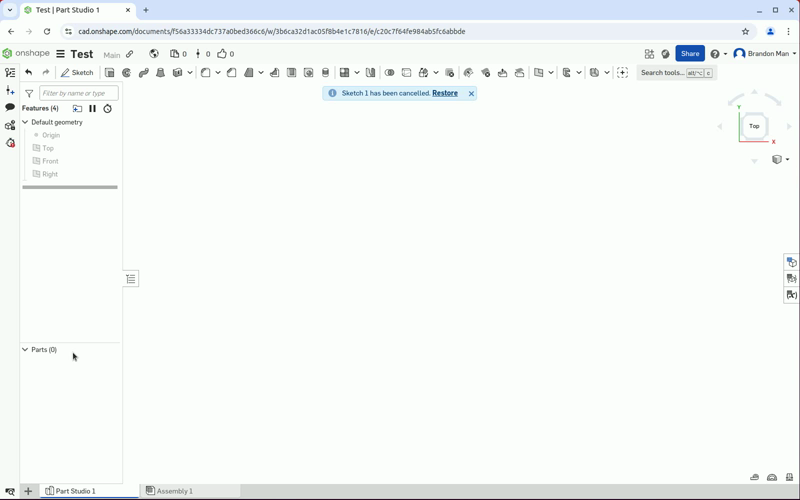
key(space)
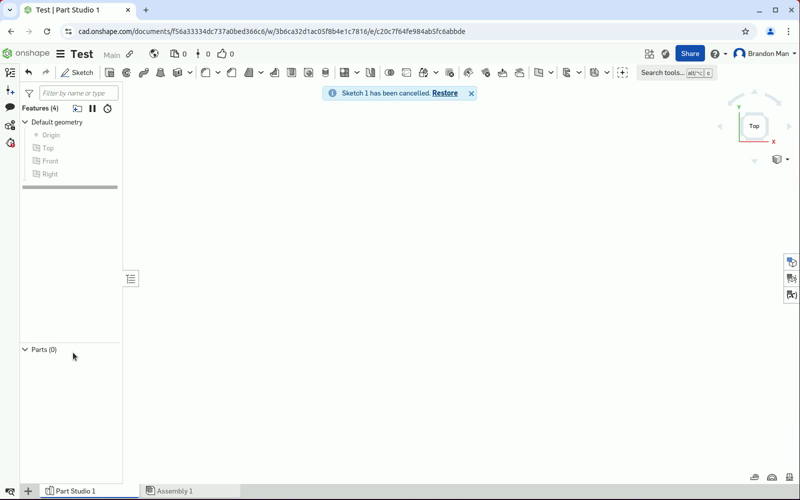
key_down(shift)
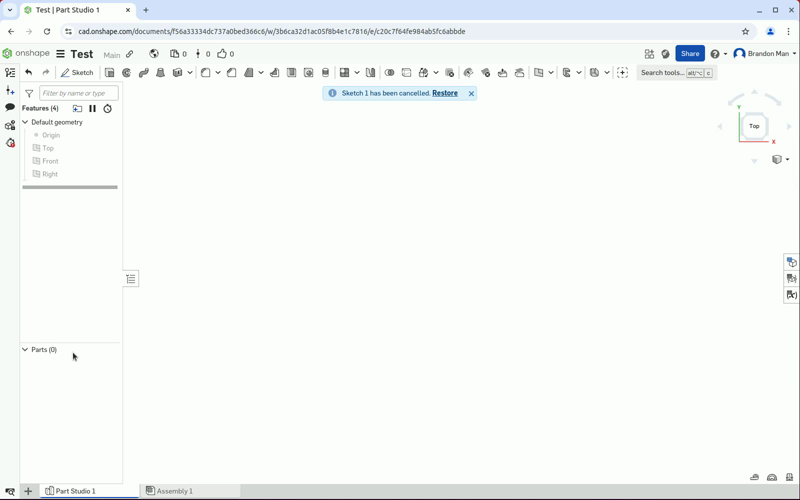
key(up)
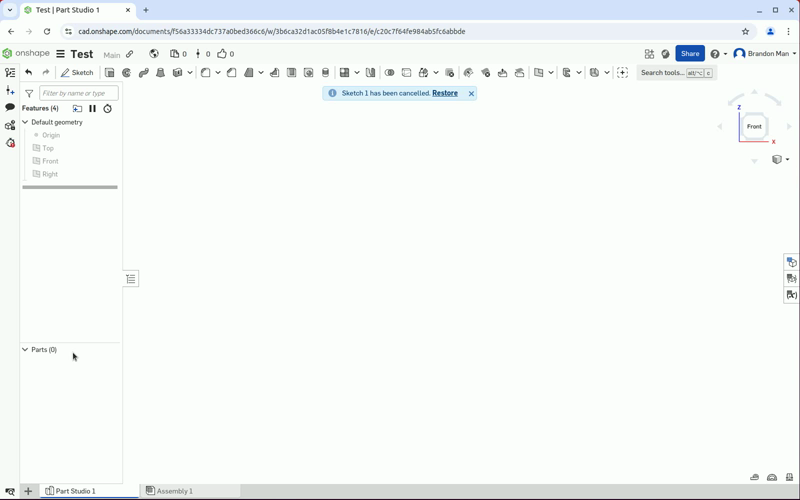
key_up(shift)
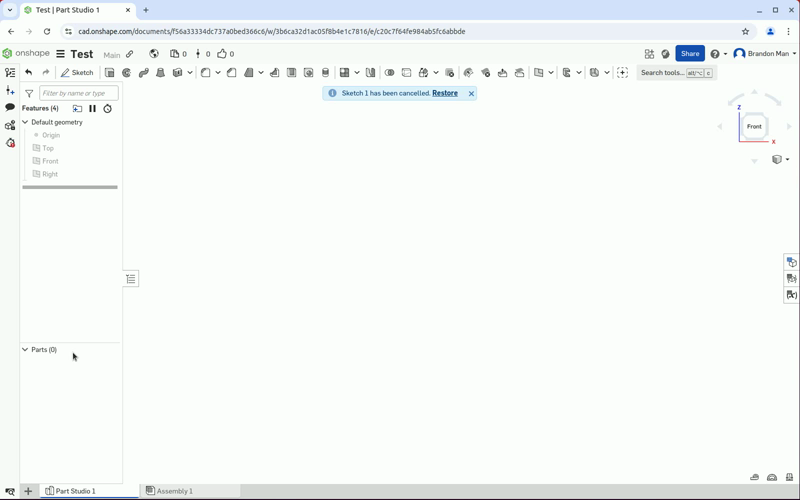
mouse_move(73, 352)
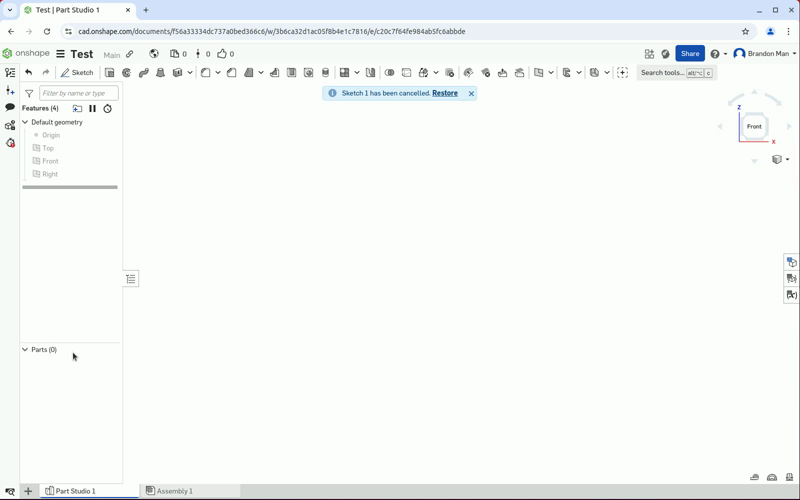
key(shift+y)
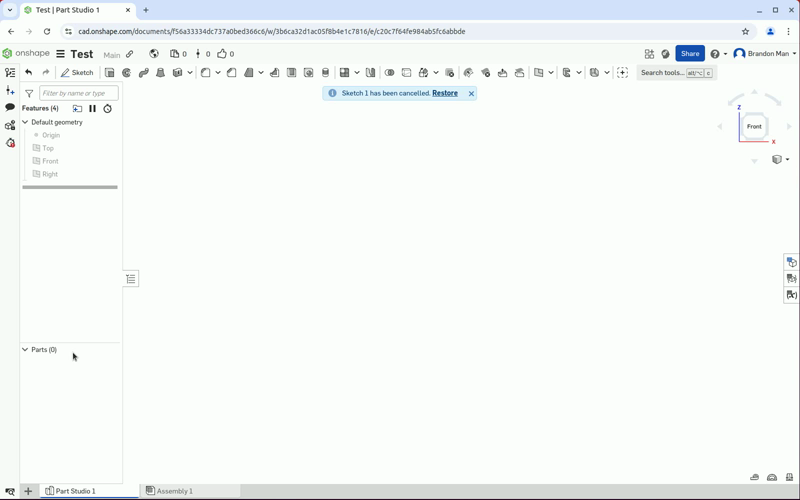
key(shift+s)
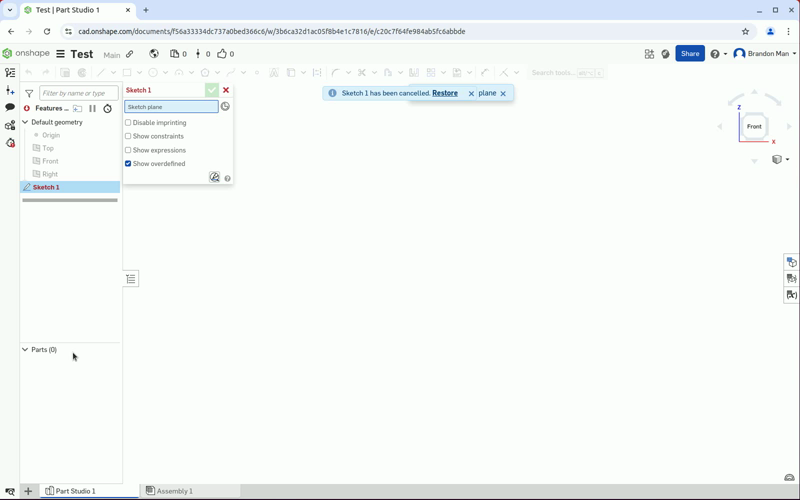
mouse_move(73, 163)
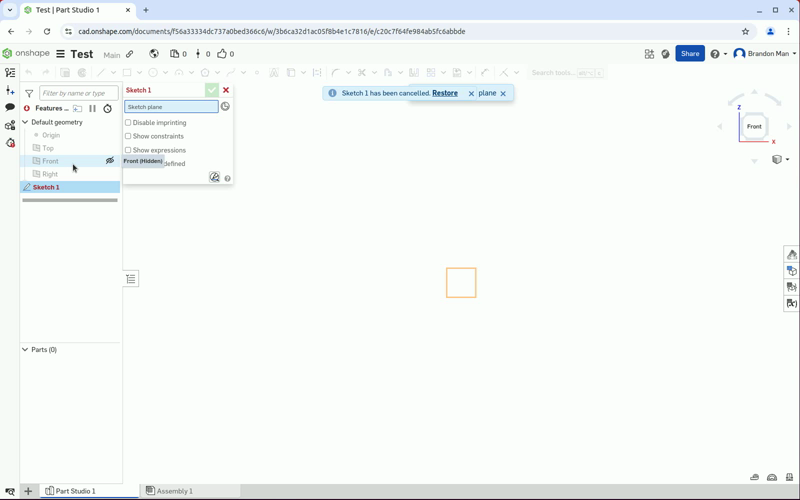
click(73, 163)
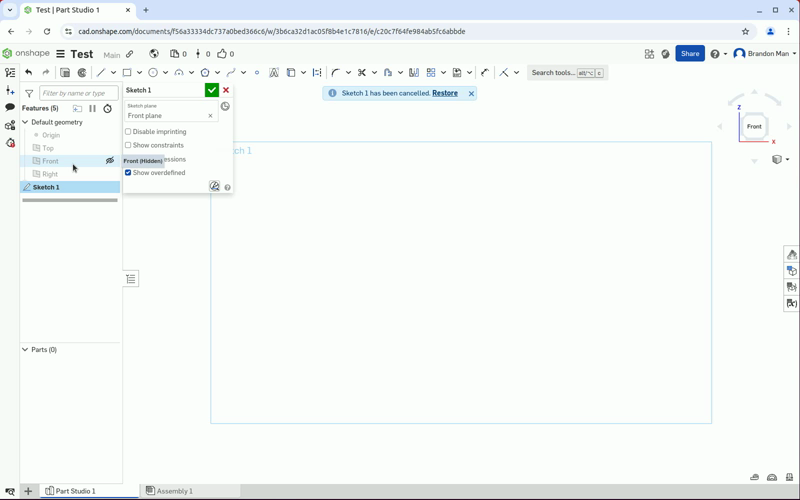
mouse_move(73, 352)
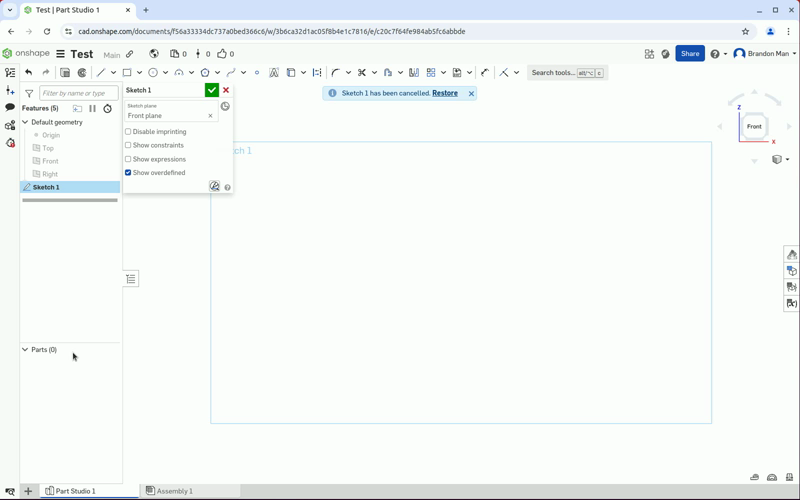
key(y)
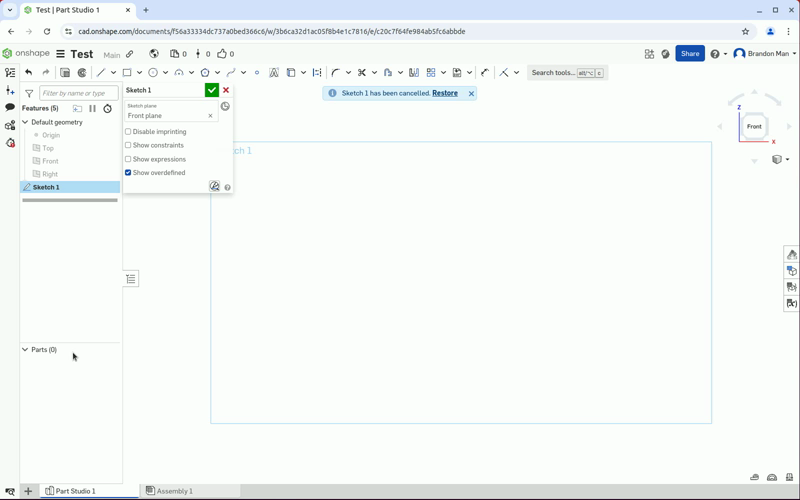
key(c)
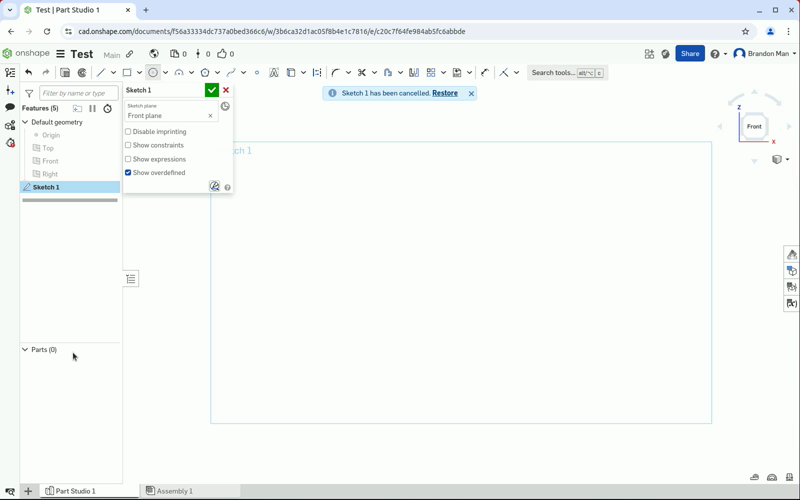
key_down(shift)
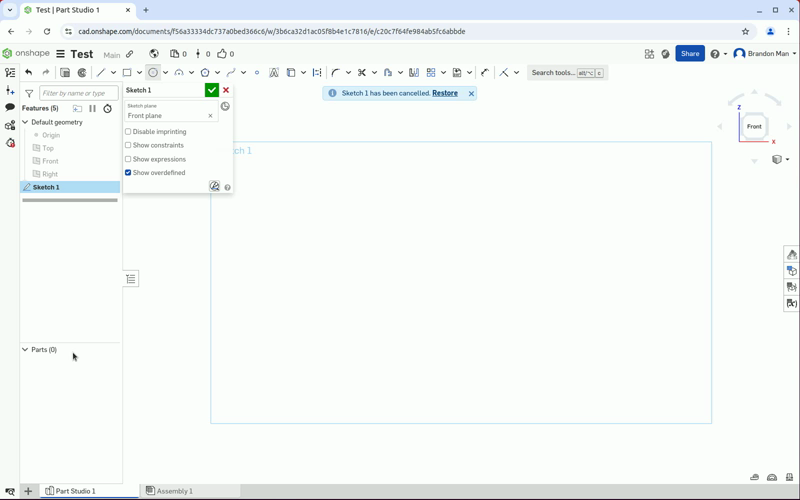
mouse_move(447, 183)
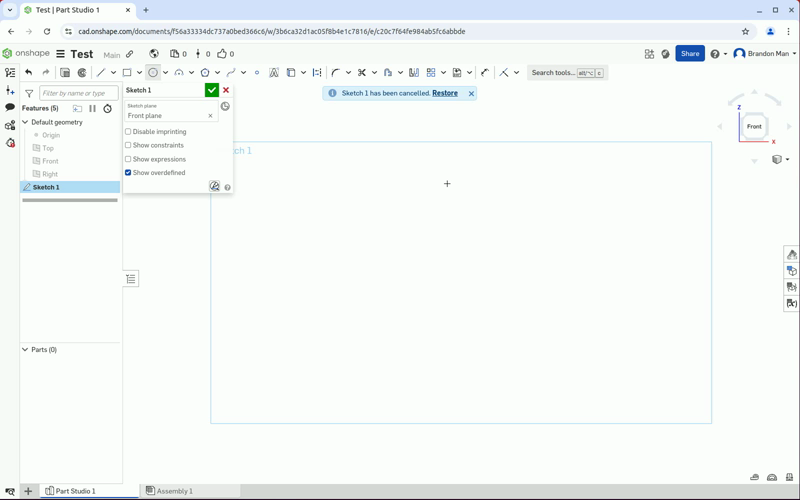
click(447, 183)
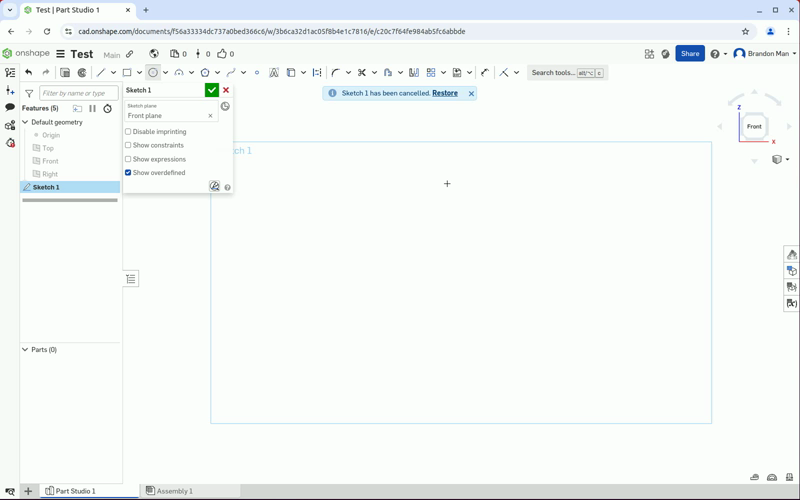
key_up(shift)
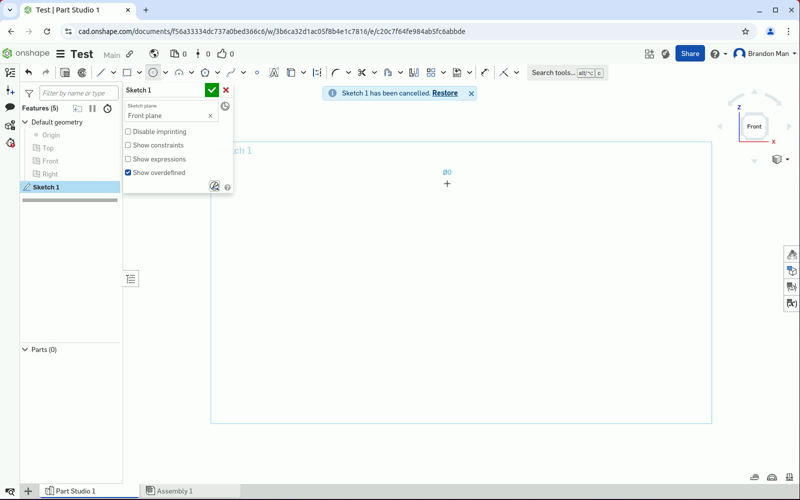
mouse_move(460, 183)
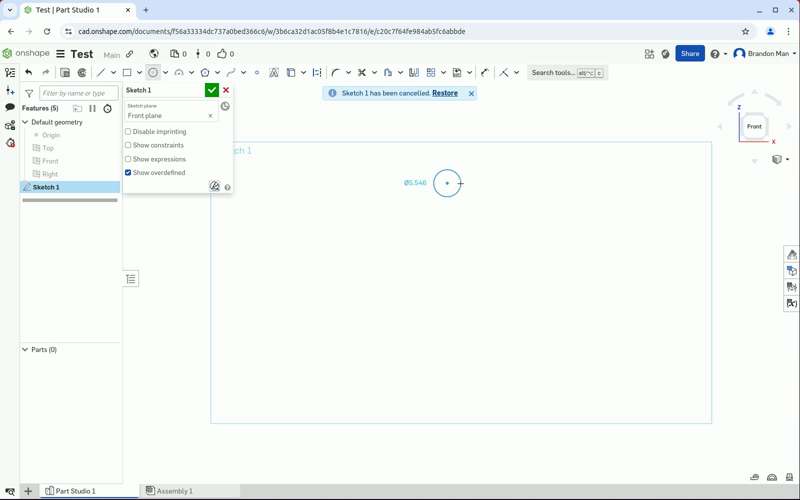
click(460, 183)
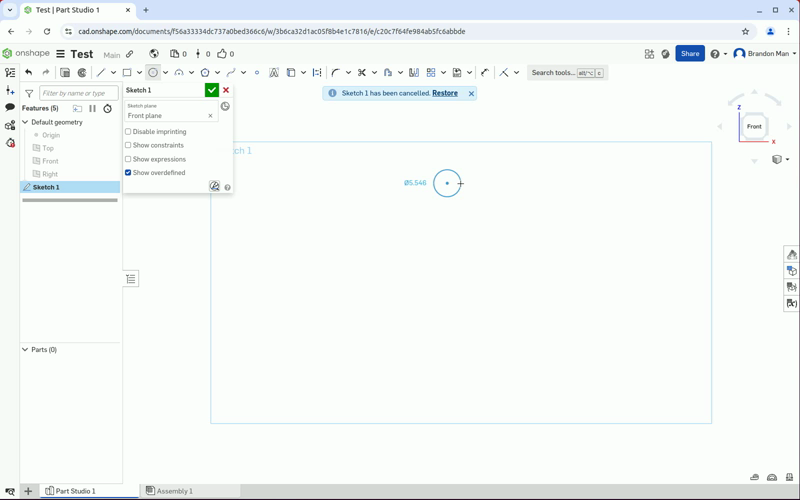
key(esc)
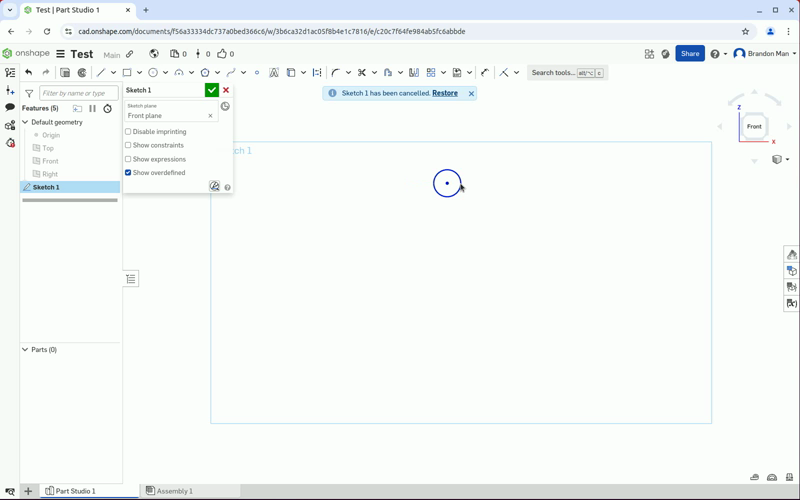
key(c)
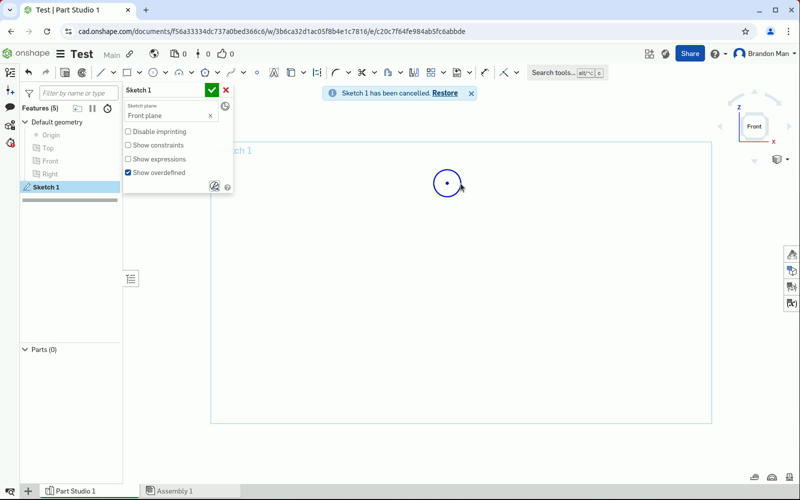
key_down(shift)
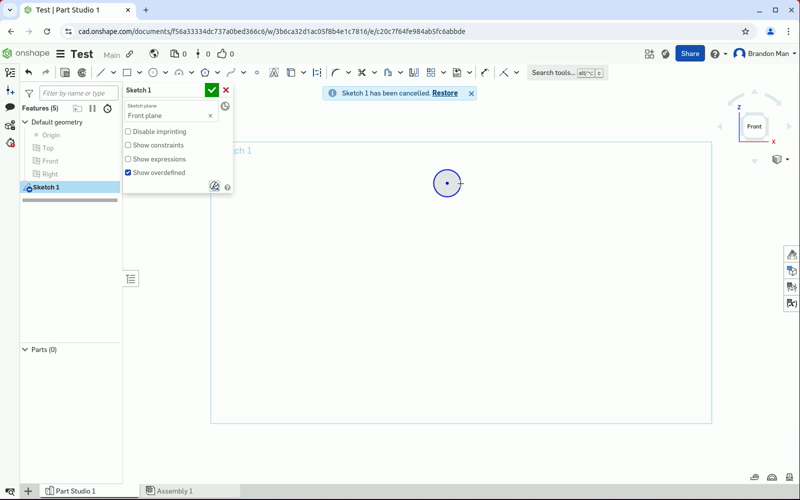
mouse_move(447, 183)
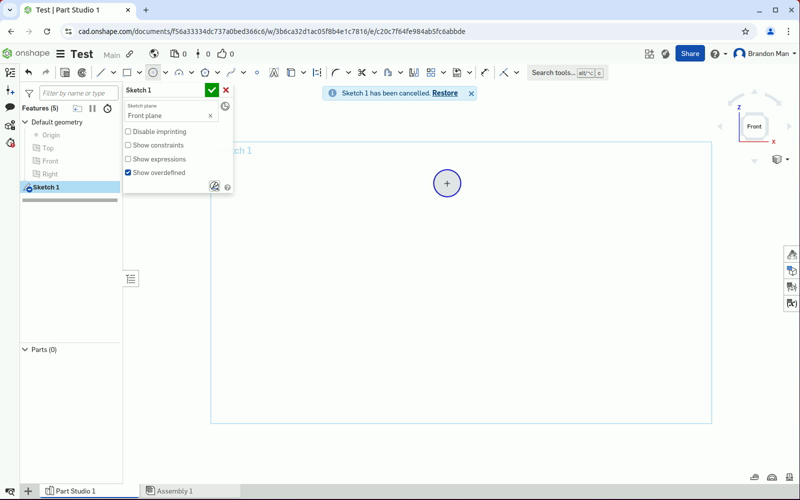
click(447, 183)
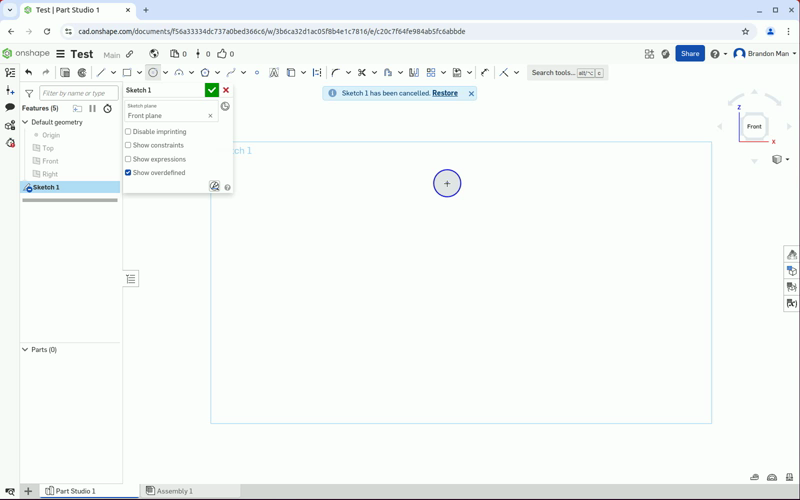
key_up(shift)
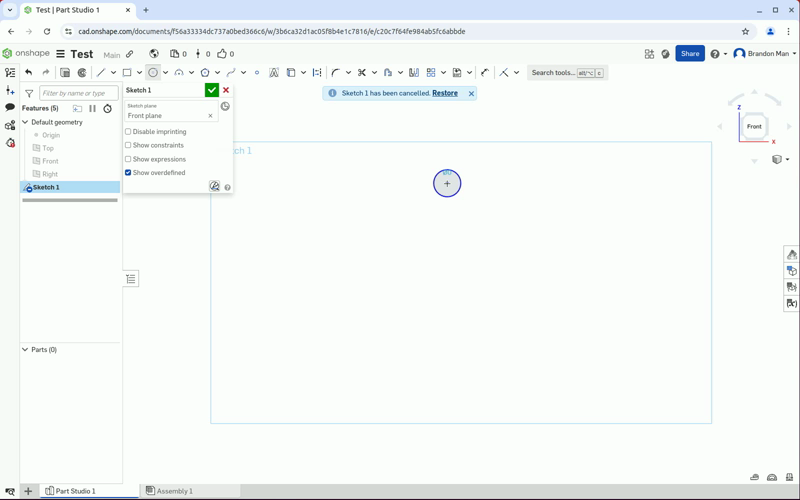
mouse_move(451, 183)
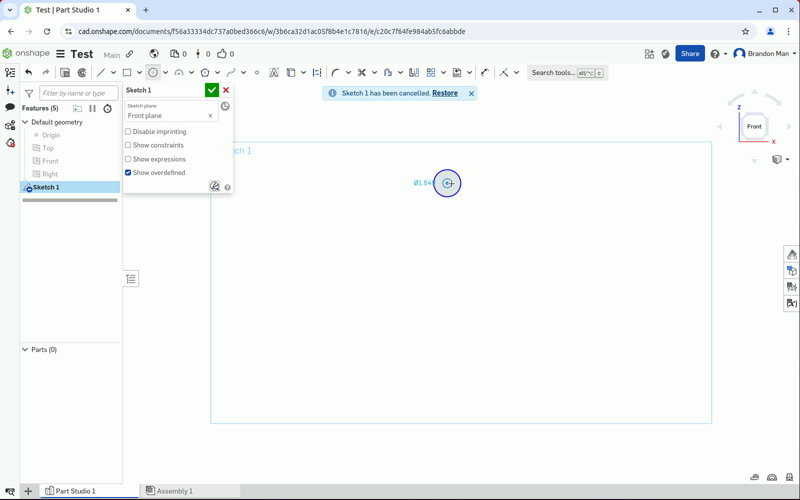
click(451, 183)
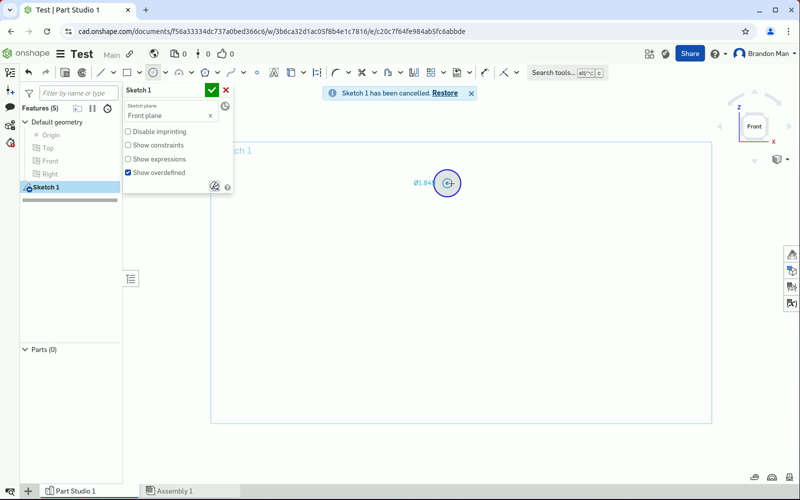
key(esc)
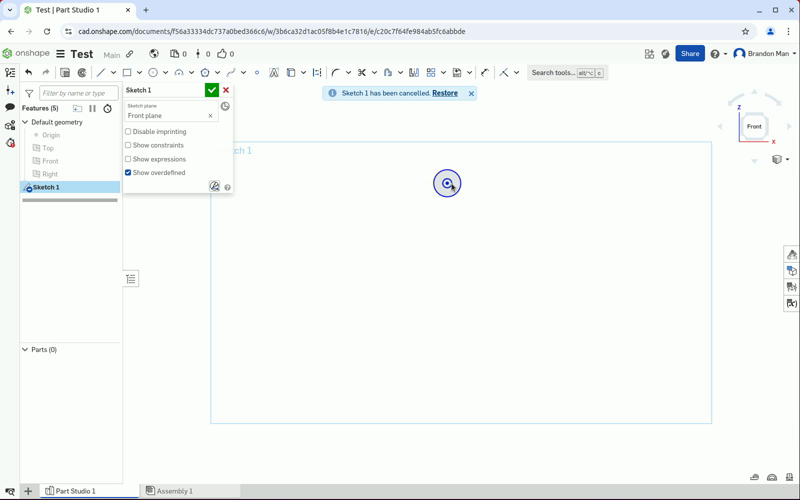
mouse_move(448, 174)
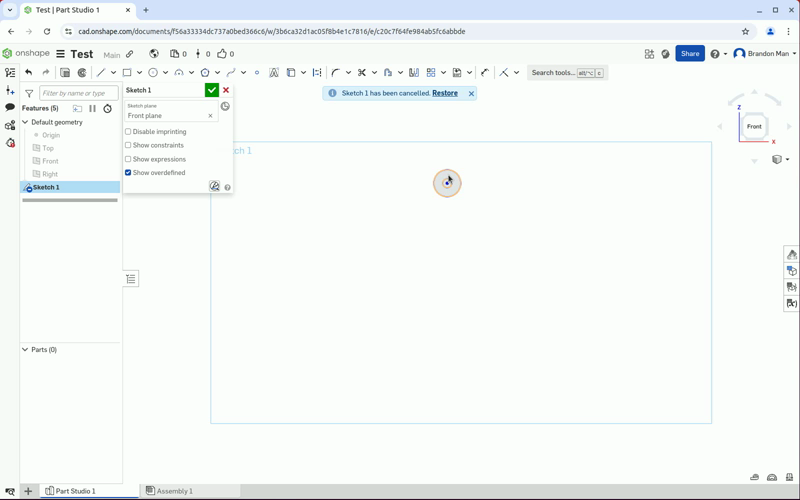
scroll(6)
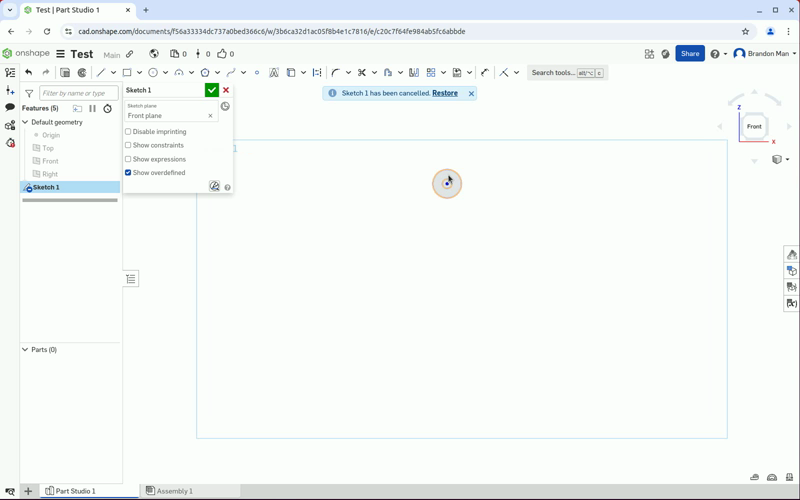
scroll(6)
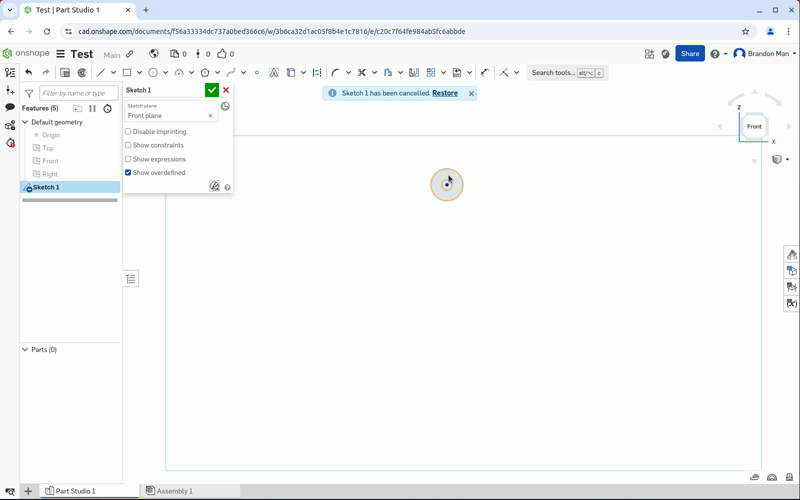
scroll(6)
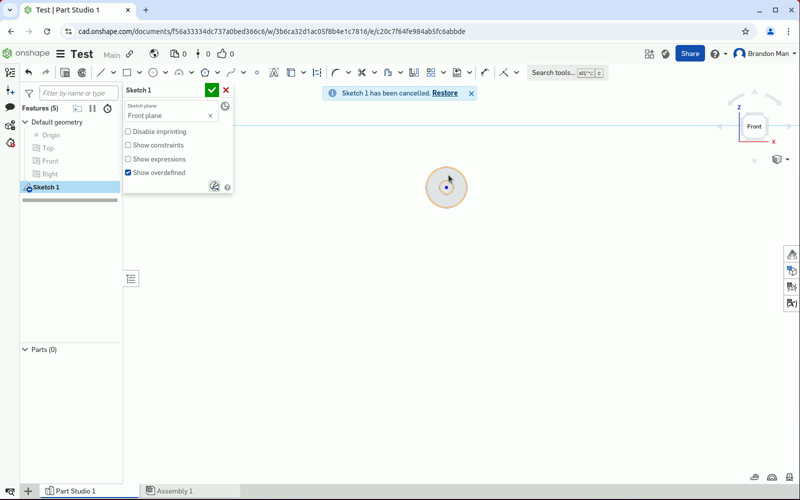
scroll(6)
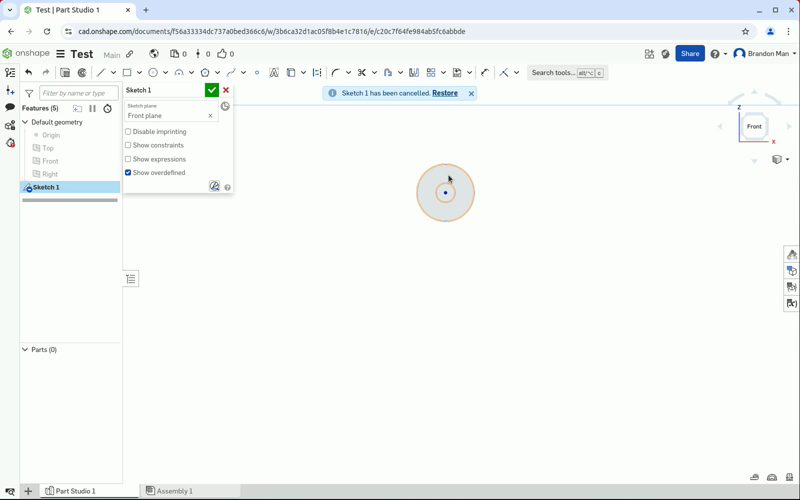
scroll(6)
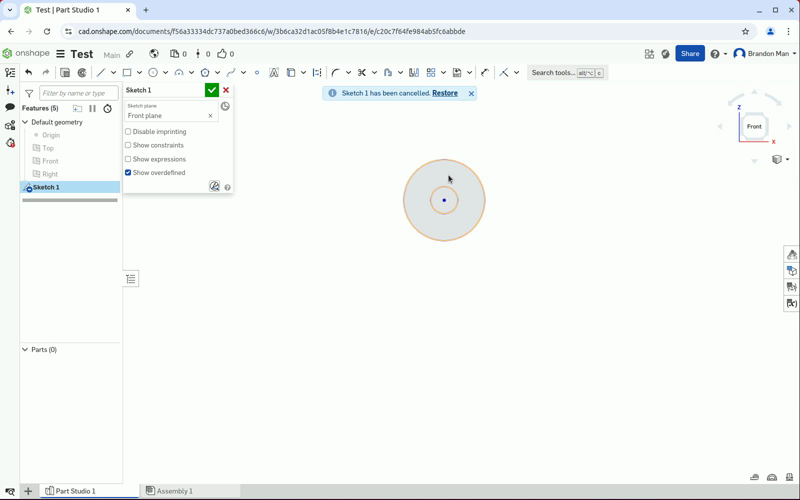
scroll(6)
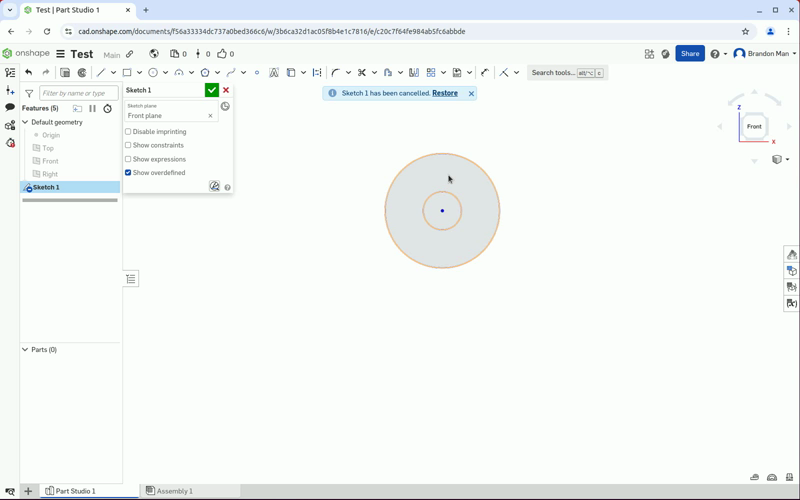
scroll(6)
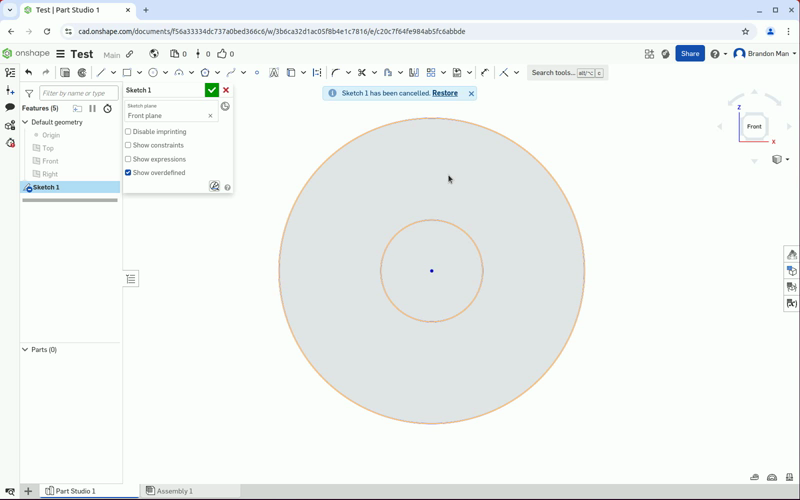
click(448, 174)
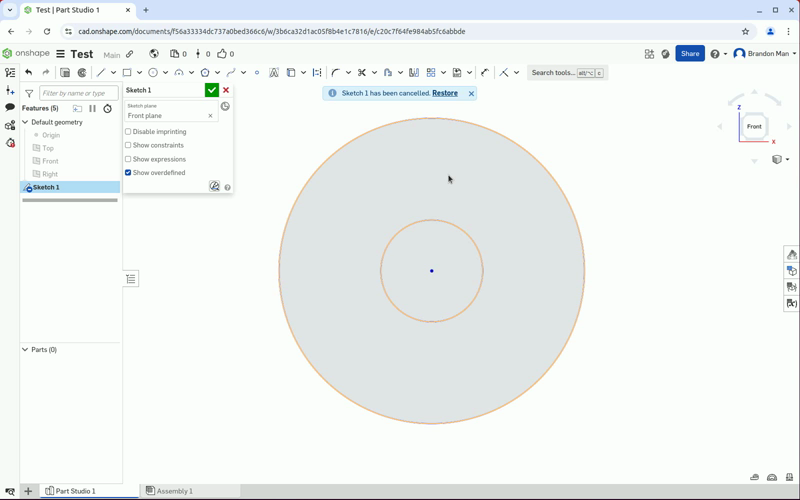
scroll(-6)
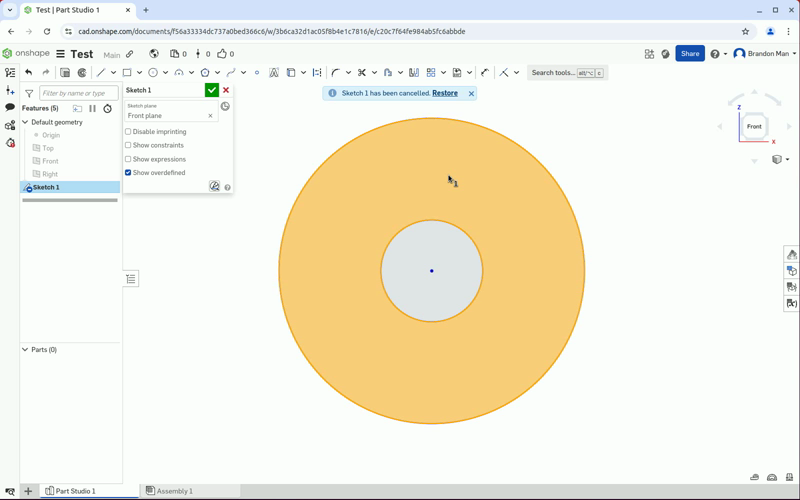
scroll(-6)
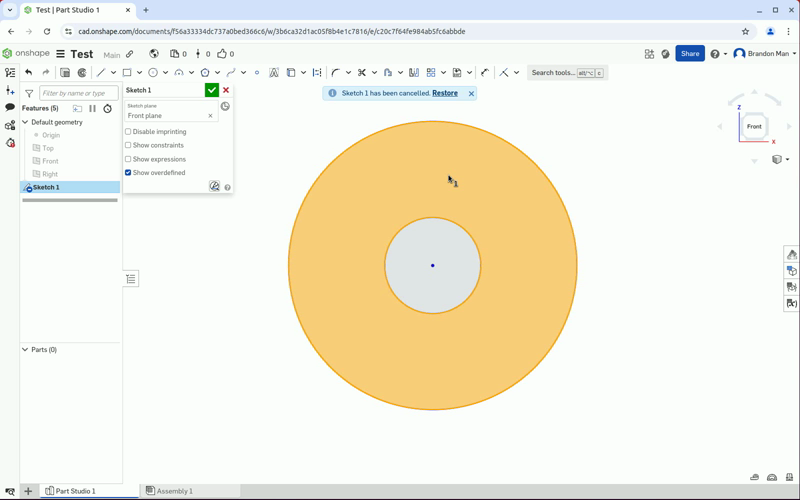
scroll(-6)
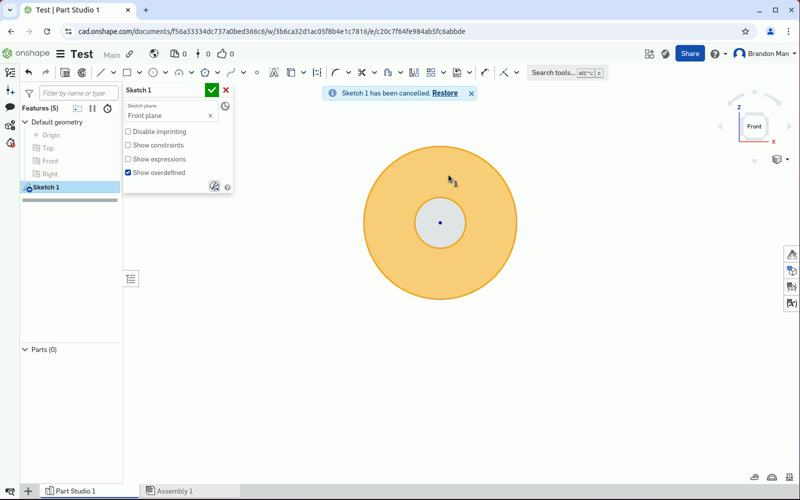
scroll(-6)
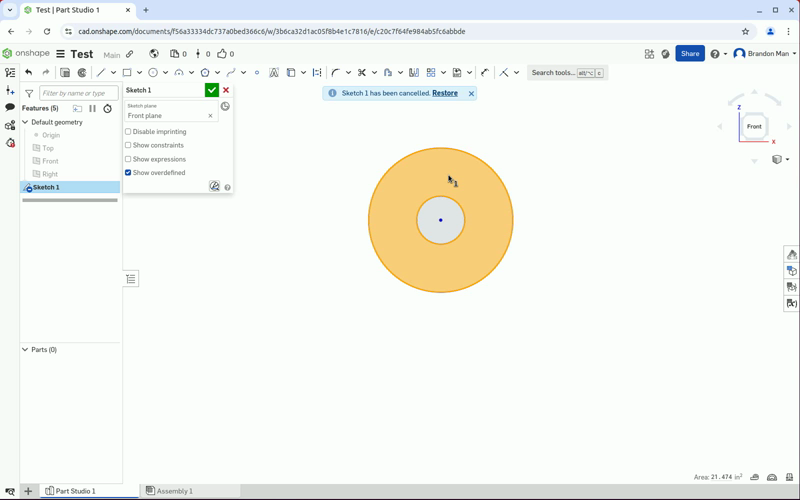
scroll(-6)
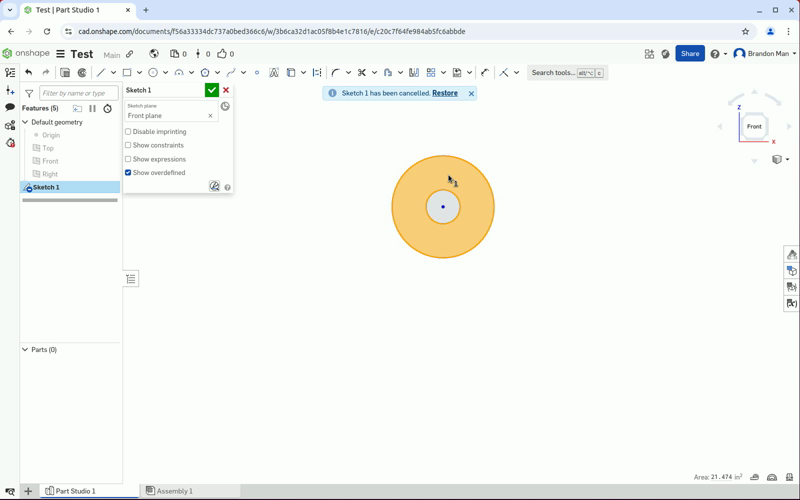
scroll(-6)
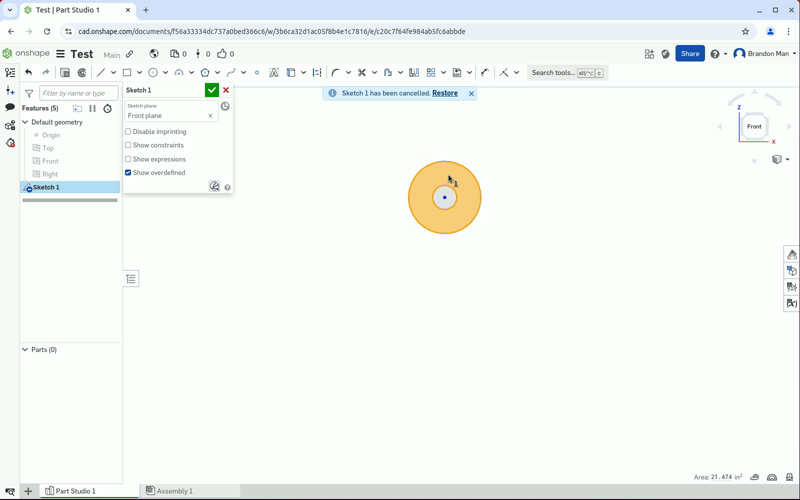
scroll(-6)
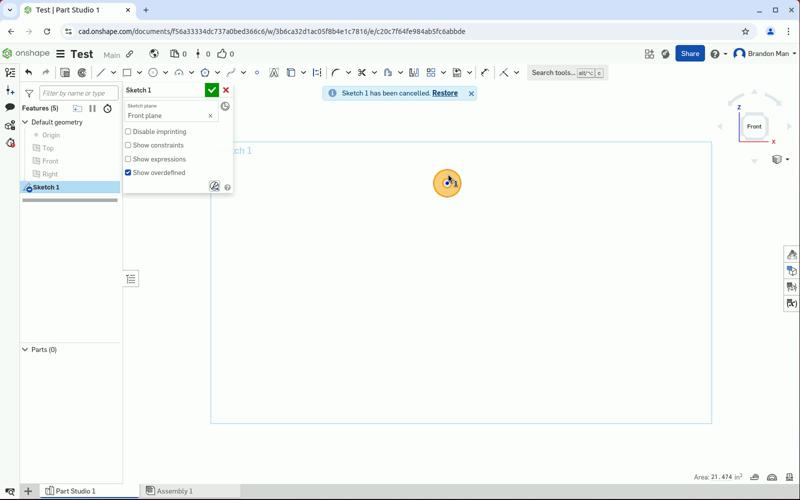
mouse_move(73, 352)
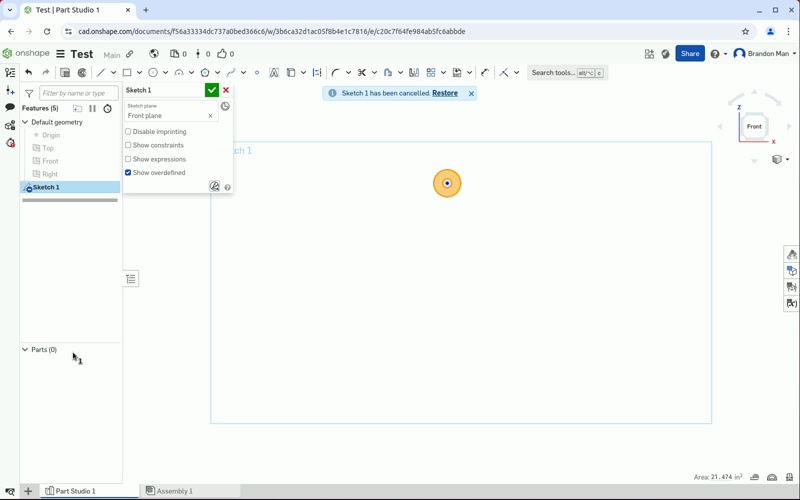
key(shift+y)
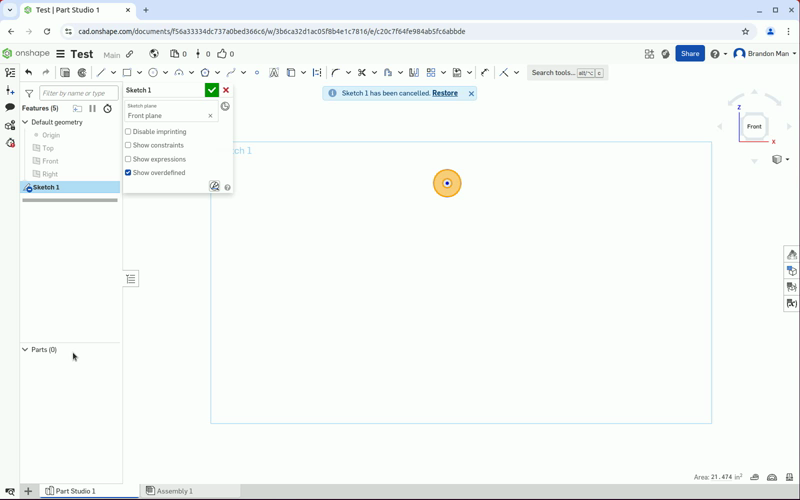
key(shift+e)
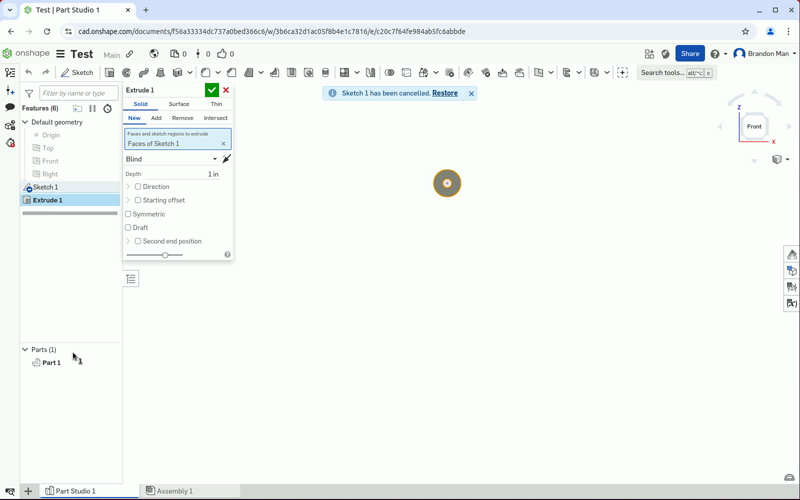
mouse_move(143, 106)
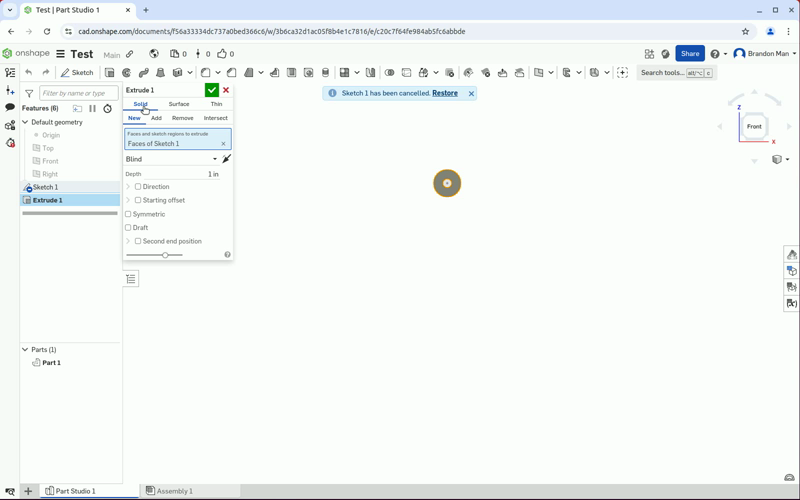
click(143, 106)
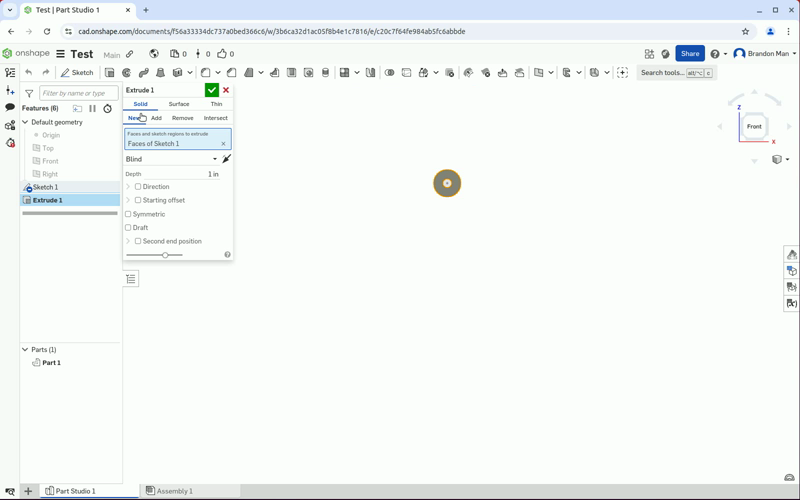
mouse_move(137, 120)
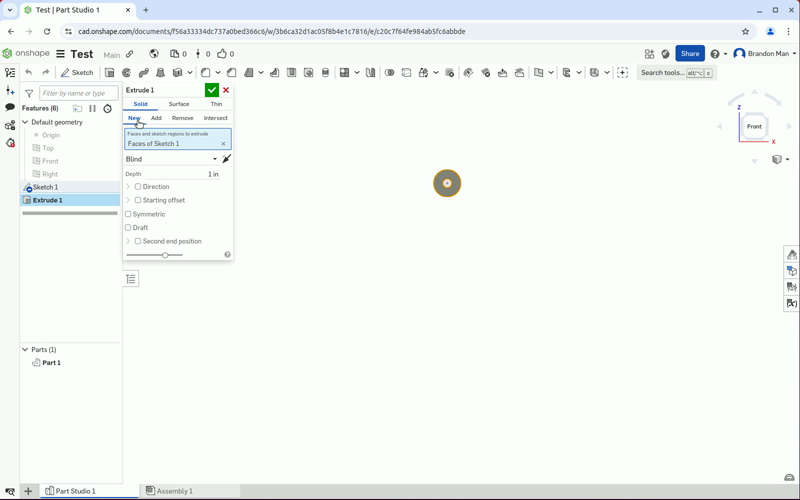
click(137, 120)
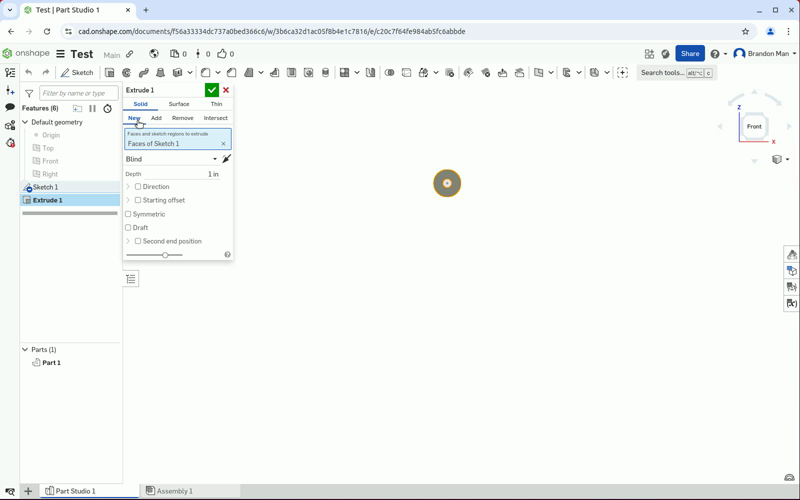
key(tab, 4)
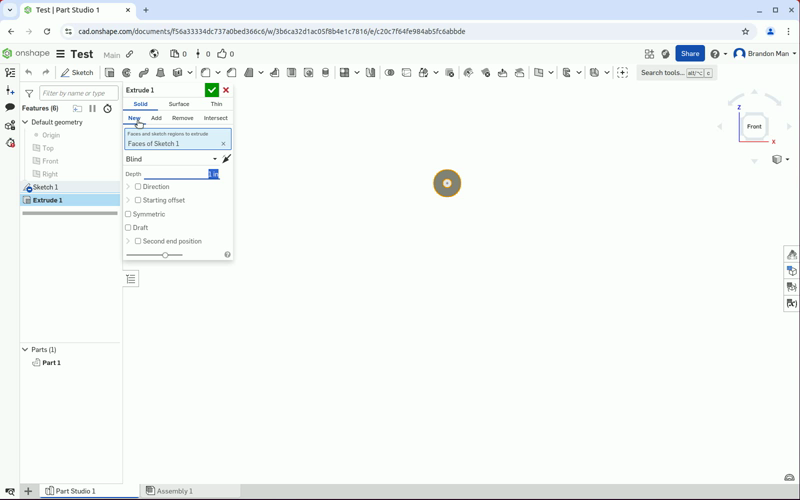
text(0.963)
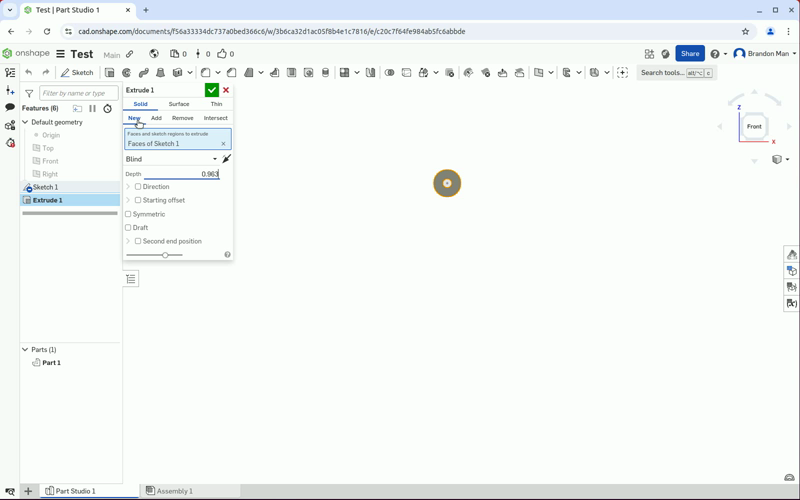
key(enter)
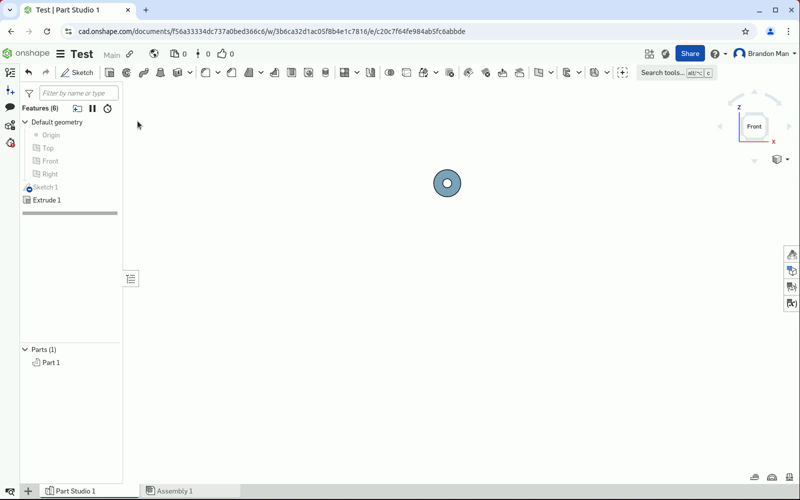
key(shift+h)
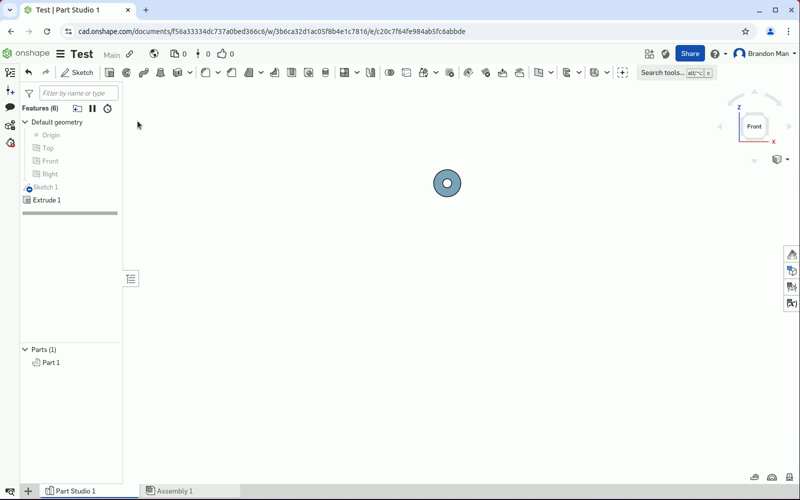
key(shift+h)
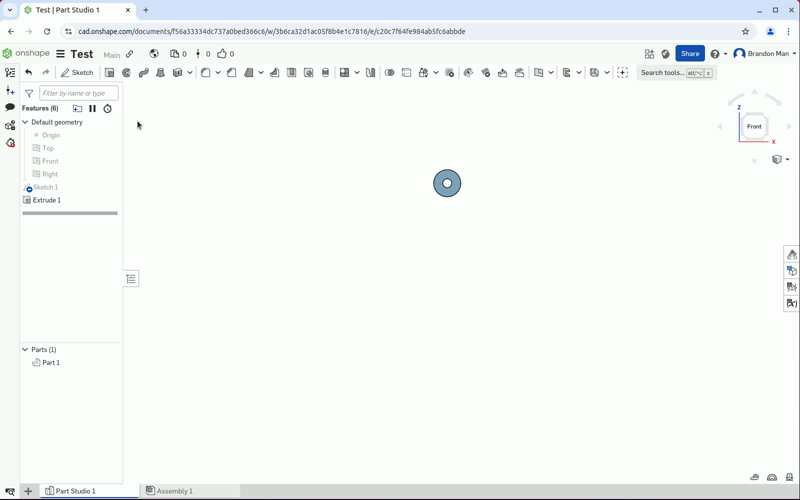
mouse_move(73, 189)
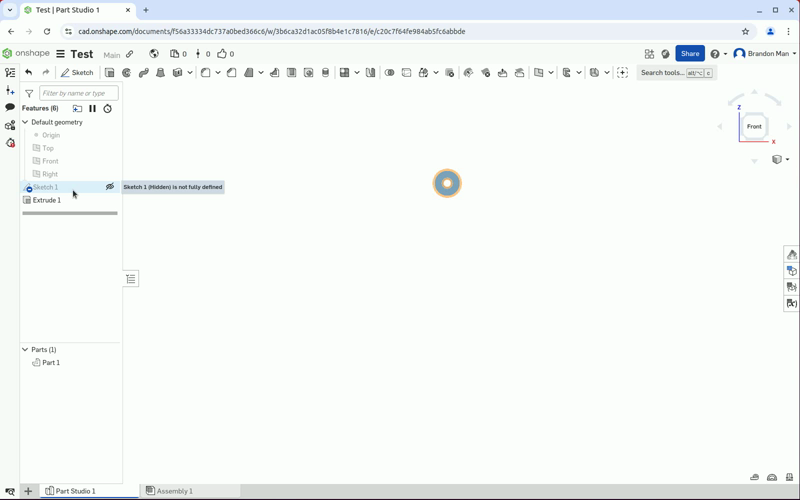
click(73, 189)
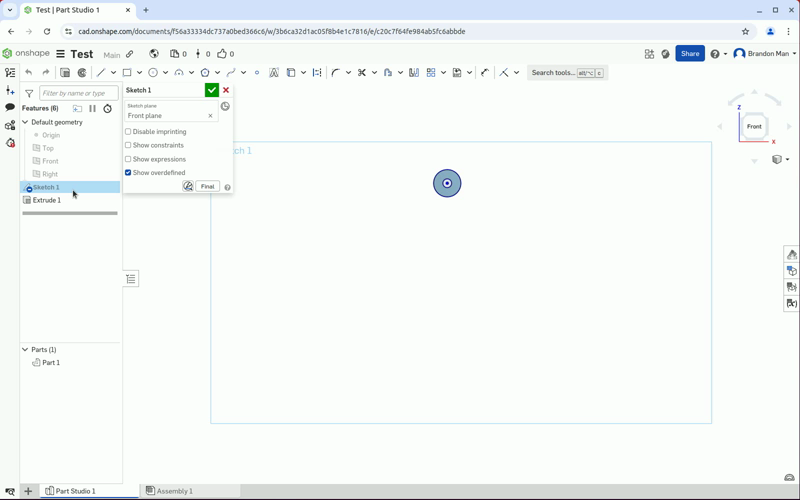
mouse_move(229, 92)
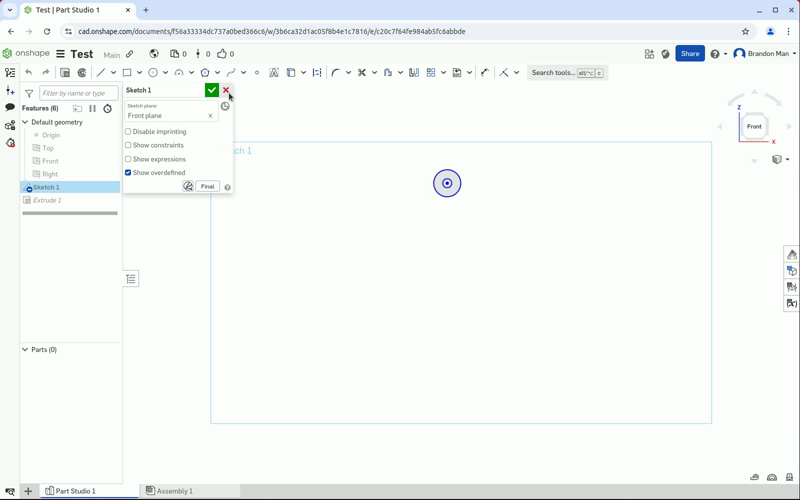
click(229, 92)
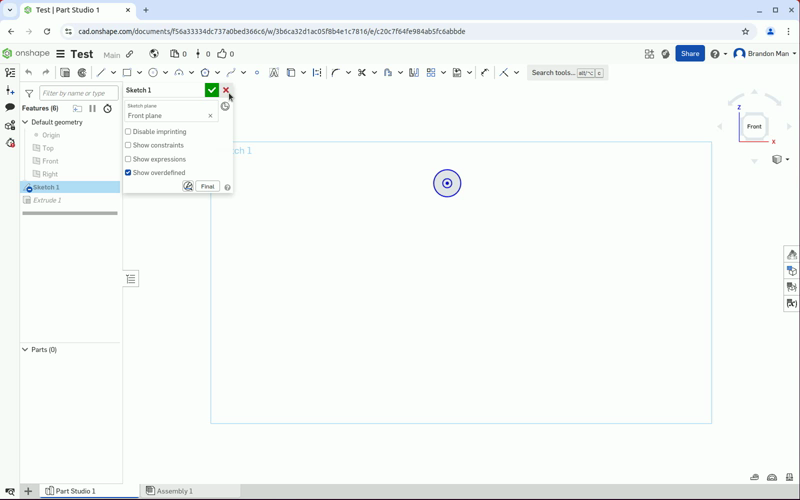
key(shift+s)
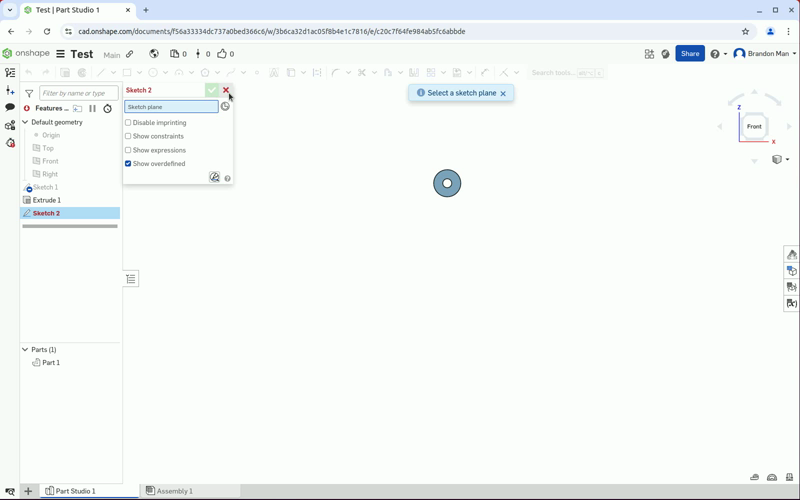
mouse_move(73, 163)
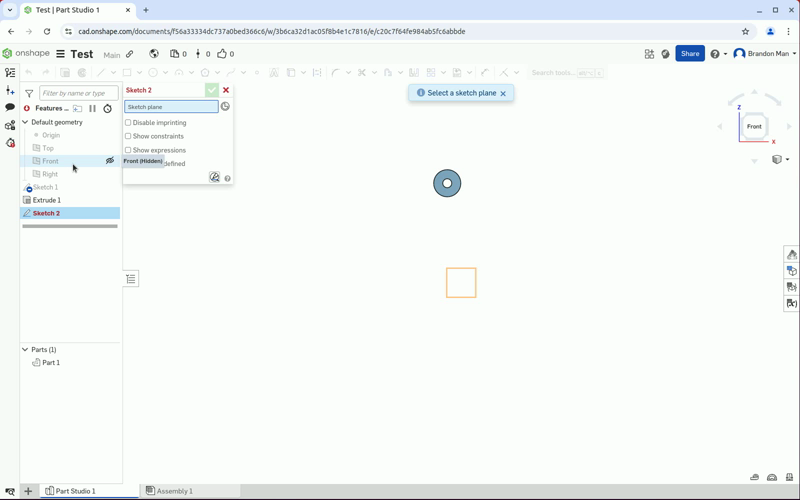
click(73, 163)
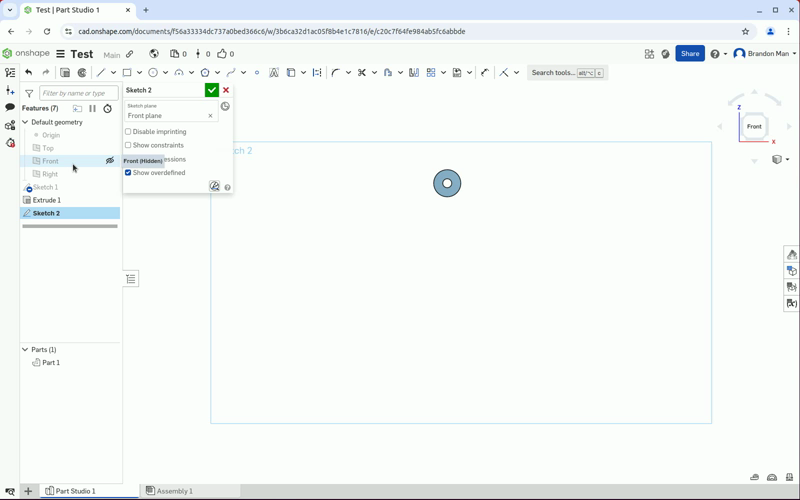
mouse_move(73, 352)
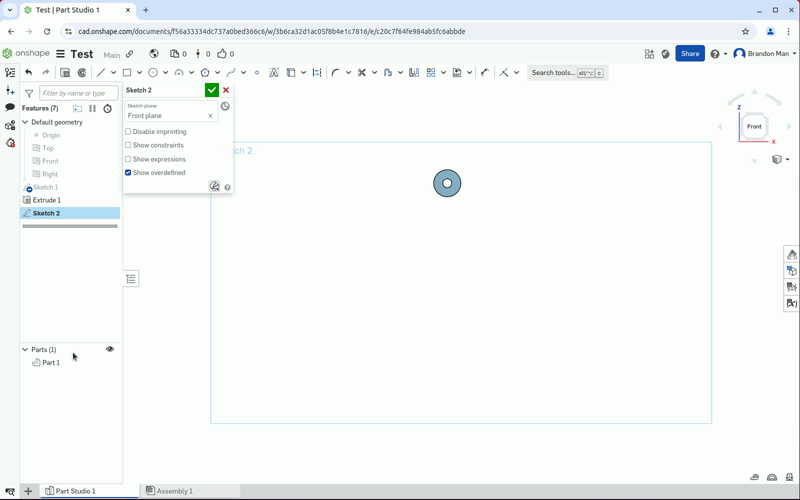
key(y)
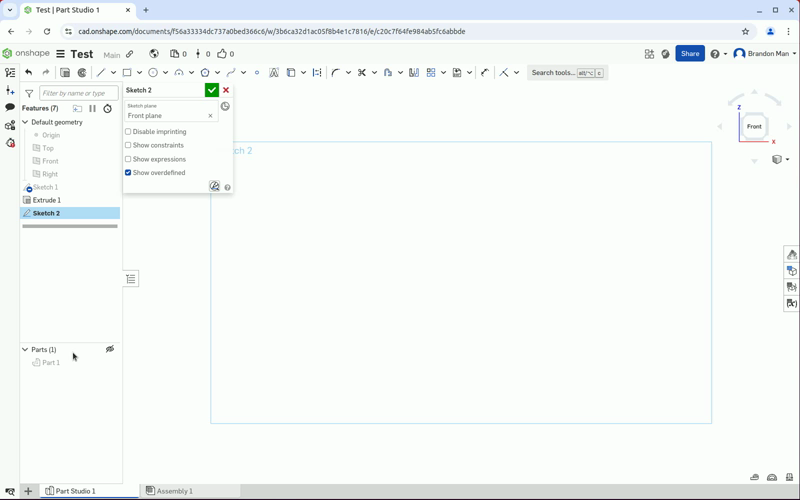
key(c)
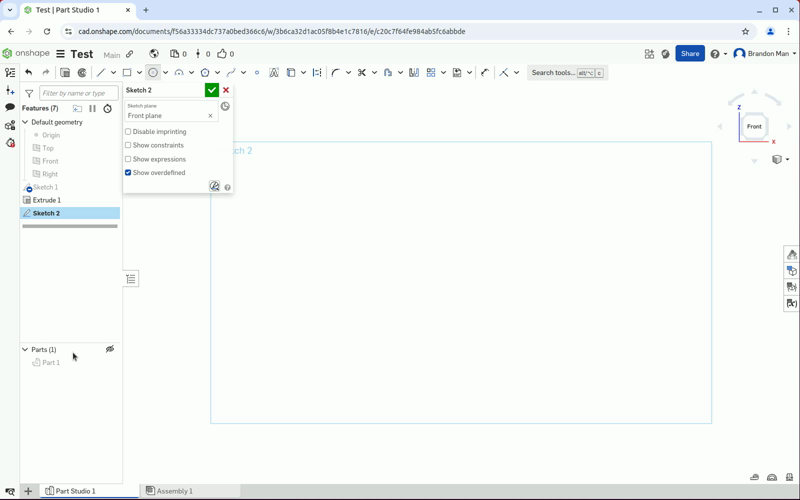
key_down(shift)
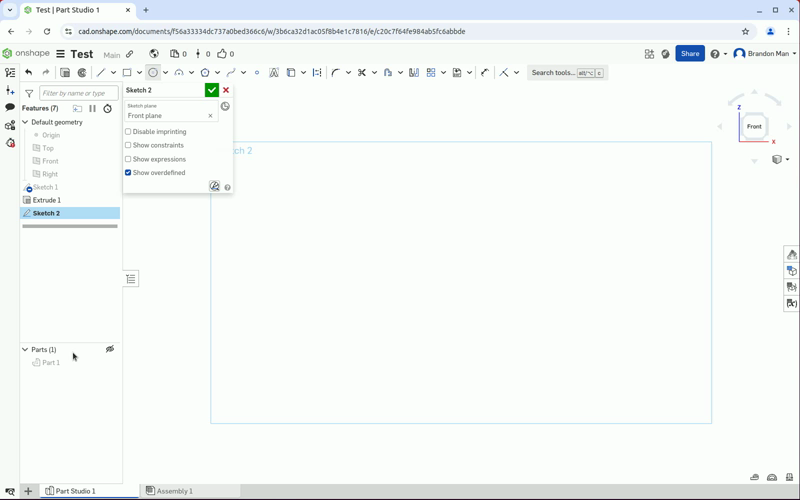
mouse_move(507, 339)
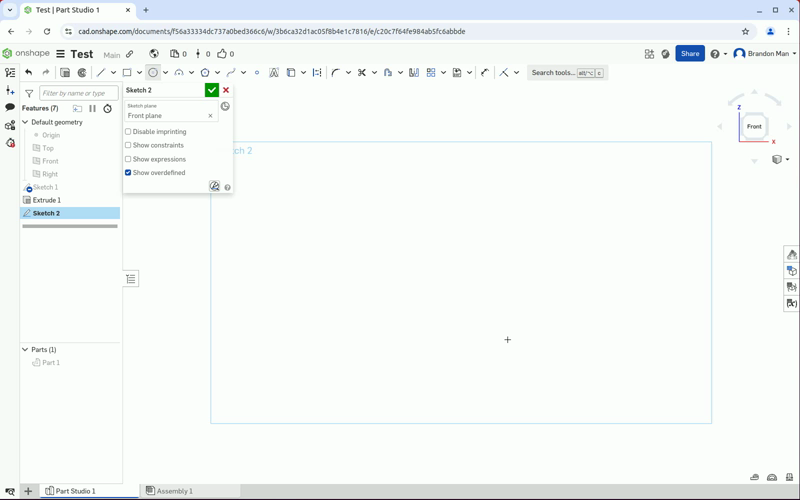
click(507, 339)
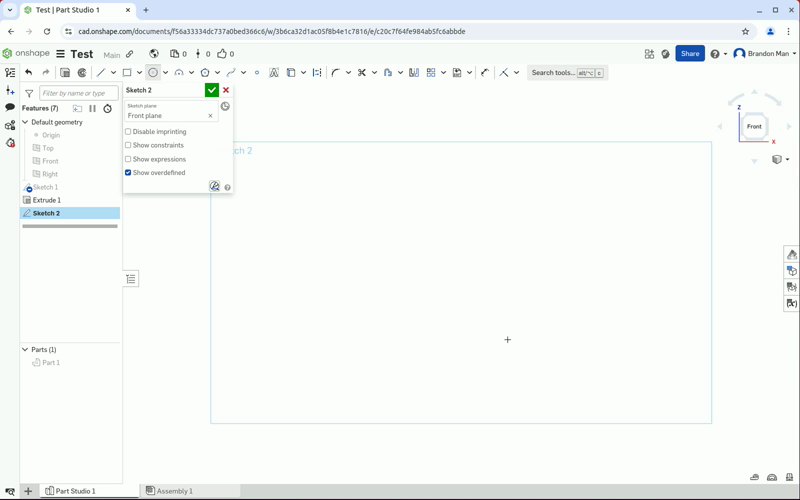
key_up(shift)
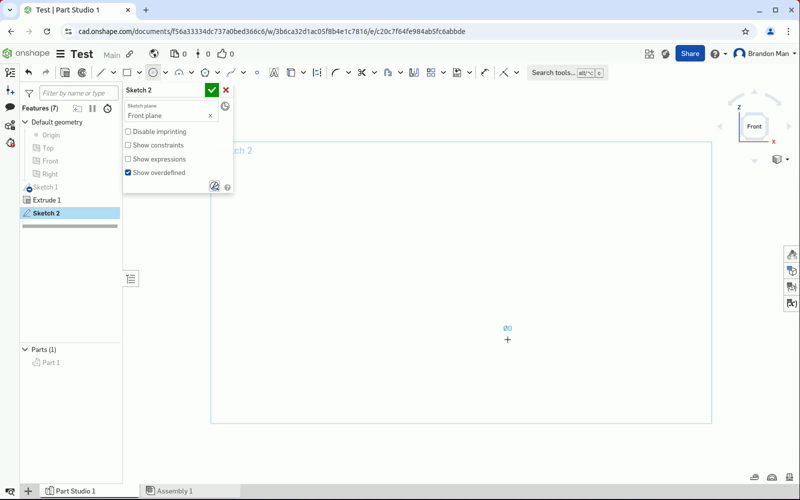
mouse_move(519, 339)
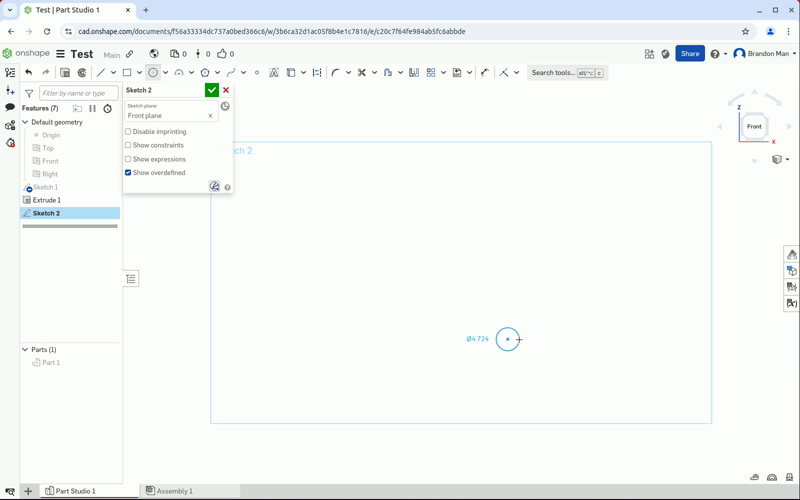
click(519, 339)
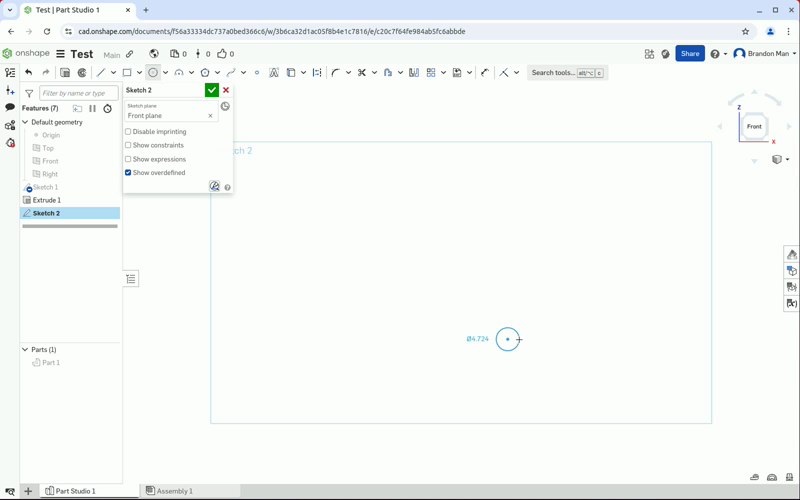
key(esc)
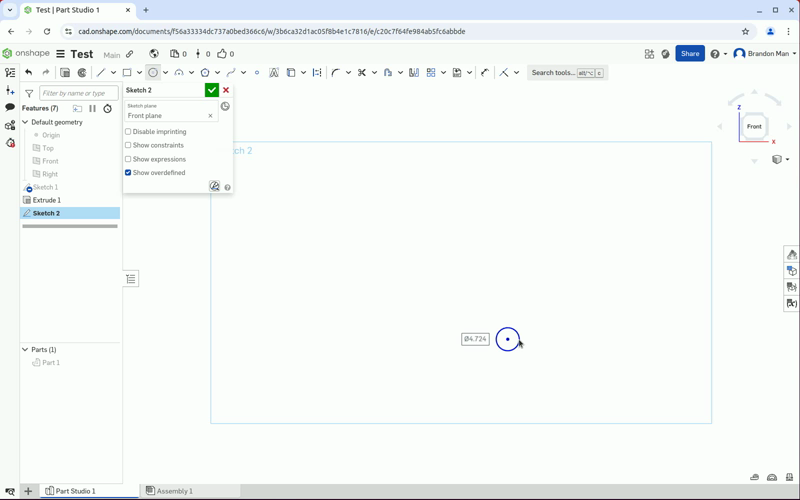
key(c)
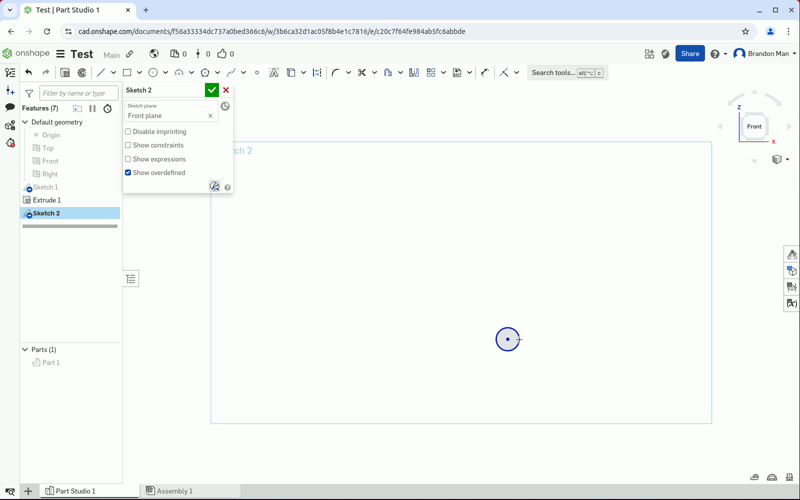
key_down(shift)
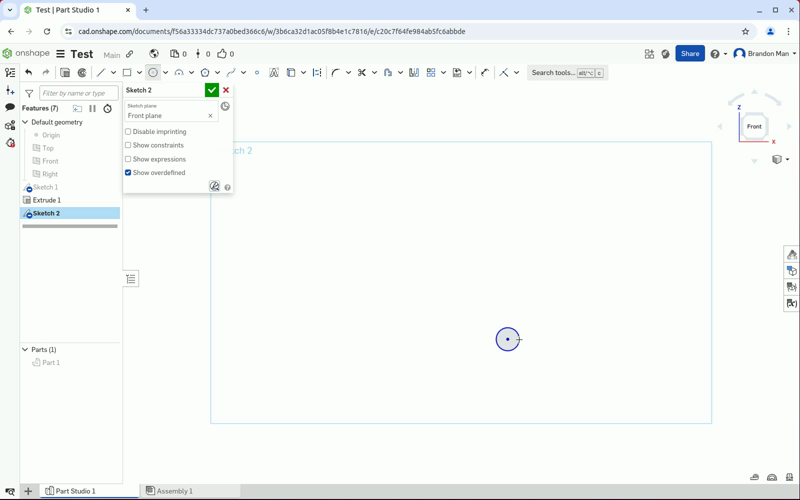
mouse_move(507, 339)
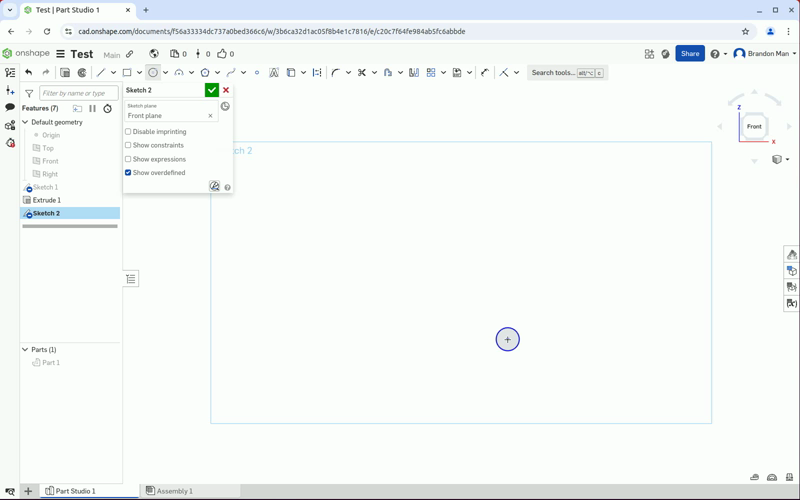
click(507, 339)
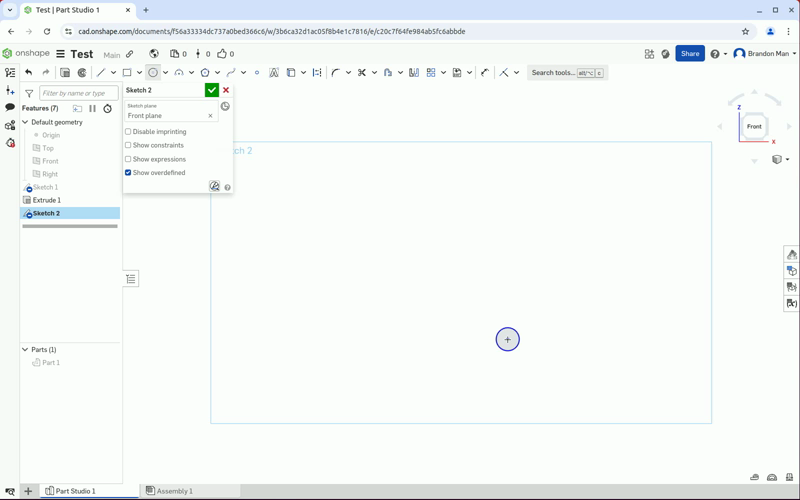
key_up(shift)
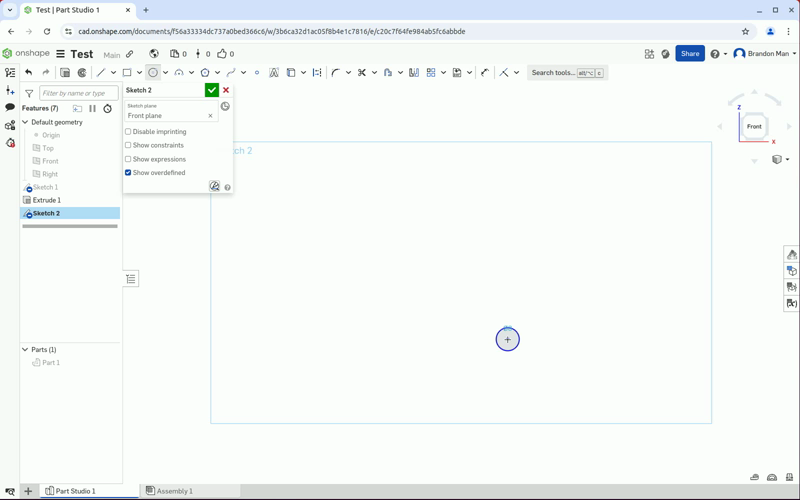
mouse_move(512, 339)
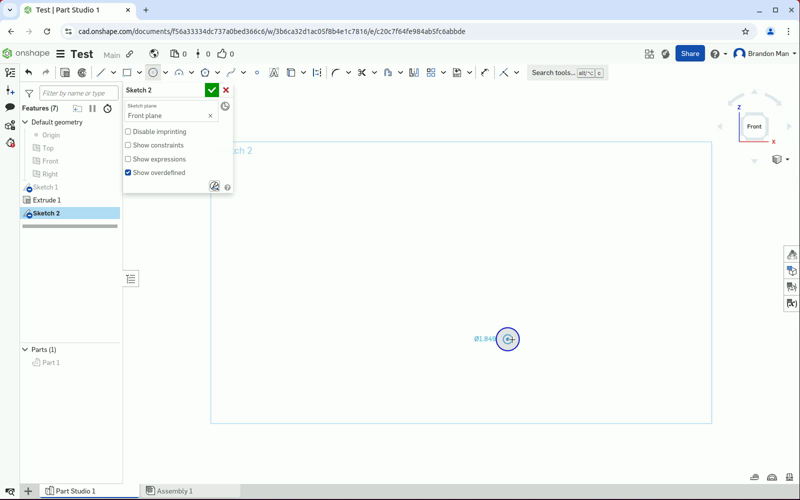
click(512, 339)
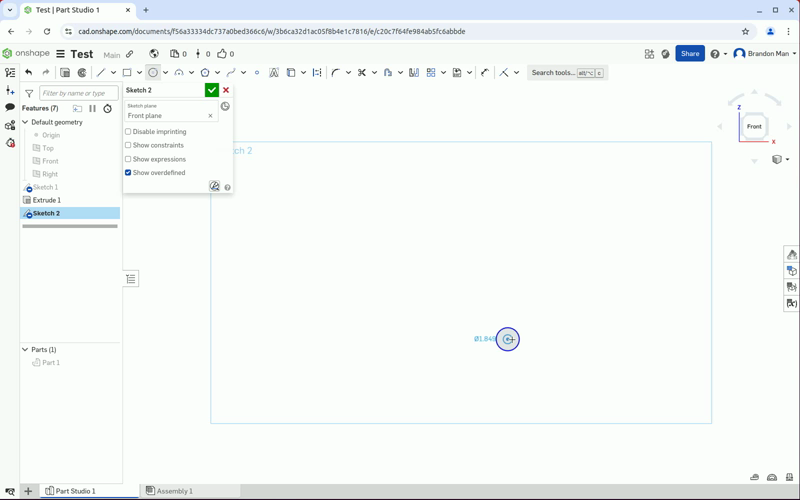
key(esc)
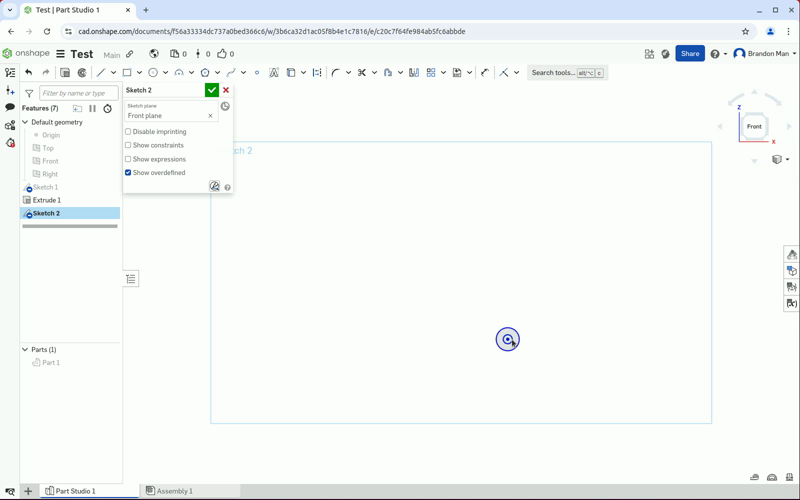
mouse_move(516, 339)
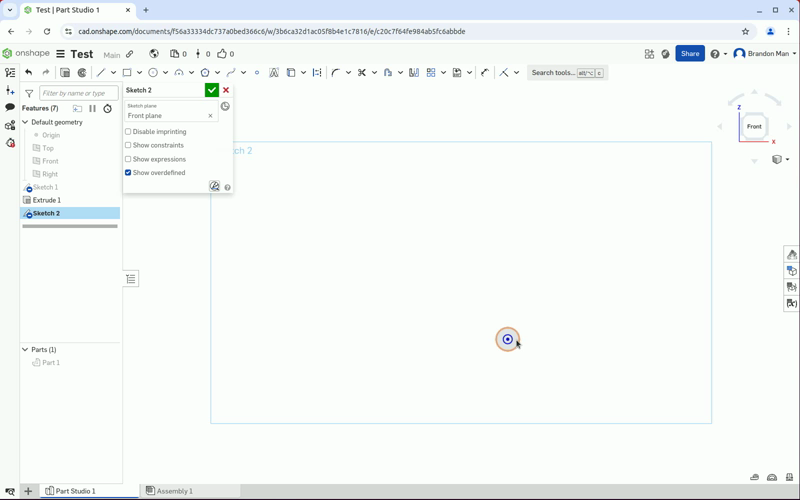
scroll(6)
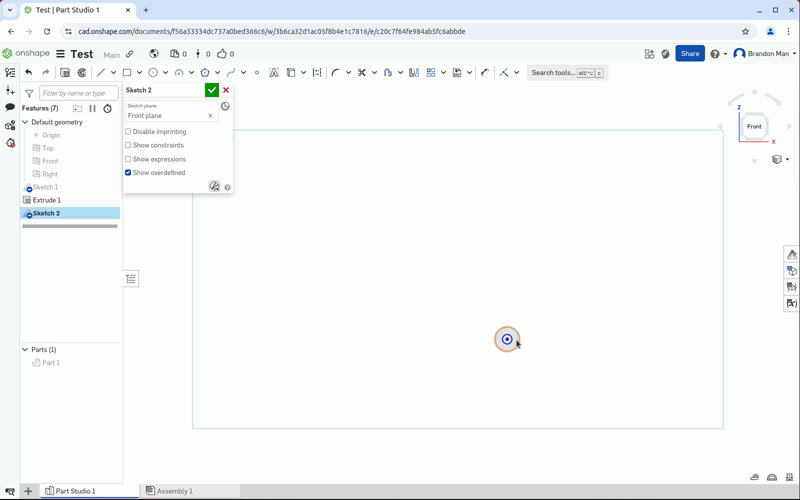
scroll(6)
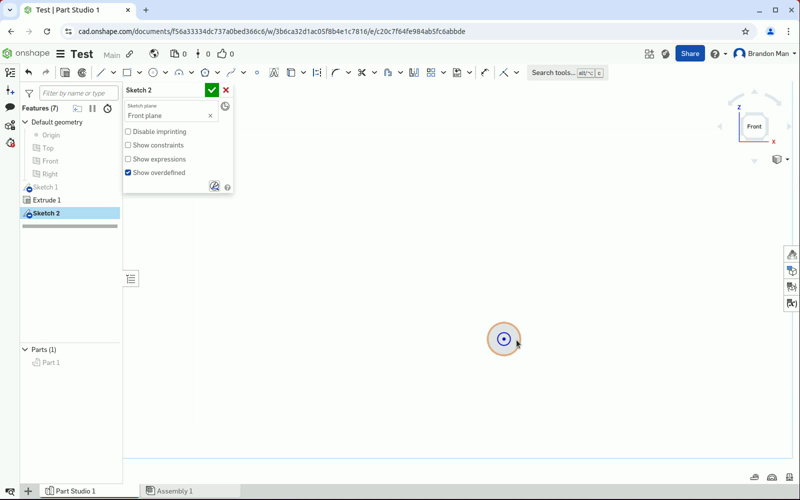
scroll(6)
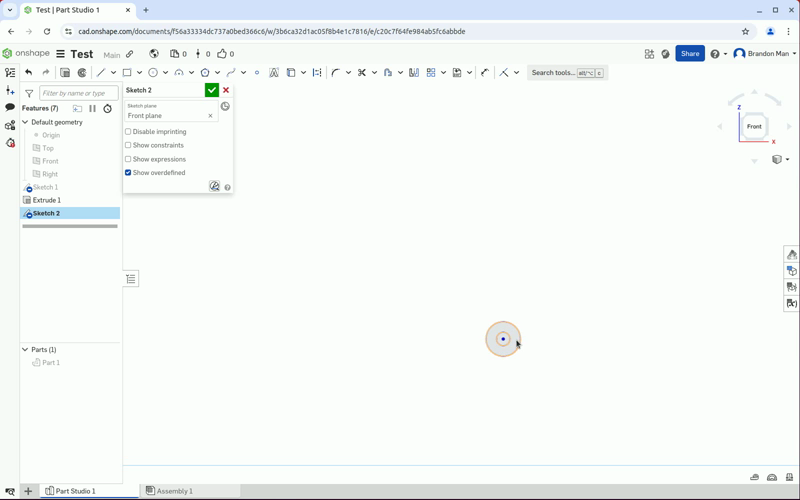
scroll(6)
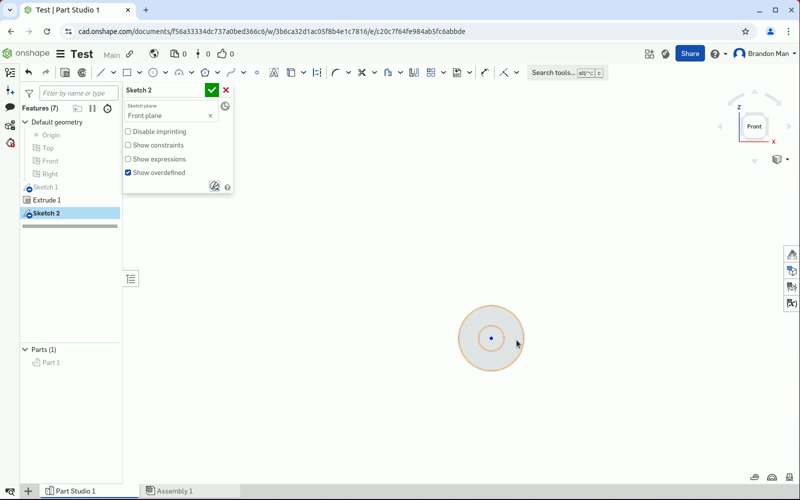
scroll(6)
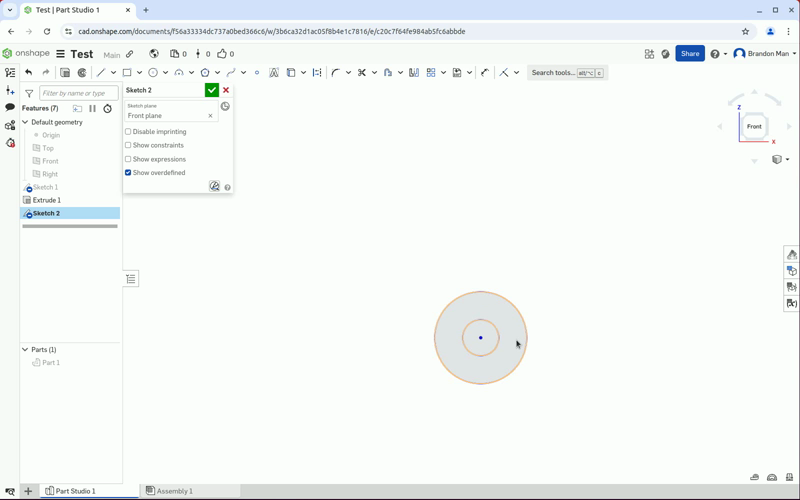
scroll(6)
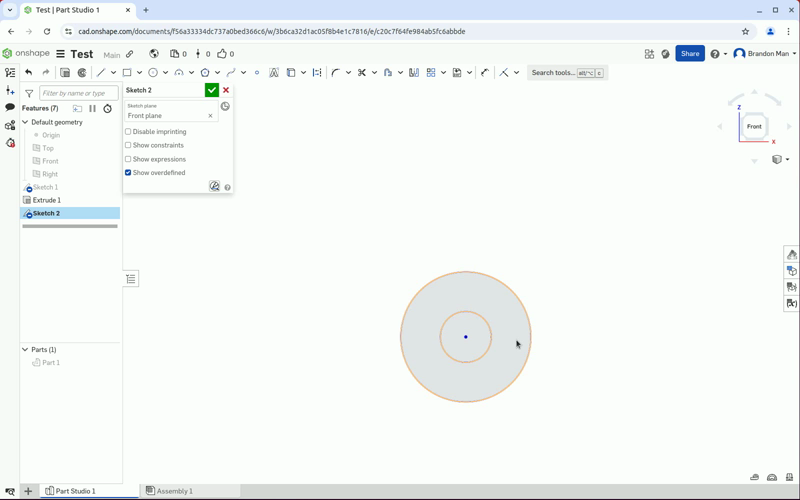
scroll(6)
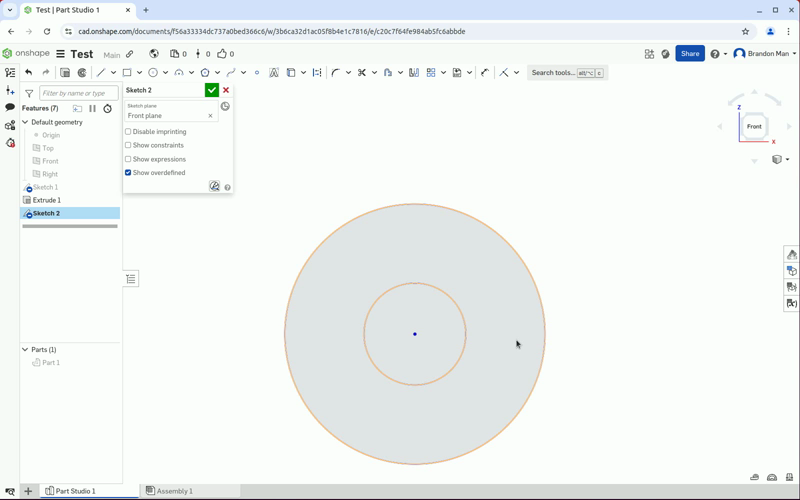
click(516, 339)
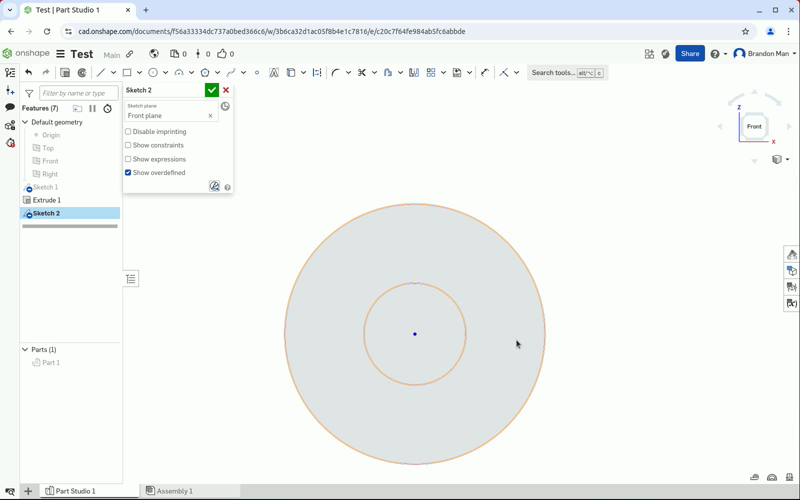
scroll(-6)
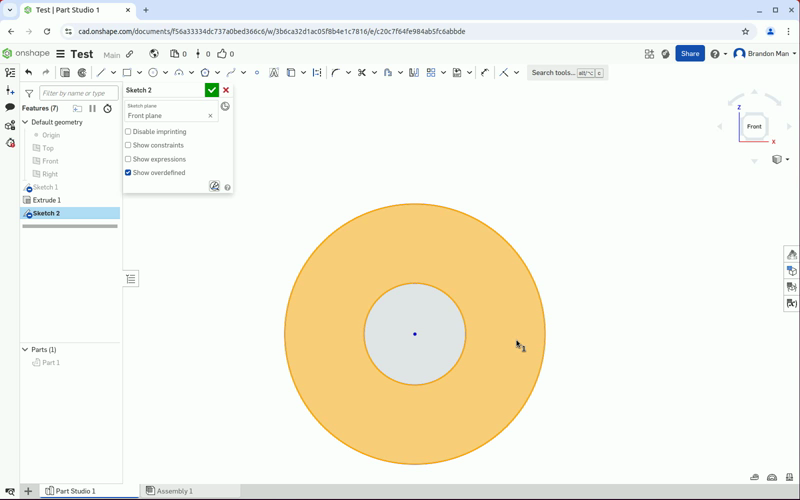
scroll(-6)
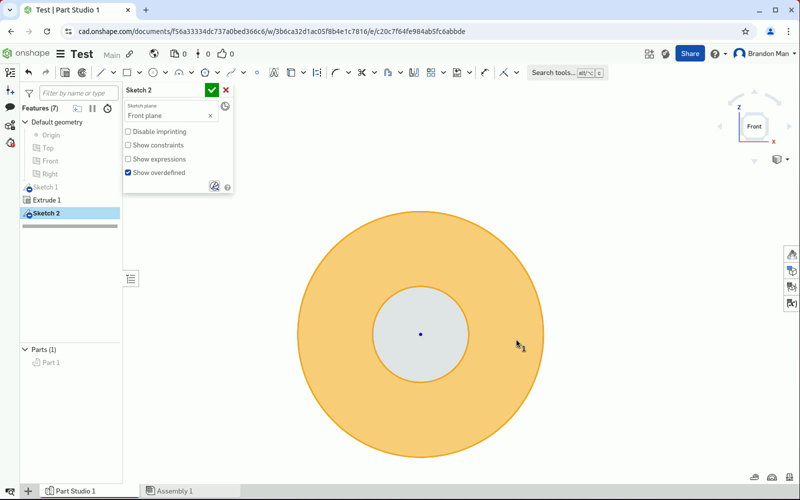
scroll(-6)
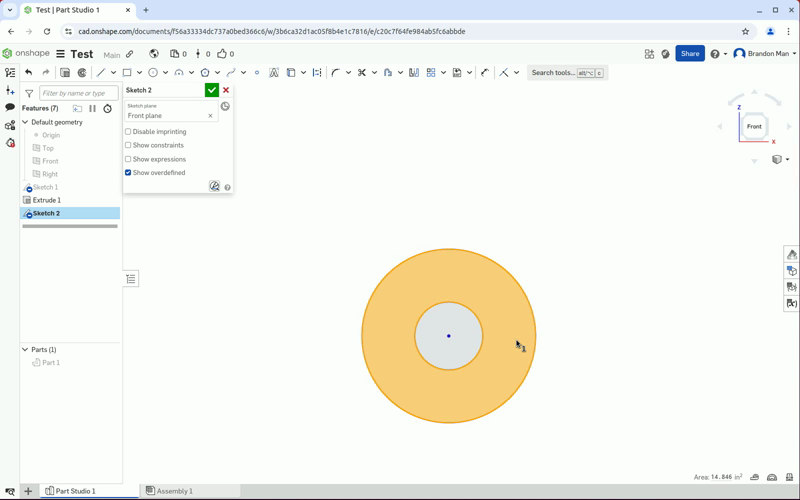
scroll(-6)
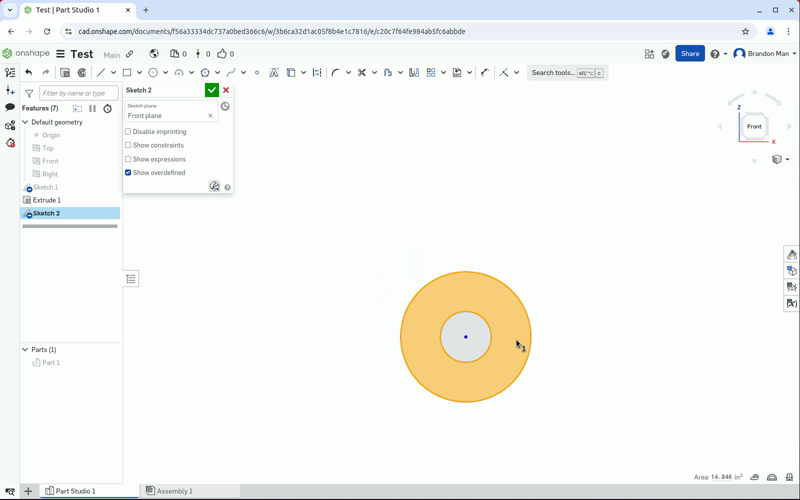
scroll(-6)
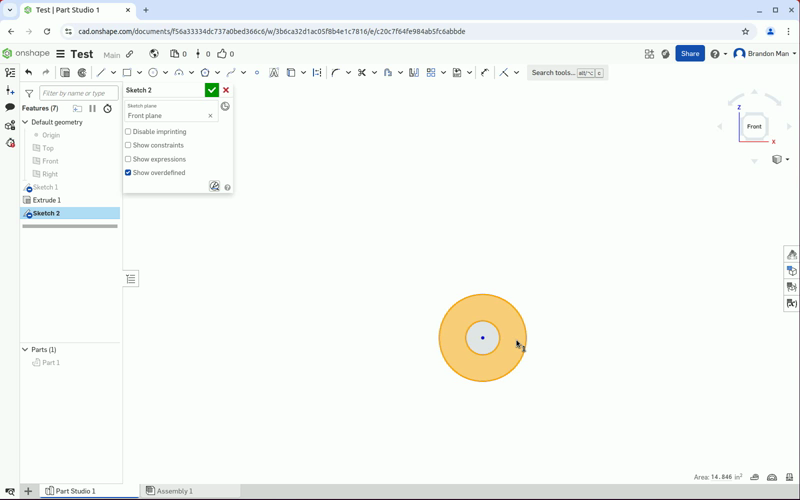
scroll(-6)
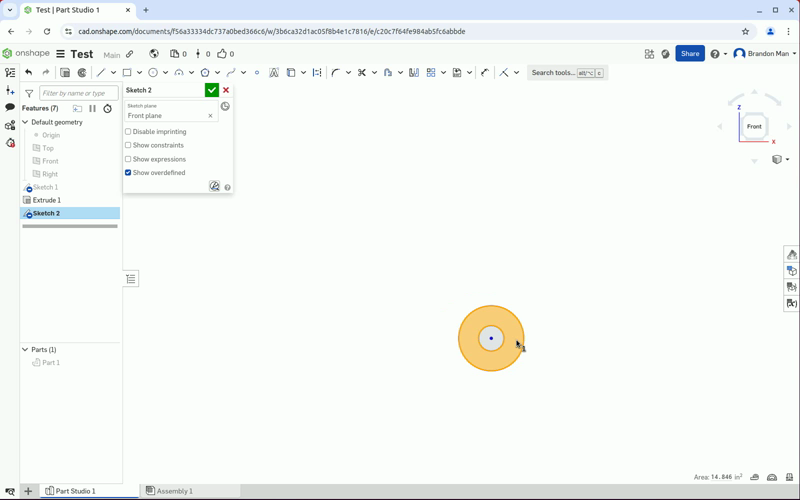
scroll(-6)
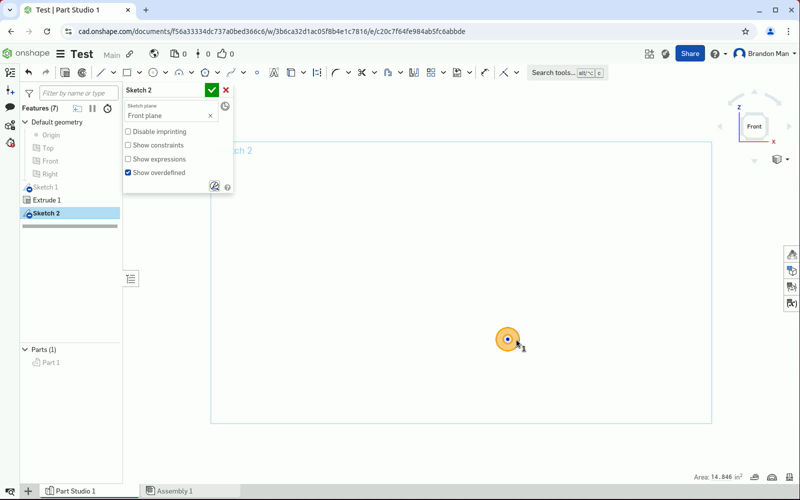
mouse_move(73, 352)
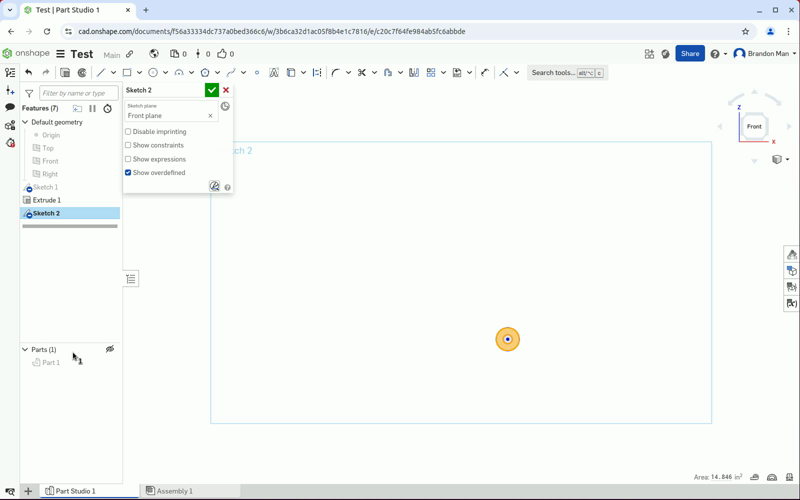
key(shift+y)
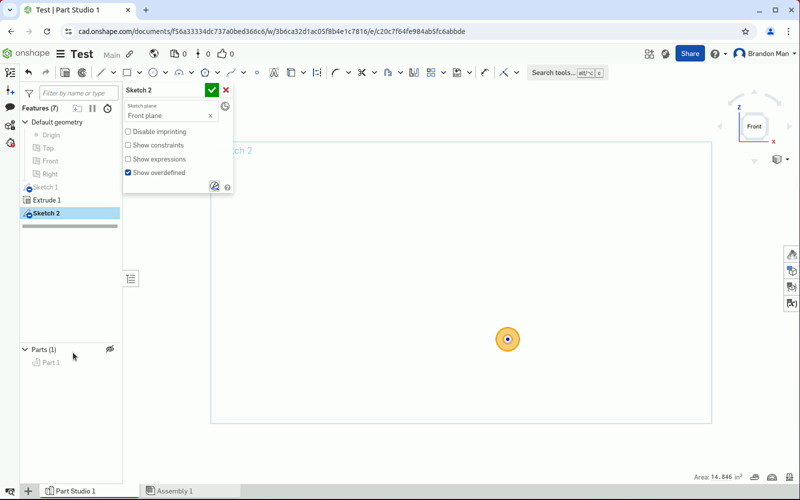
key(shift+e)
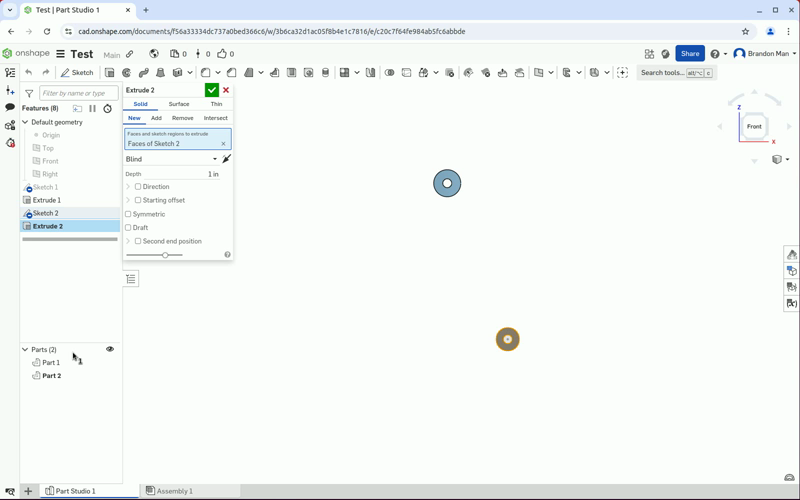
mouse_move(143, 106)
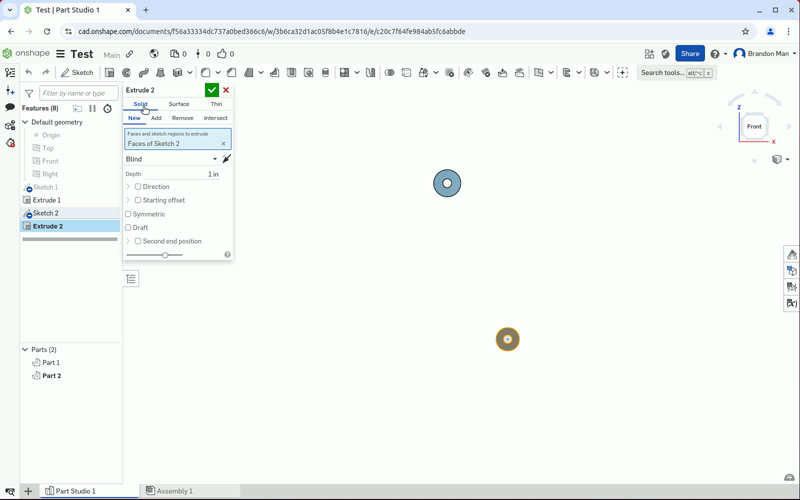
click(143, 106)
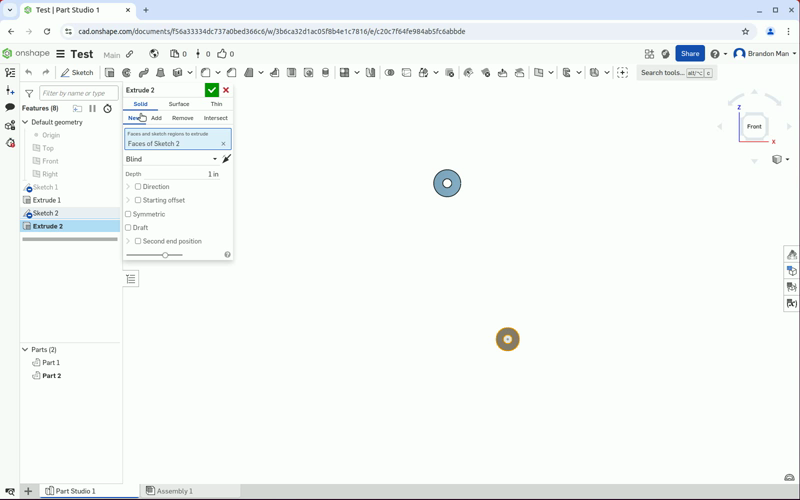
mouse_move(137, 120)
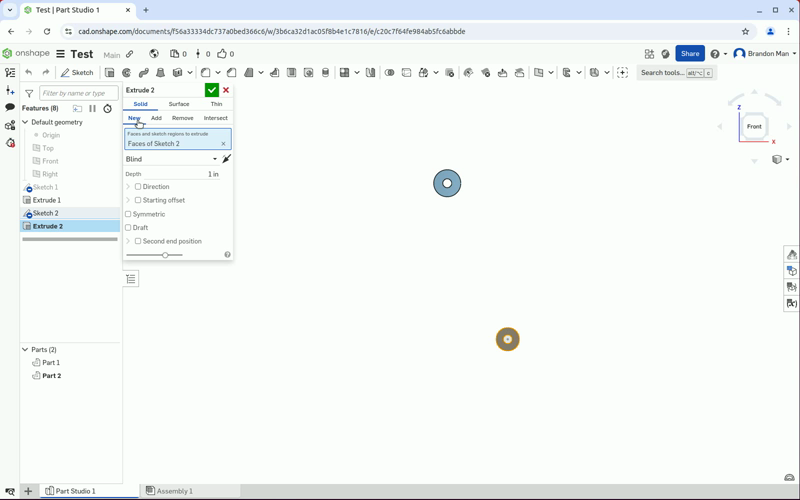
click(137, 120)
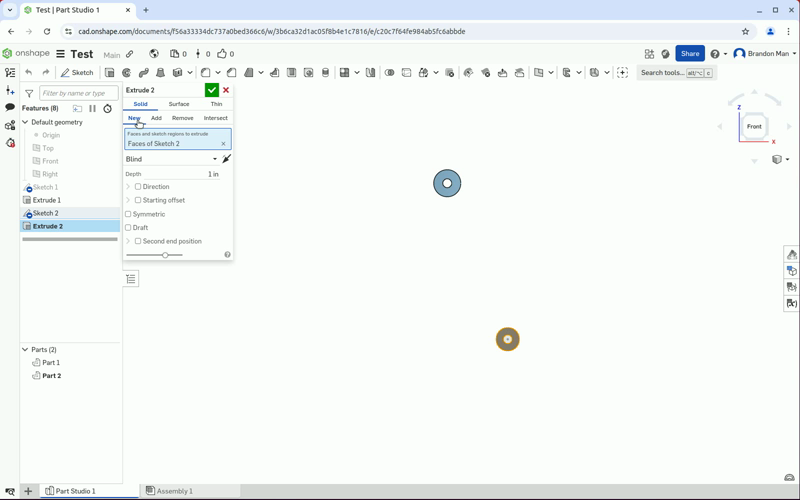
key(tab, 4)
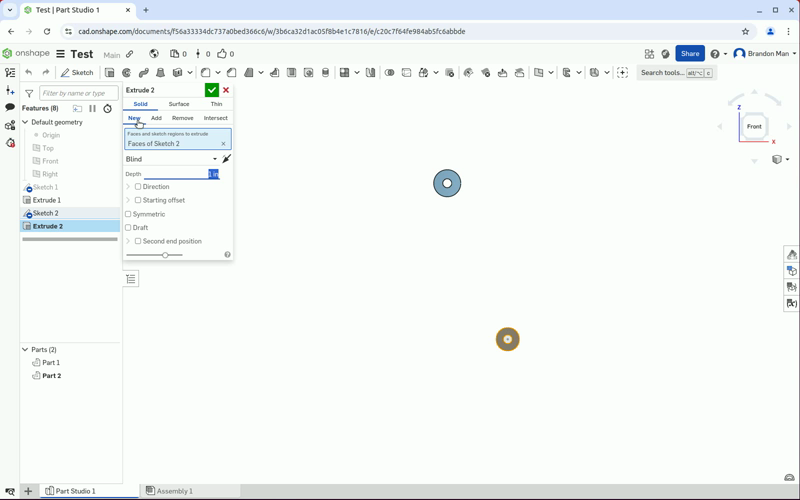
text(0.963)
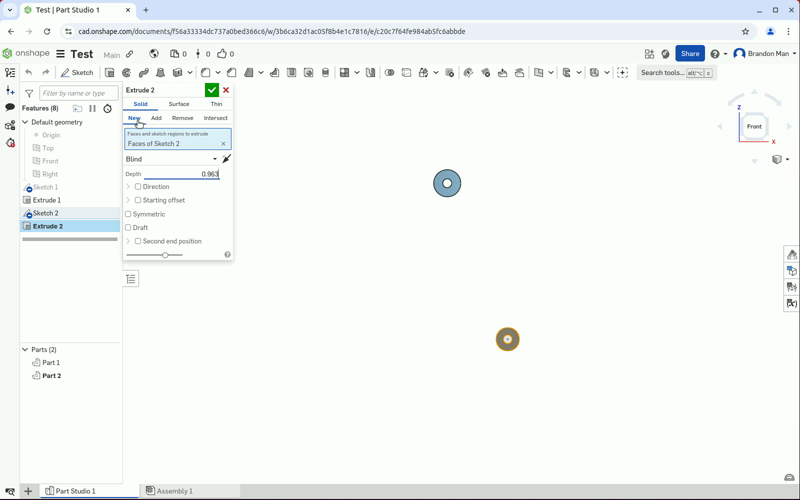
key(enter)
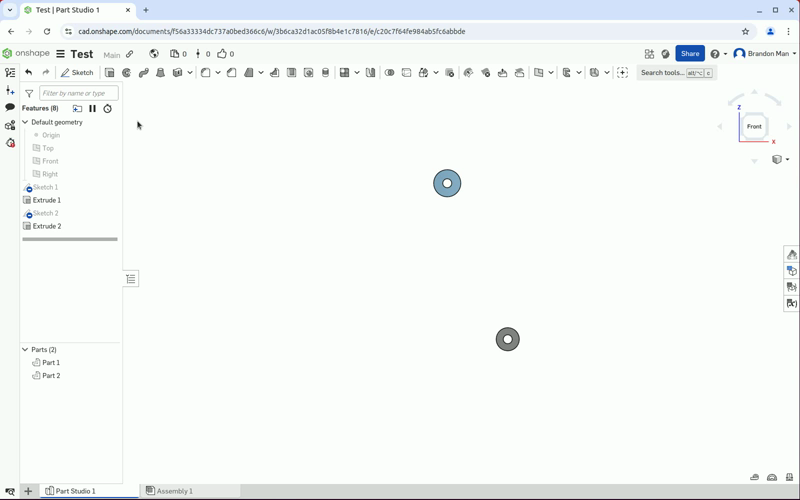
key(shift+h)
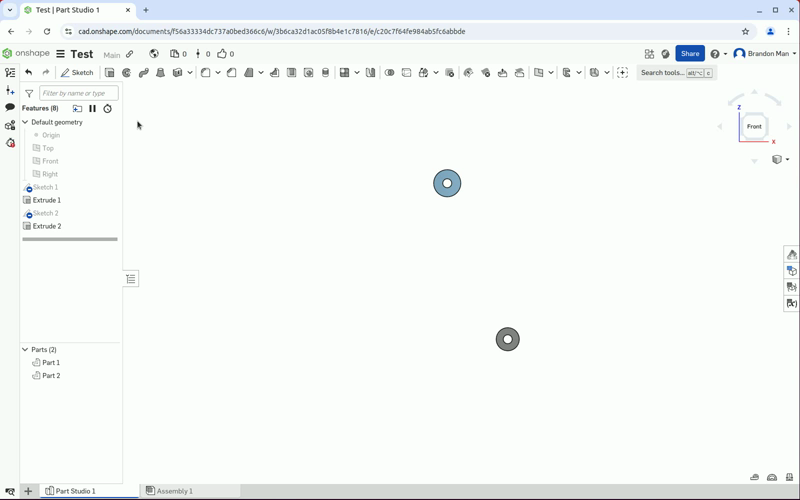
key(shift+h)
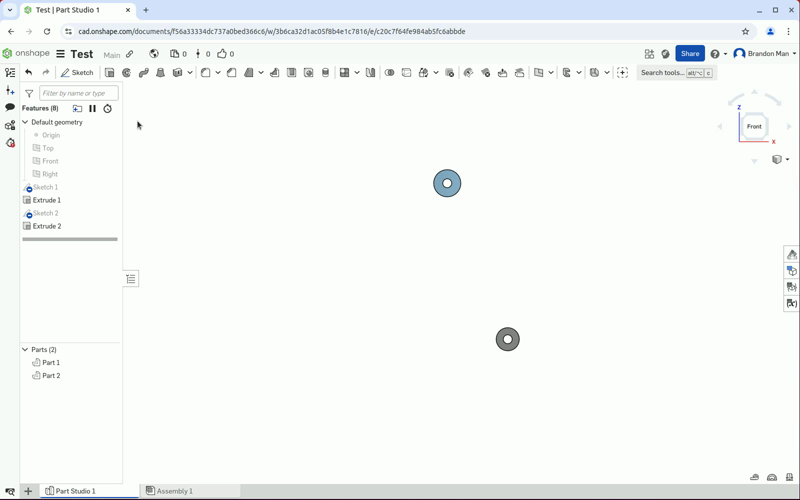
mouse_move(73, 189)
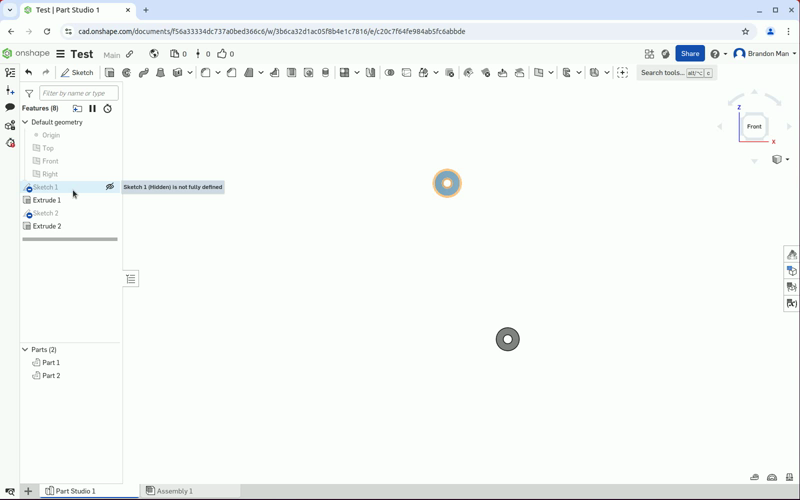
click(73, 189)
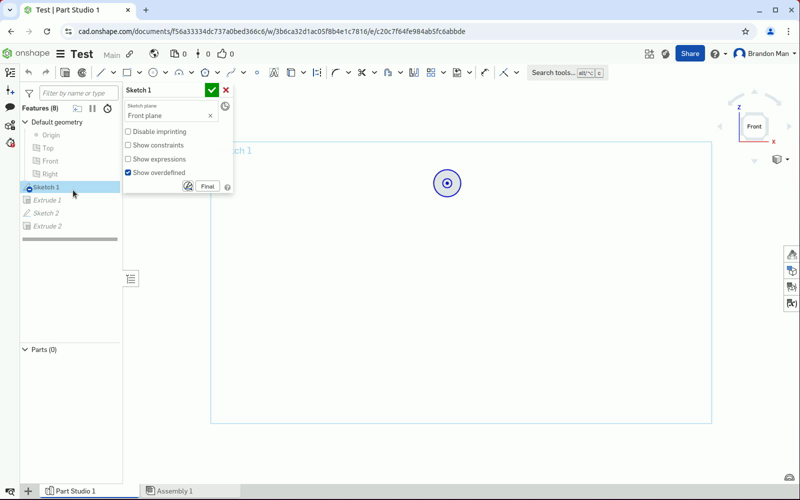
mouse_move(229, 92)
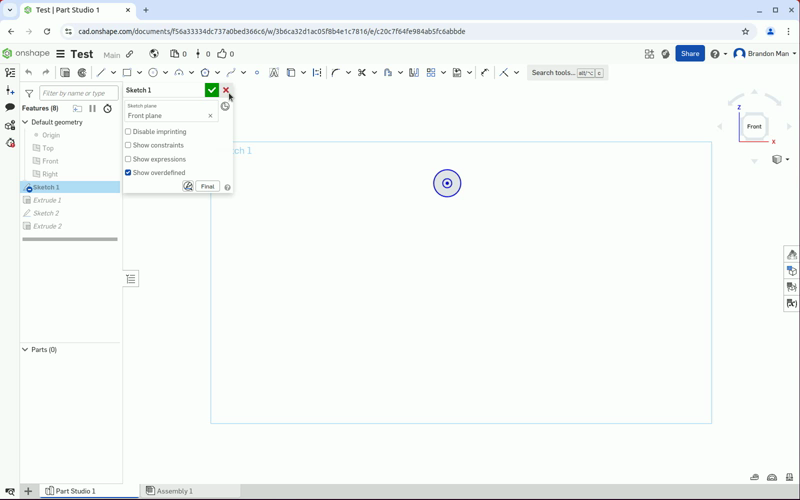
click(229, 92)
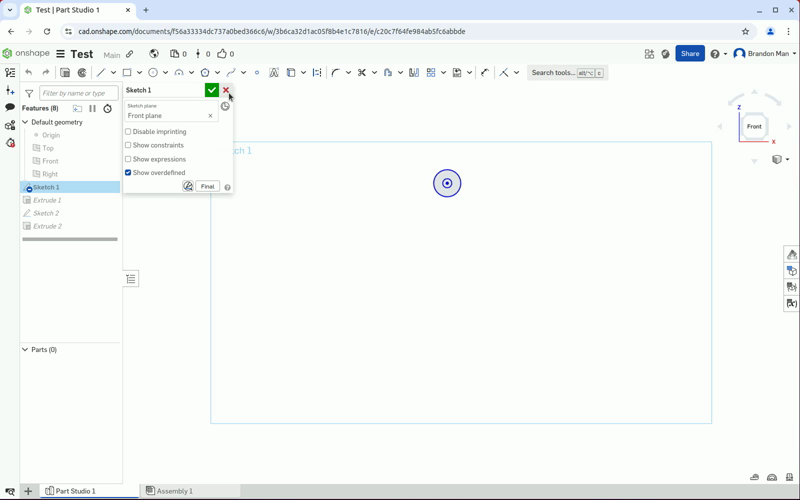
key(shift+s)
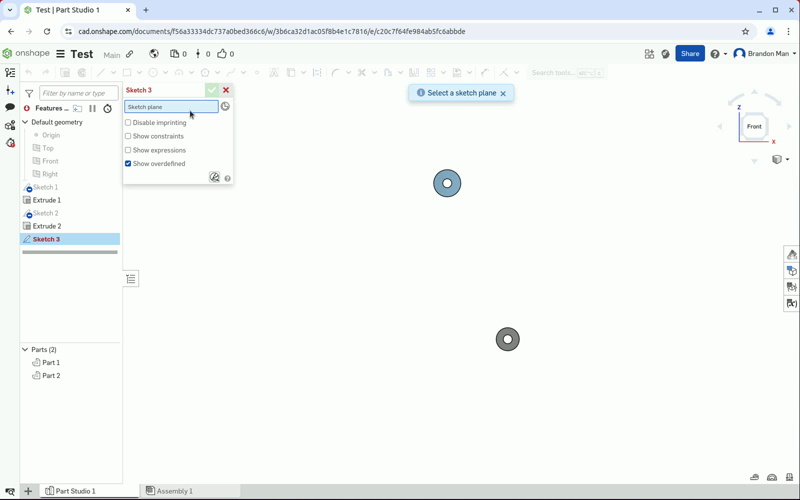
mouse_move(73, 163)
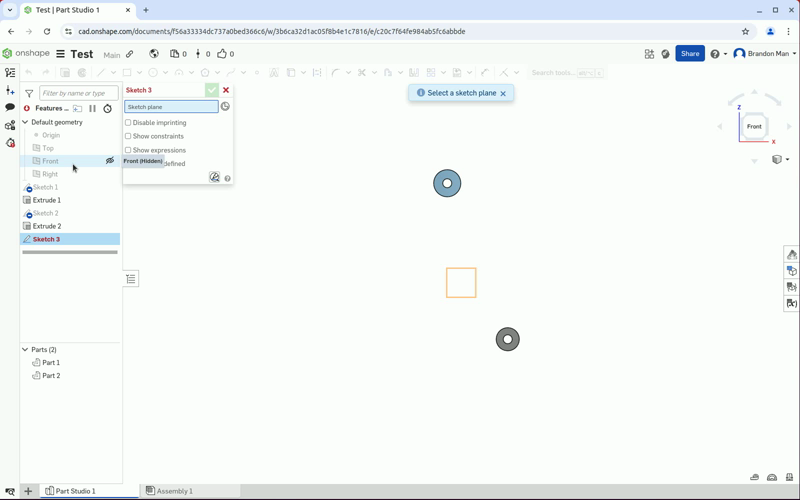
click(73, 163)
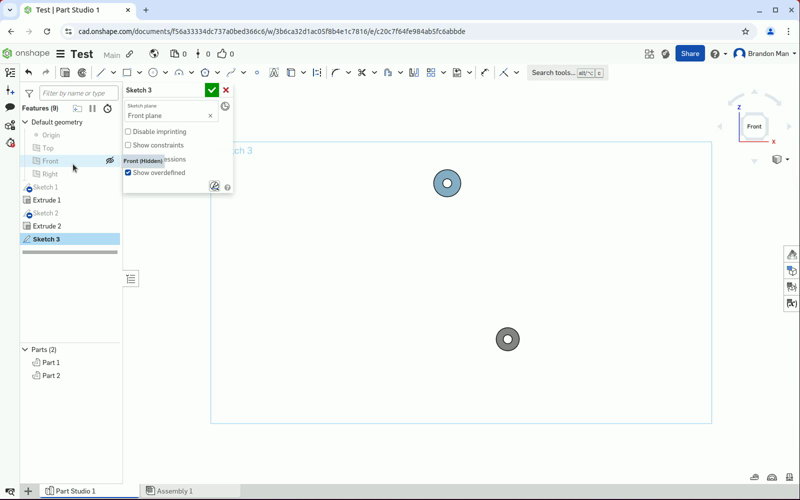
mouse_move(73, 352)
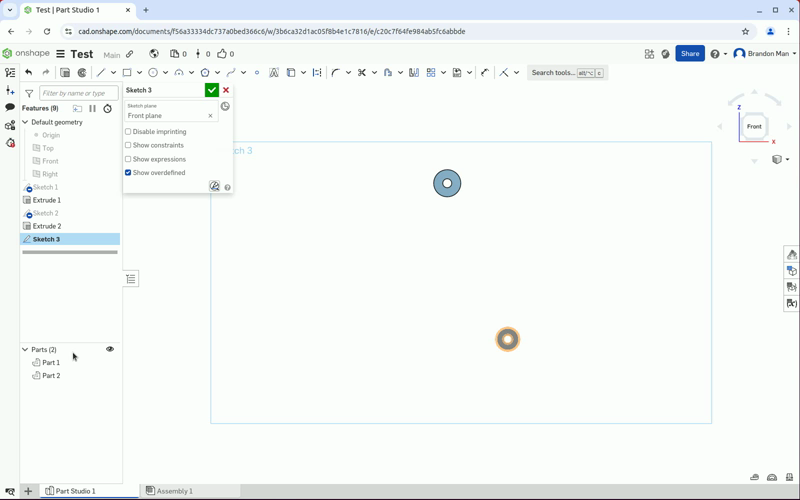
key(y)
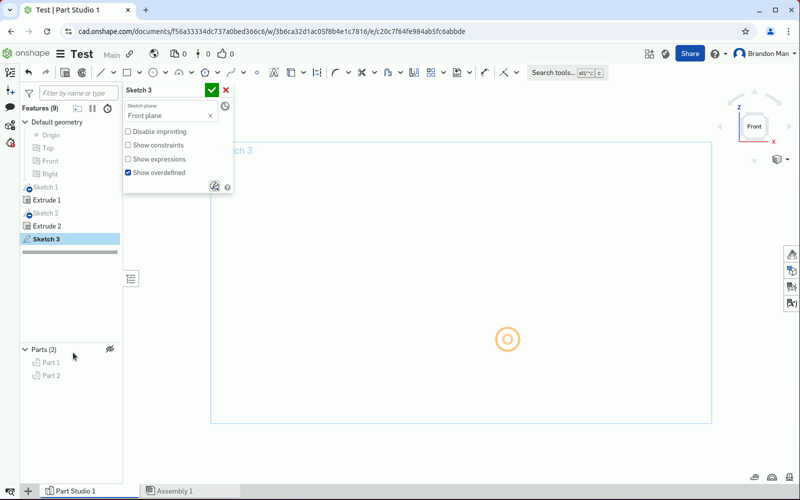
key(a)
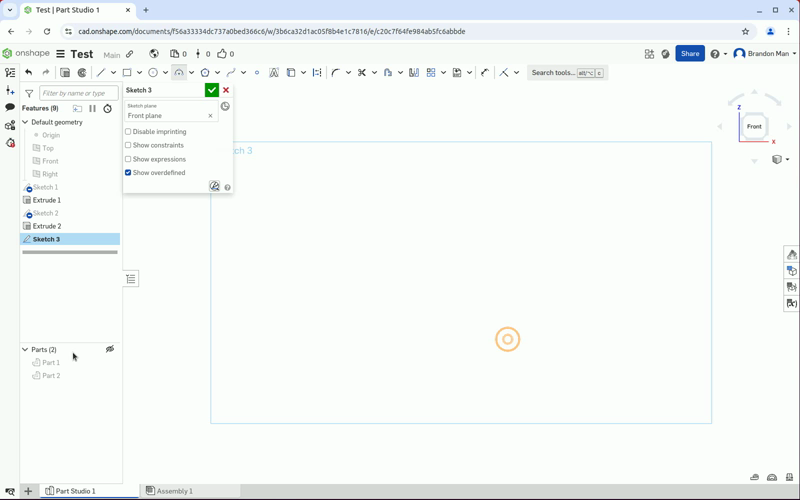
key_down(shift)
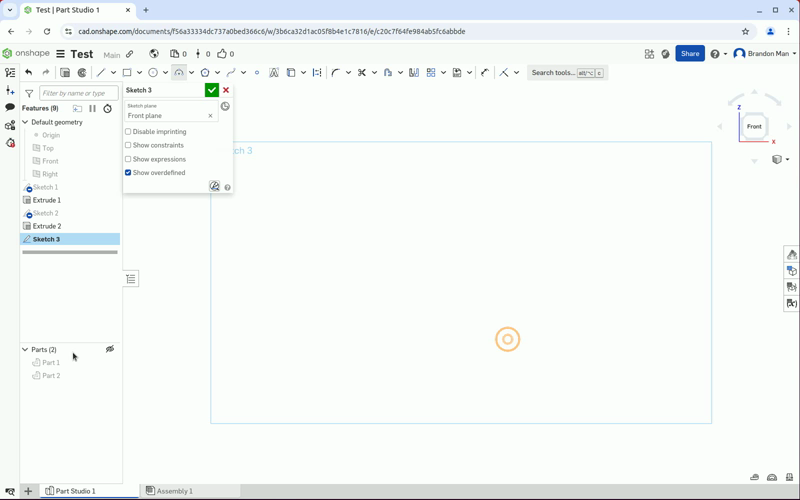
mouse_move(424, 250)
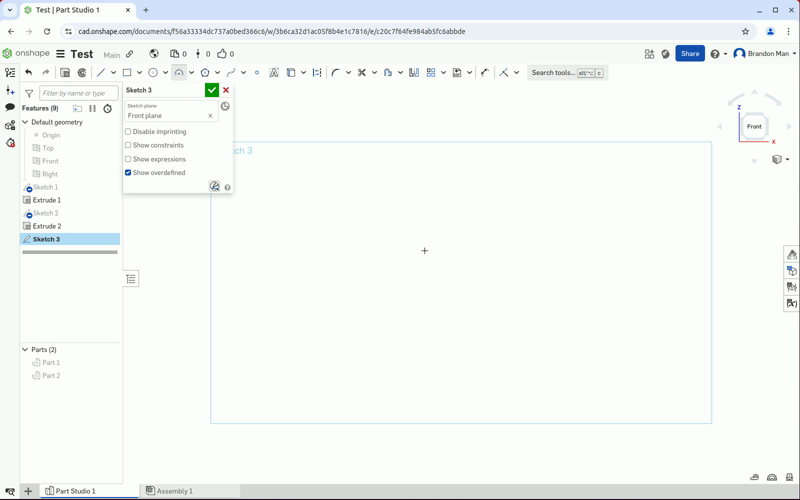
click(424, 250)
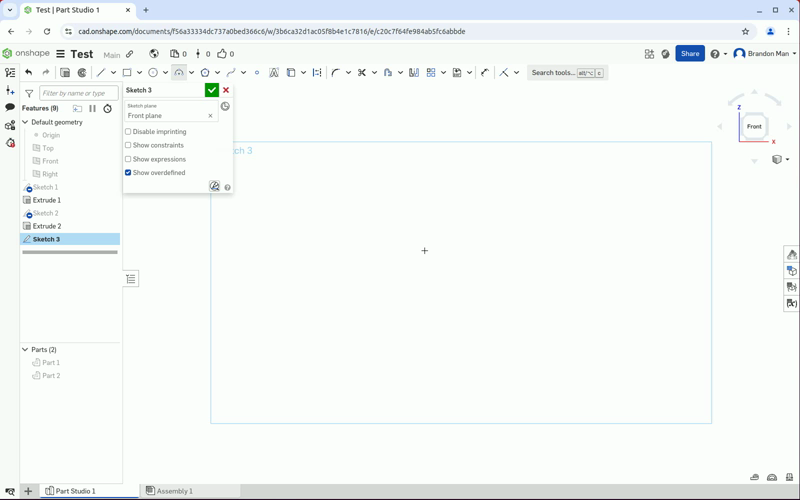
key_up(shift)
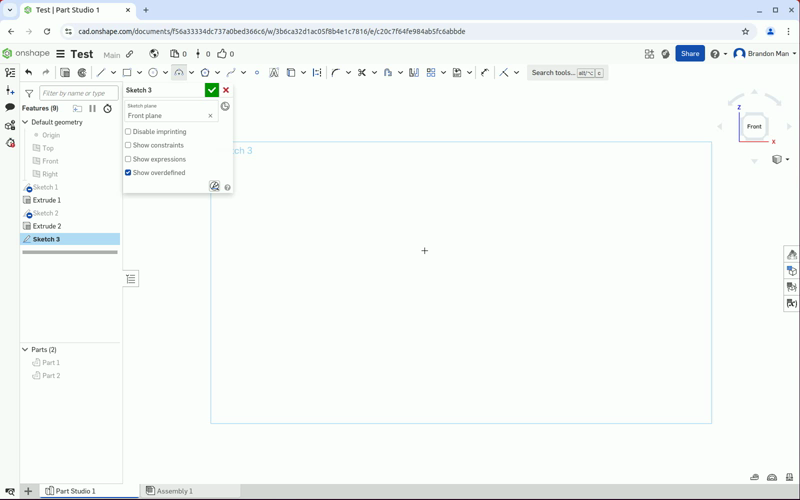
key_down(shift)
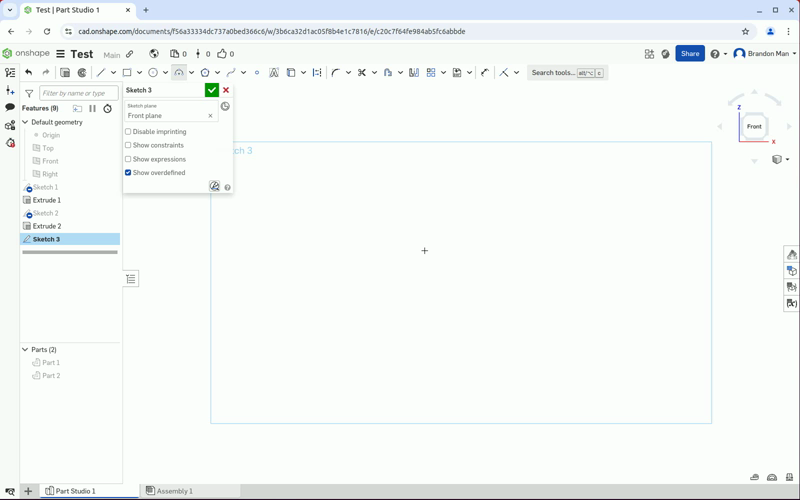
mouse_move(467, 250)
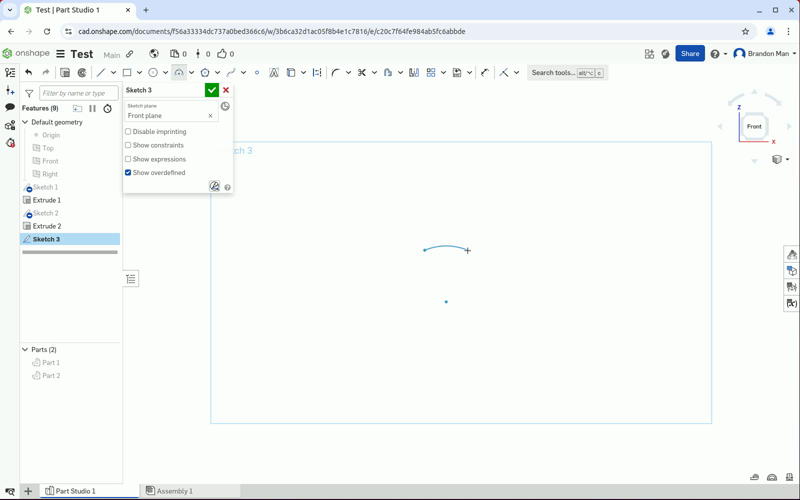
click(467, 250)
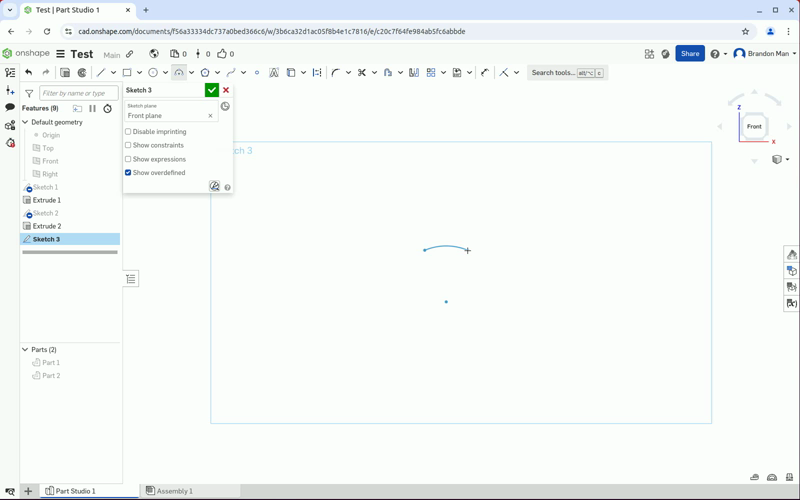
mouse_move(446, 231)
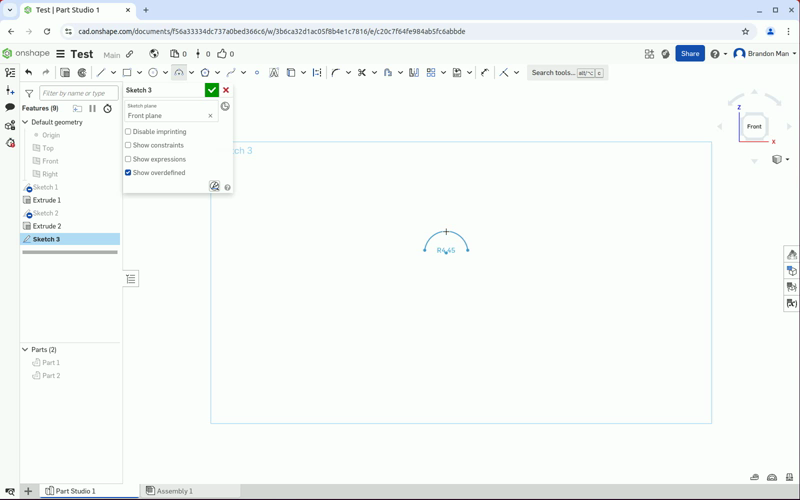
click(446, 231)
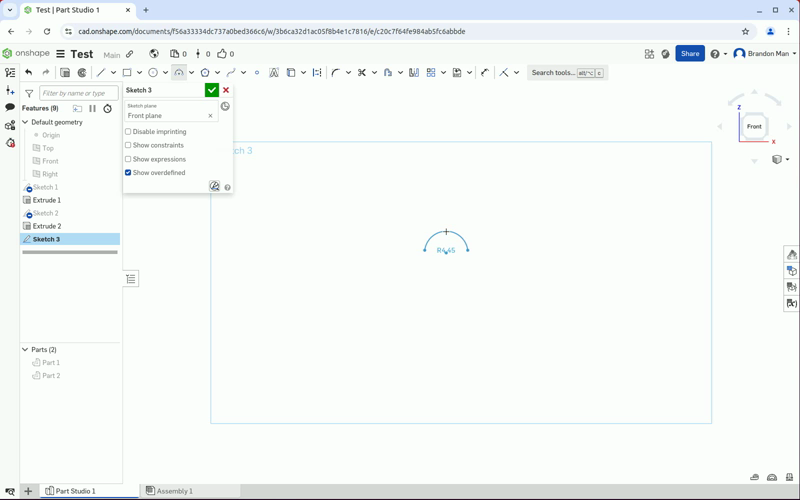
key_up(shift)
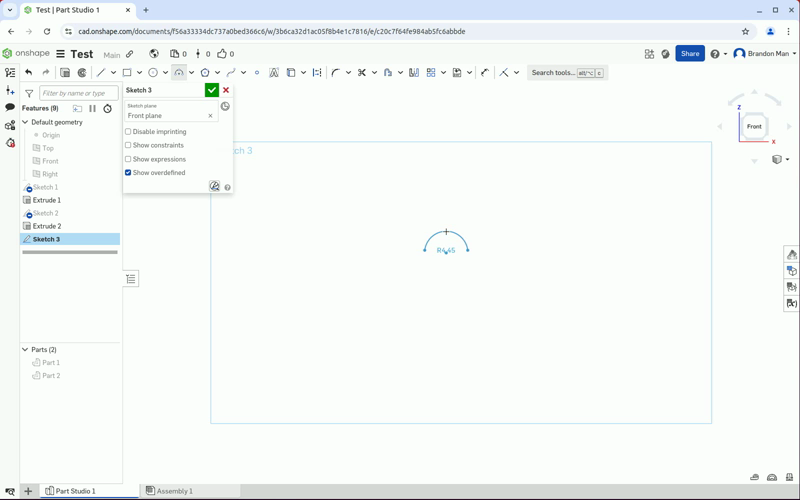
key(esc)
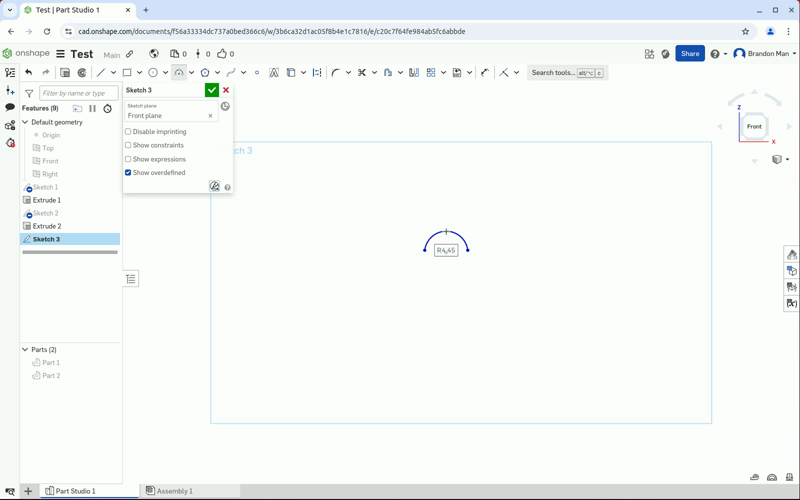
key(l)
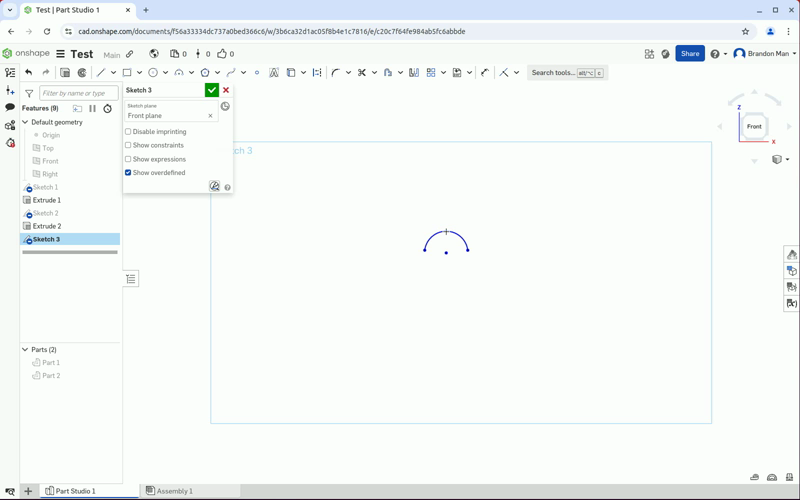
mouse_move(467, 250)
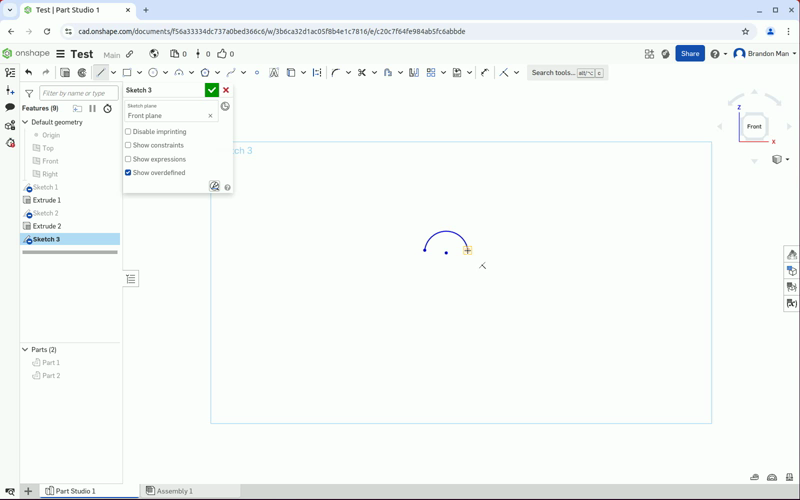
click(467, 250)
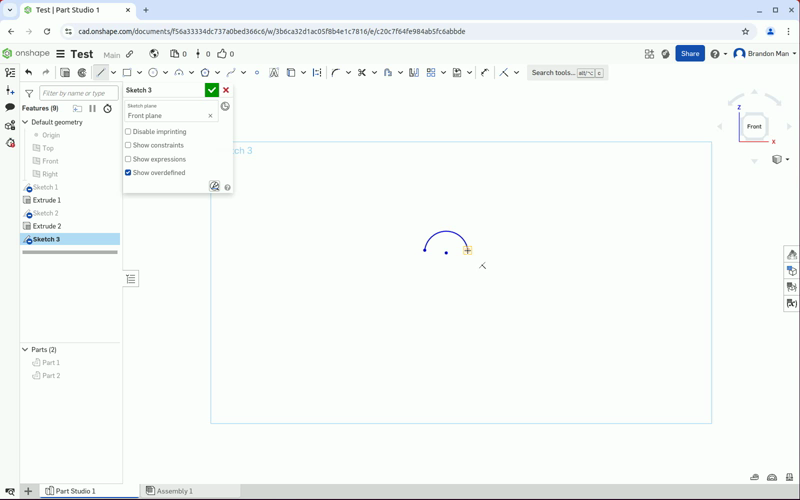
key_down(shift)
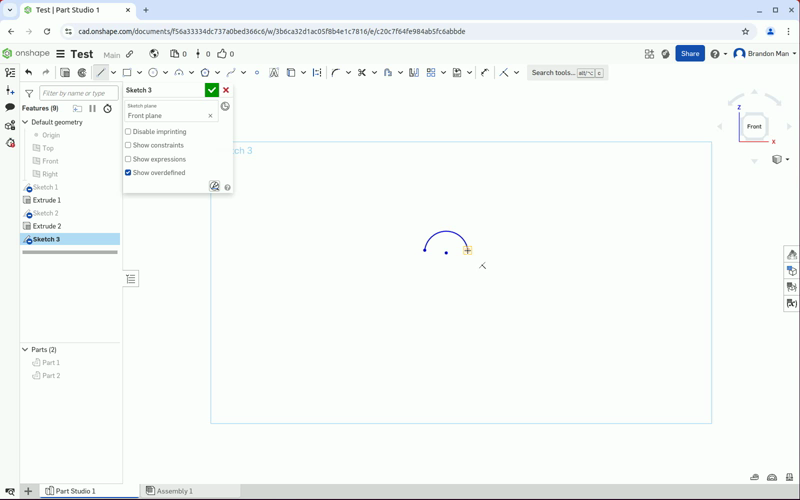
mouse_move(459, 183)
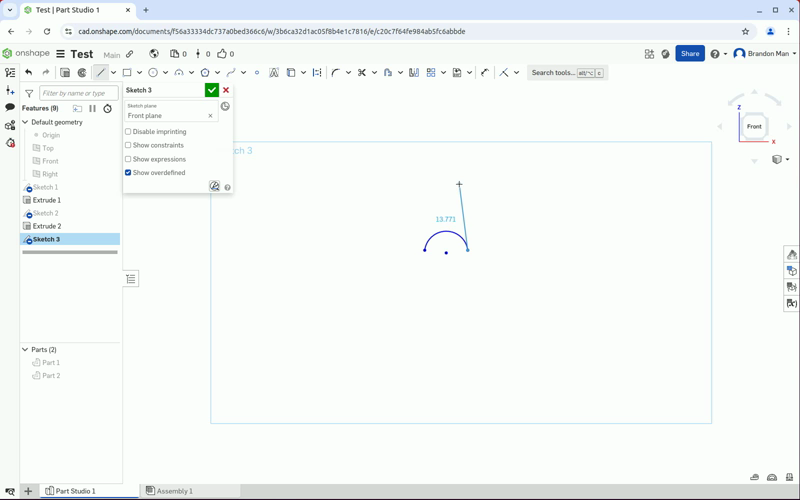
click(459, 183)
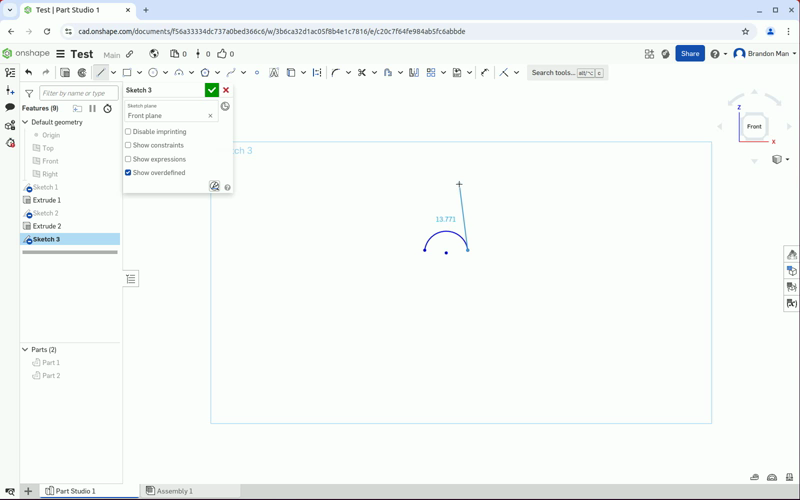
key_up(shift)
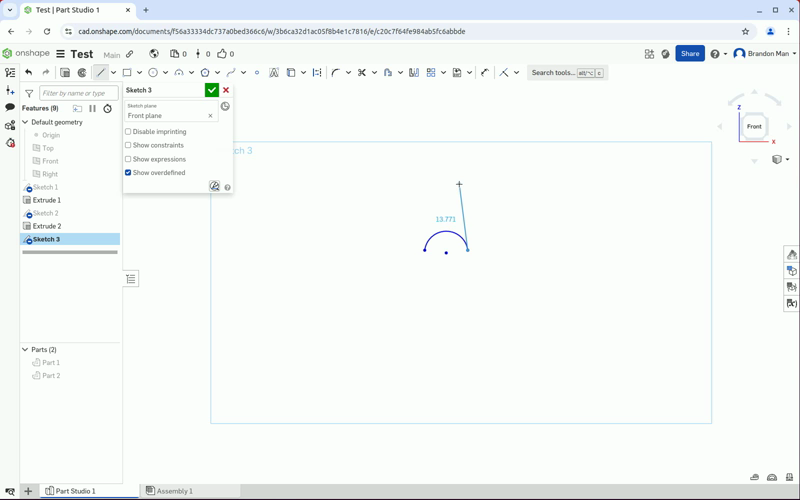
key(esc)
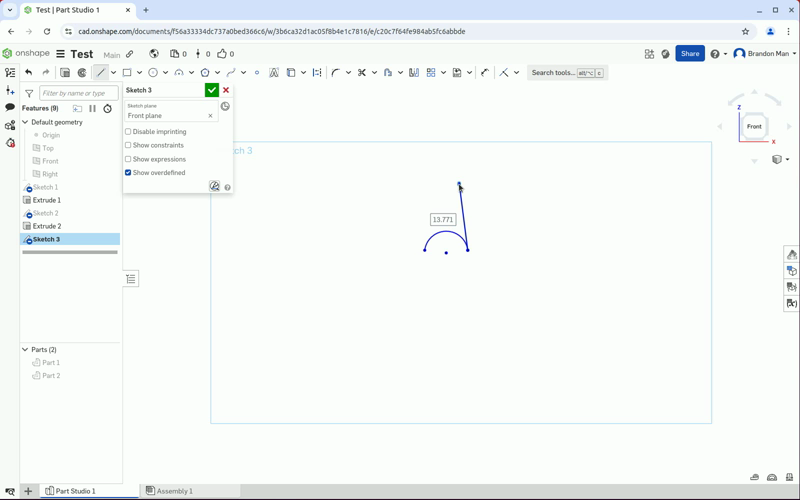
key(a)
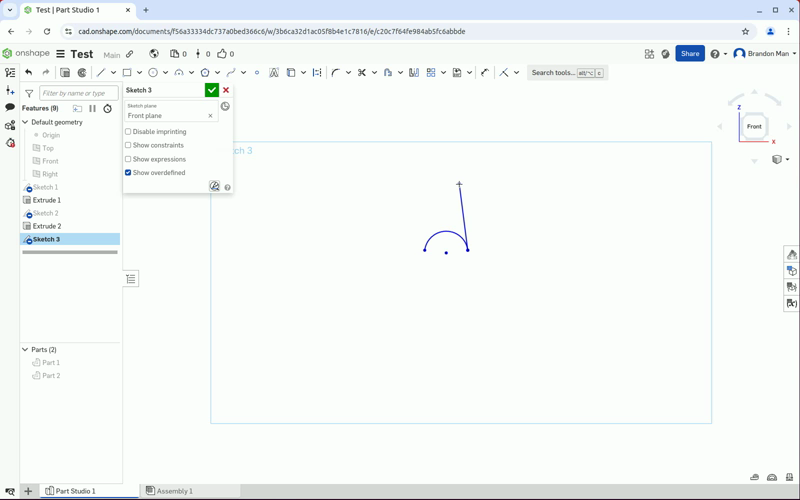
mouse_move(459, 183)
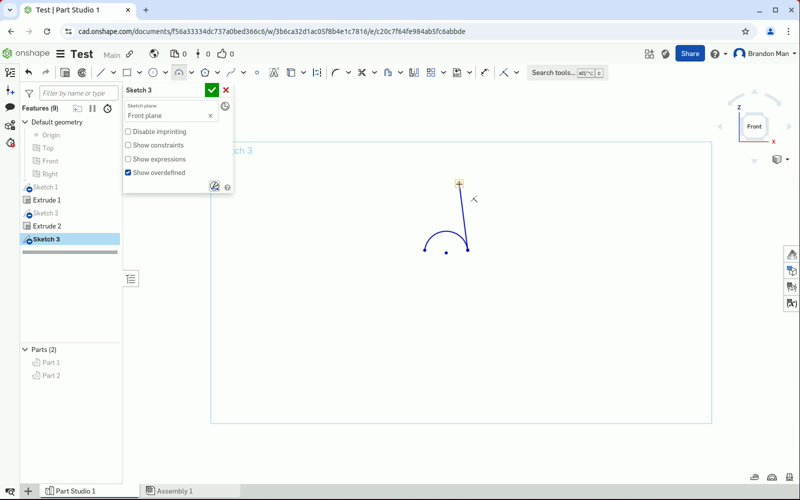
click(459, 183)
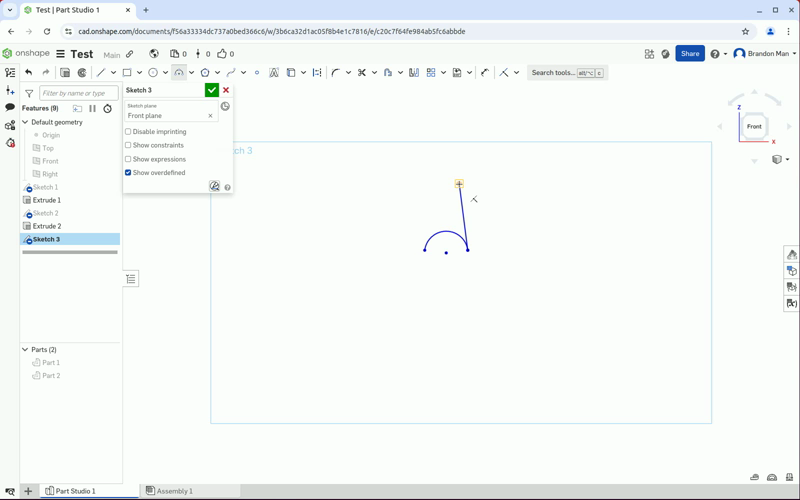
key_down(shift)
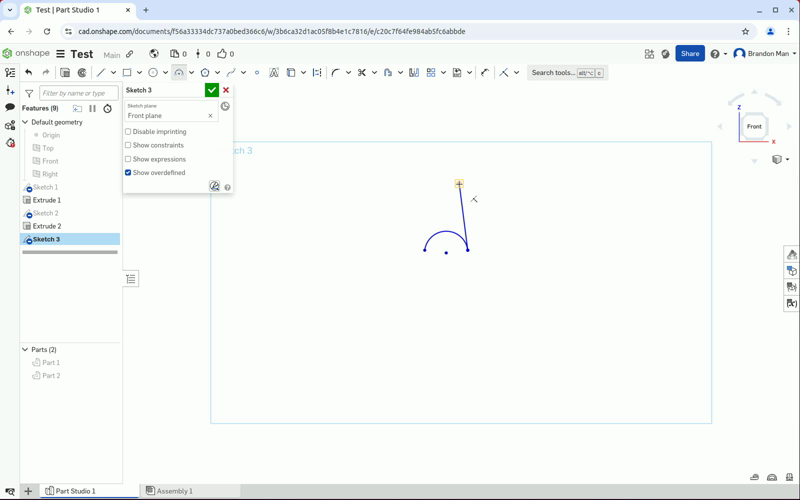
mouse_move(432, 182)
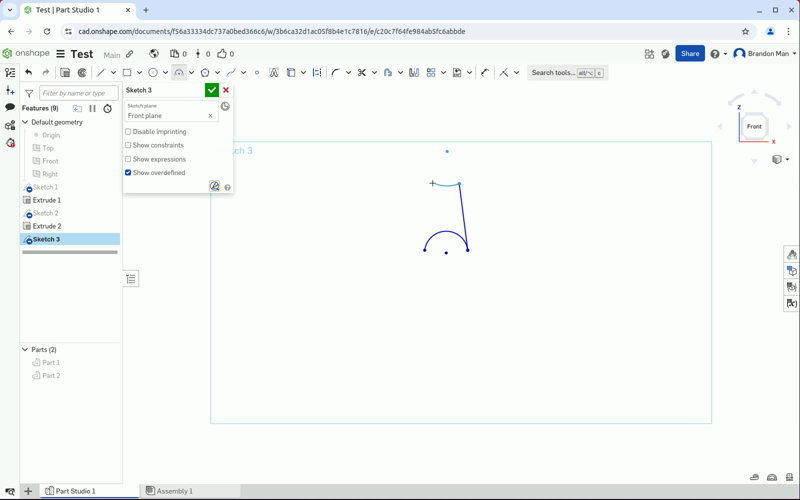
click(432, 182)
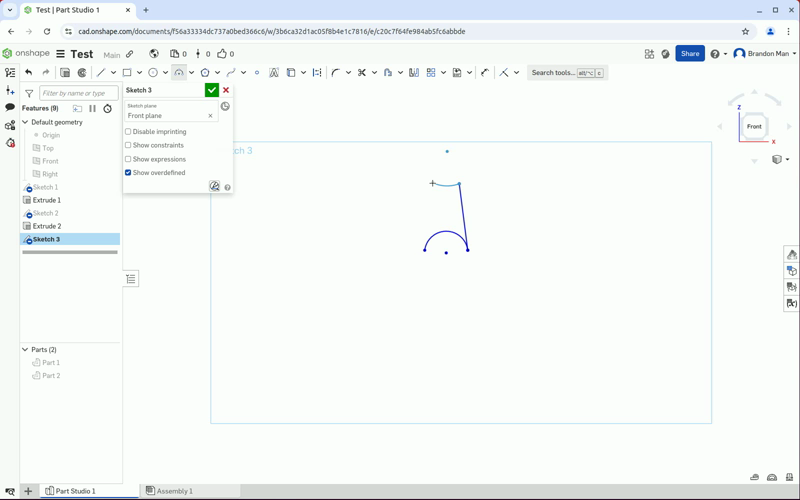
mouse_move(445, 196)
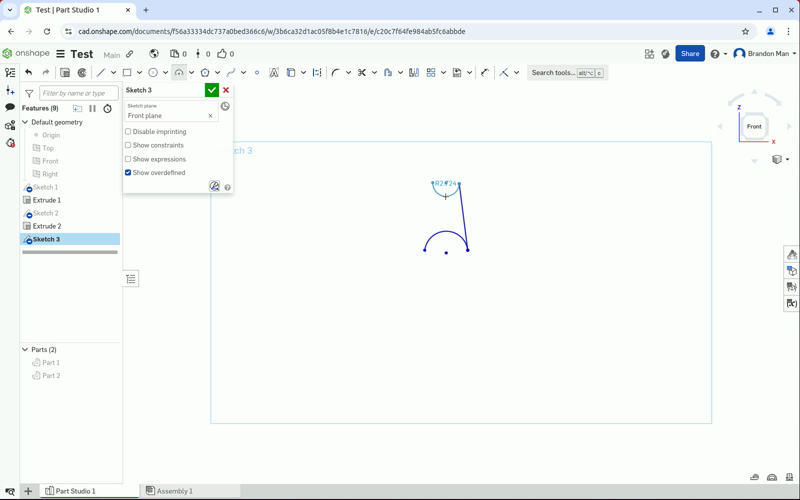
click(445, 196)
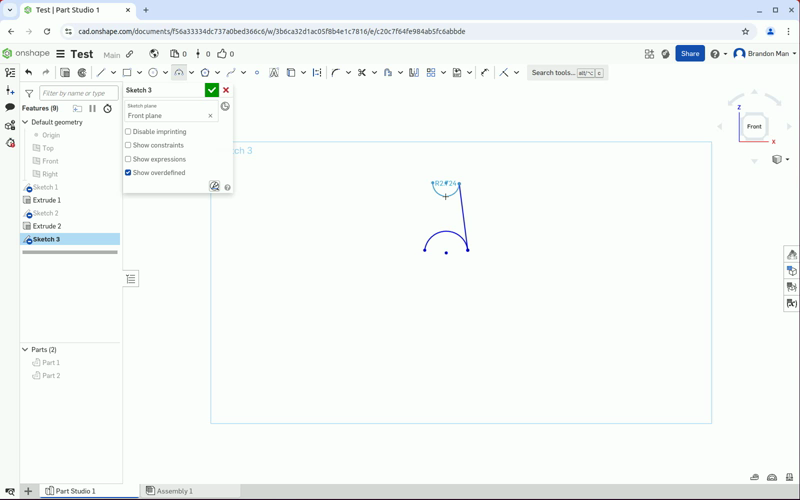
key_up(shift)
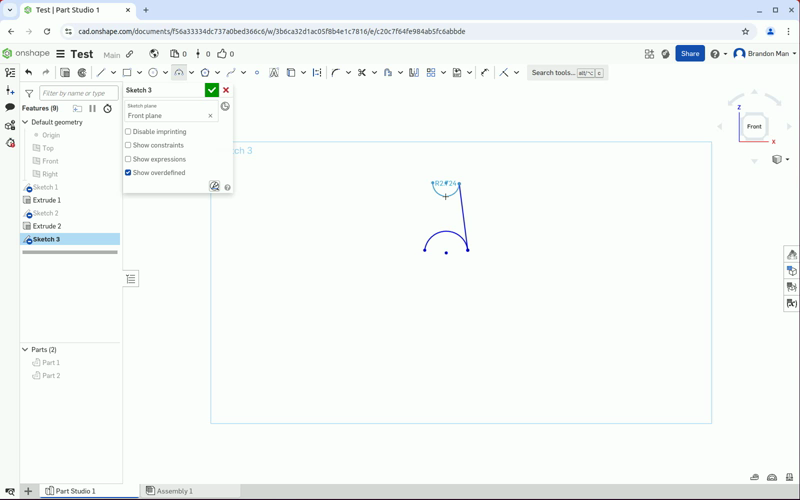
key(esc)
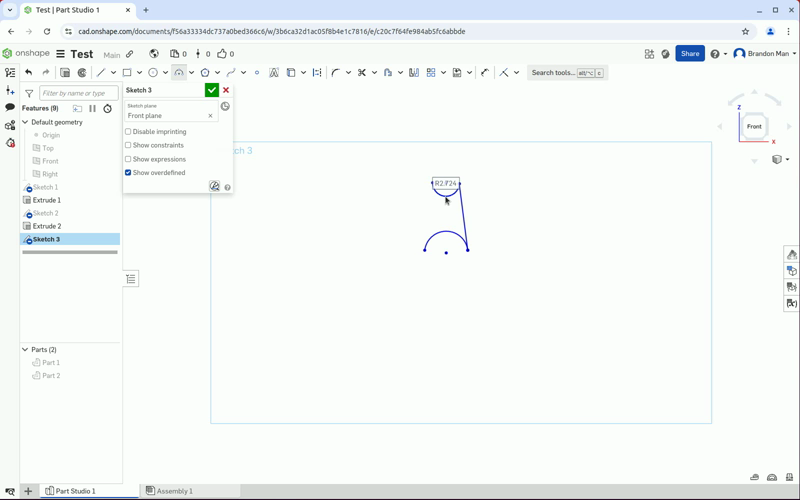
key(l)
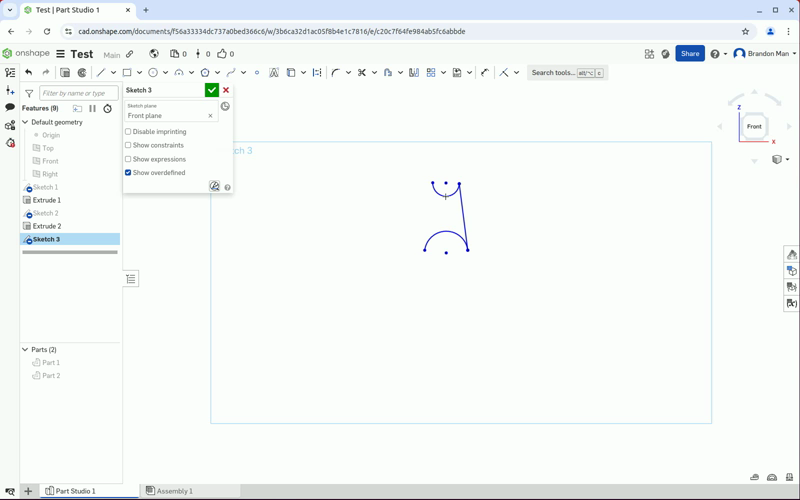
mouse_move(432, 182)
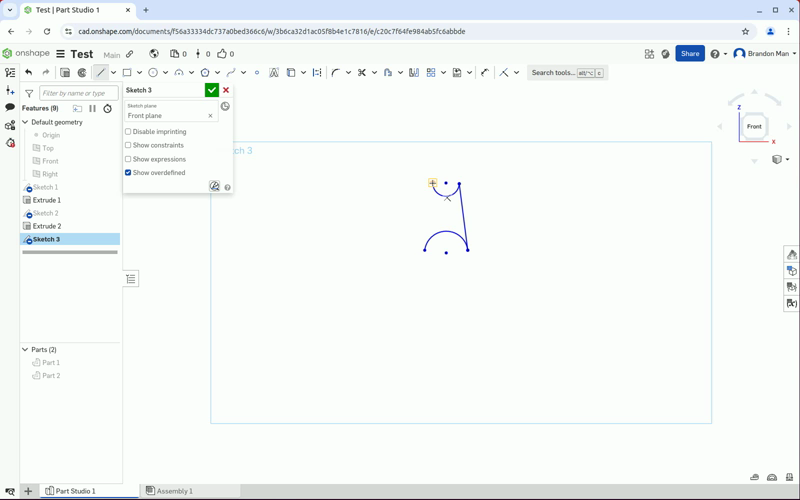
click(432, 182)
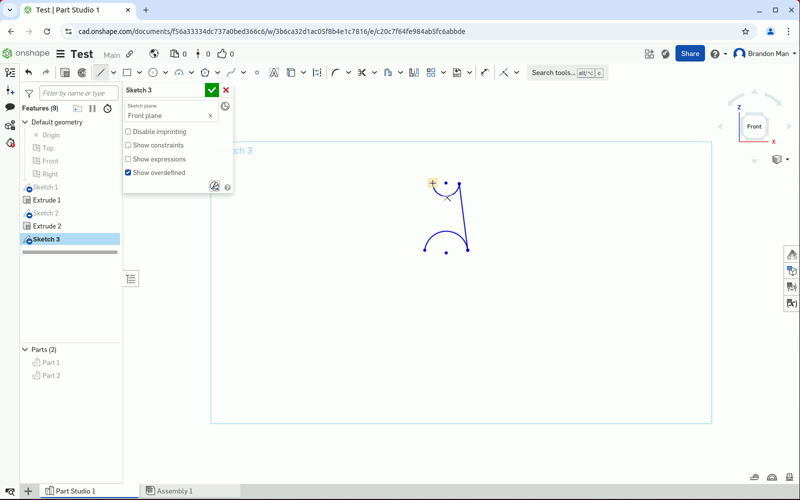
key_down(shift)
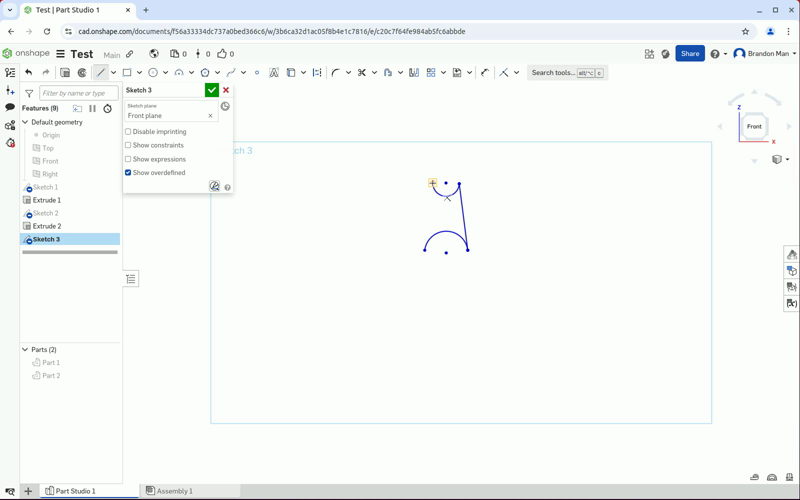
mouse_move(424, 250)
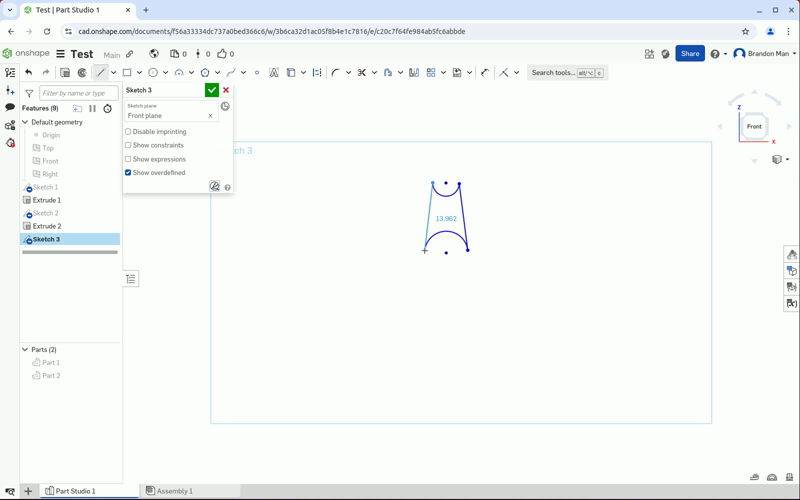
key_up(shift)
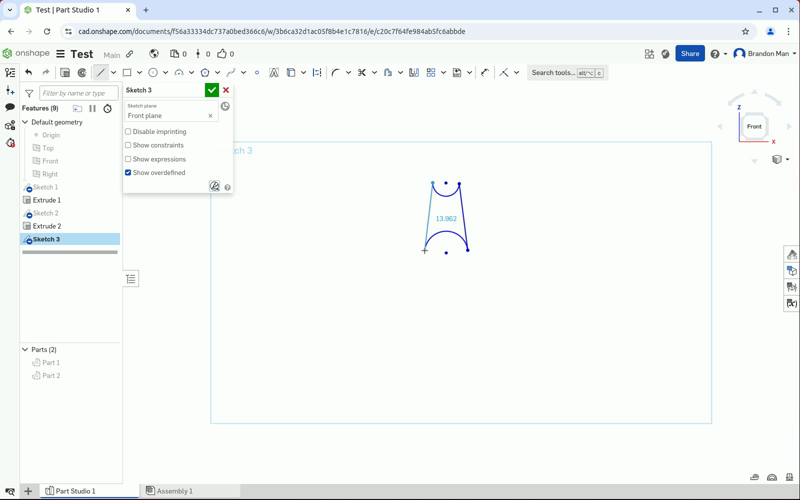
click(424, 250)
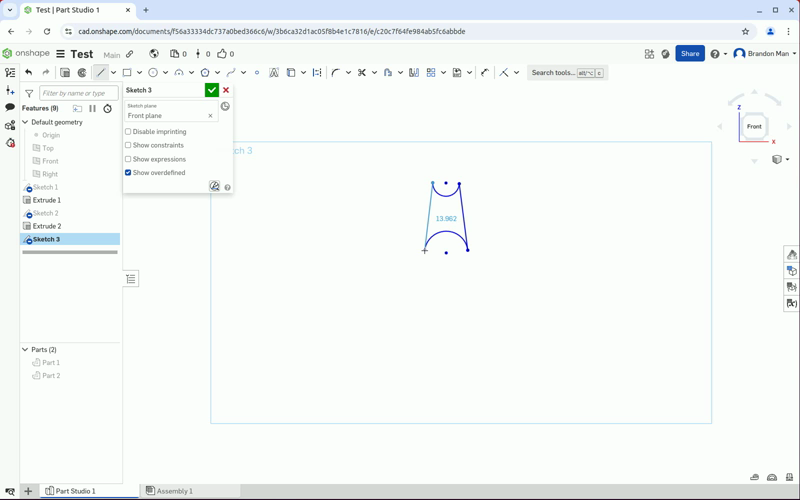
key(esc)
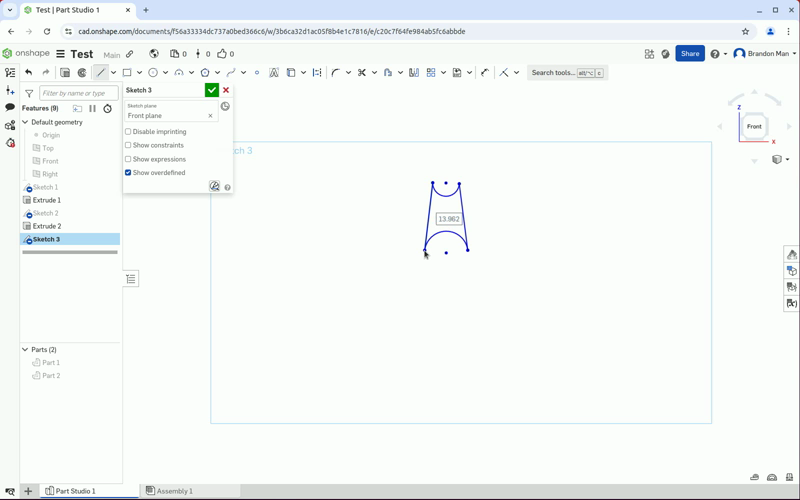
key(c)
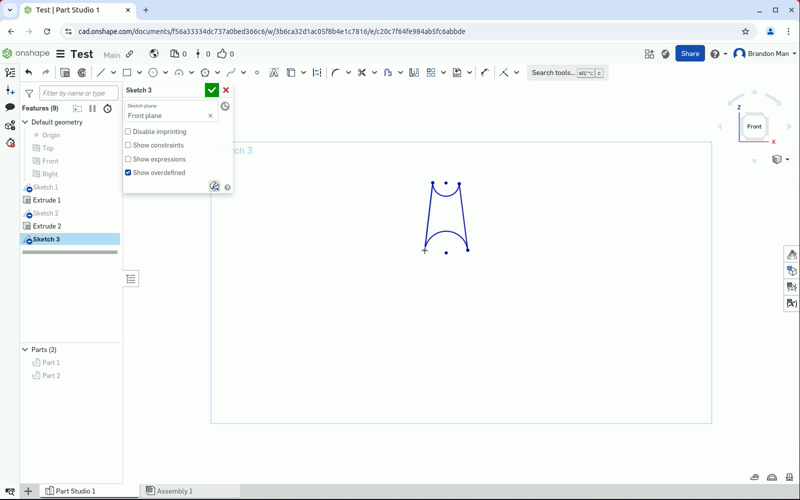
key_down(shift)
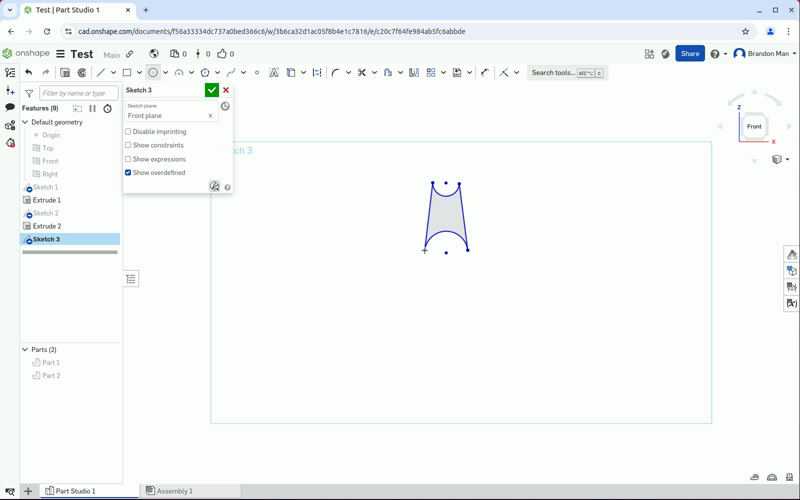
mouse_move(438, 202)
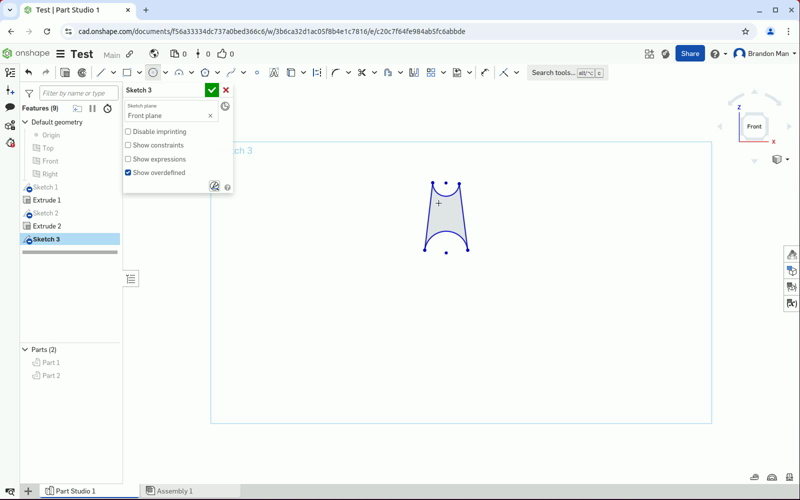
click(438, 202)
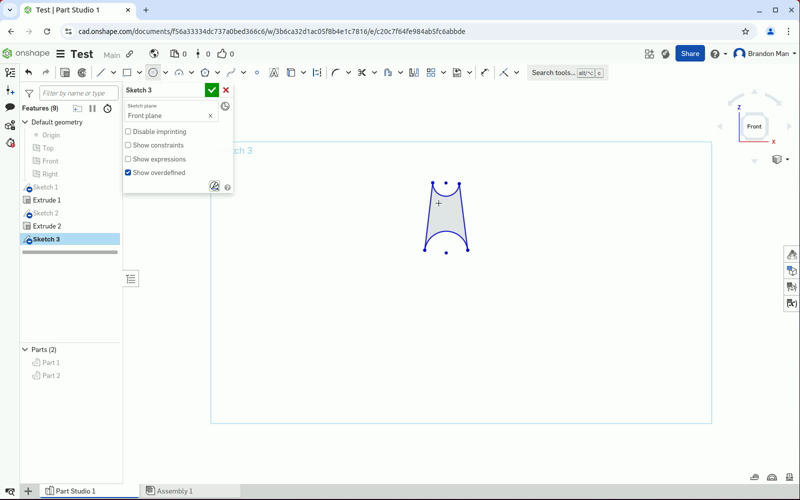
key_up(shift)
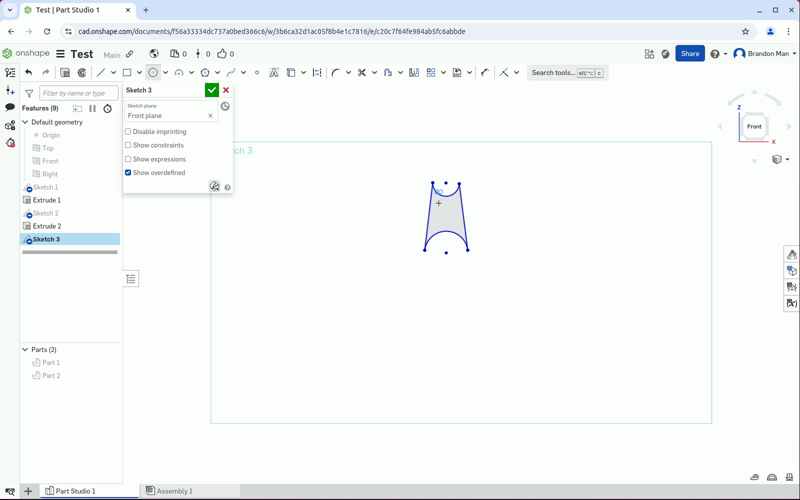
mouse_move(440, 202)
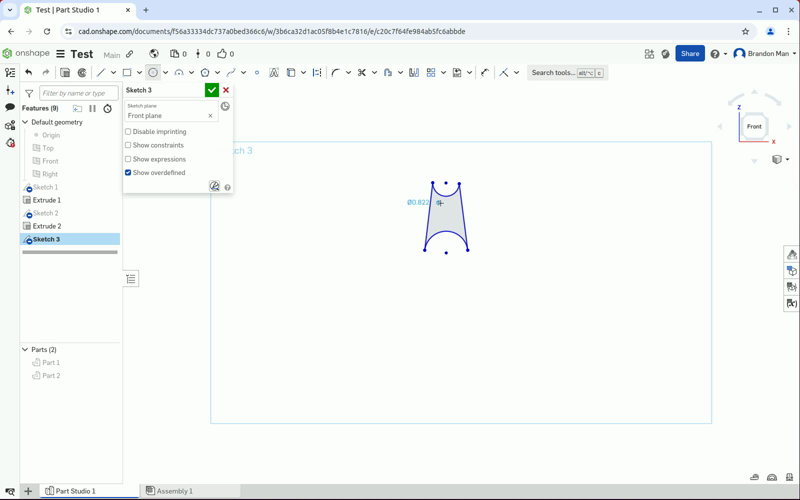
scroll(6)
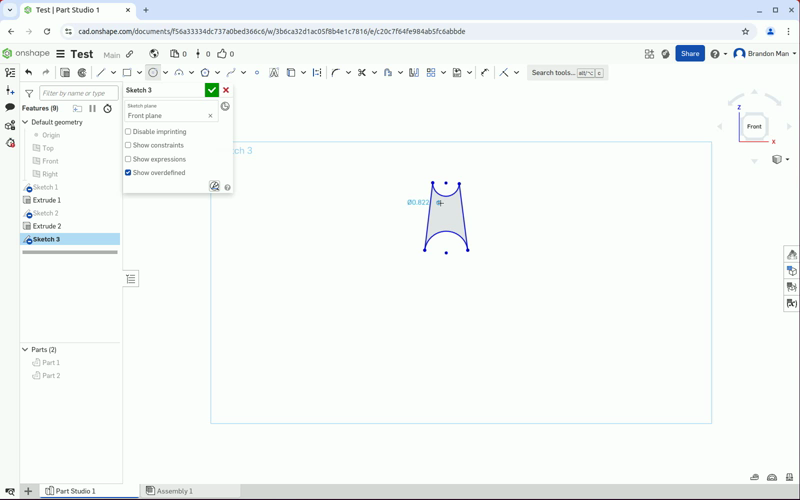
scroll(6)
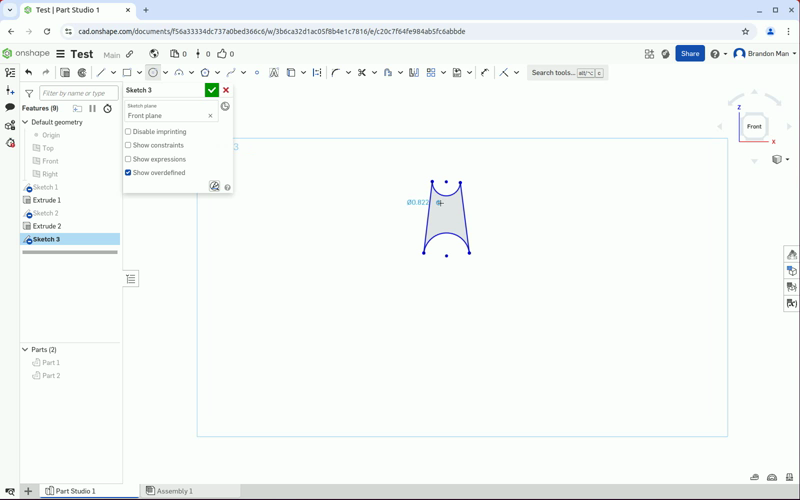
scroll(6)
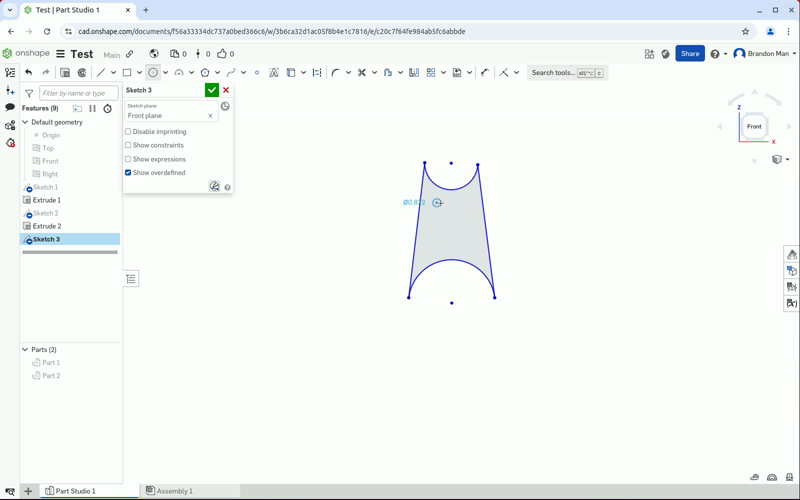
scroll(6)
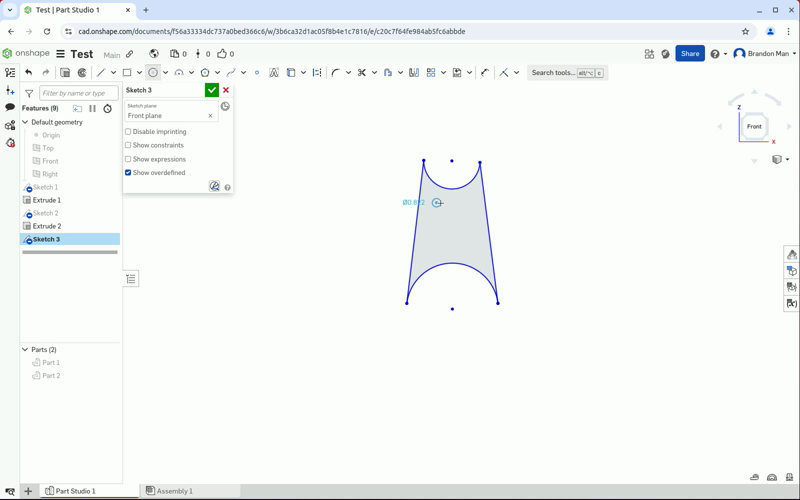
scroll(6)
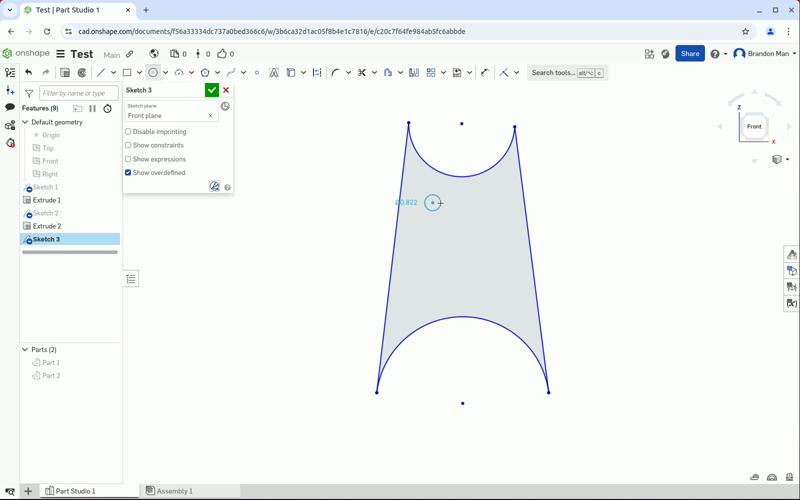
scroll(6)
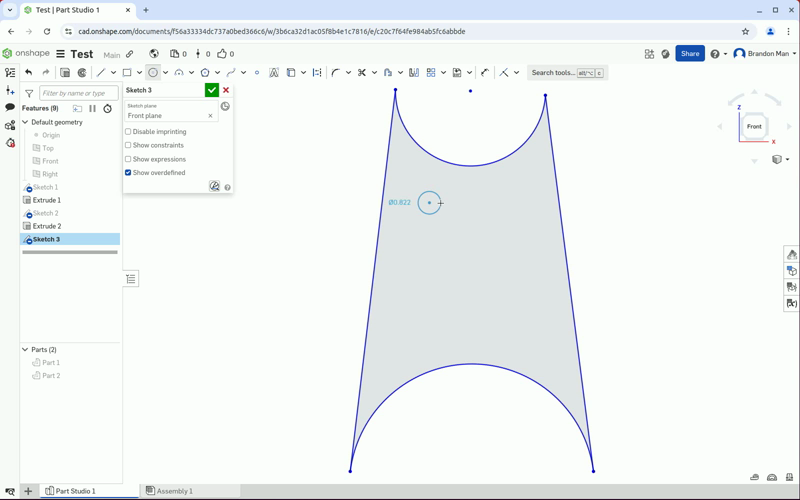
scroll(6)
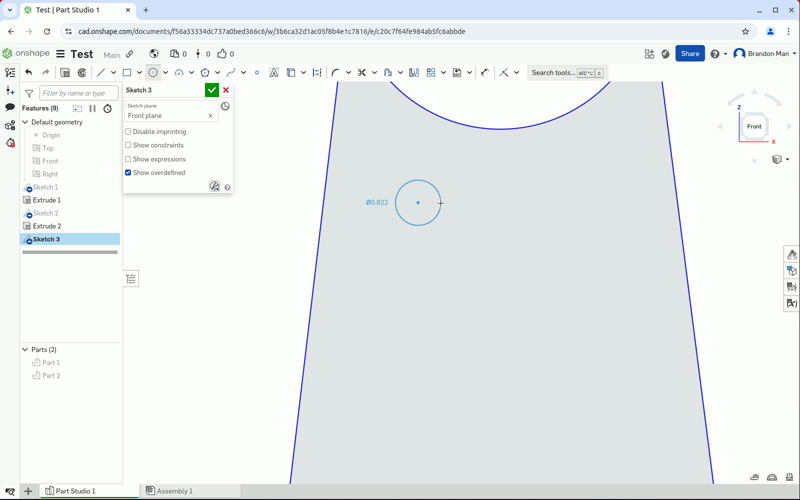
click(440, 202)
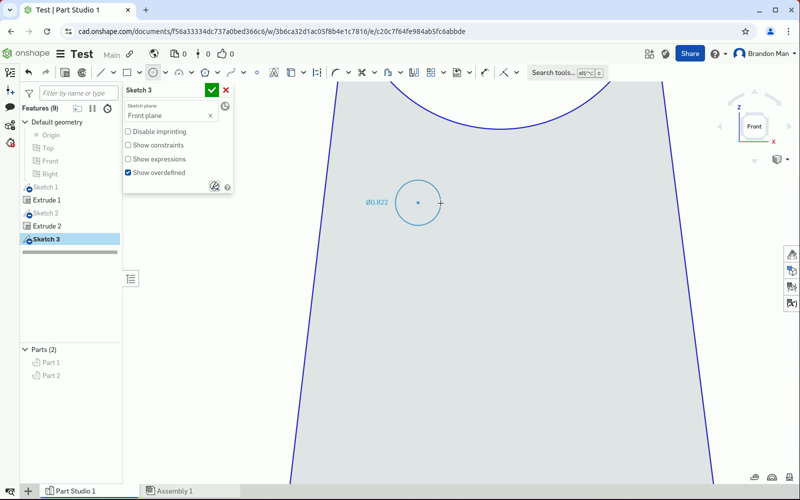
scroll(-6)
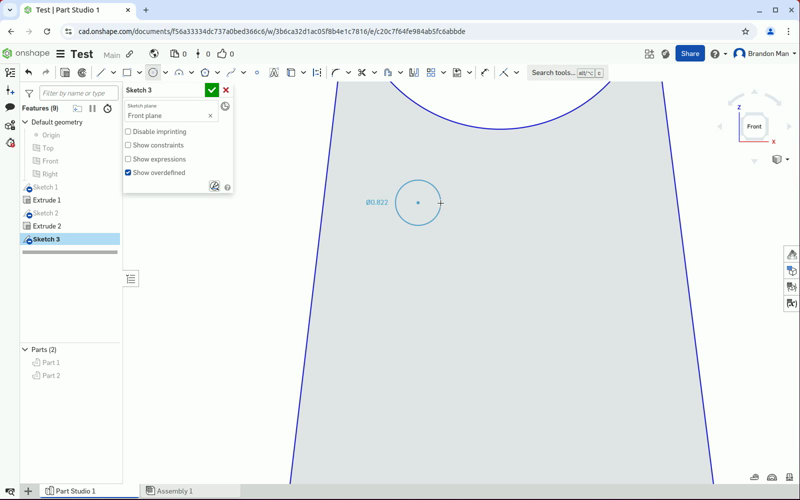
scroll(-6)
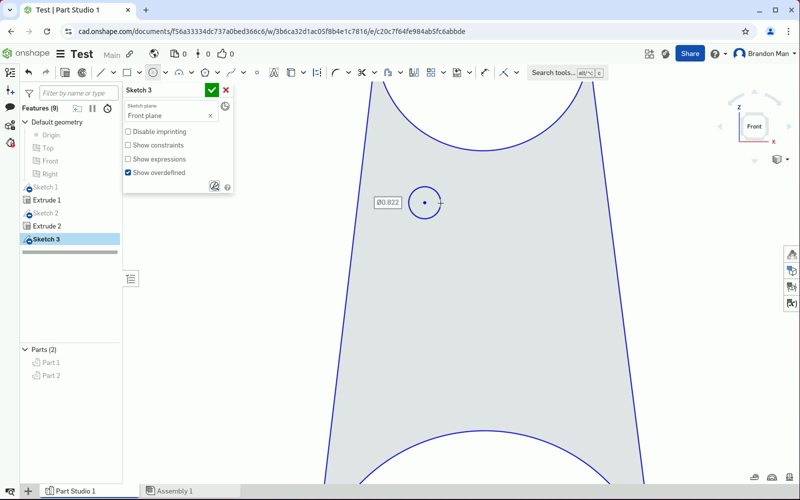
scroll(-6)
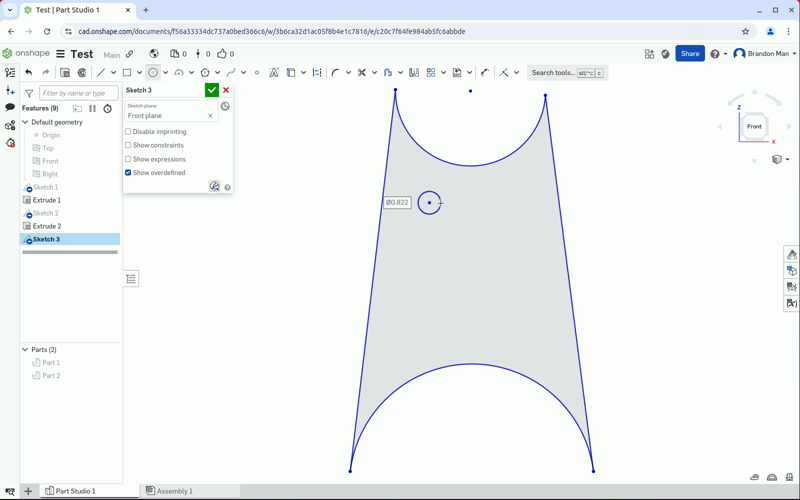
scroll(-6)
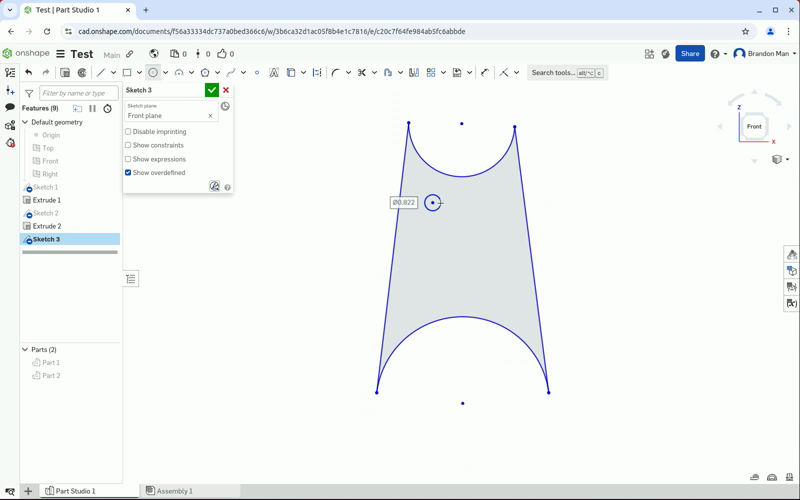
scroll(-6)
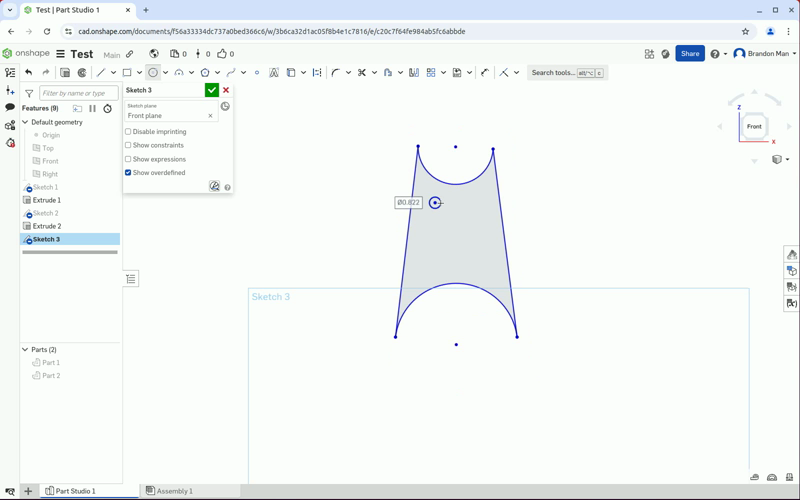
scroll(-6)
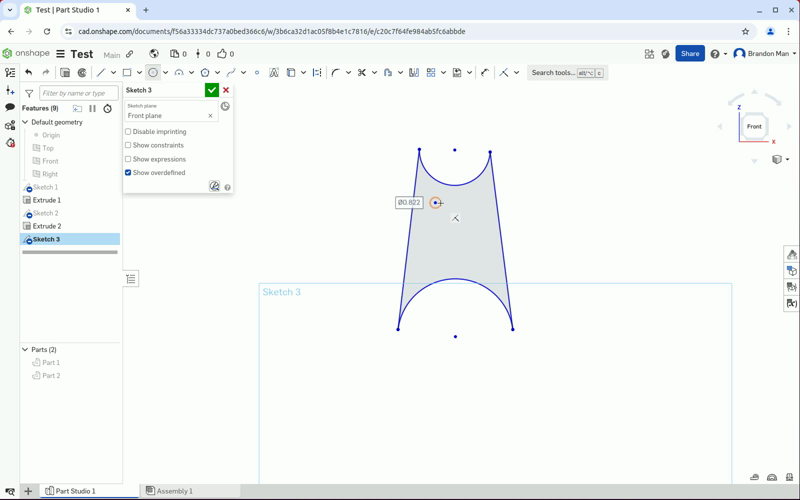
scroll(-6)
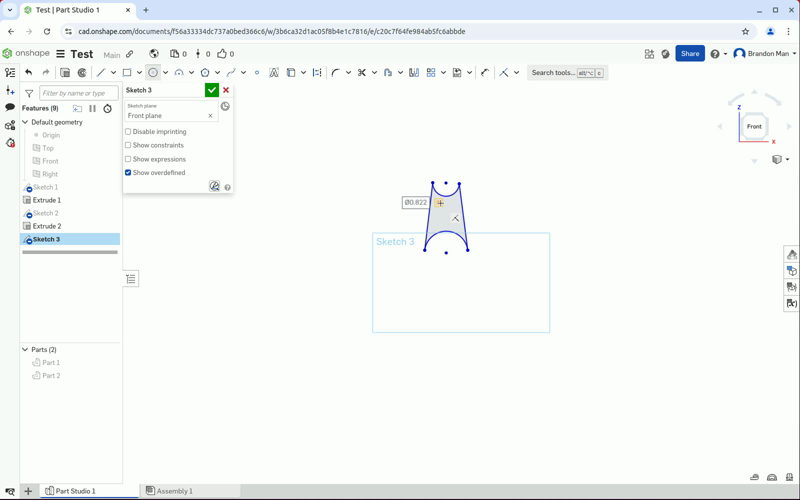
key(esc)
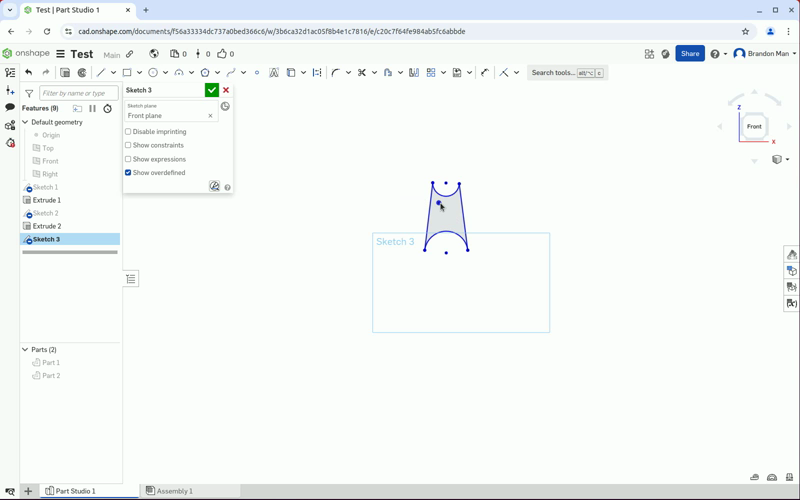
mouse_move(445, 207)
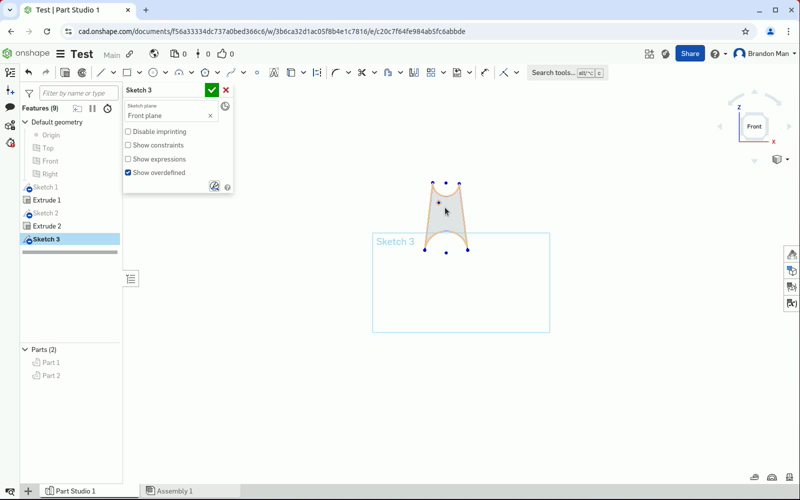
scroll(6)
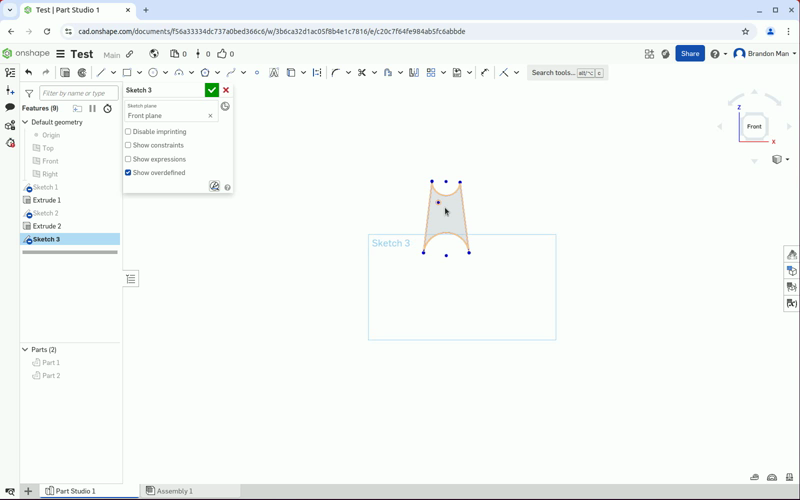
scroll(6)
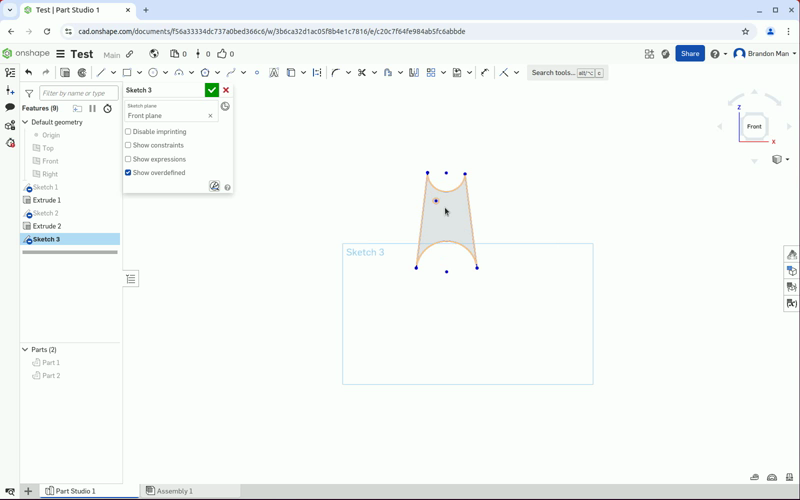
scroll(6)
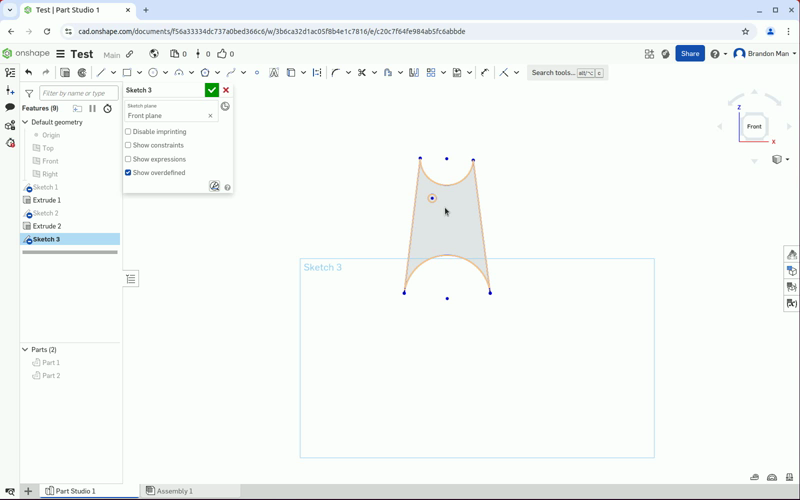
scroll(6)
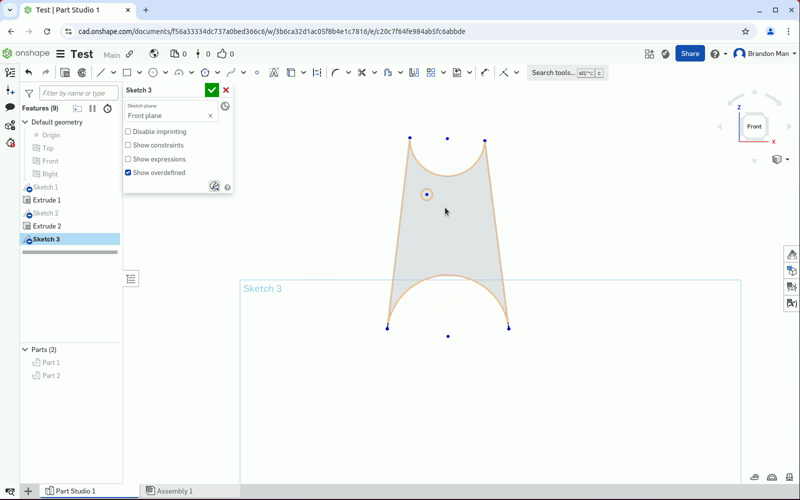
scroll(6)
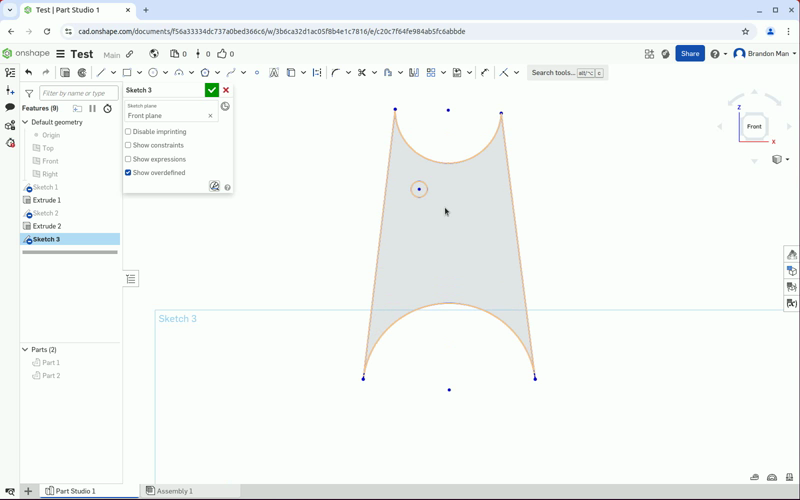
scroll(6)
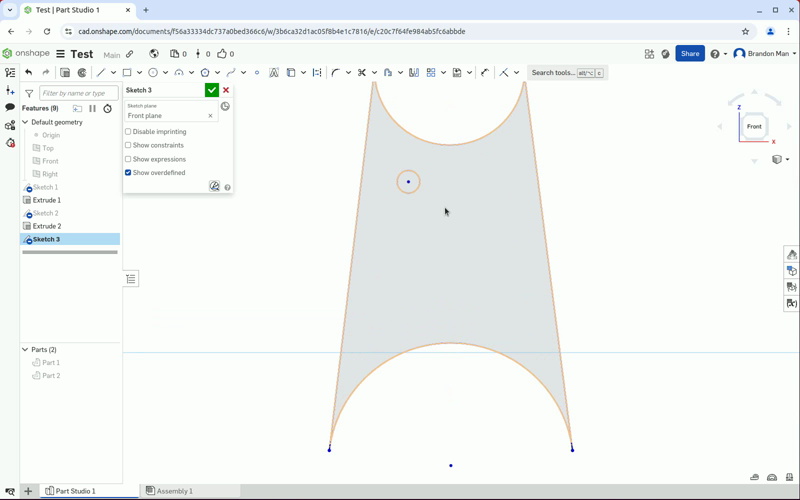
scroll(6)
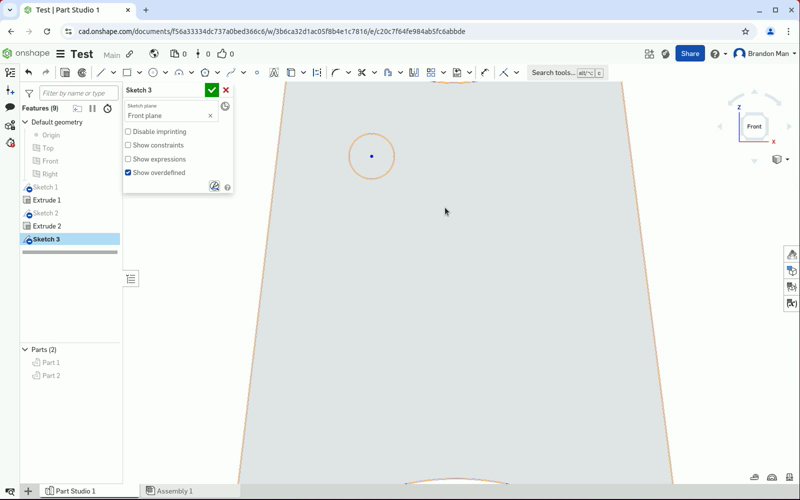
click(445, 207)
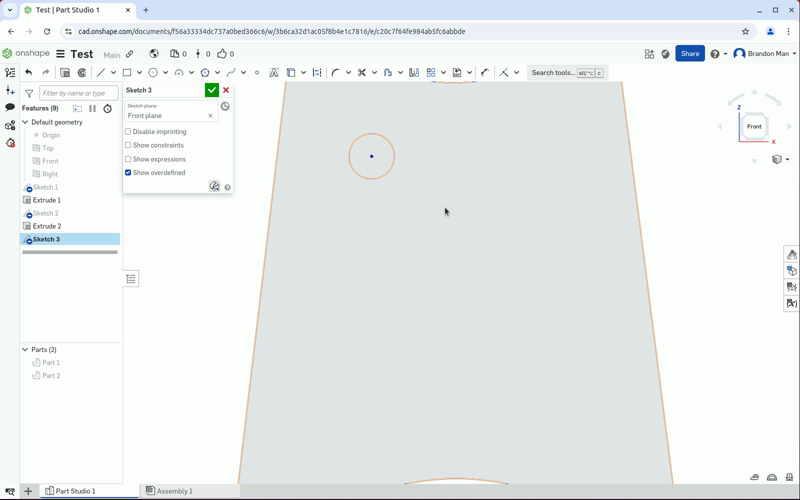
scroll(-6)
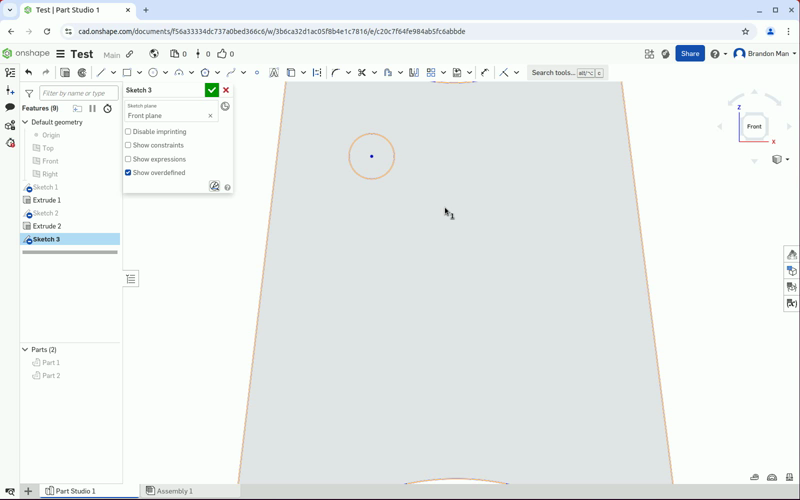
scroll(-6)
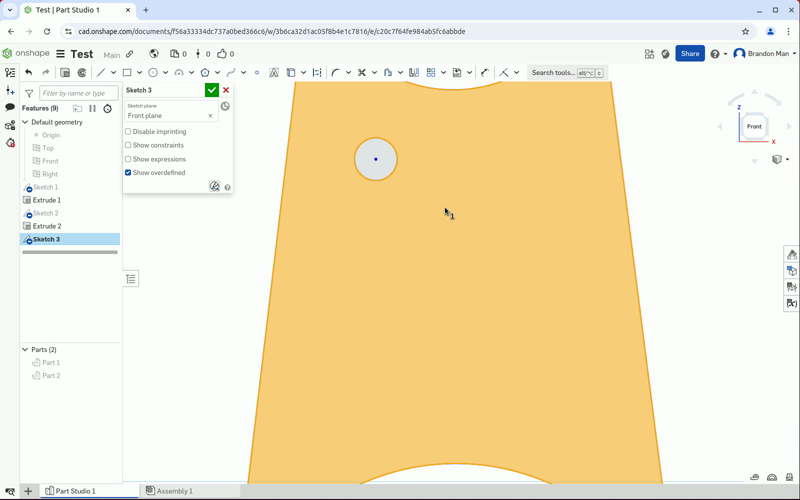
scroll(-6)
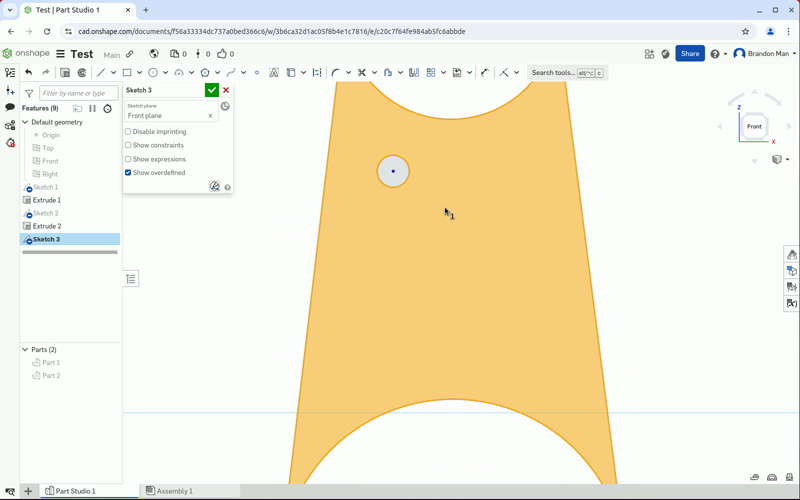
scroll(-6)
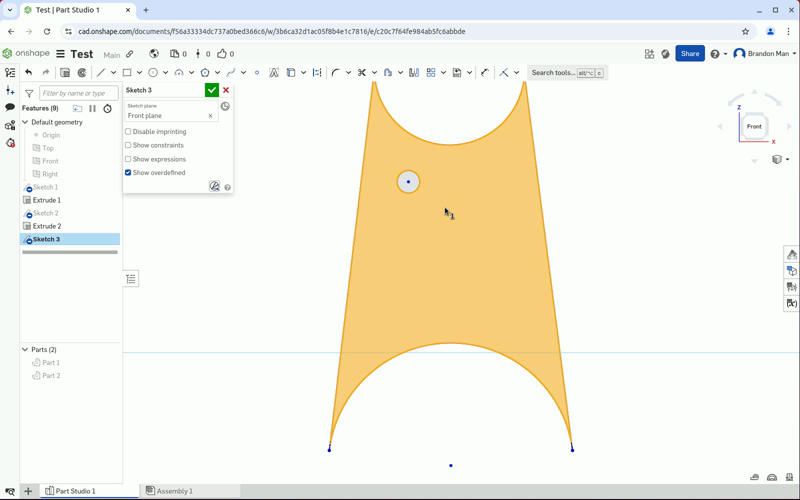
scroll(-6)
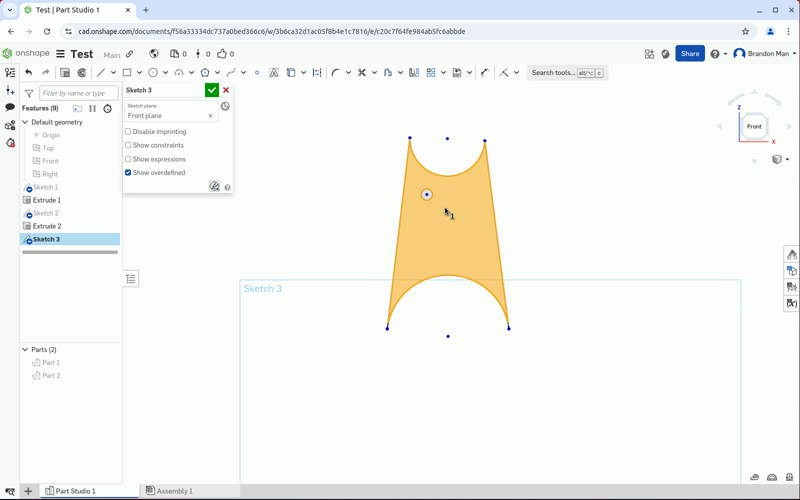
scroll(-6)
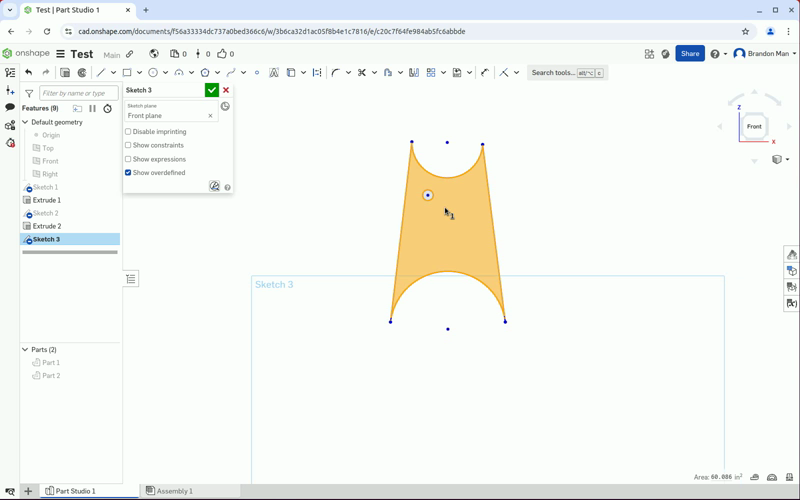
scroll(-6)
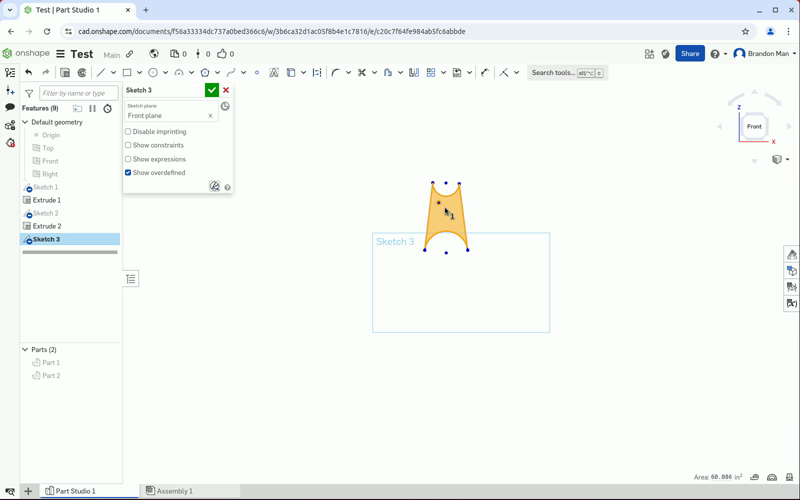
mouse_move(73, 352)
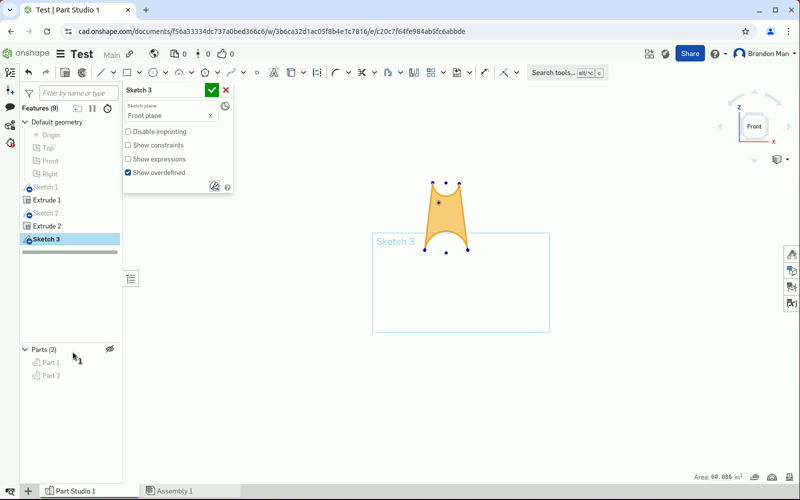
key(shift+y)
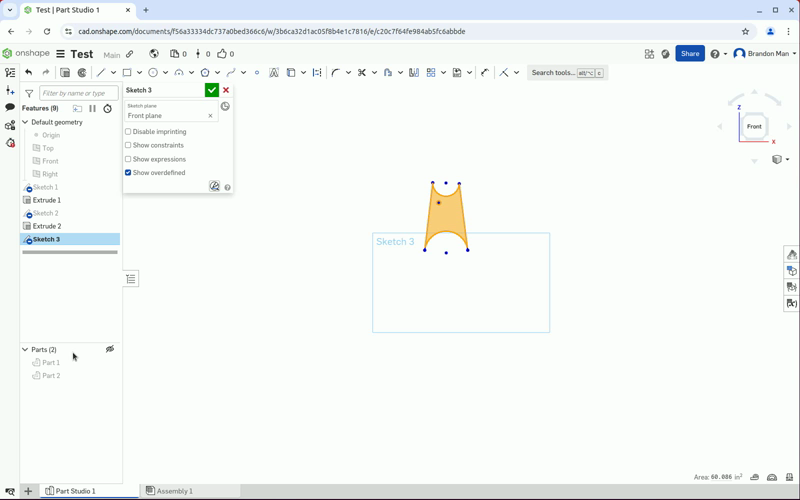
key(shift+e)
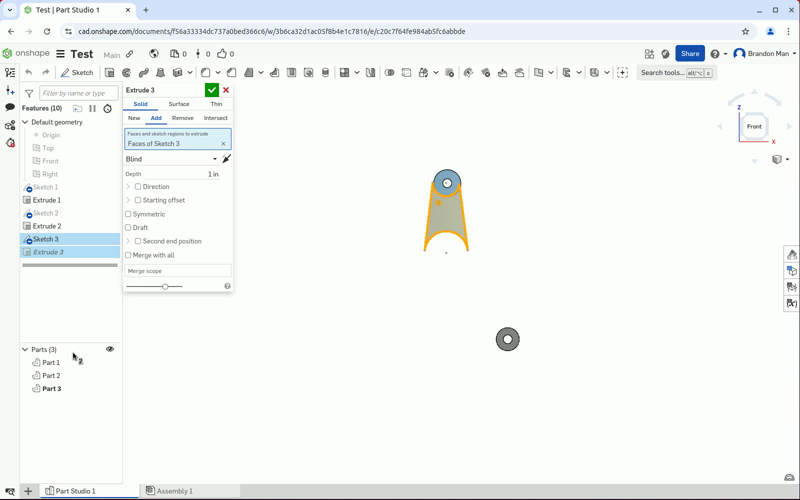
mouse_move(143, 106)
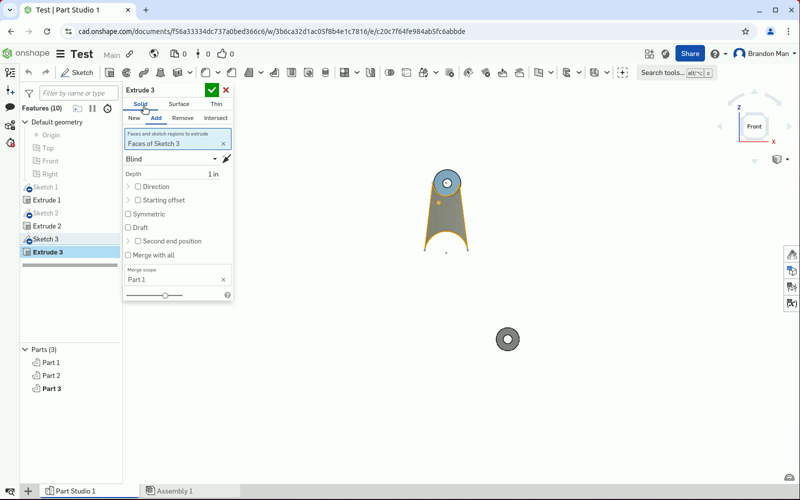
click(143, 106)
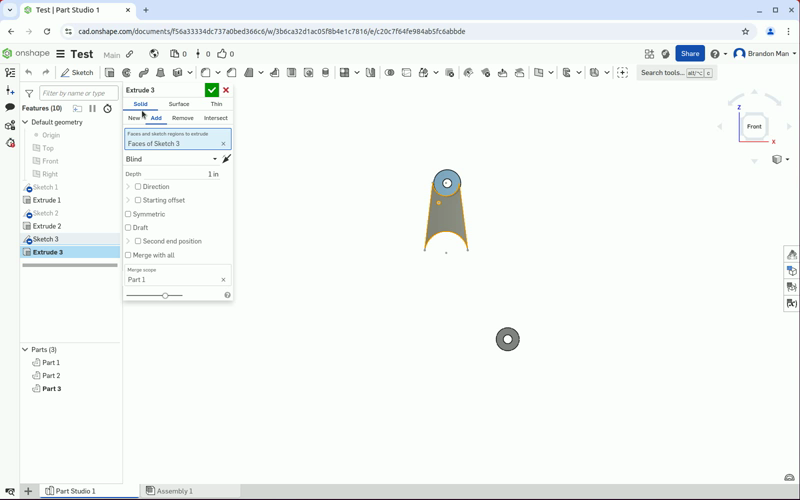
mouse_move(137, 120)
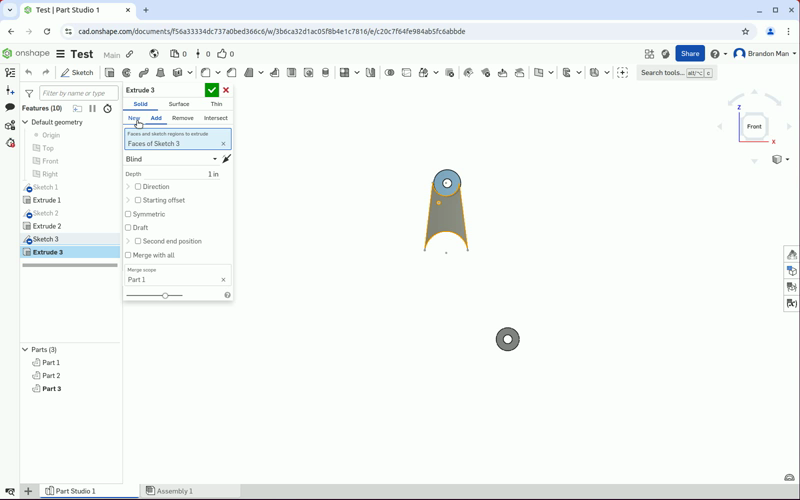
click(137, 120)
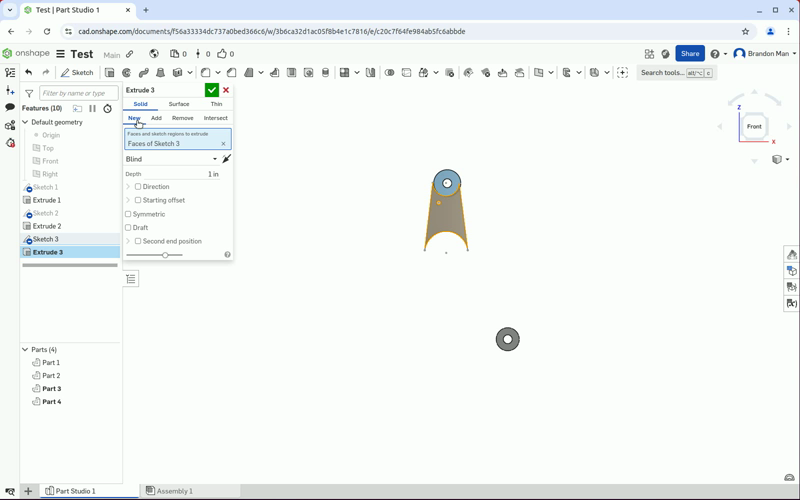
key(tab, 4)
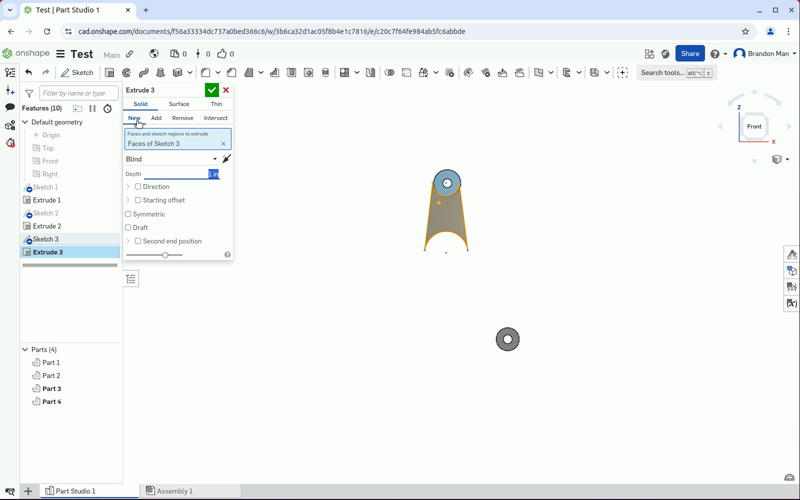
text(0.963)
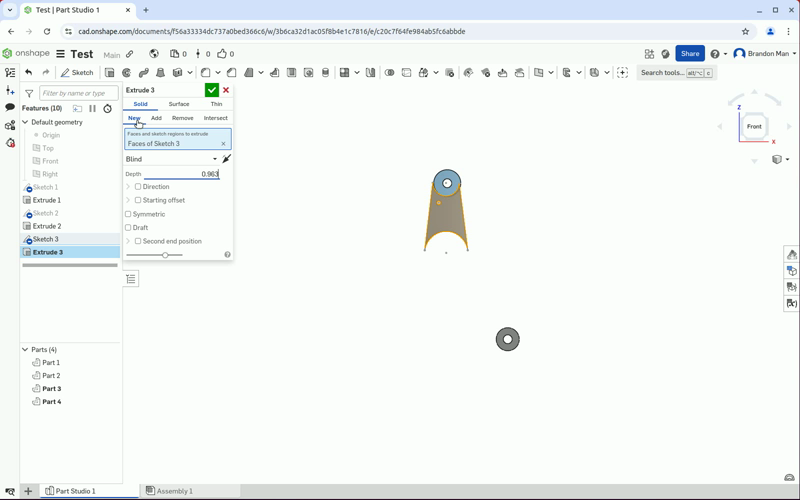
key(enter)
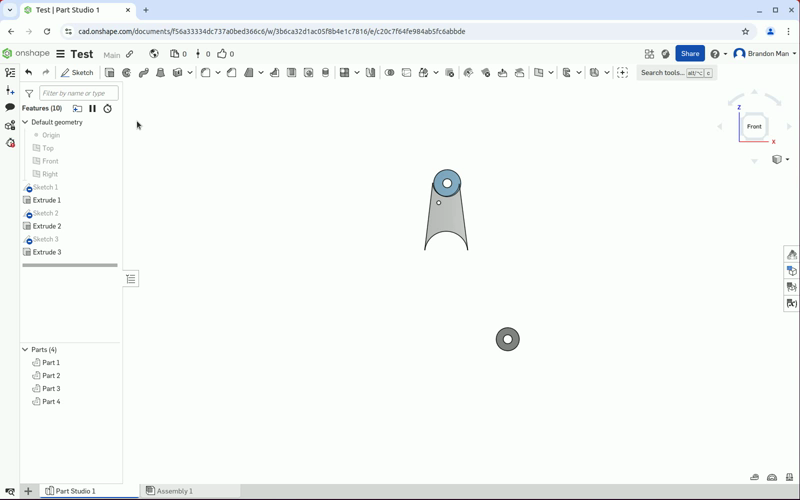
key(shift+h)
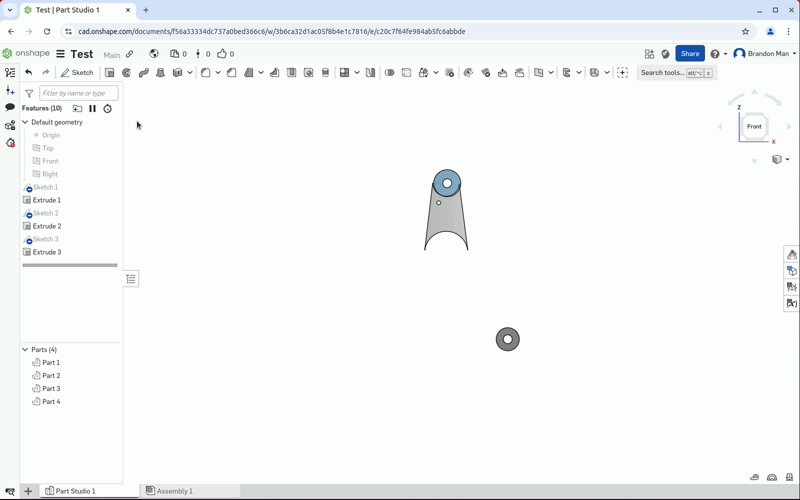
key(shift+h)
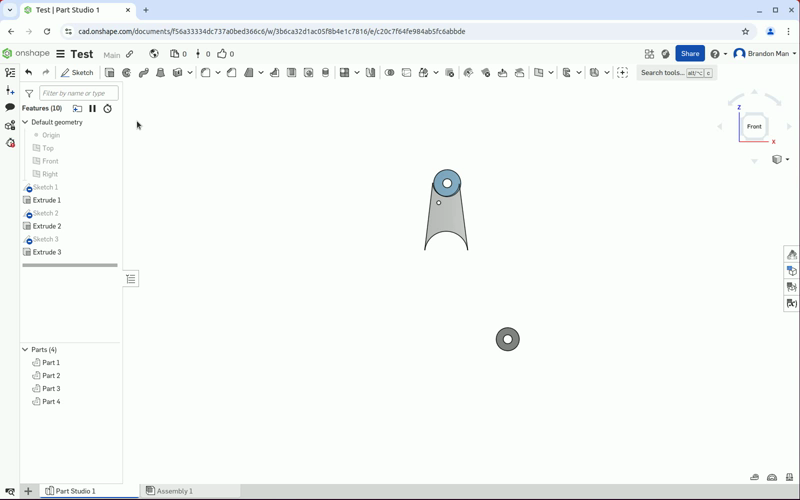
mouse_move(73, 189)
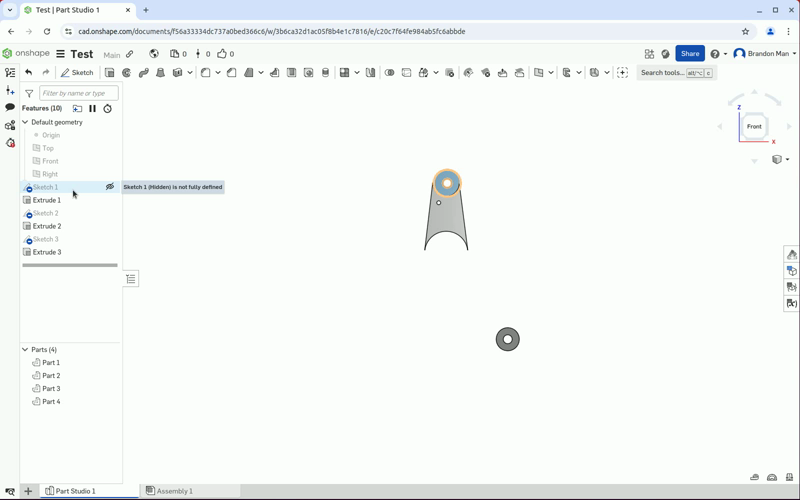
click(73, 189)
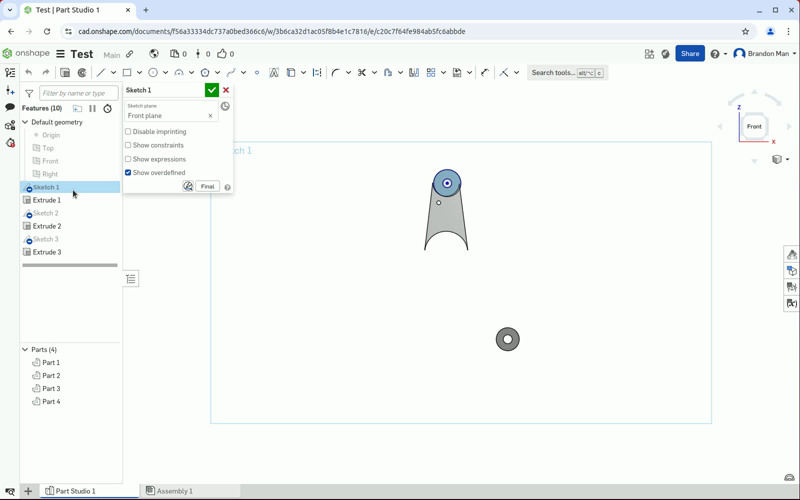
mouse_move(229, 92)
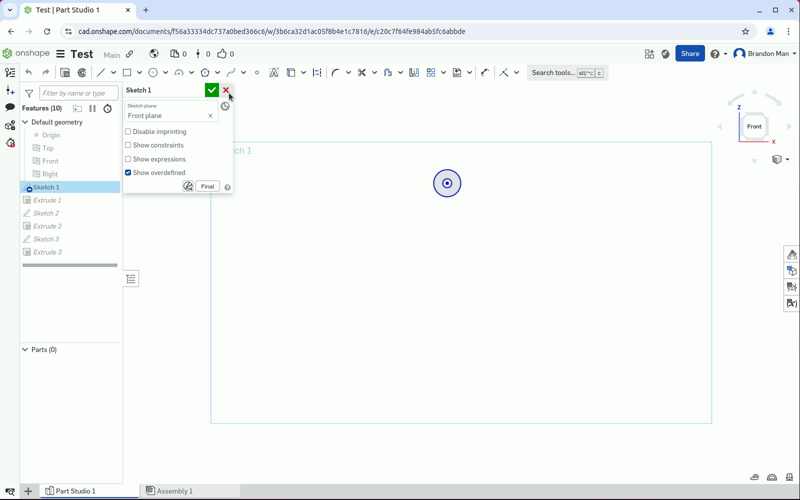
click(229, 92)
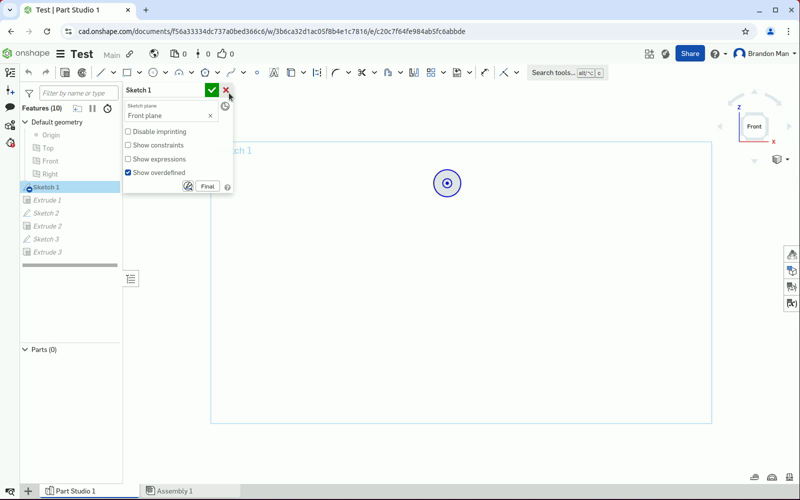
key(shift+s)
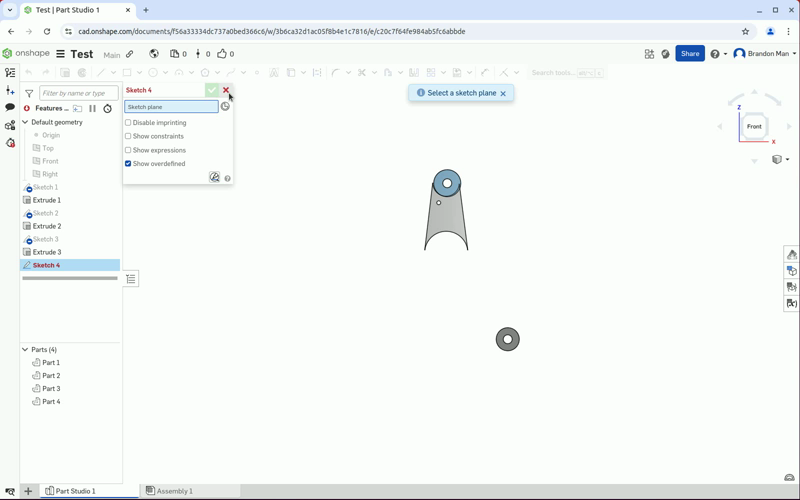
mouse_move(73, 163)
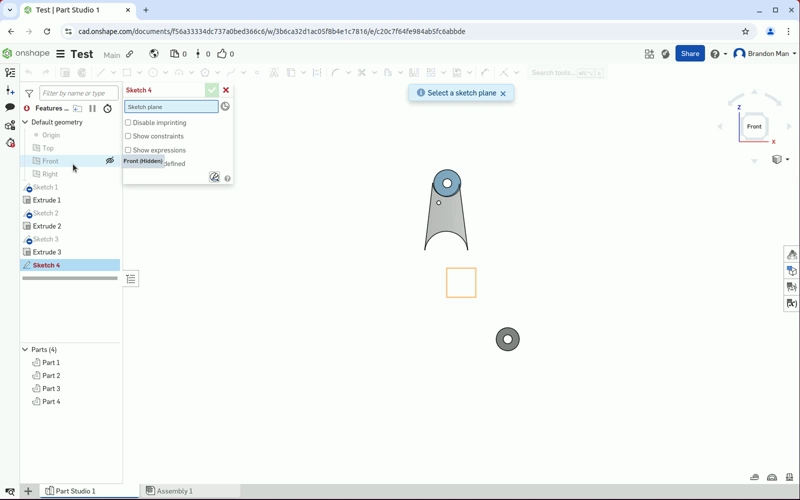
click(73, 163)
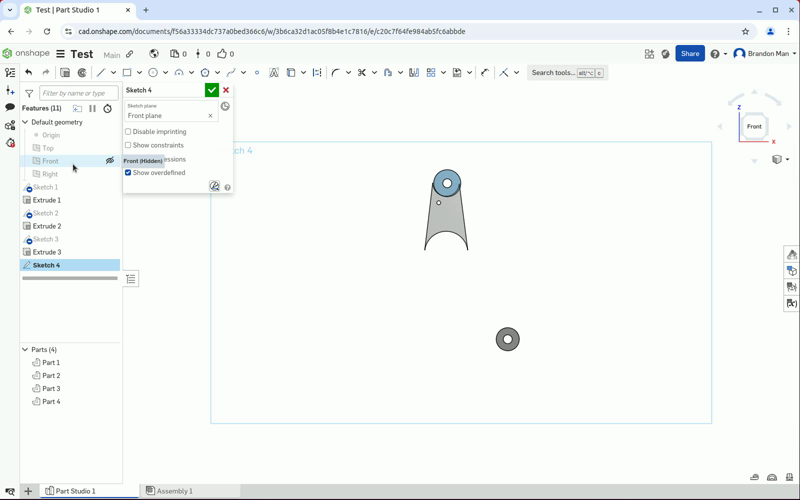
mouse_move(73, 352)
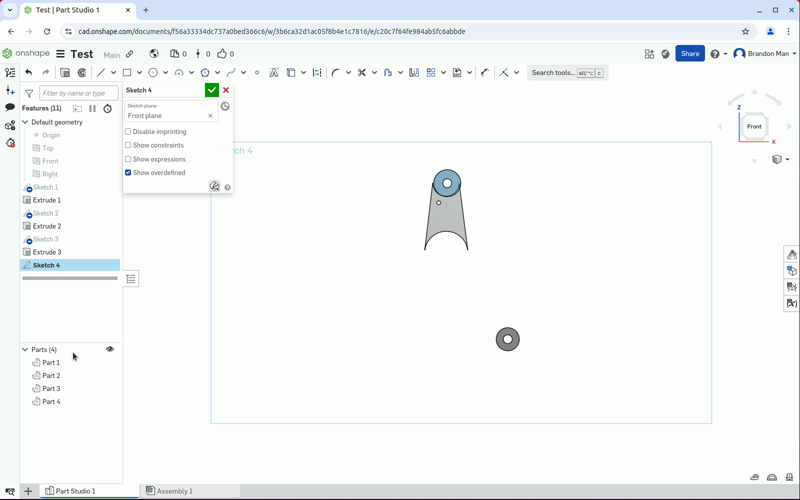
key(y)
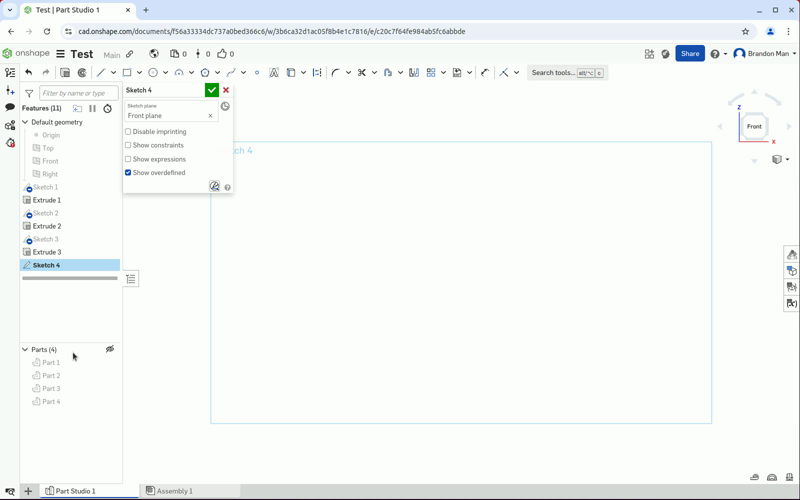
key(l)
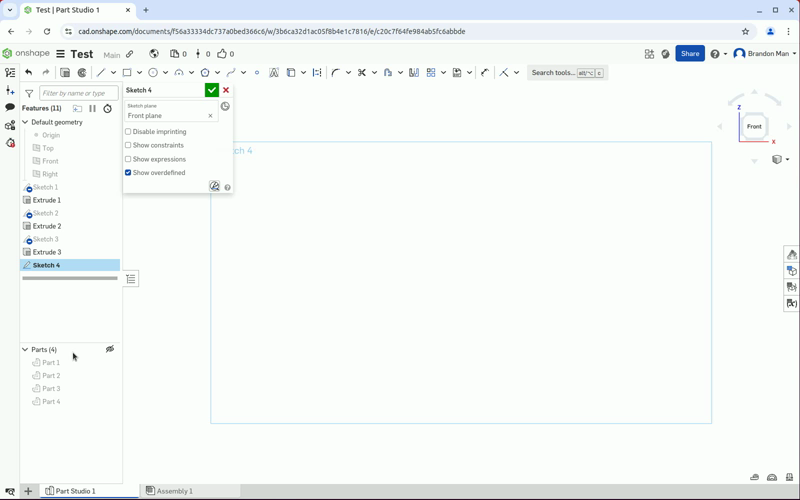
key_down(shift)
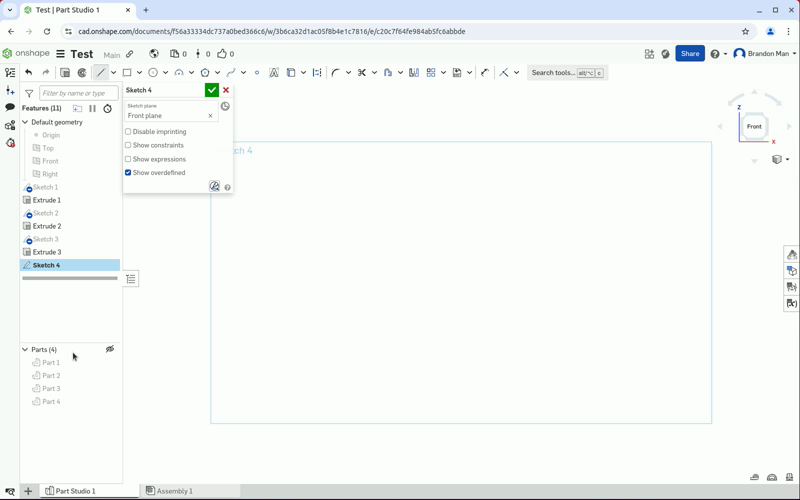
mouse_move(424, 254)
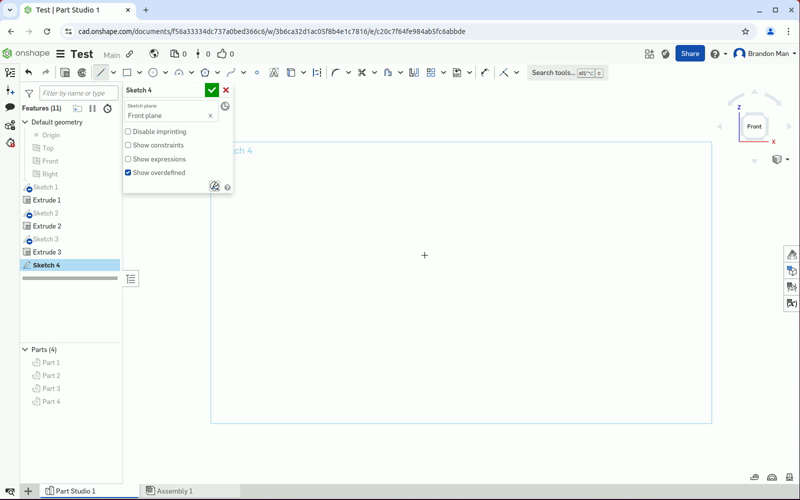
click(424, 254)
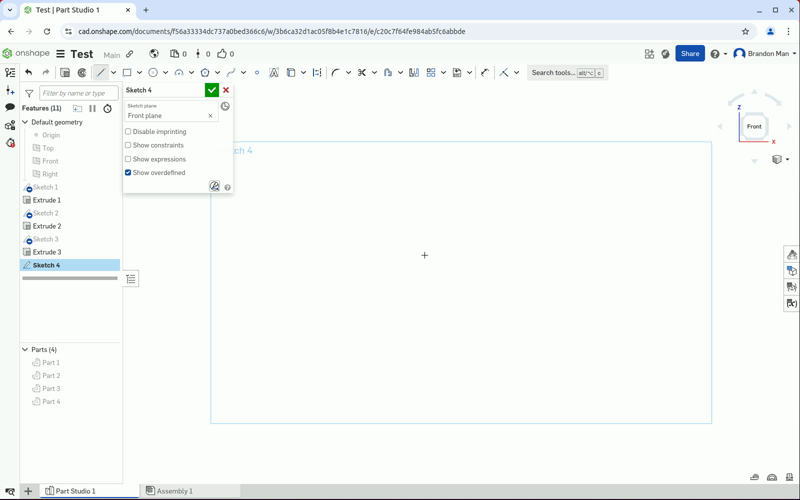
key_up(shift)
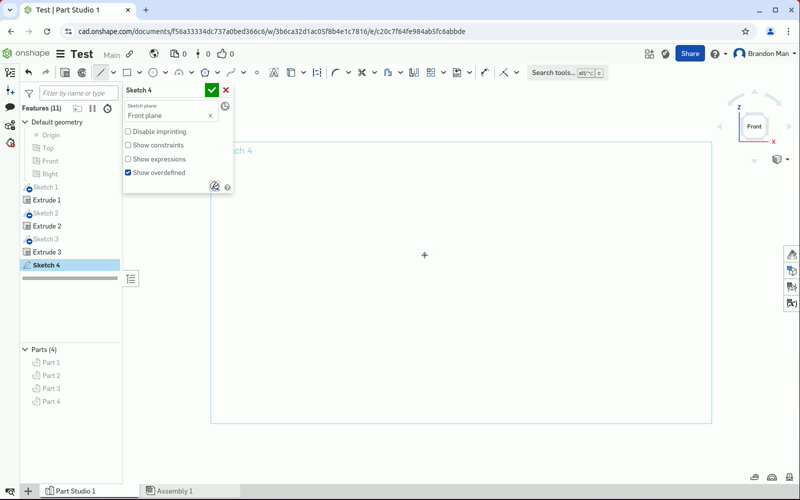
key_down(shift)
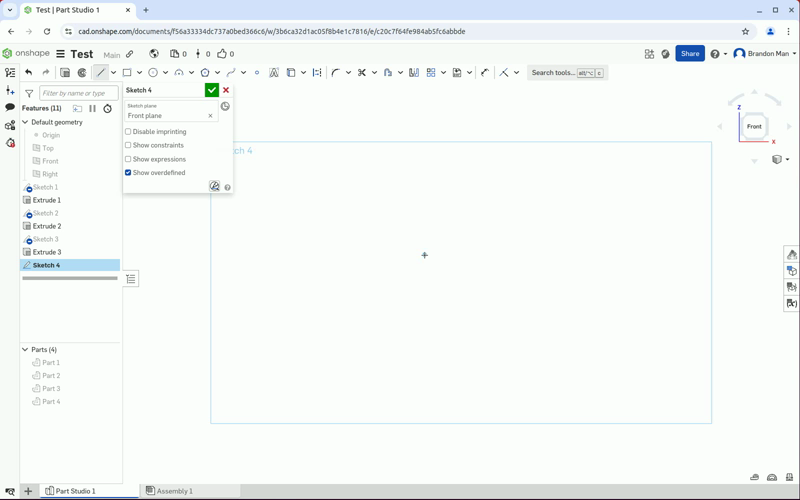
mouse_move(433, 340)
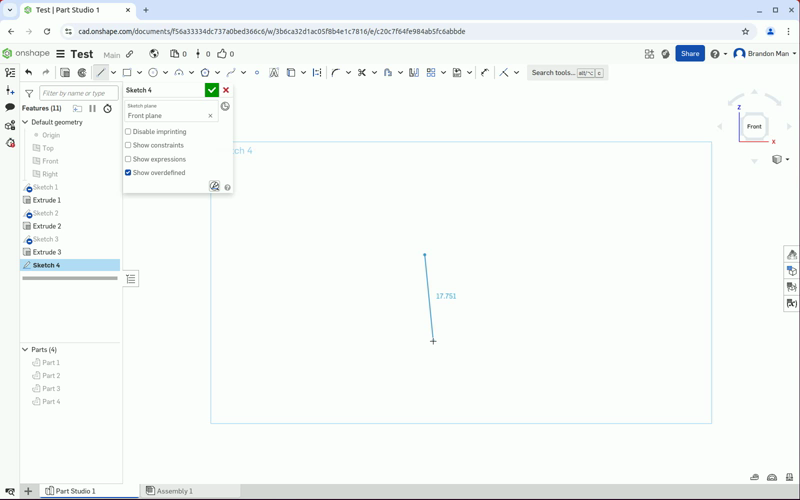
click(433, 340)
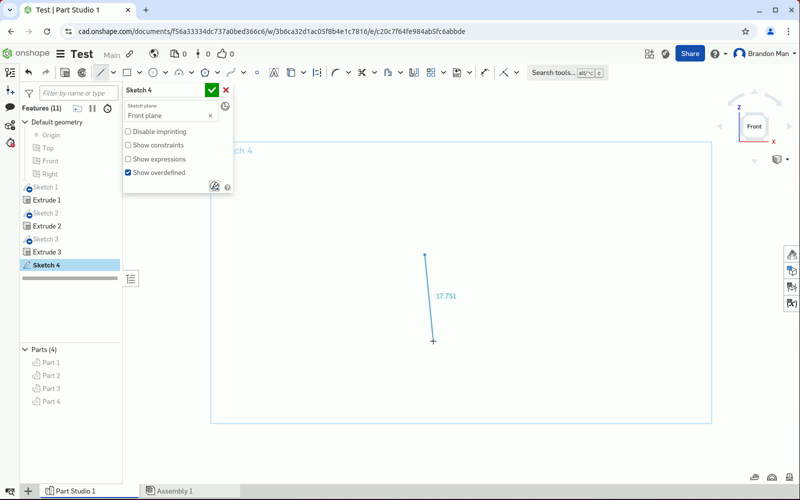
key_up(shift)
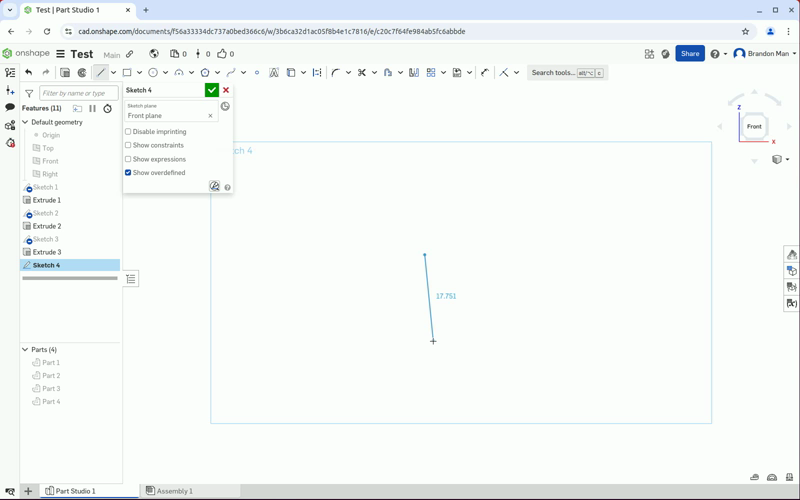
key(esc)
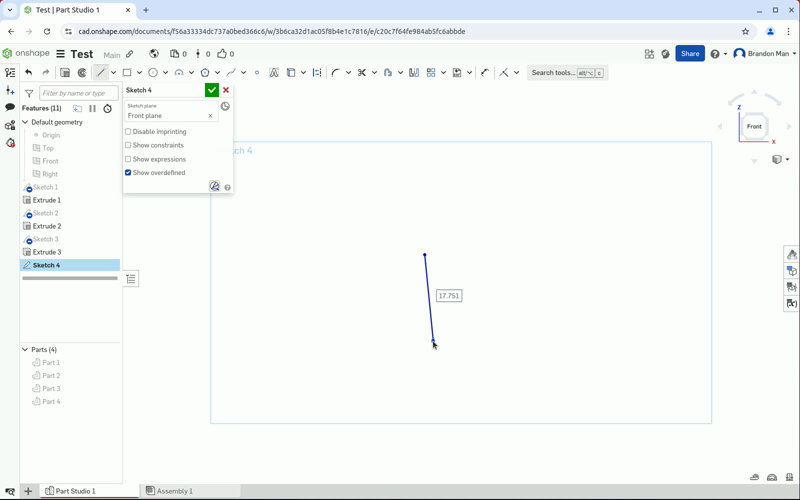
key(a)
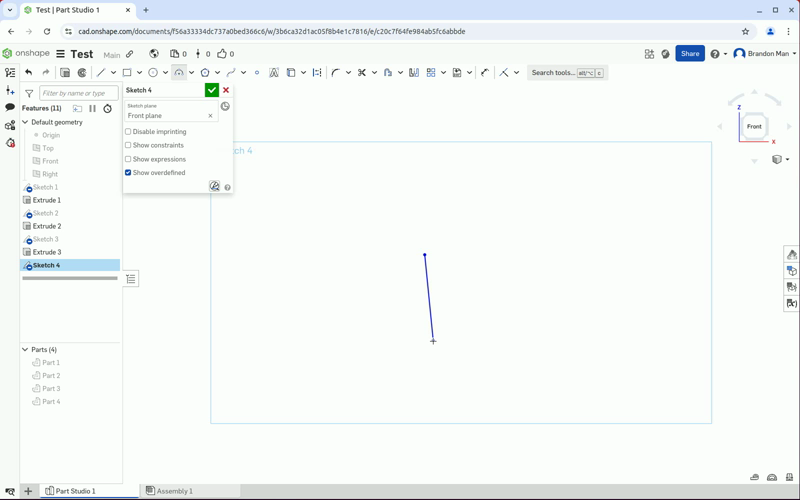
mouse_move(433, 340)
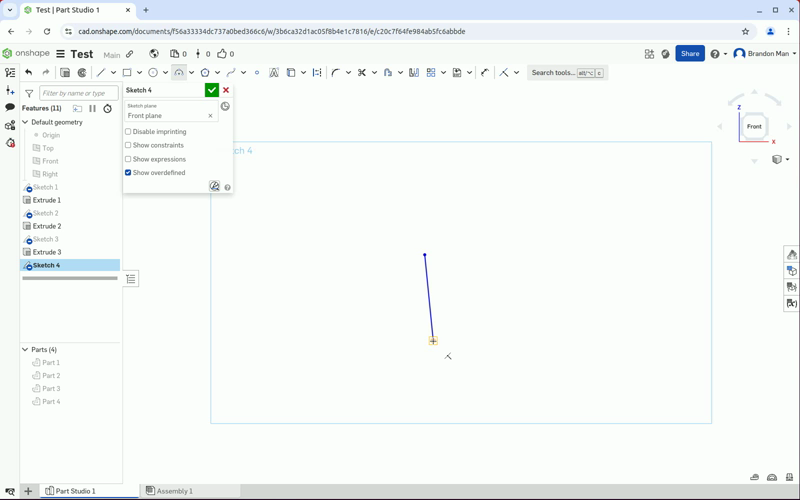
click(433, 340)
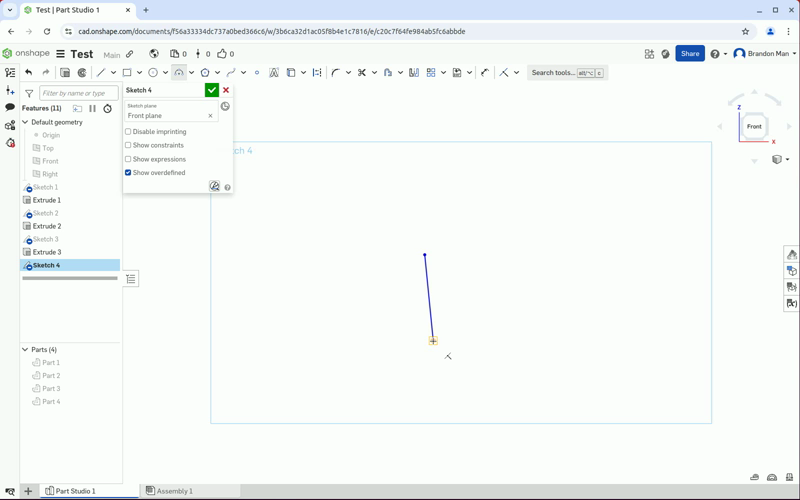
key_down(shift)
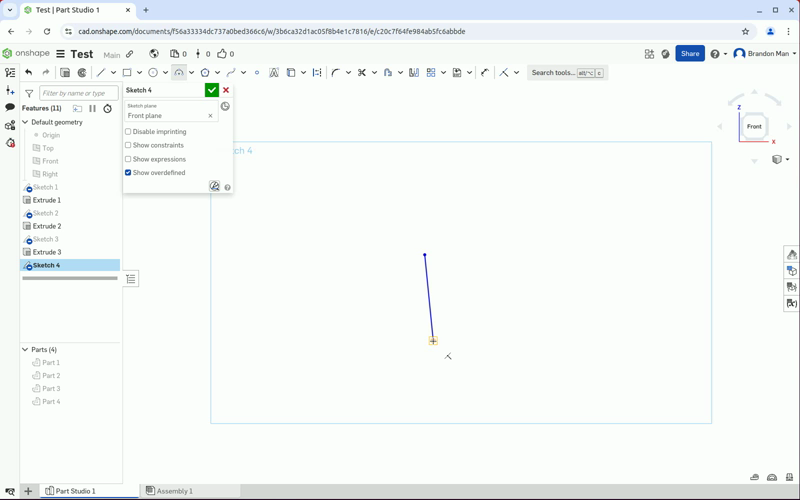
mouse_move(446, 326)
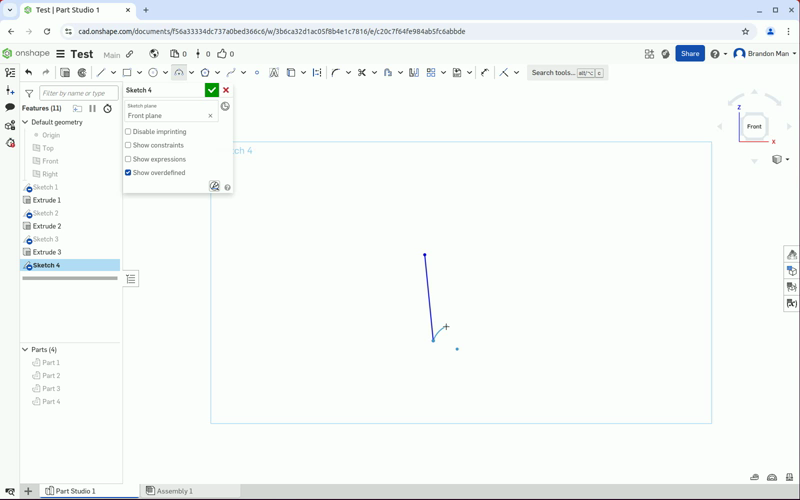
click(446, 326)
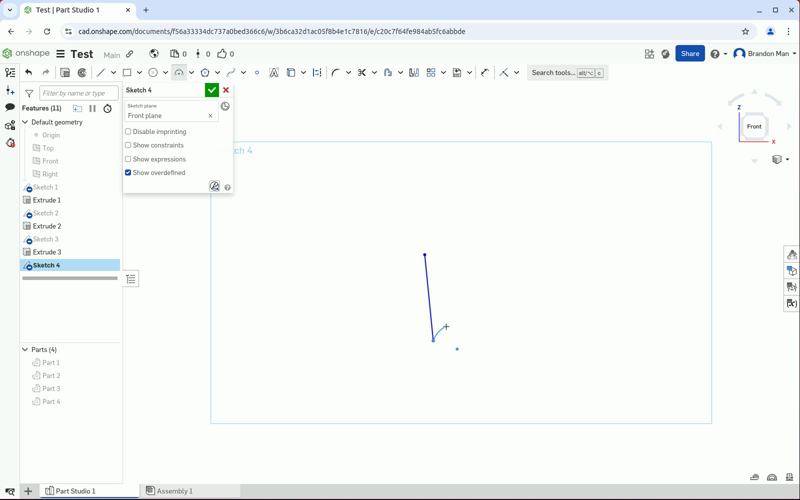
mouse_move(436, 330)
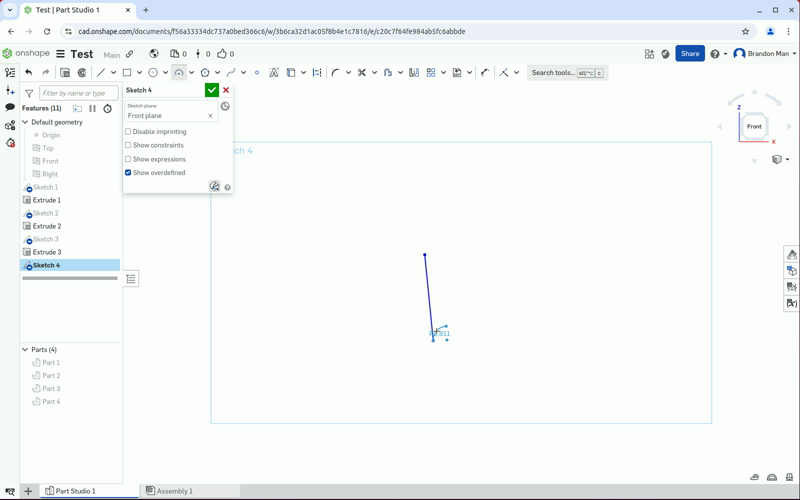
click(436, 330)
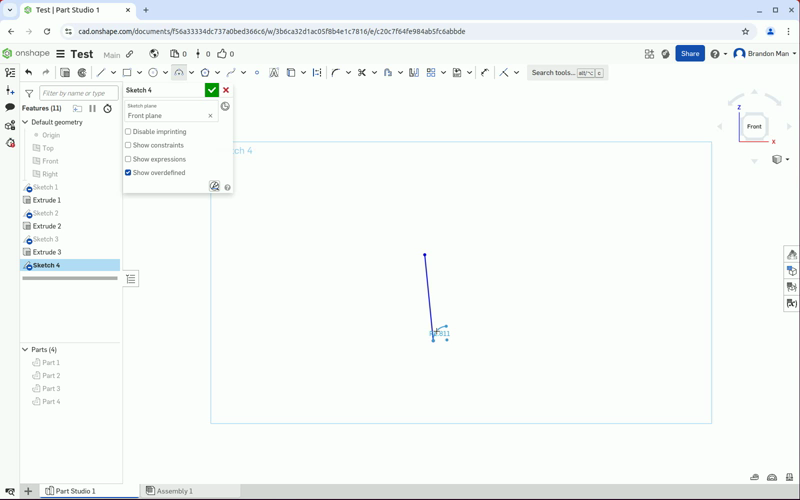
key_up(shift)
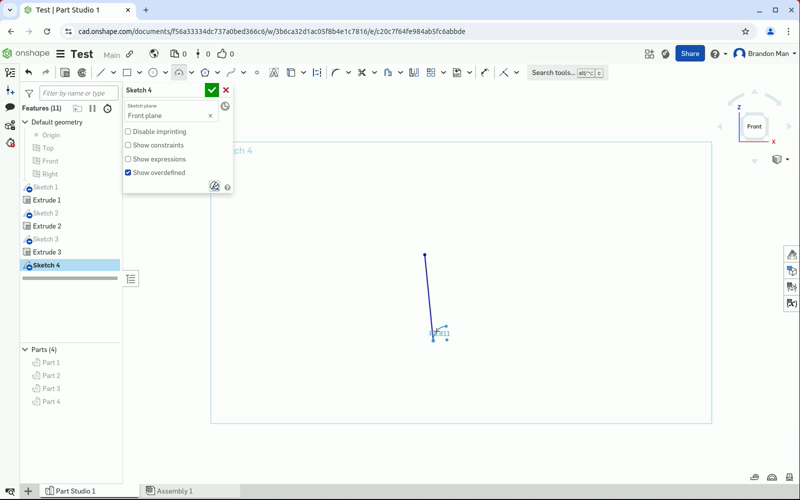
key(esc)
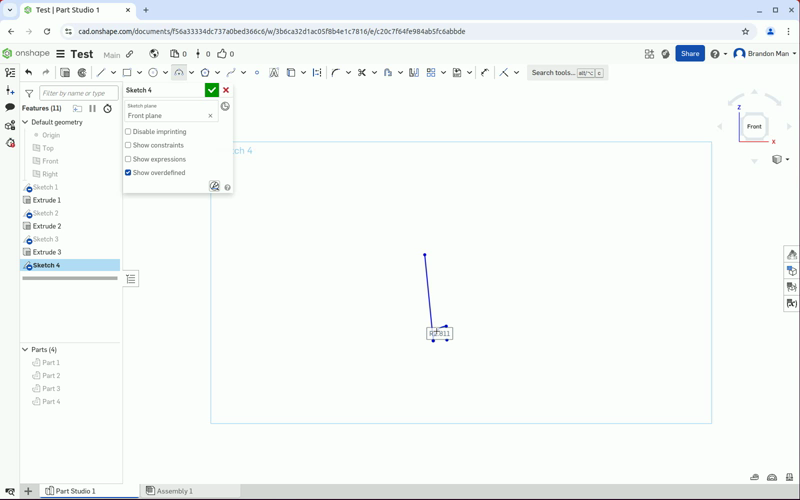
key(l)
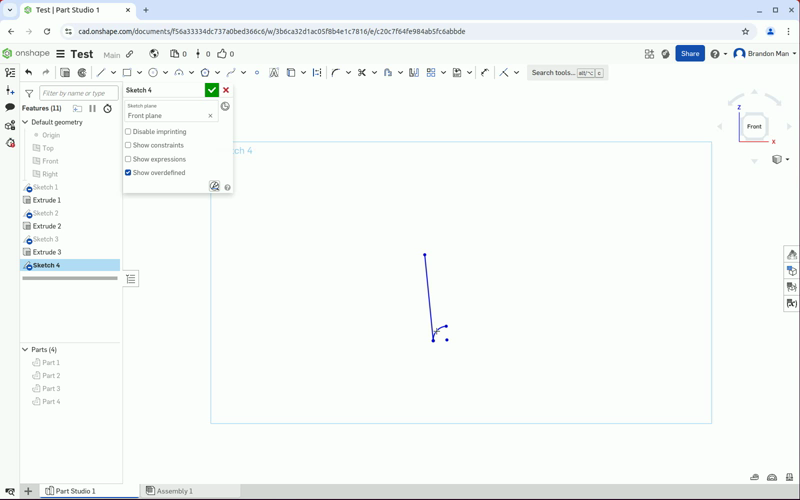
mouse_move(446, 326)
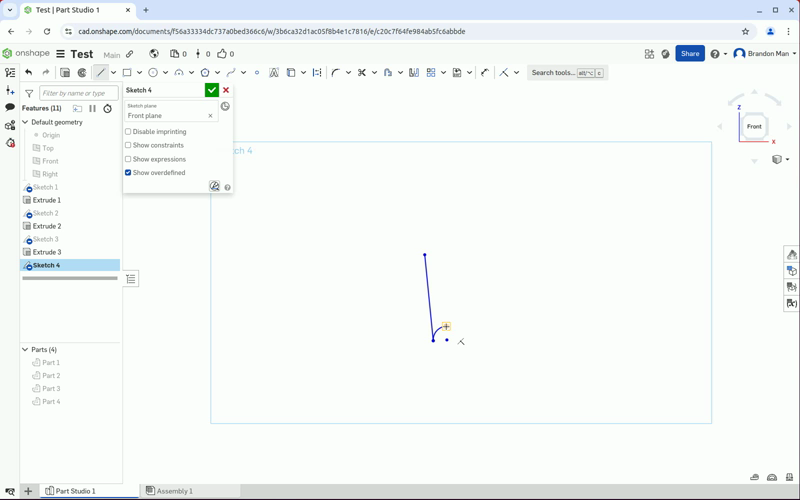
click(446, 326)
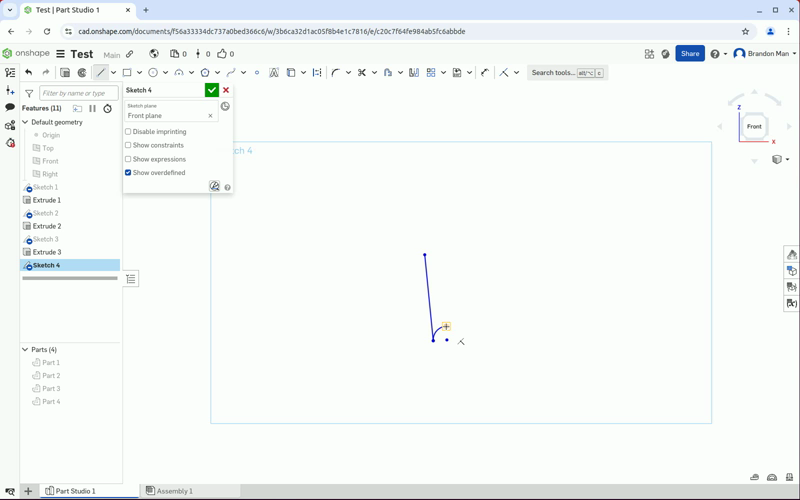
key_down(shift)
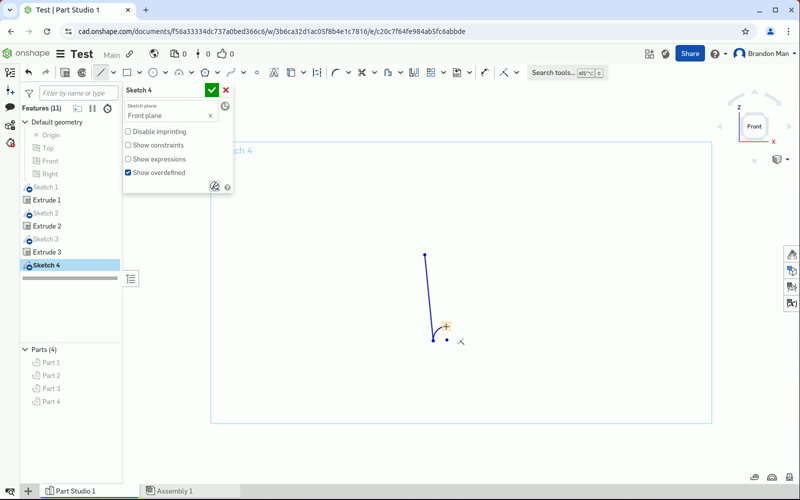
mouse_move(476, 326)
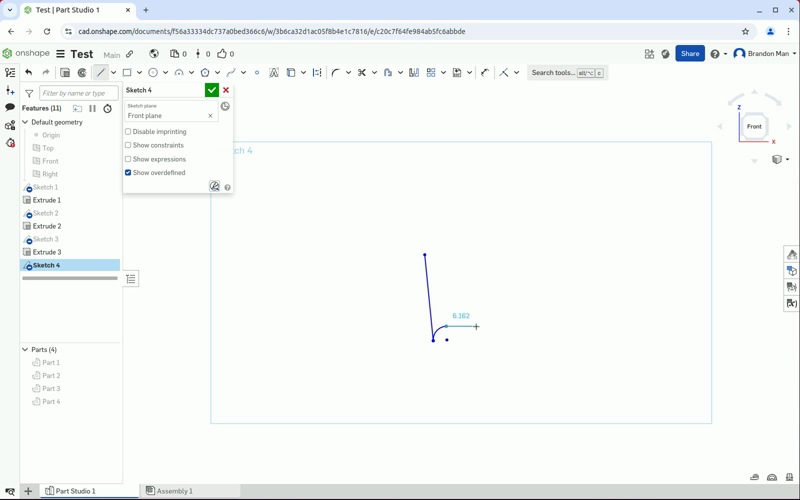
mouse_move(446, 274)
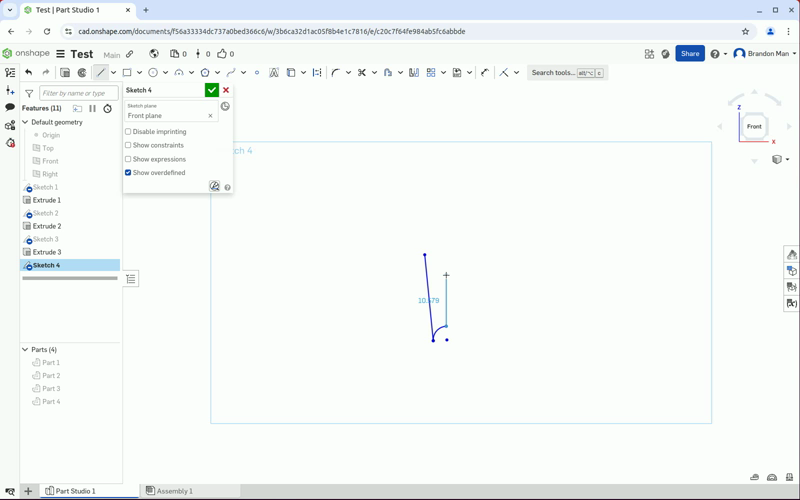
click(446, 274)
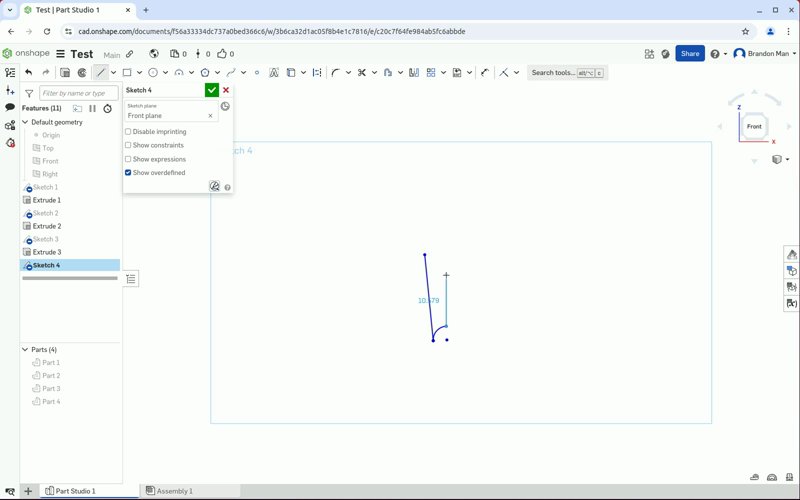
key_up(shift)
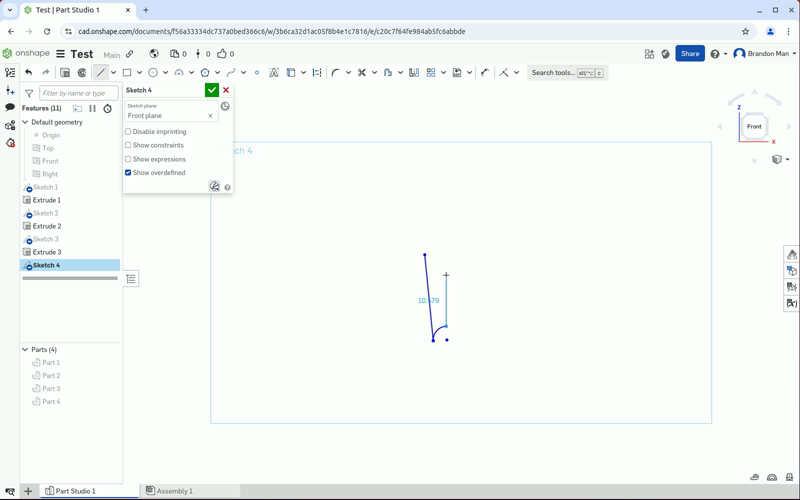
key(esc)
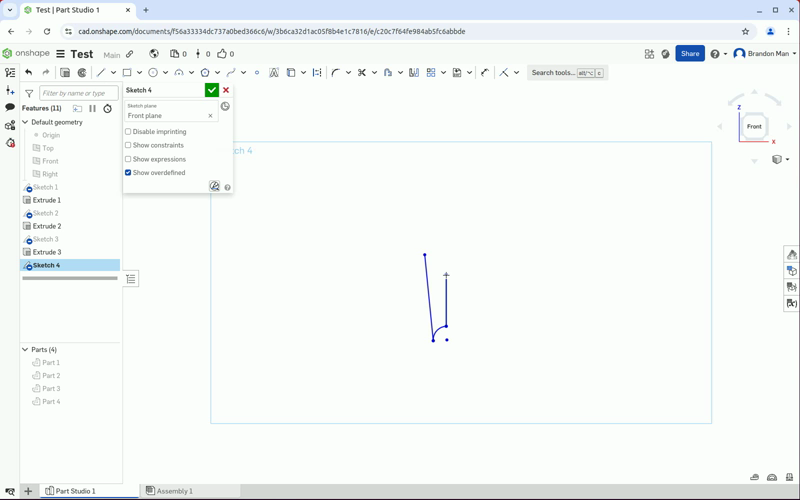
key(a)
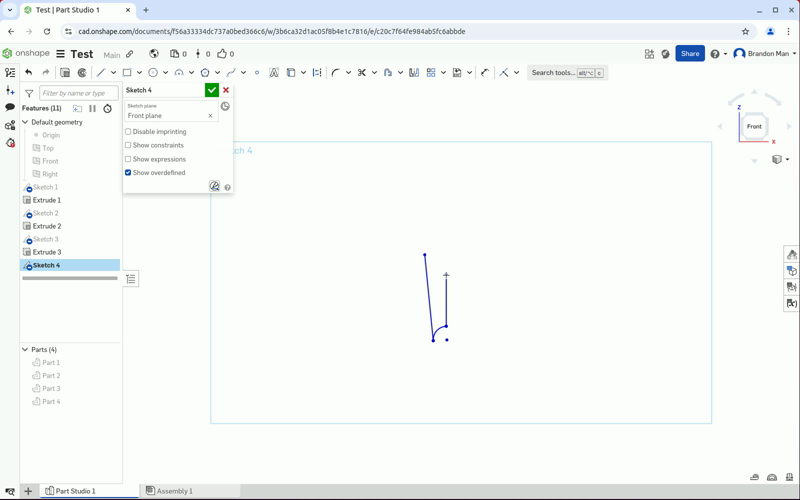
mouse_move(446, 274)
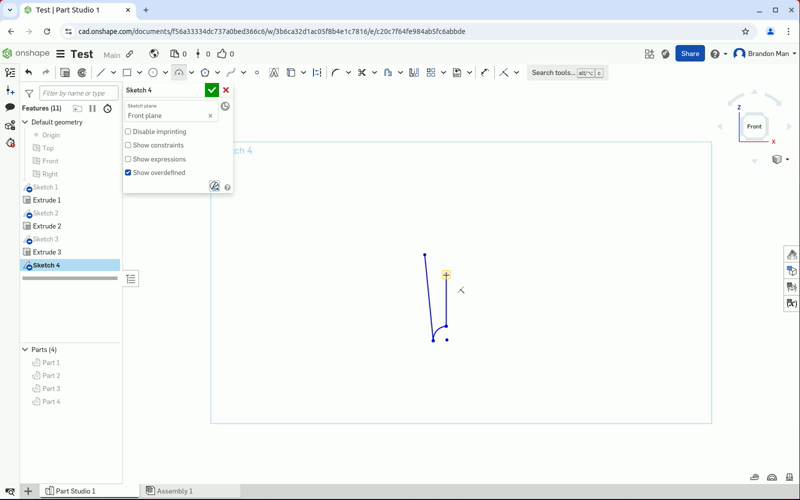
click(446, 274)
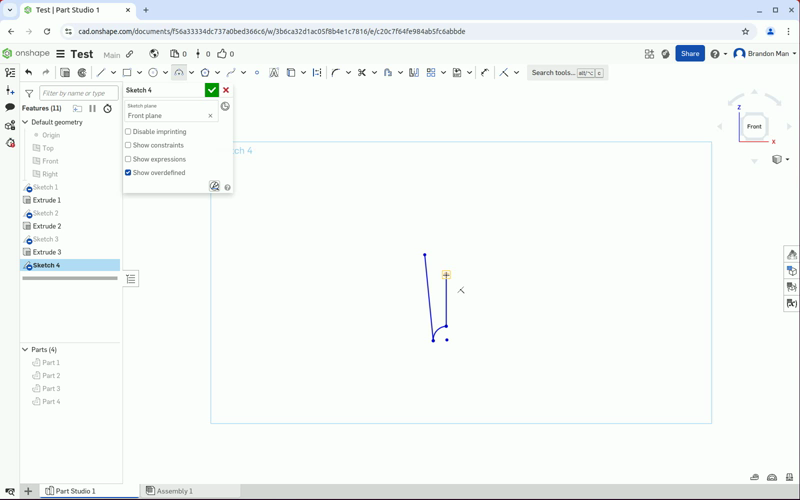
mouse_move(424, 254)
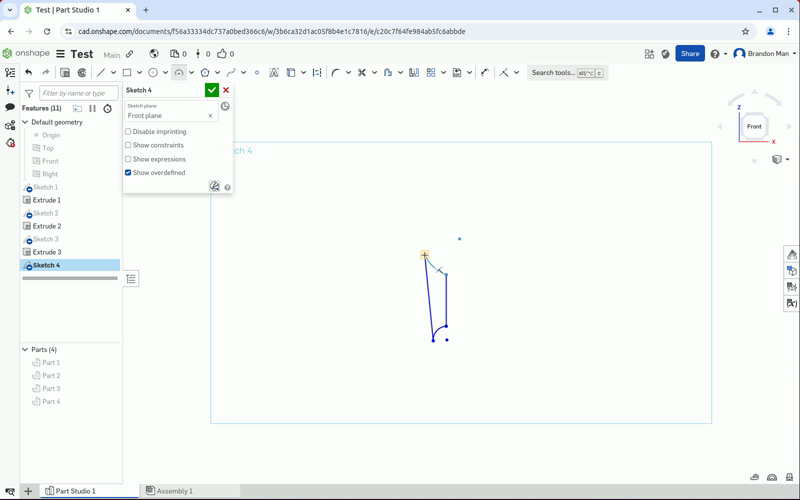
click(424, 254)
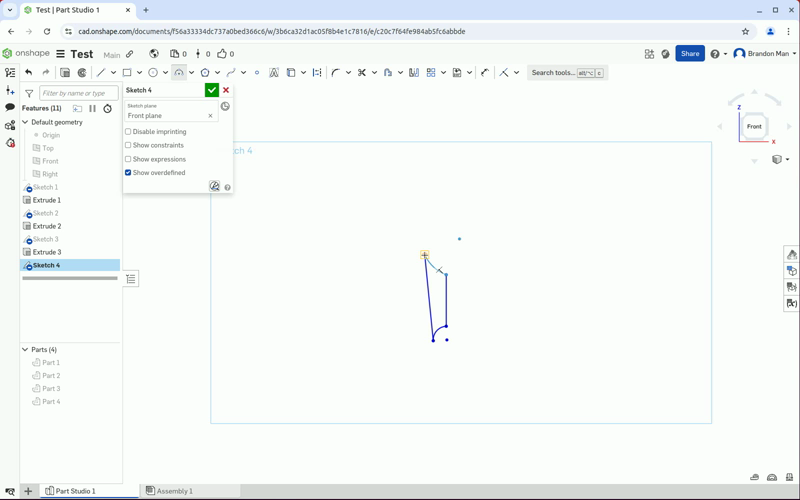
key_down(shift)
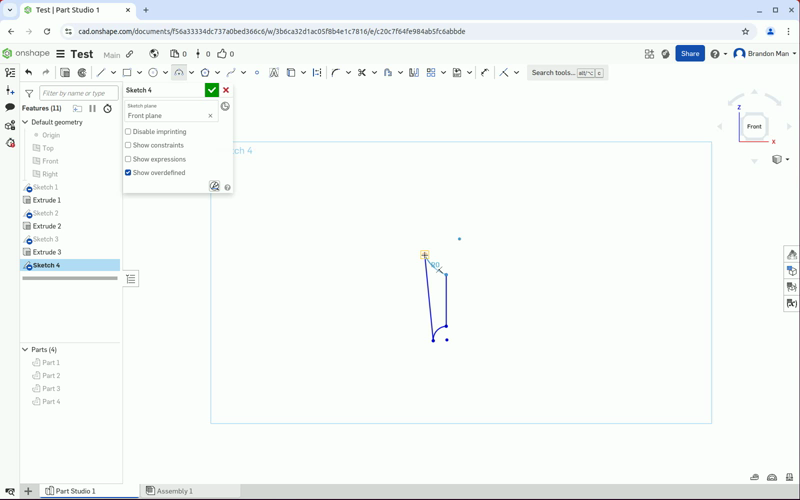
mouse_move(431, 268)
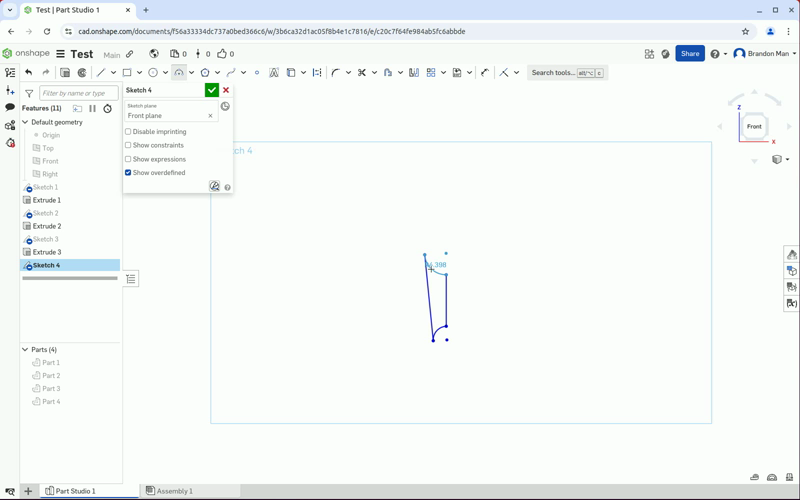
click(431, 268)
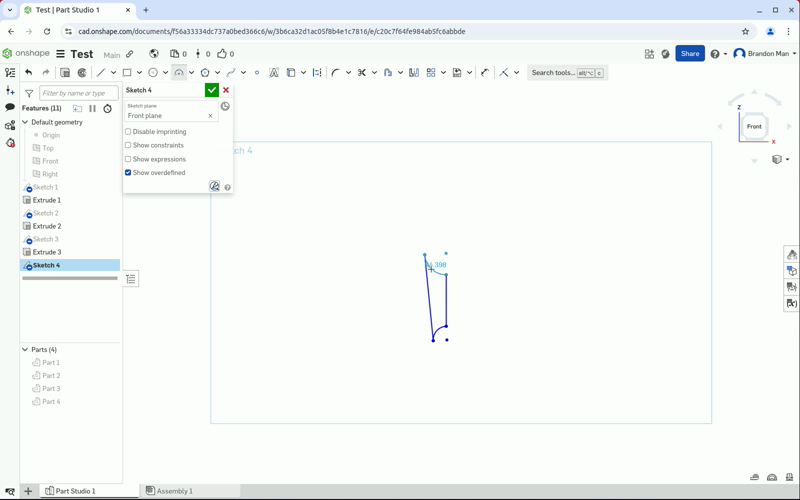
key_up(shift)
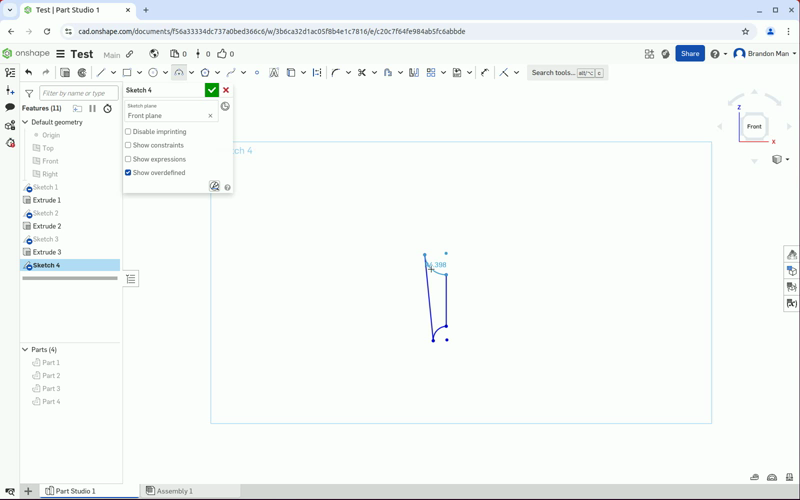
key(esc)
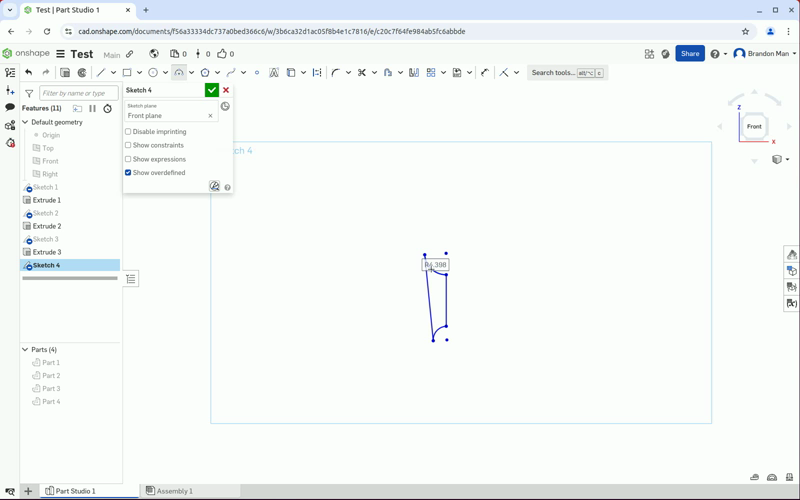
mouse_move(429, 292)
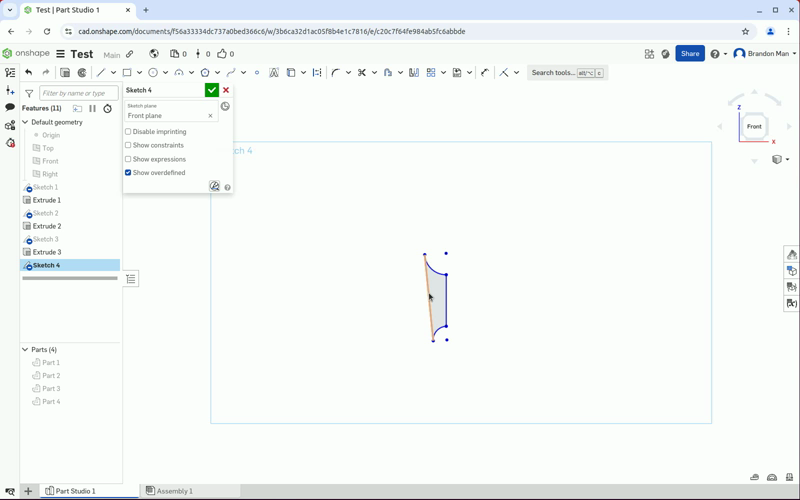
scroll(6)
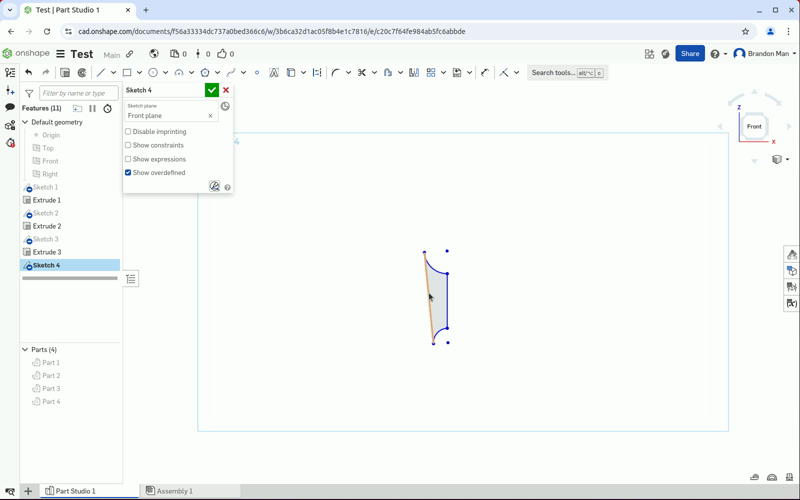
scroll(6)
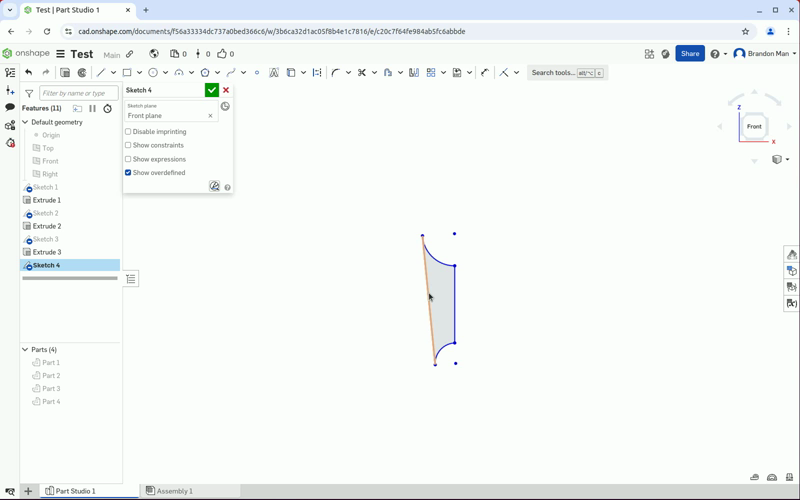
scroll(6)
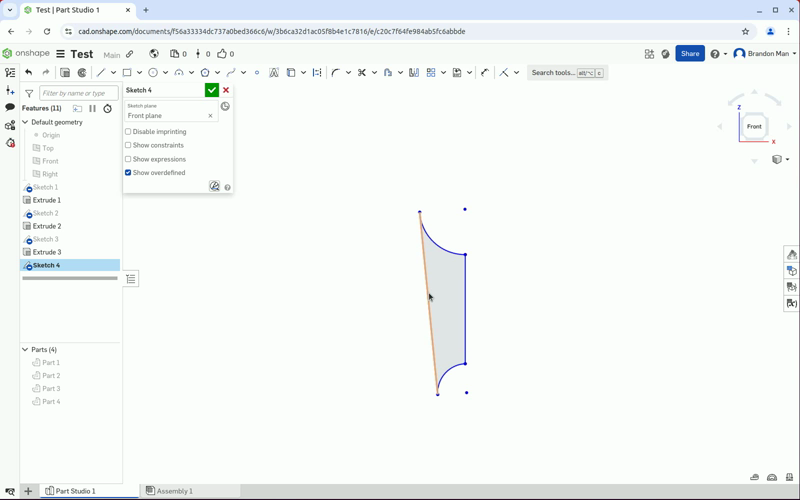
scroll(6)
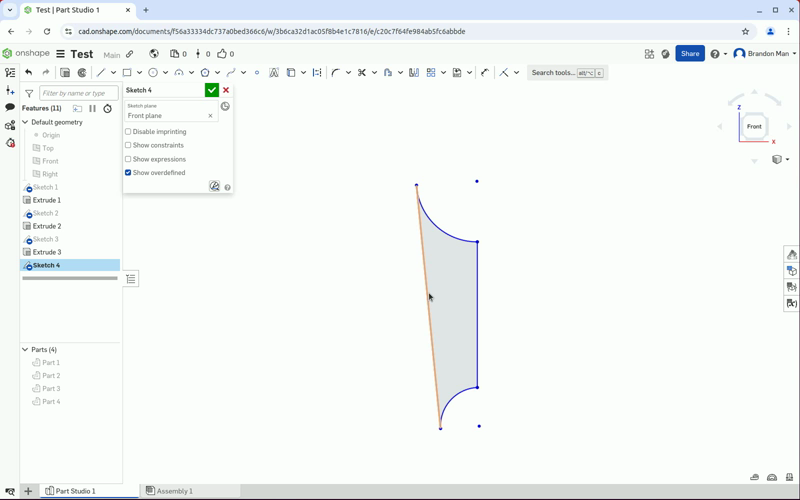
scroll(6)
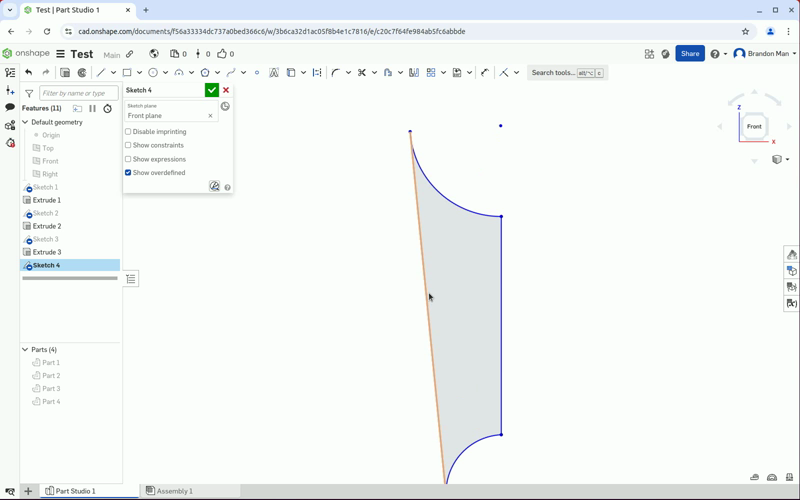
scroll(6)
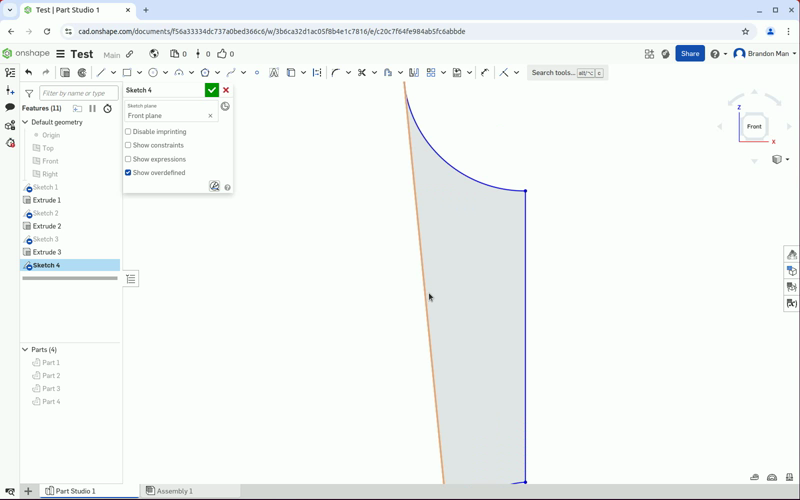
scroll(6)
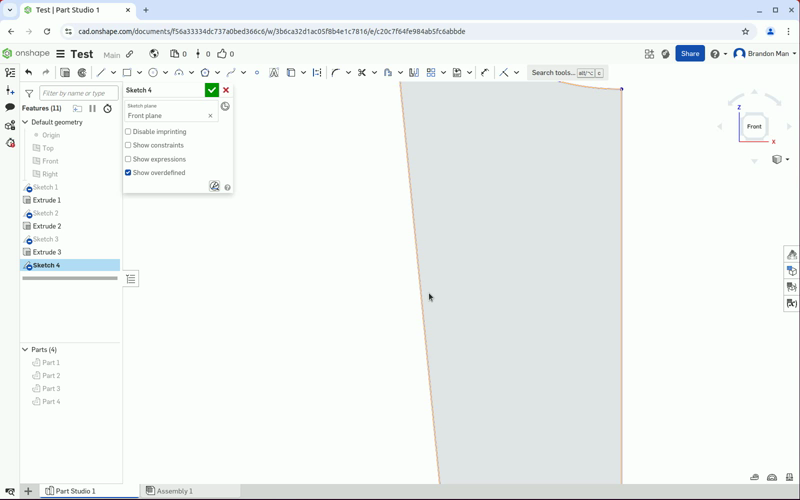
click(429, 292)
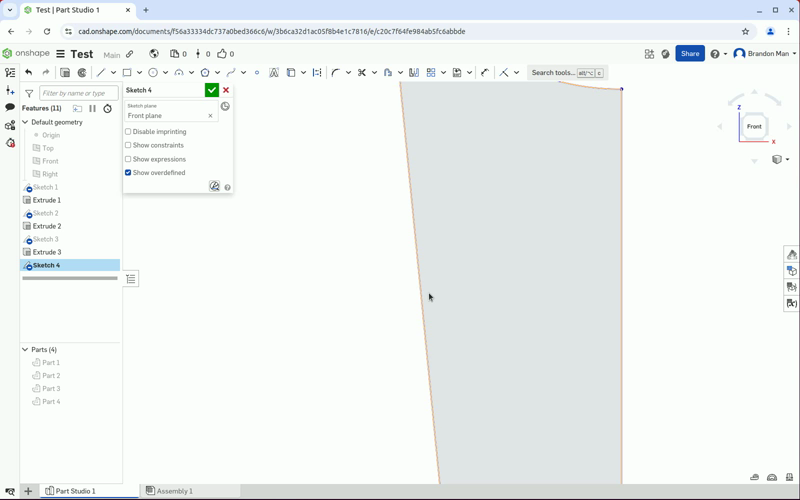
scroll(-6)
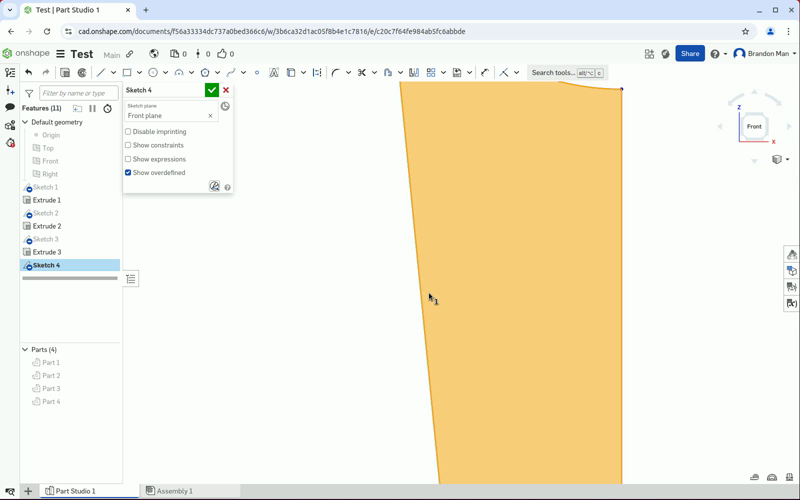
scroll(-6)
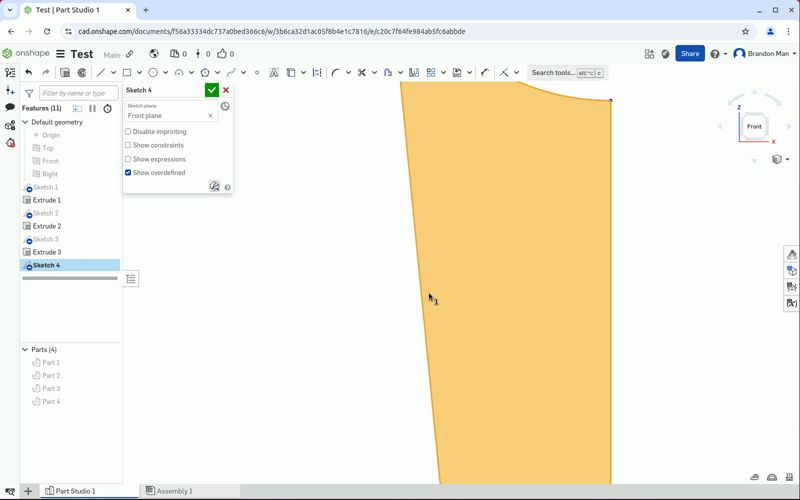
scroll(-6)
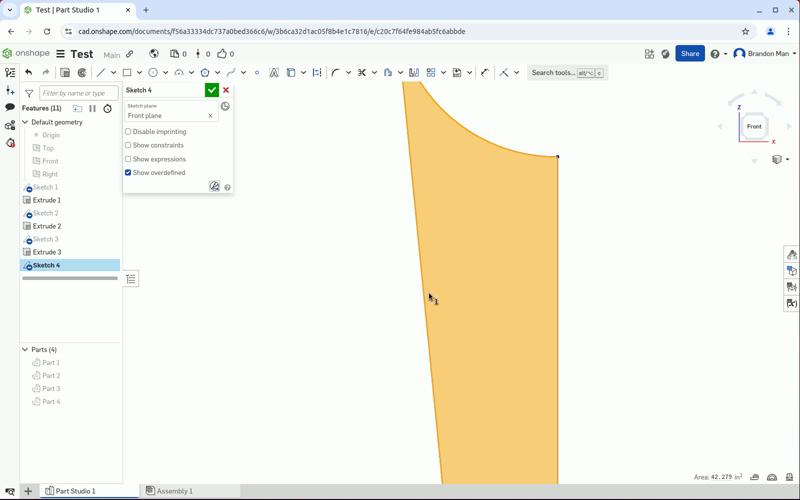
scroll(-6)
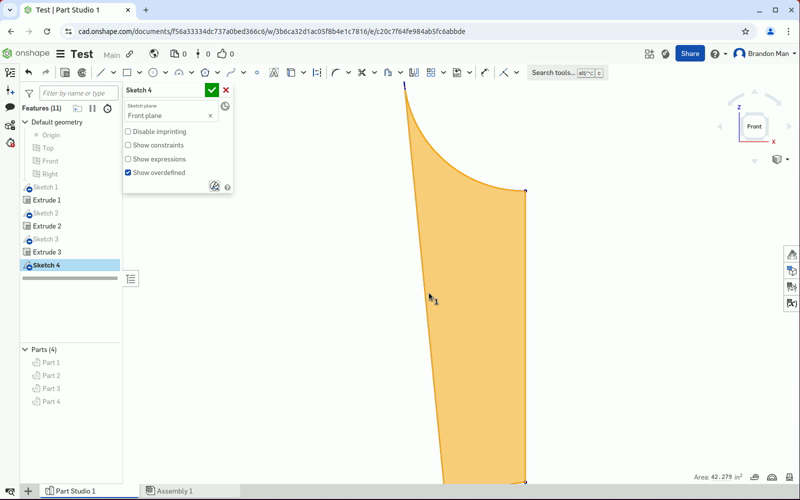
scroll(-6)
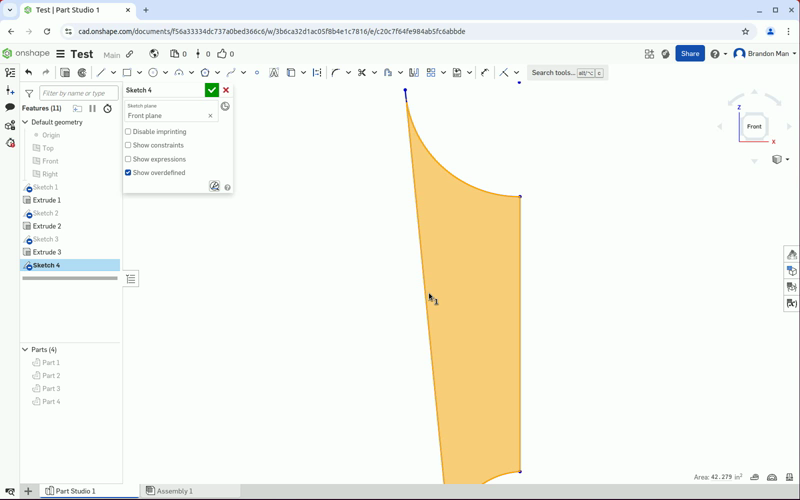
scroll(-6)
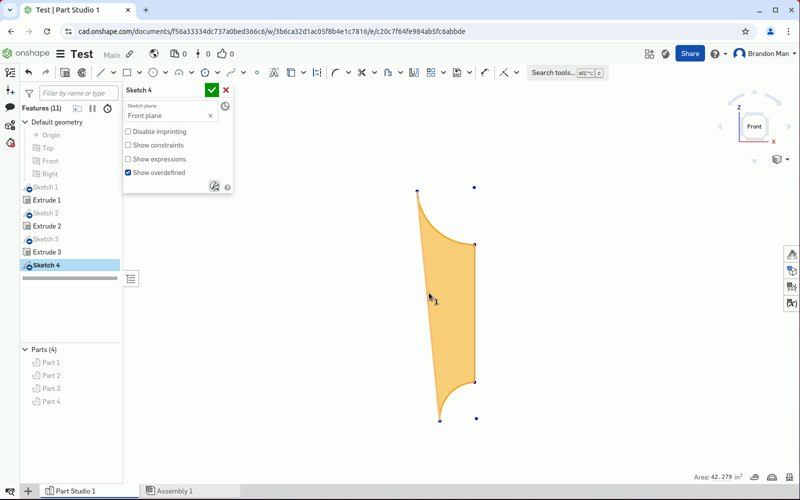
scroll(-6)
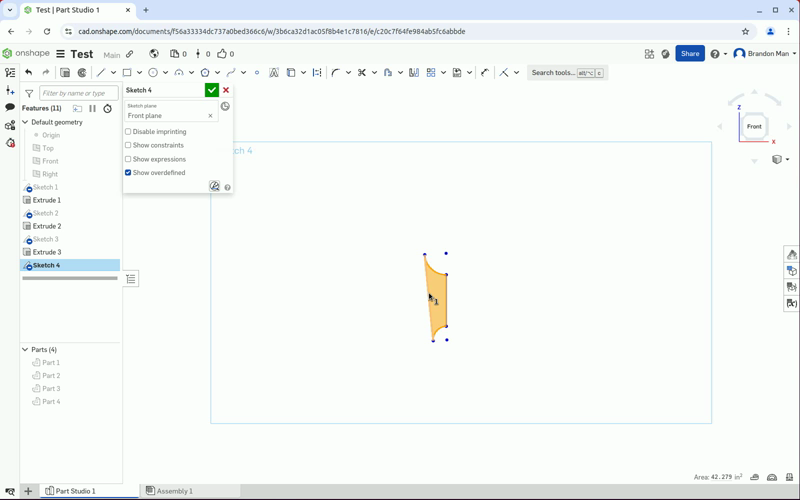
mouse_move(73, 352)
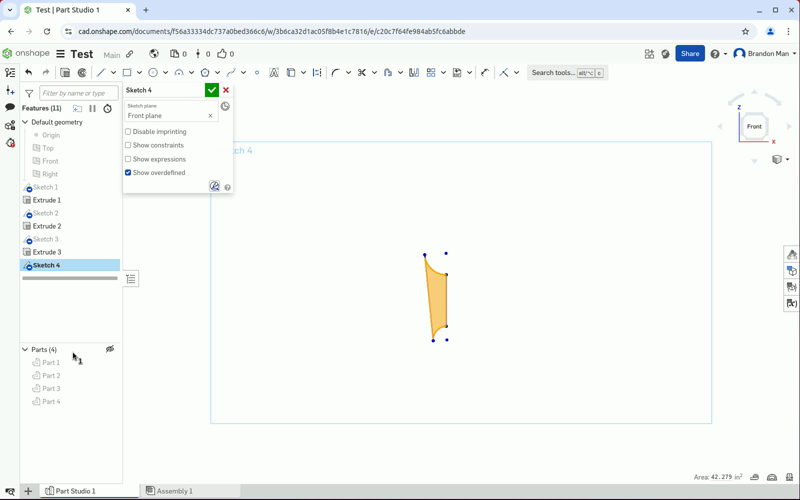
key(shift+y)
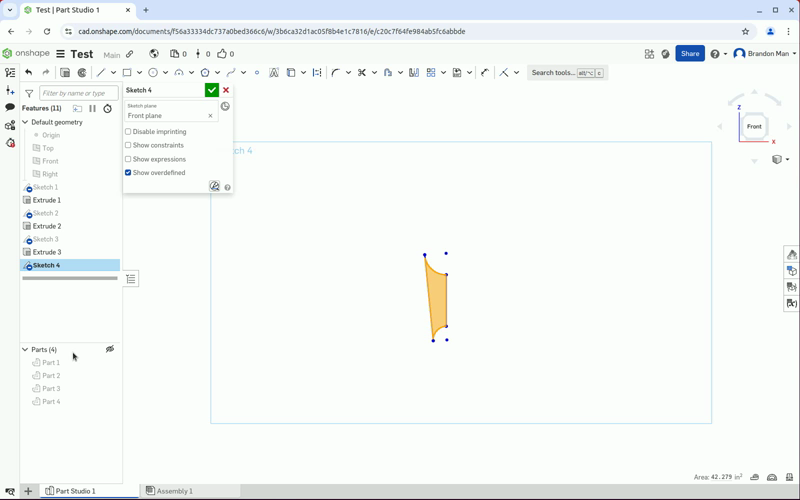
key(shift+e)
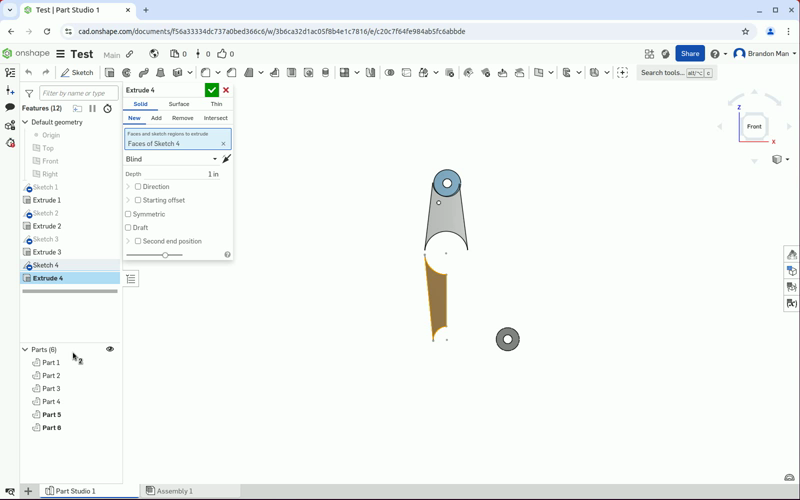
mouse_move(143, 106)
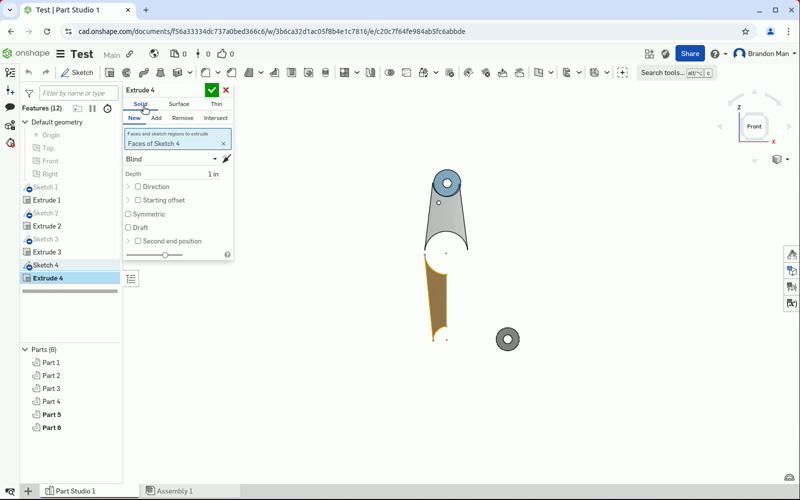
click(143, 106)
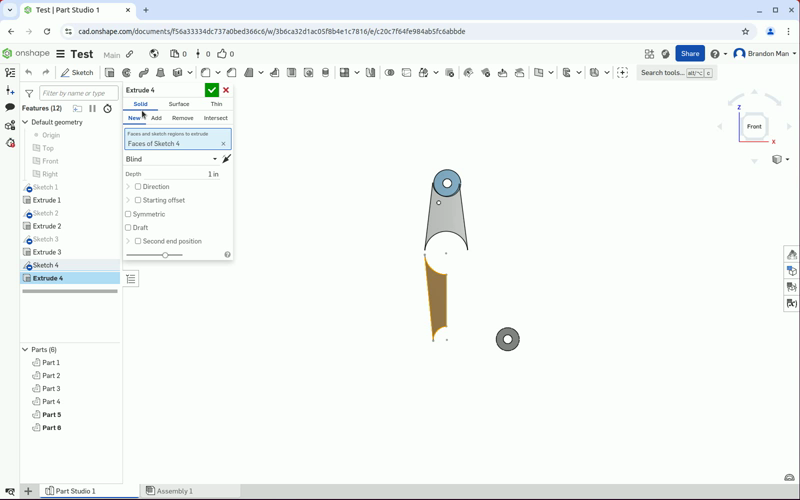
mouse_move(137, 120)
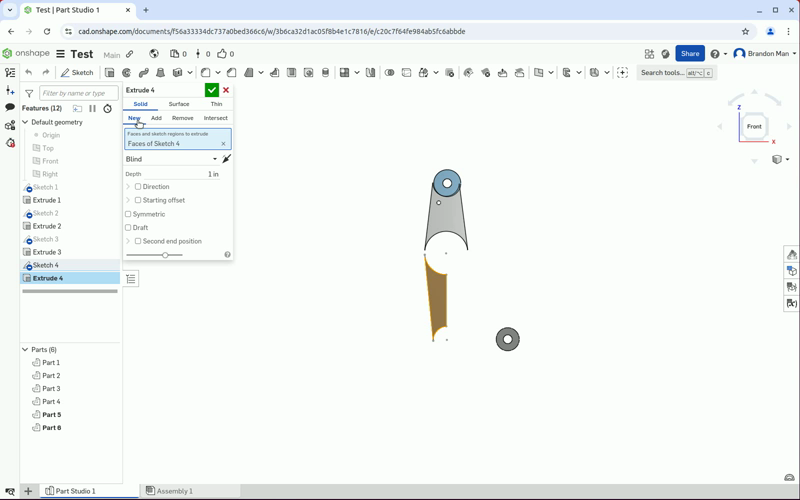
click(137, 120)
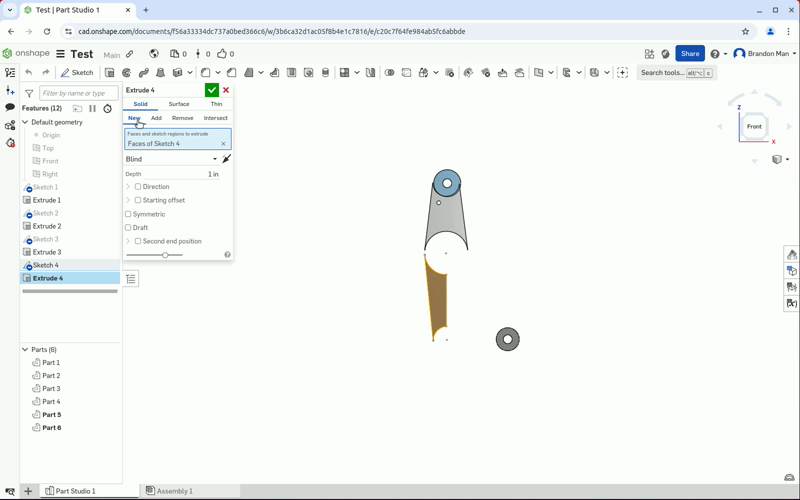
key(tab, 4)
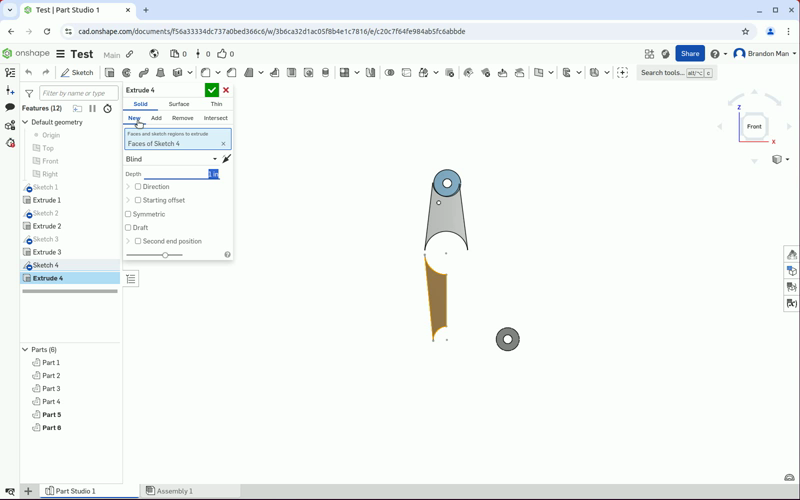
text(0.963)
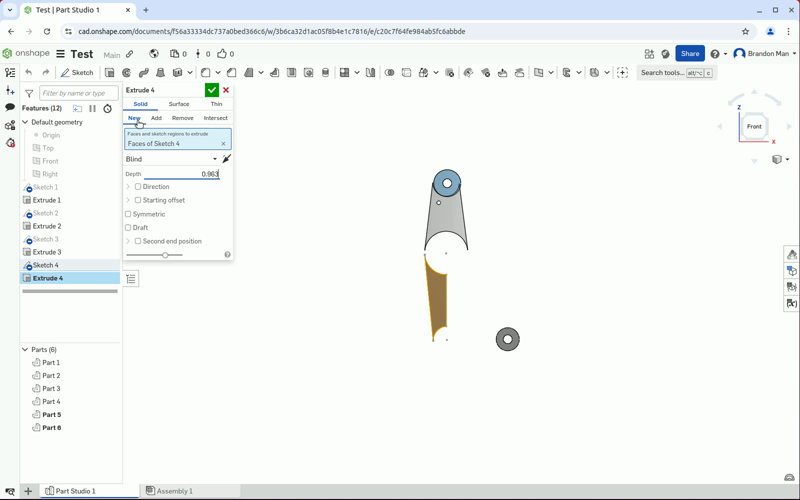
key(enter)
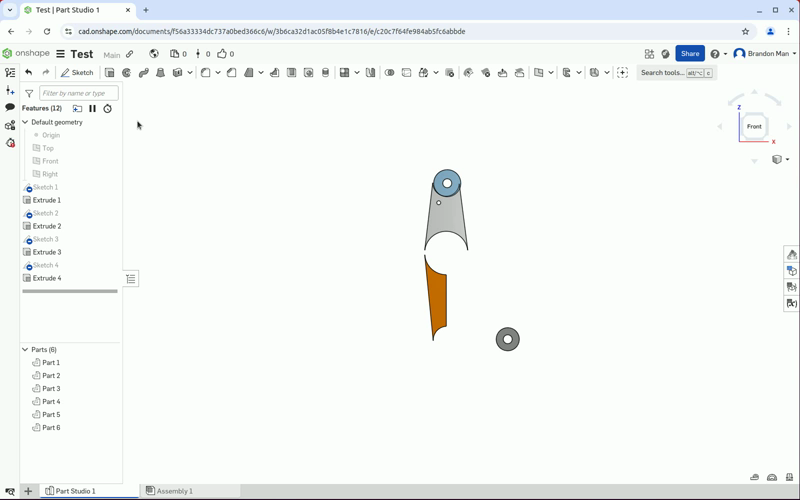
key(shift+h)
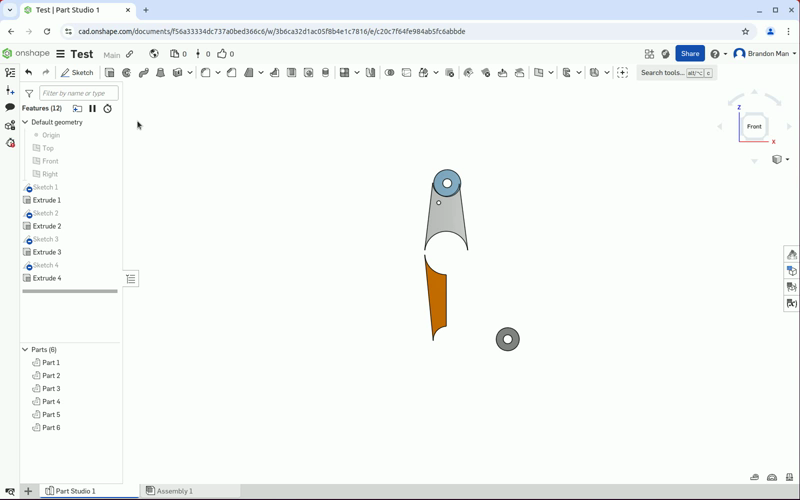
key(shift+h)
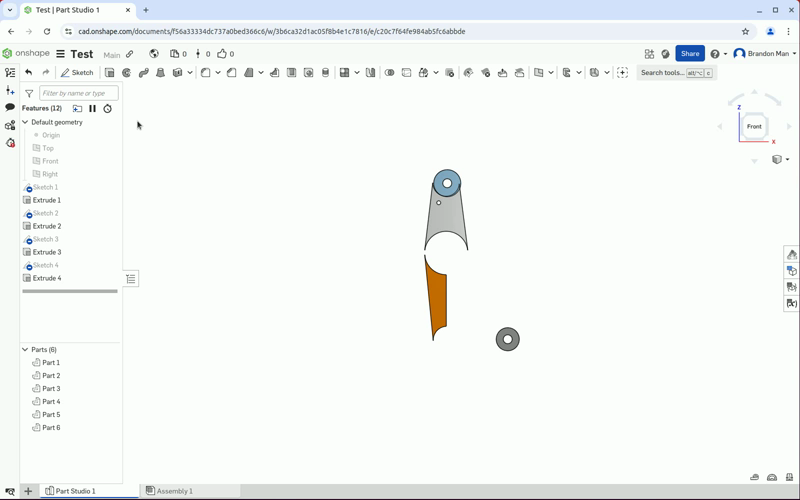
mouse_move(73, 189)
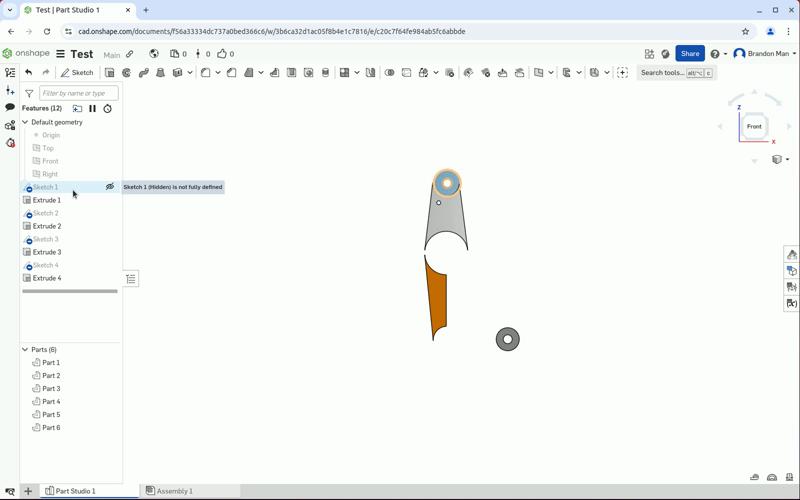
click(73, 189)
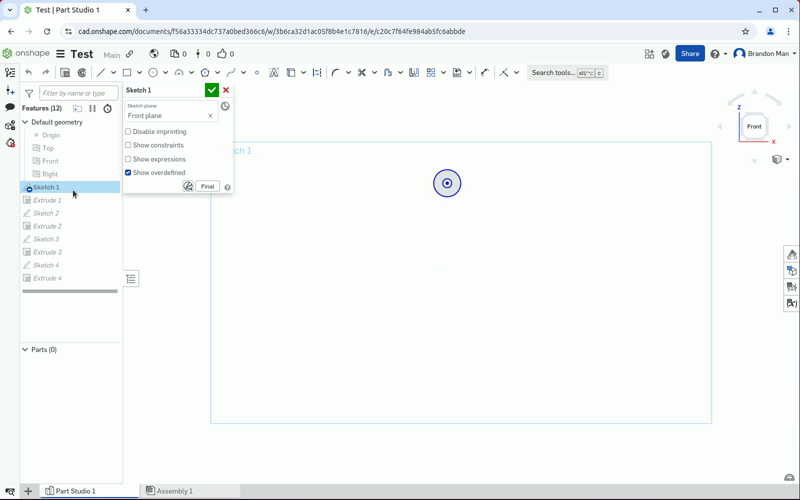
mouse_move(229, 92)
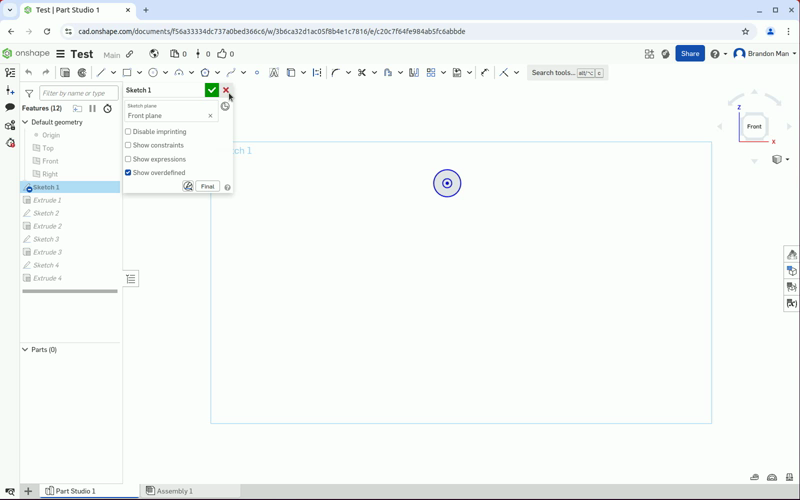
click(229, 92)
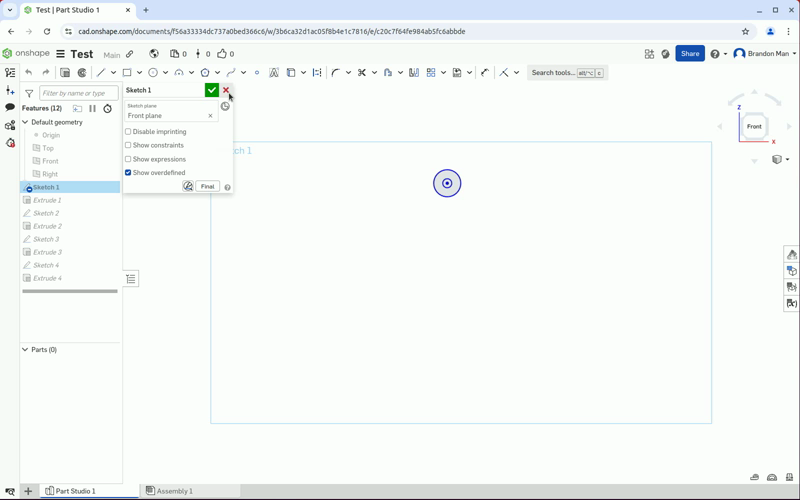
key(shift+s)
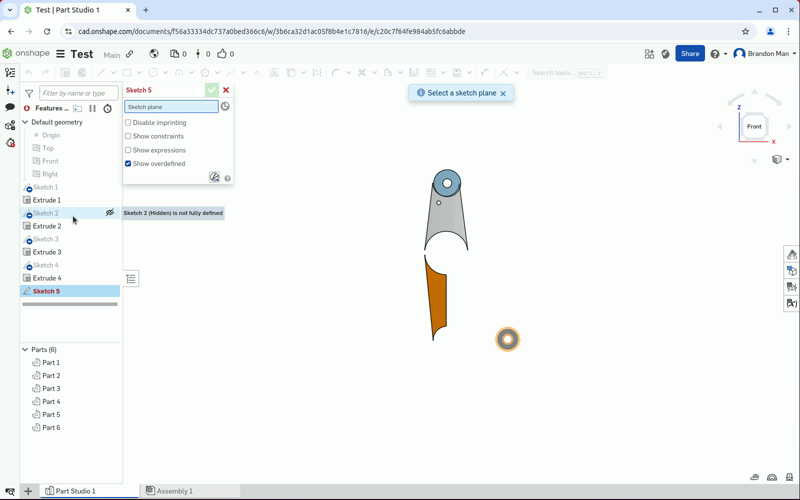
scroll(3)
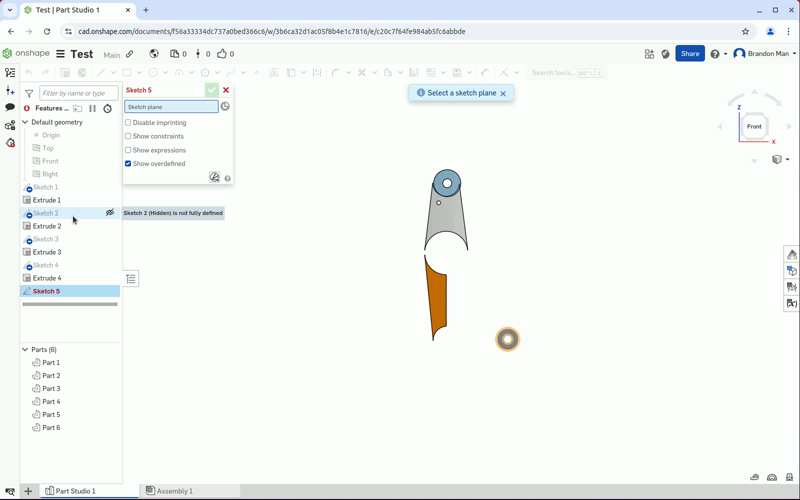
mouse_move(73, 163)
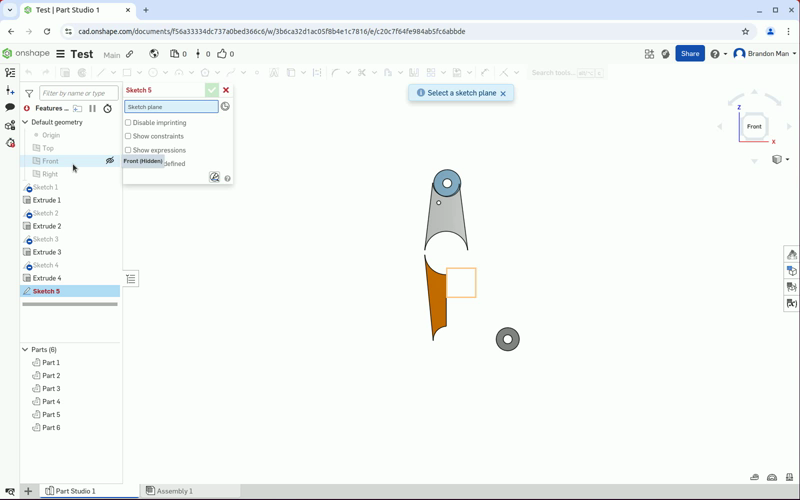
click(73, 163)
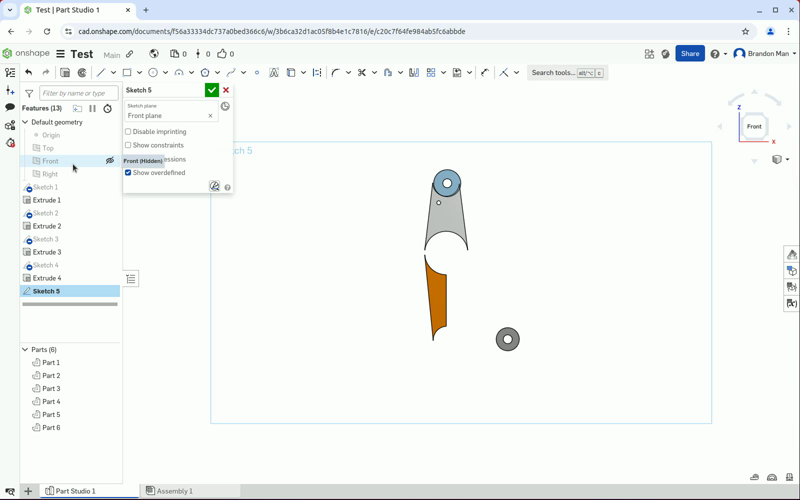
mouse_move(73, 352)
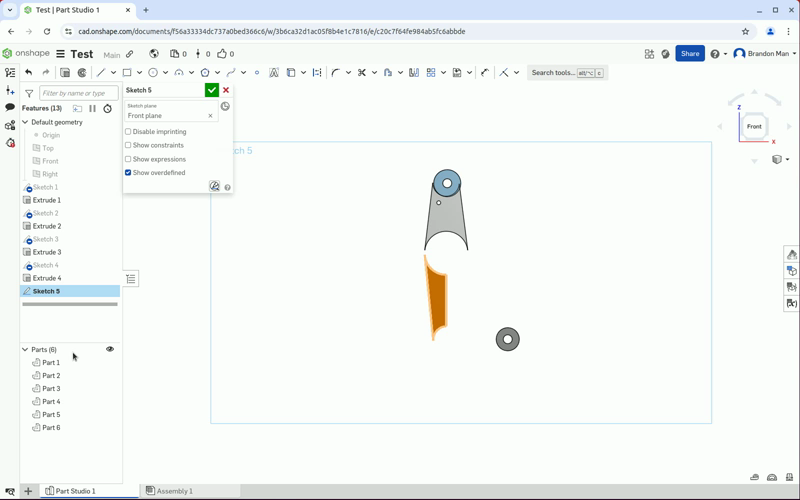
key(y)
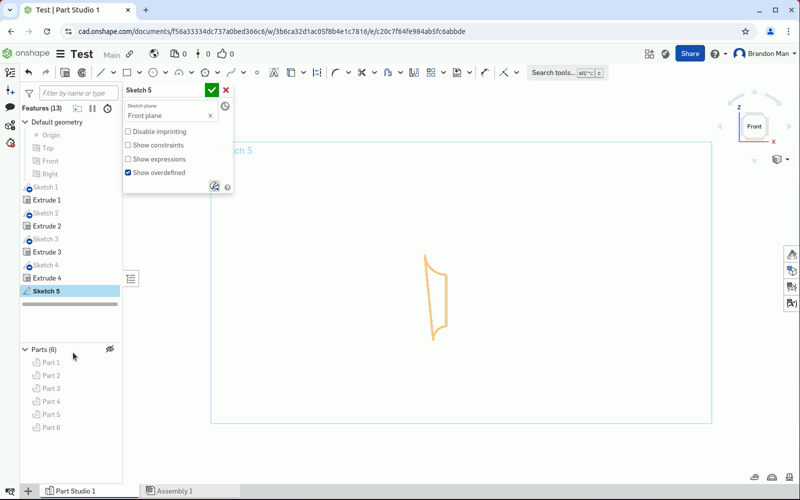
key(c)
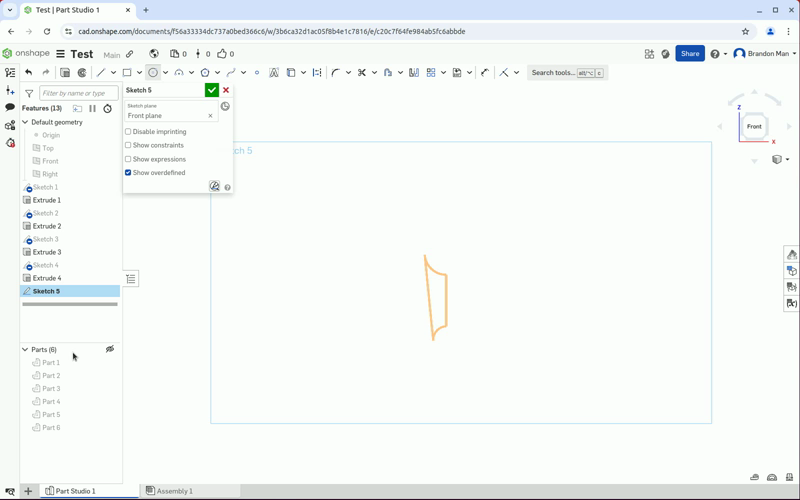
key_down(shift)
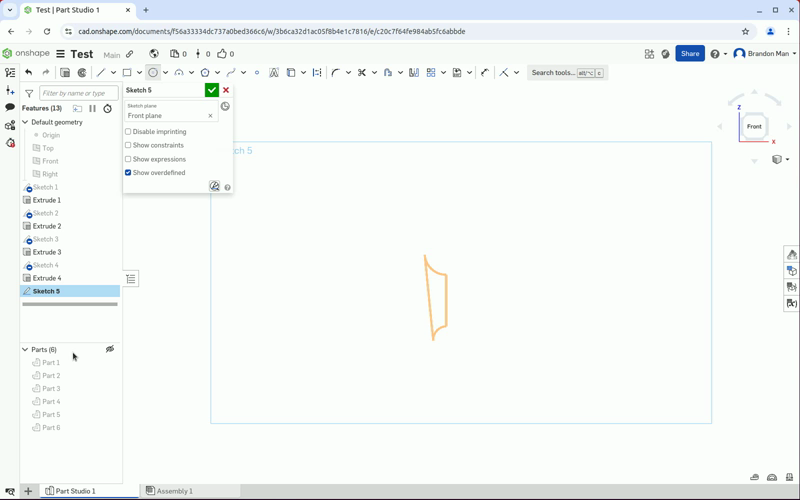
mouse_move(447, 339)
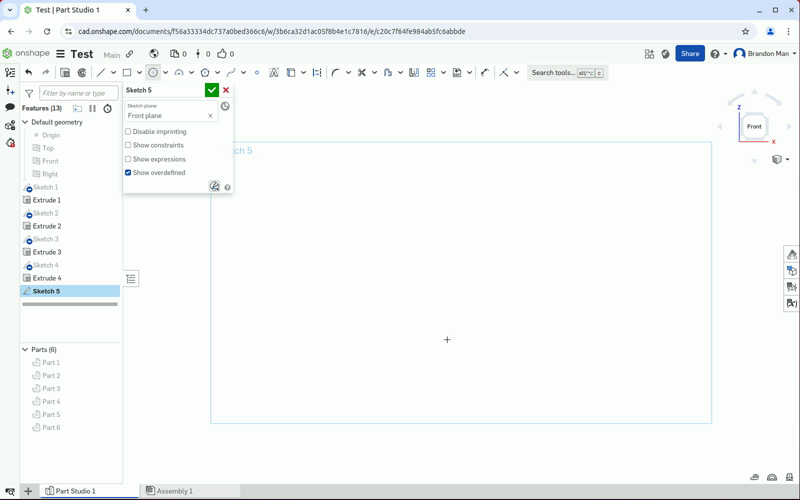
click(447, 339)
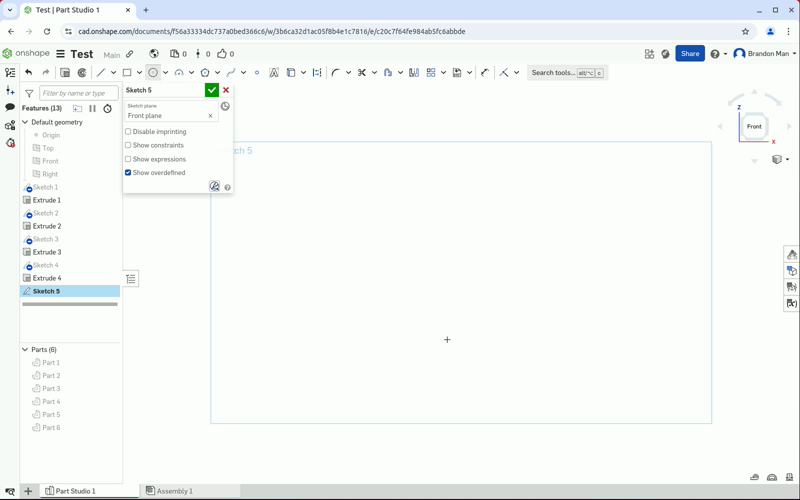
key_up(shift)
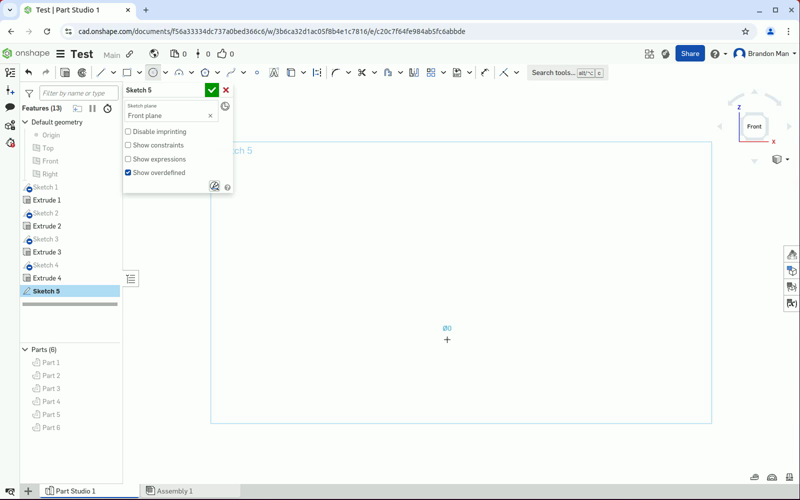
mouse_move(460, 339)
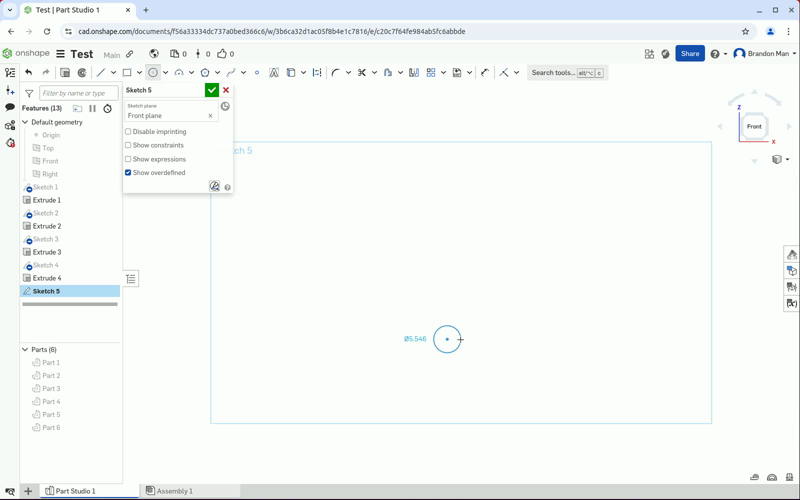
click(460, 339)
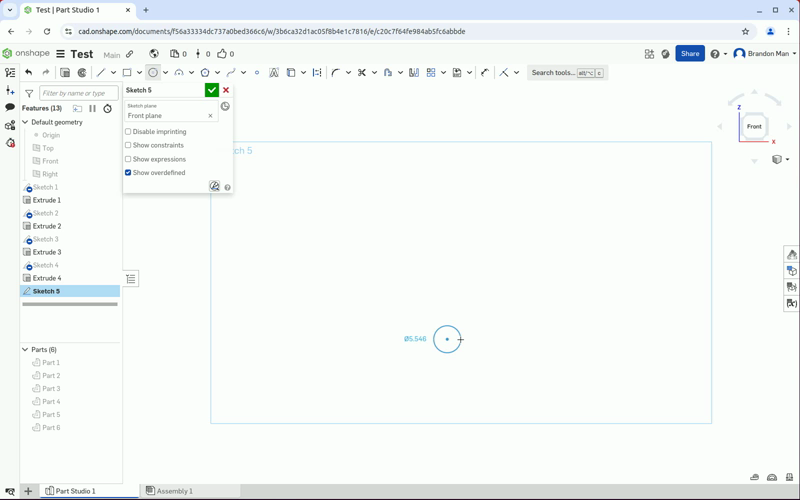
key(esc)
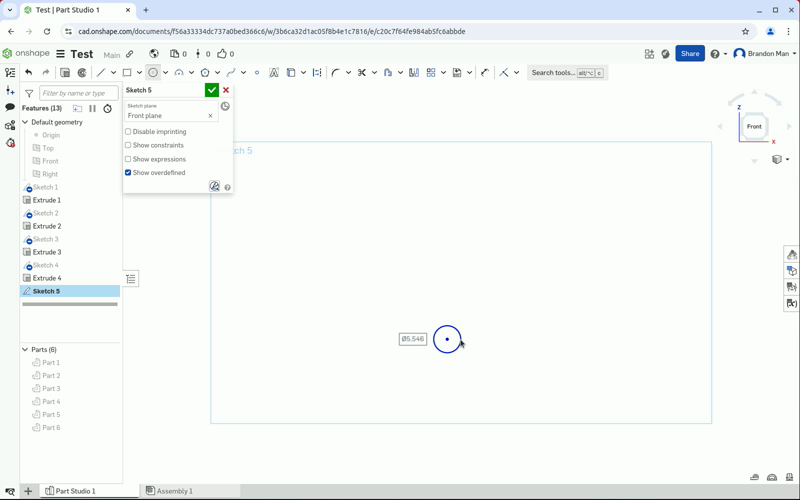
key(c)
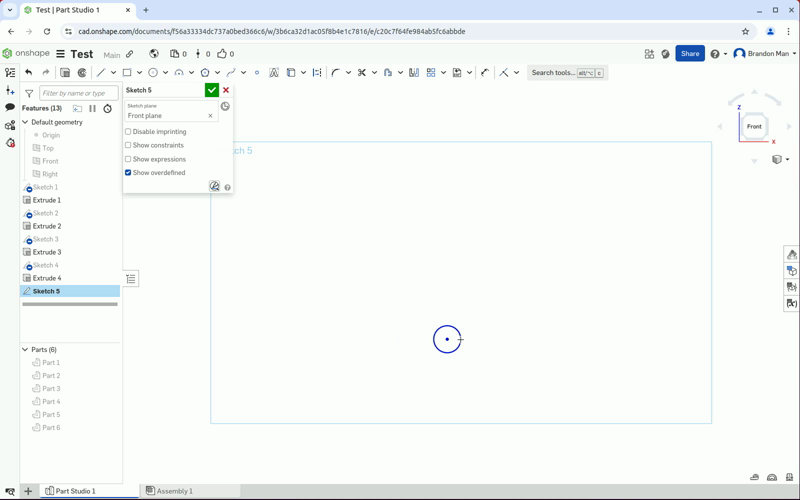
key_down(shift)
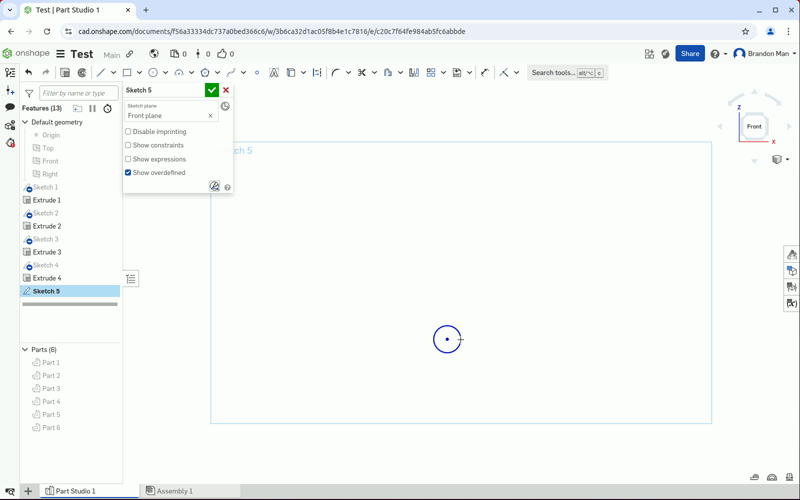
mouse_move(447, 339)
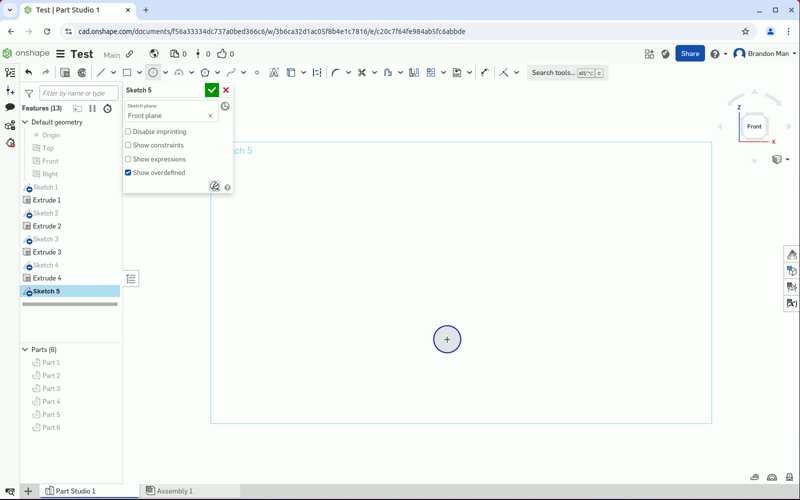
click(447, 339)
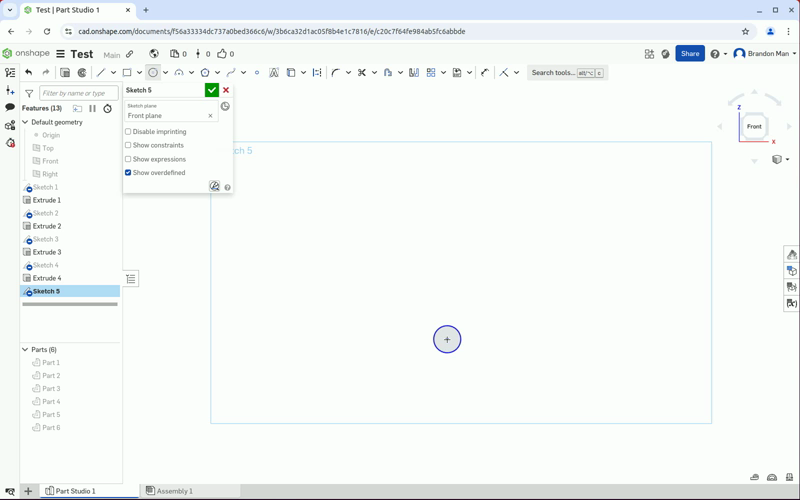
key_up(shift)
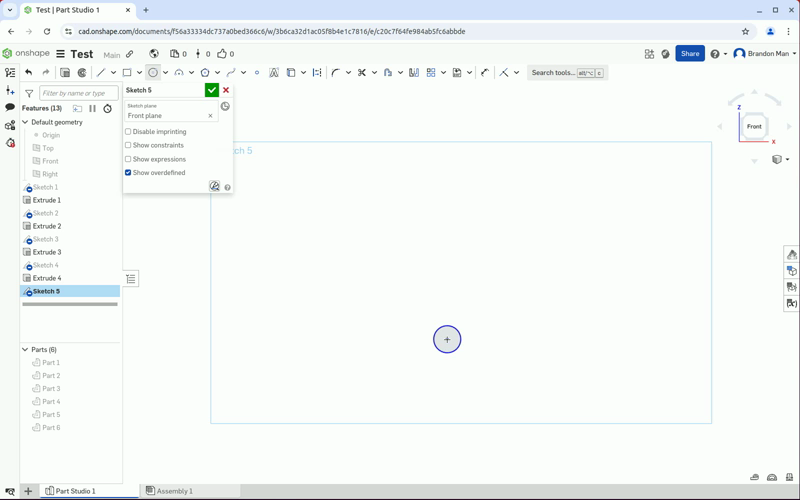
mouse_move(451, 339)
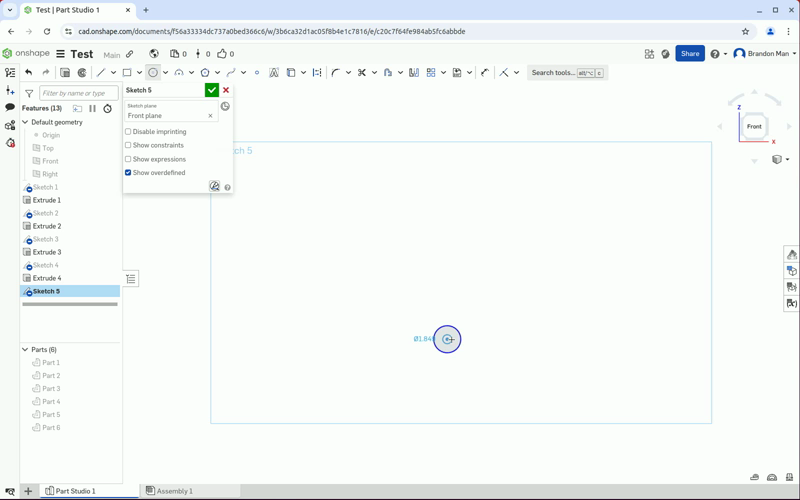
click(451, 339)
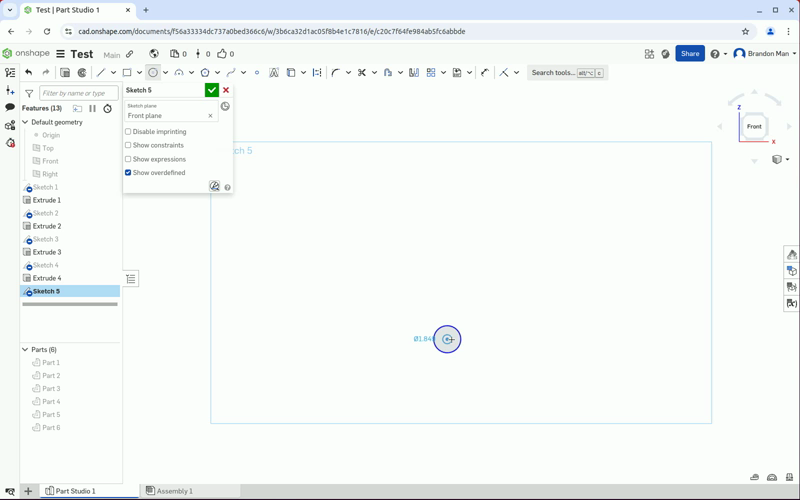
key(esc)
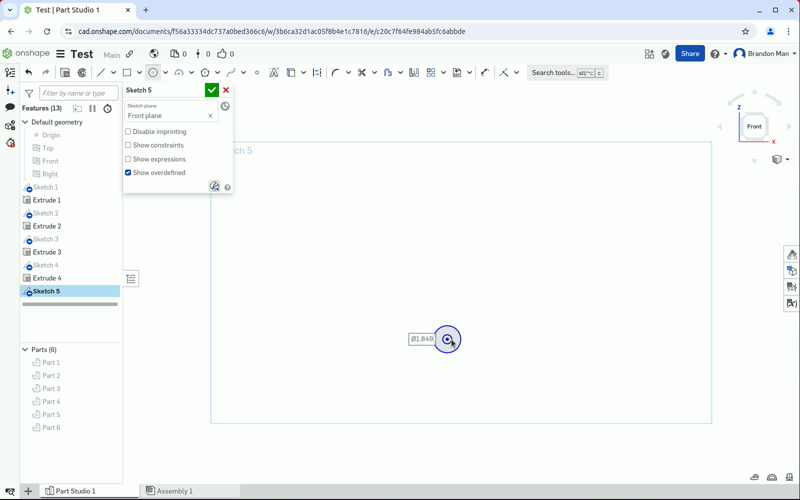
mouse_move(447, 331)
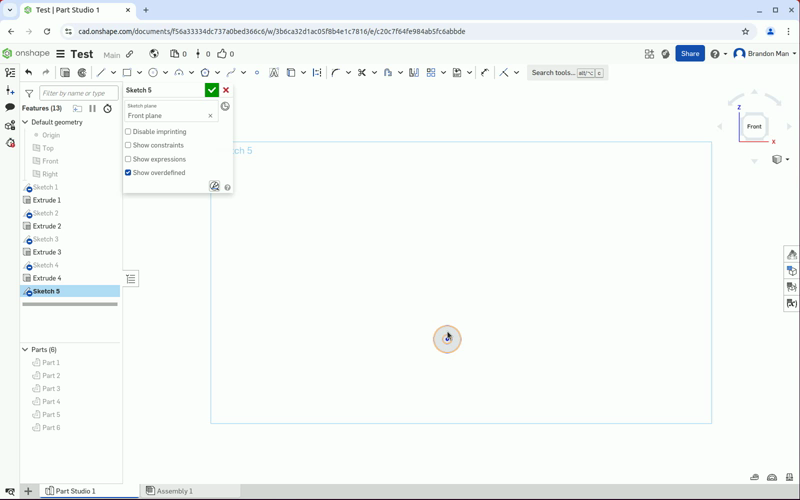
scroll(6)
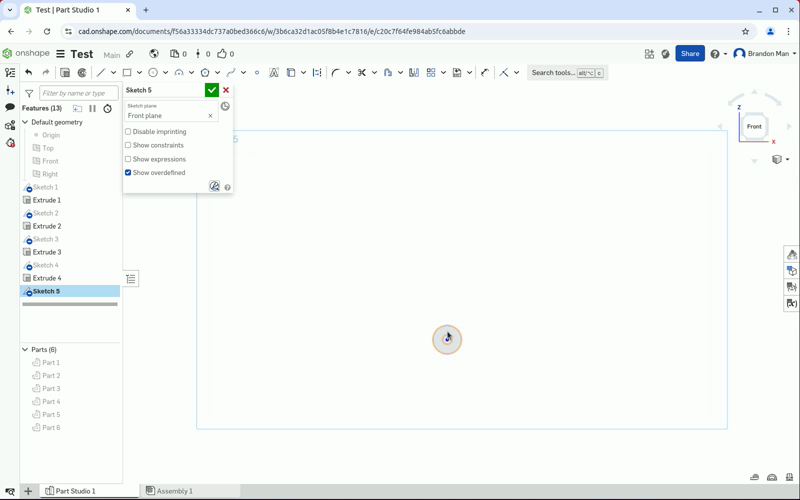
scroll(6)
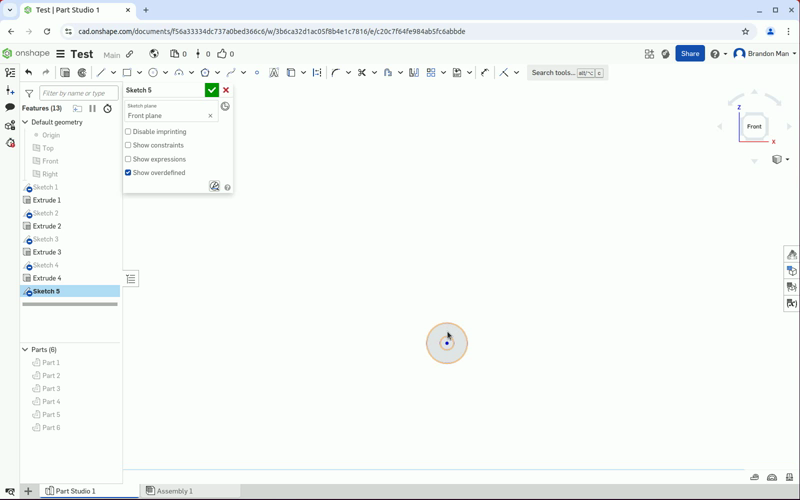
scroll(6)
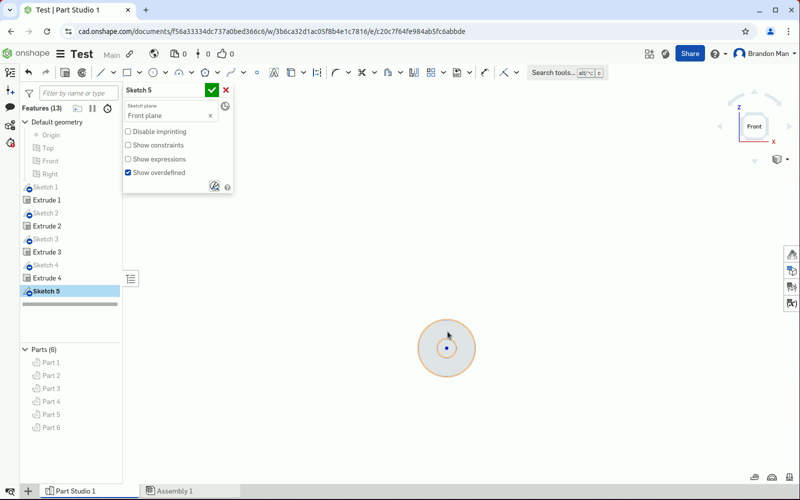
scroll(6)
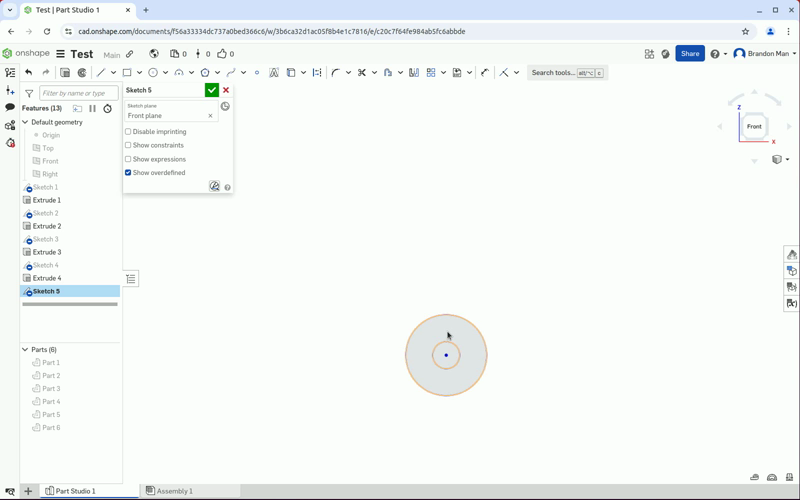
scroll(6)
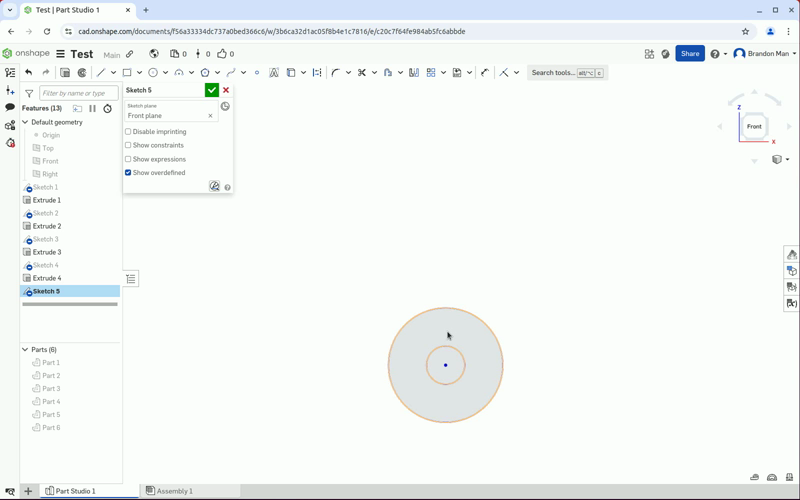
scroll(6)
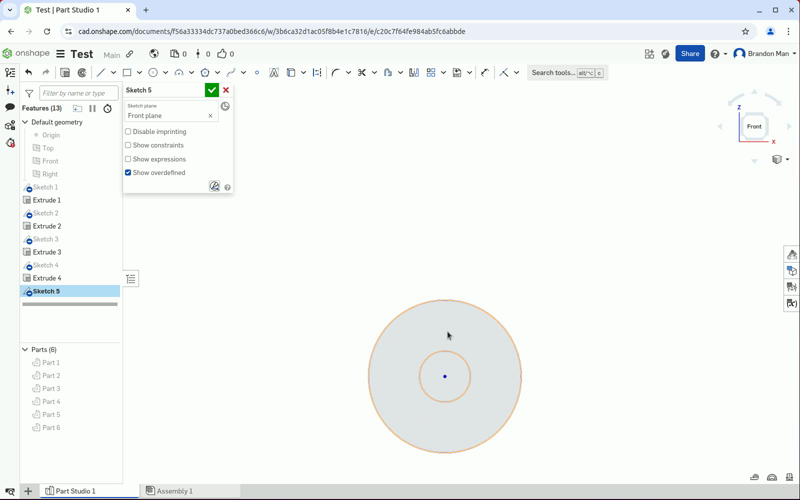
scroll(6)
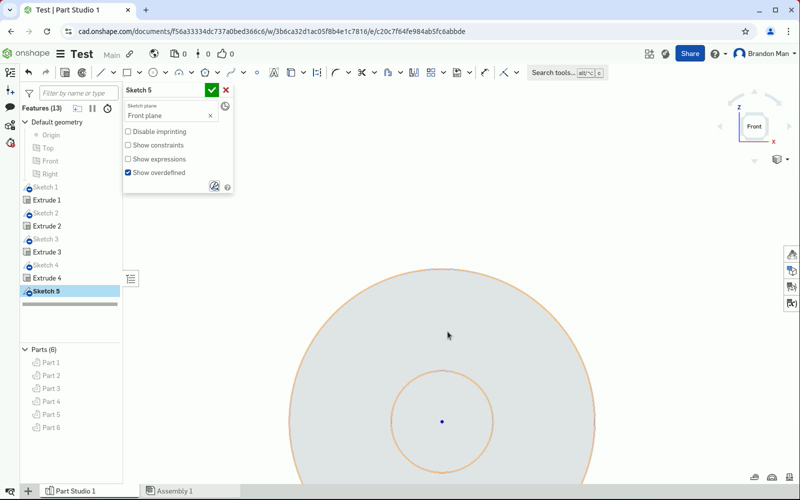
click(447, 331)
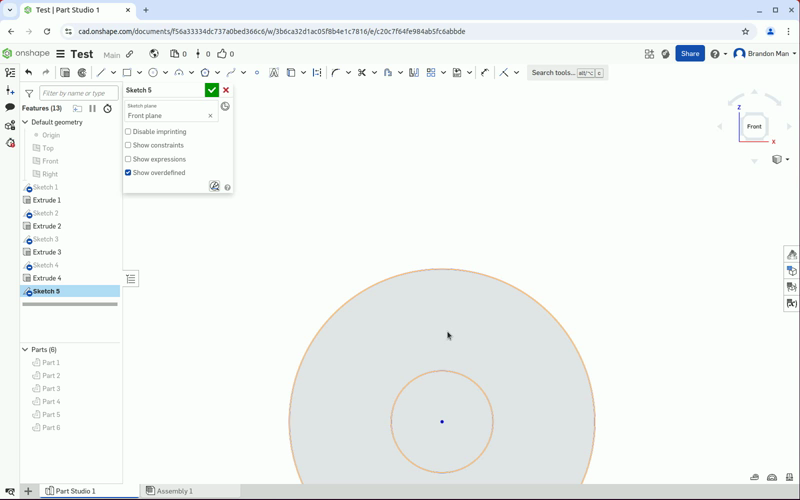
scroll(-6)
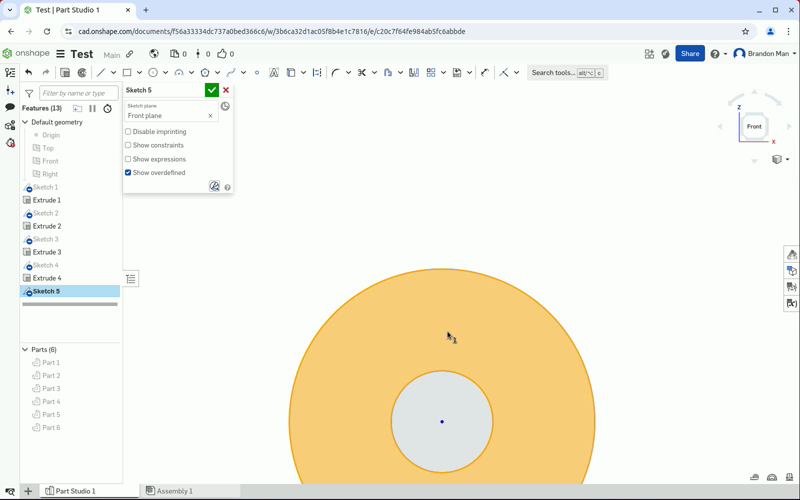
scroll(-6)
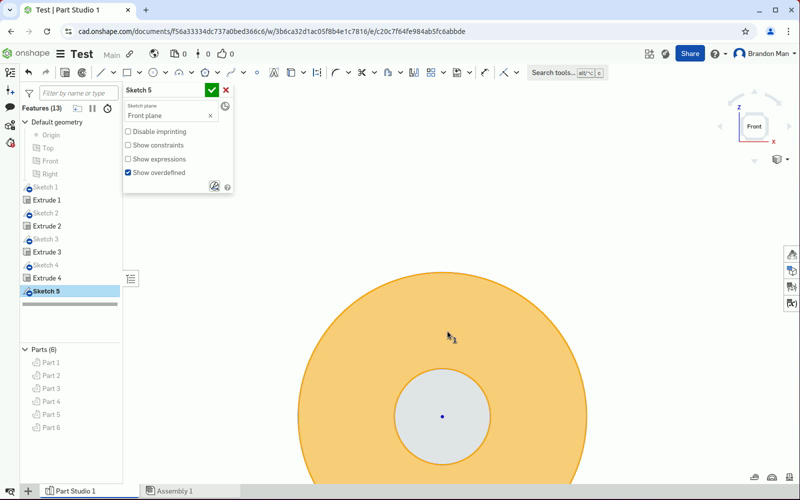
scroll(-6)
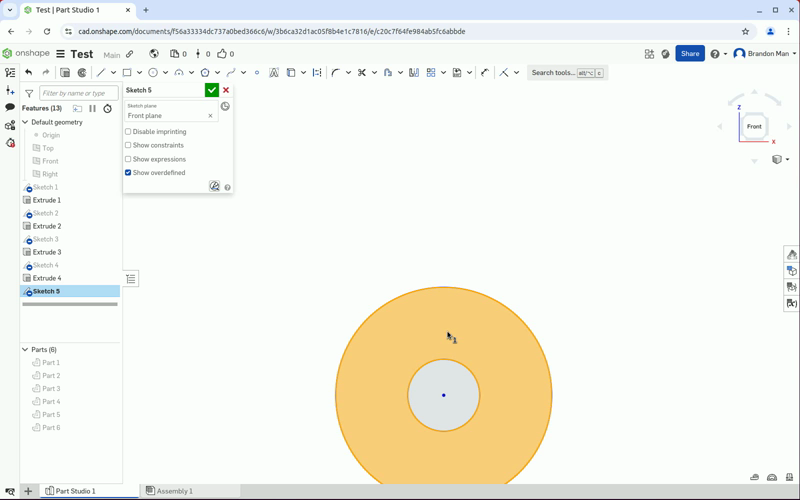
scroll(-6)
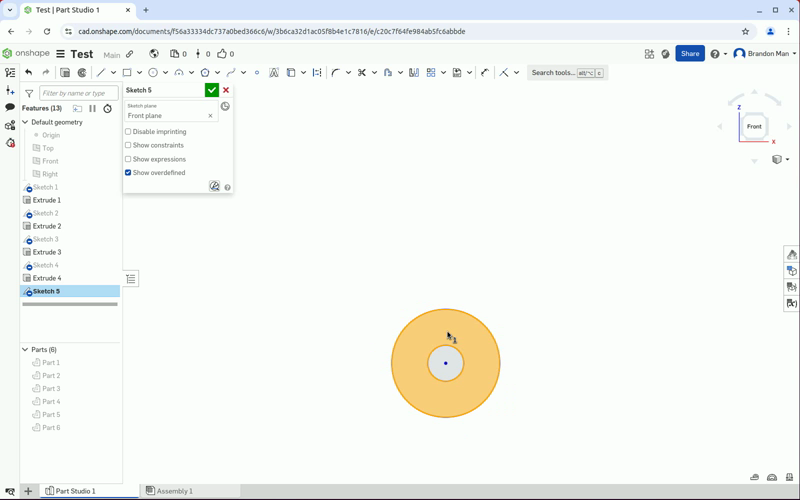
scroll(-6)
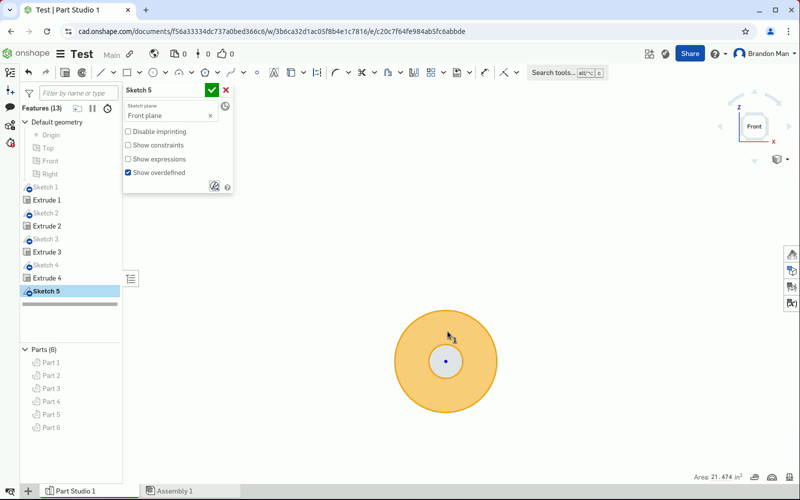
scroll(-6)
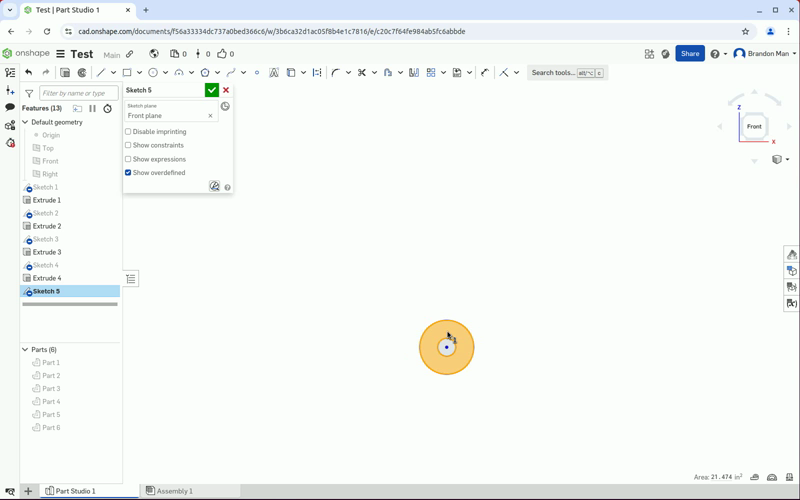
scroll(-6)
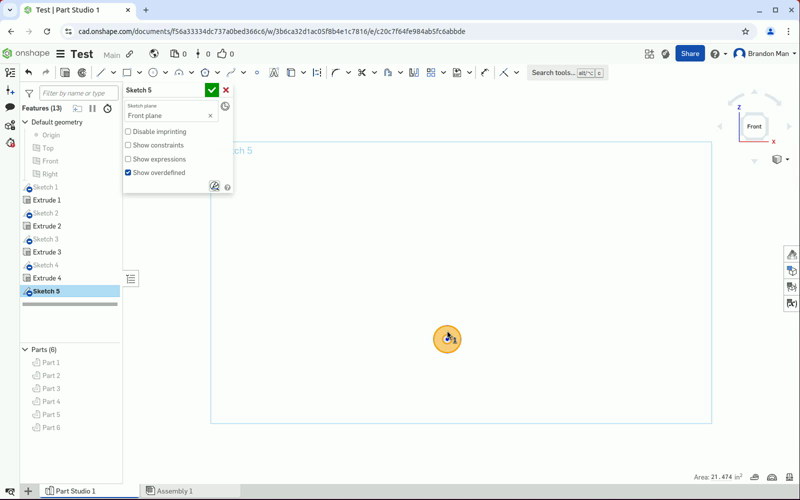
mouse_move(73, 352)
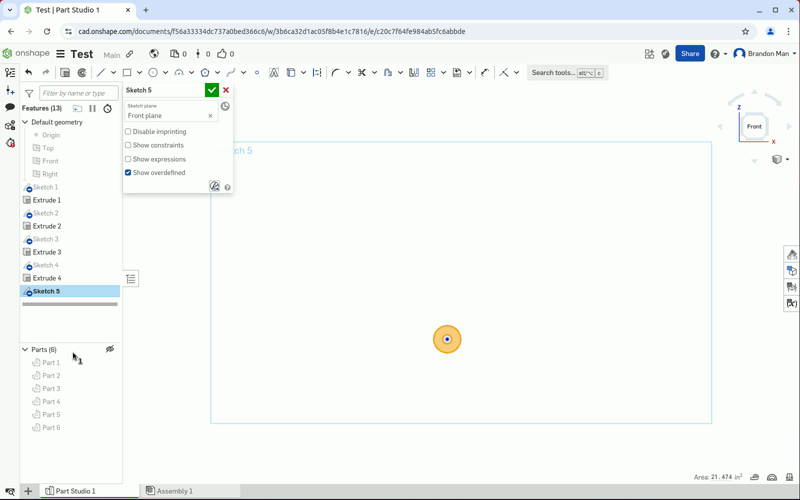
key(shift+y)
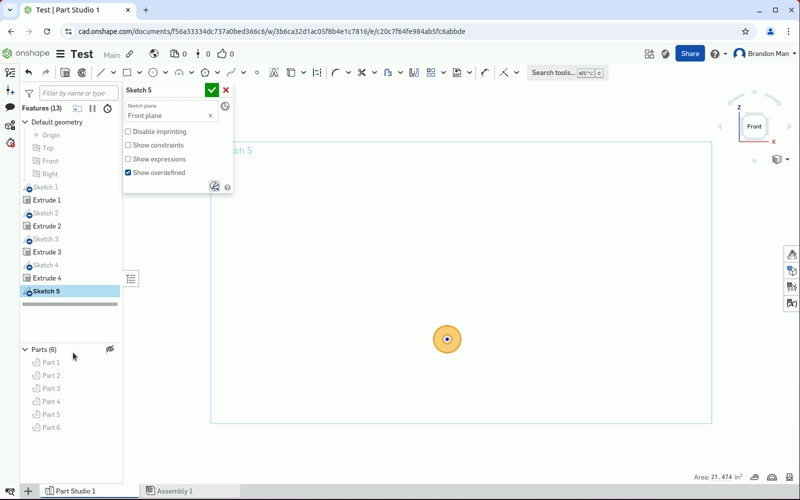
key(shift+e)
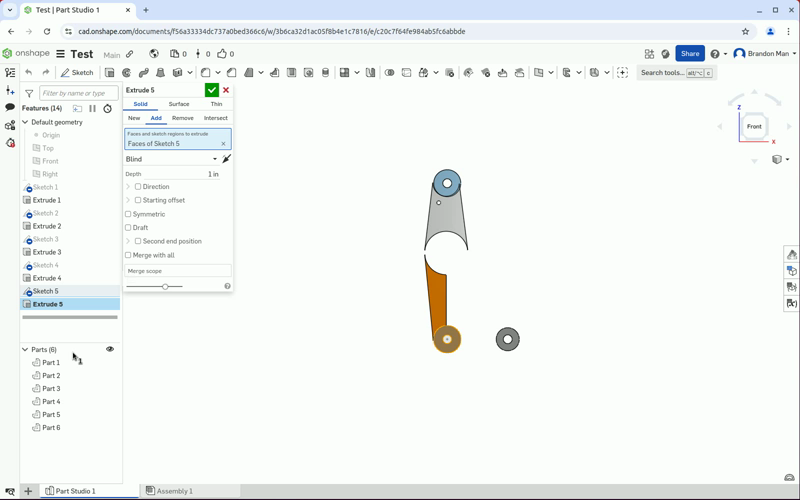
mouse_move(143, 106)
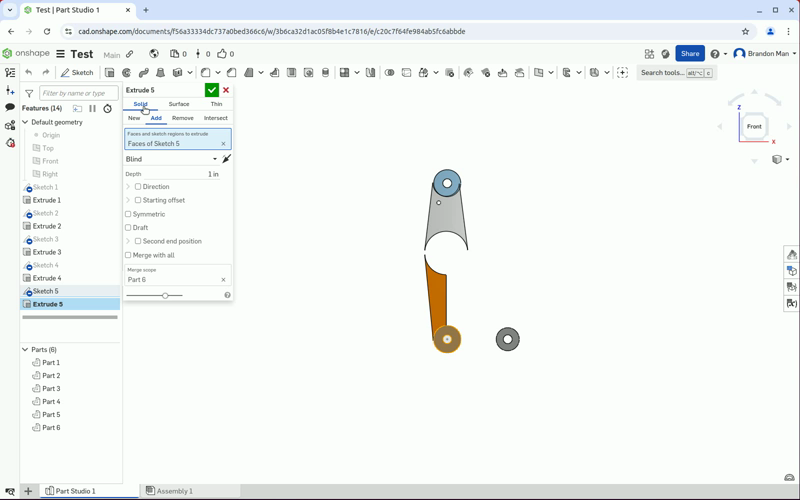
click(143, 106)
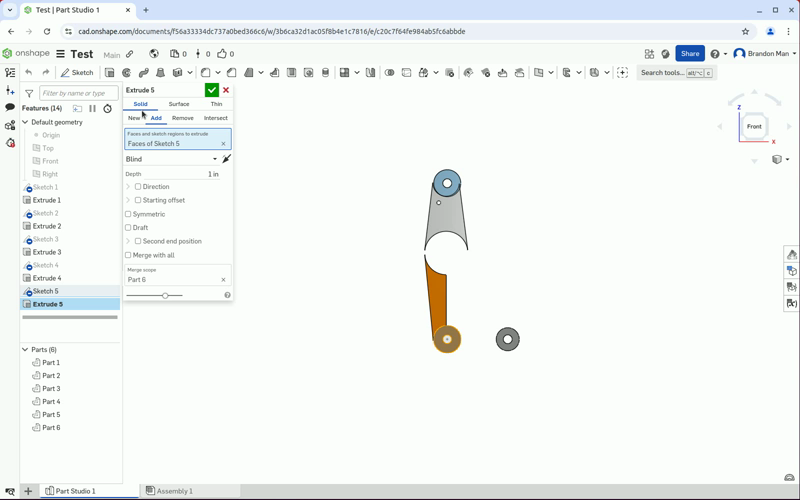
mouse_move(137, 120)
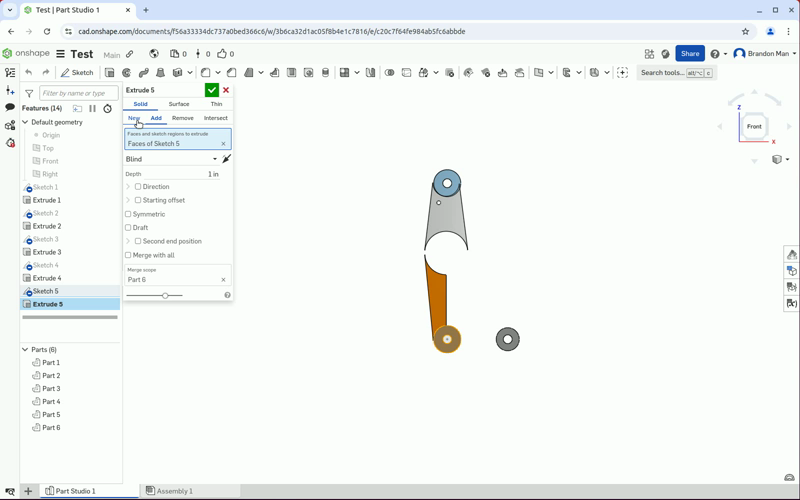
click(137, 120)
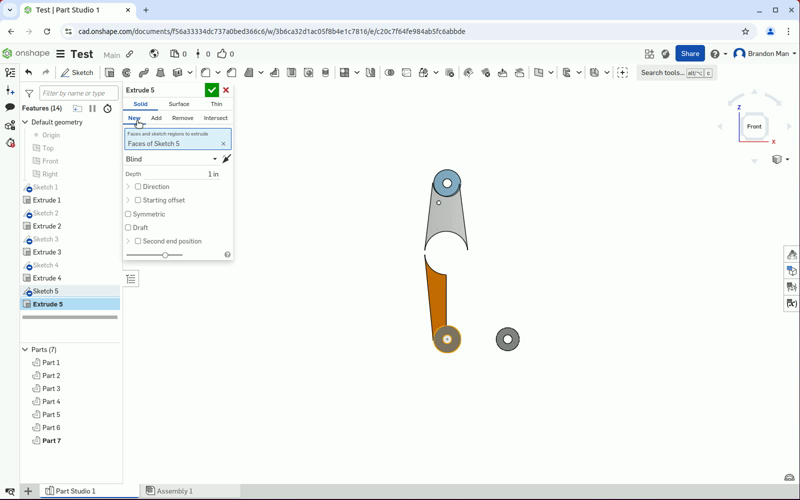
key(tab, 4)
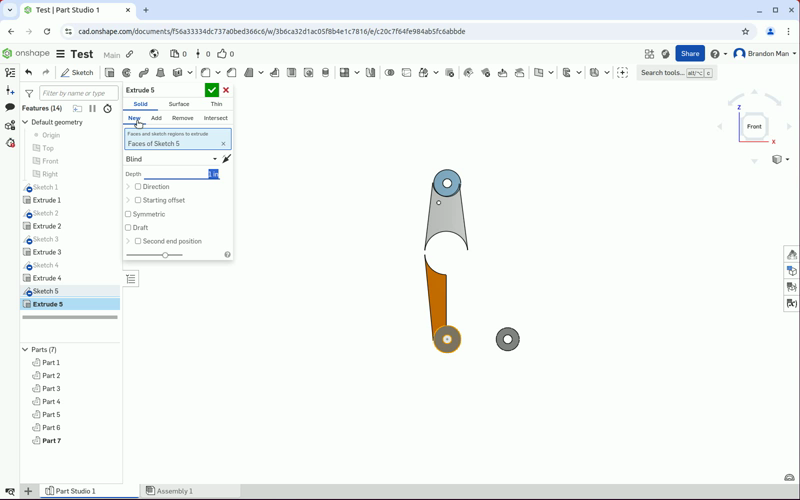
text(0.963)
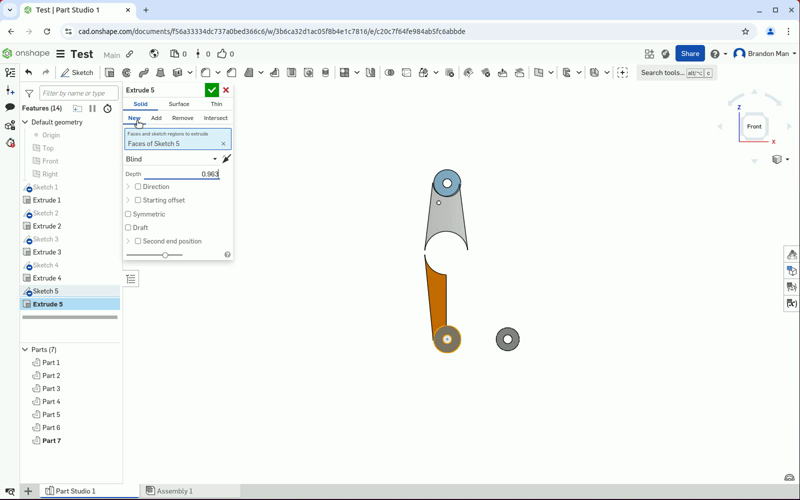
key(enter)
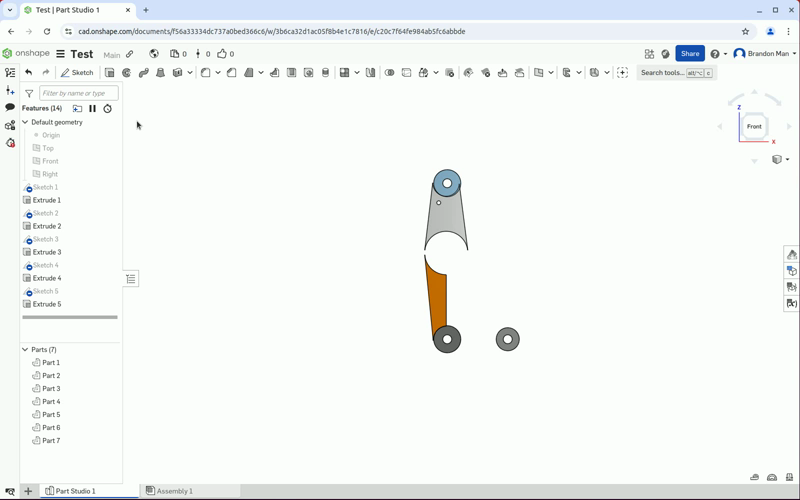
key(shift+h)
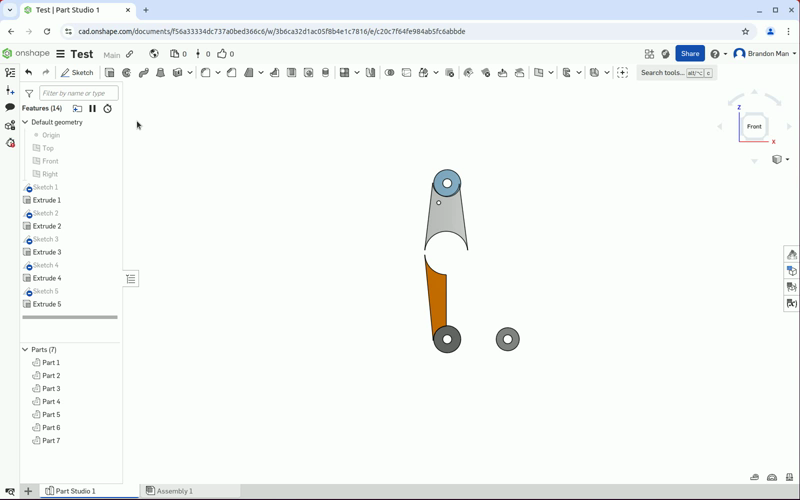
key(shift+h)
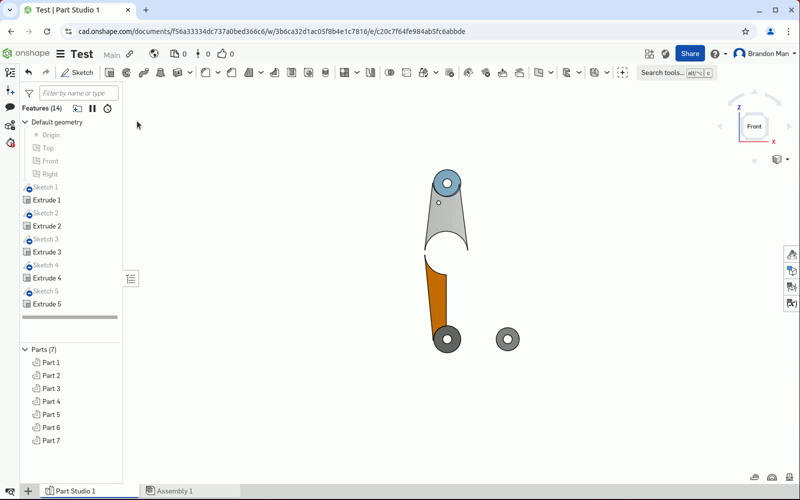
mouse_move(73, 189)
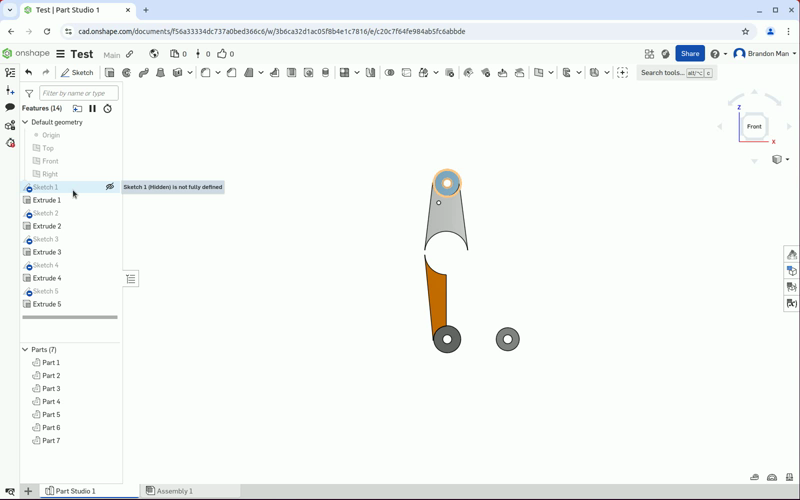
click(73, 189)
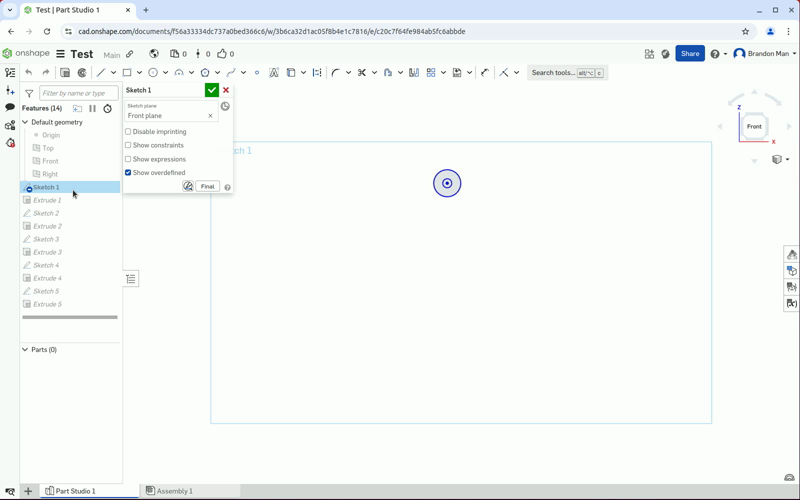
mouse_move(229, 92)
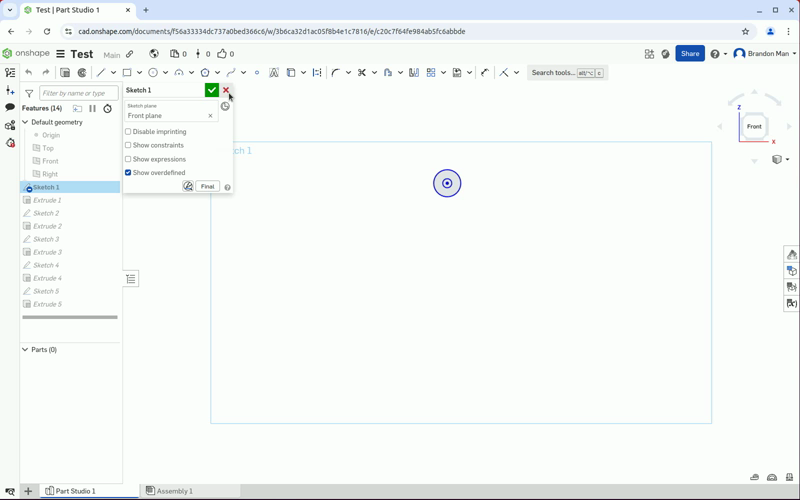
click(229, 92)
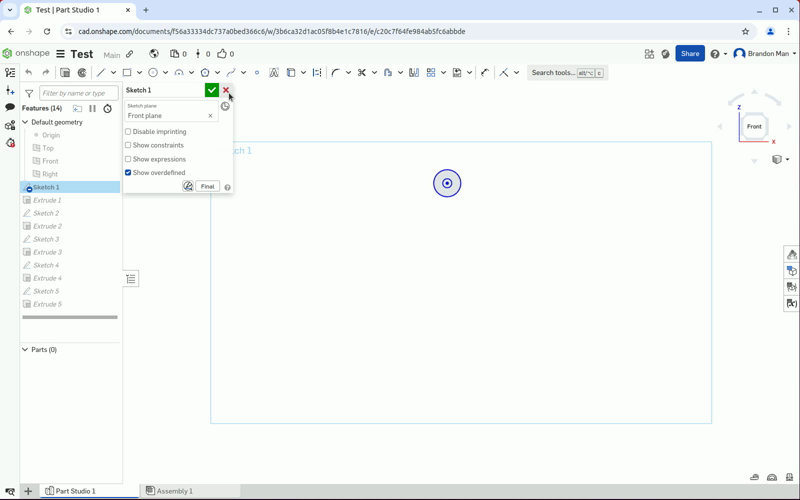
key(shift+s)
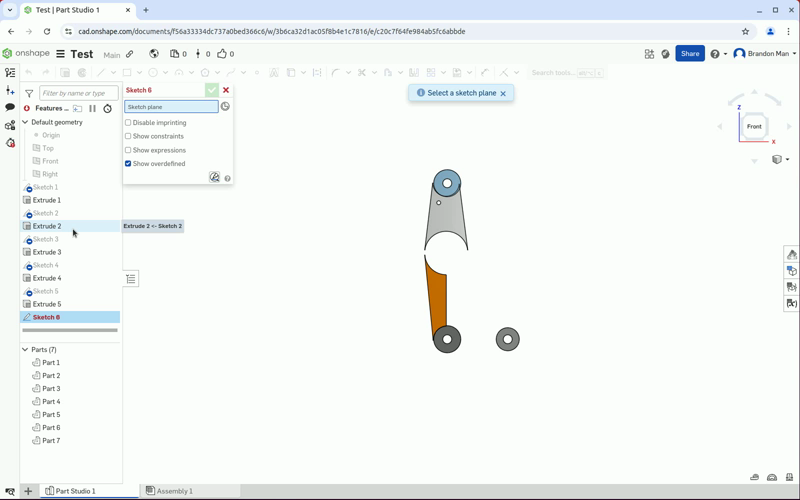
scroll(3)
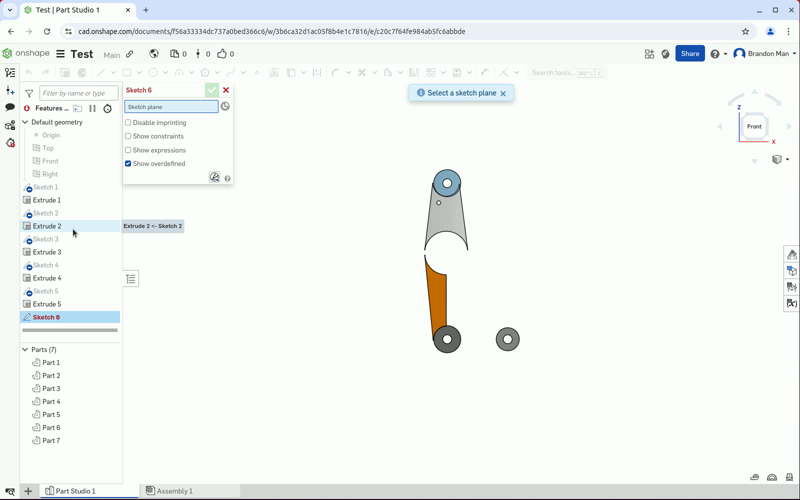
mouse_move(73, 163)
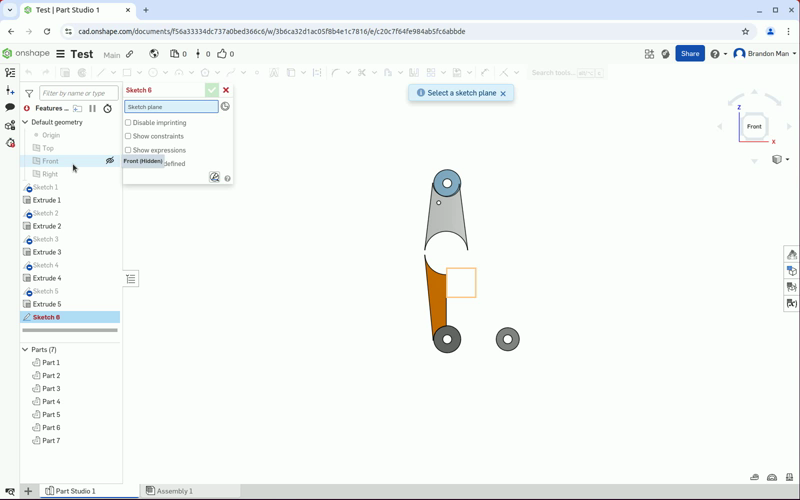
click(73, 163)
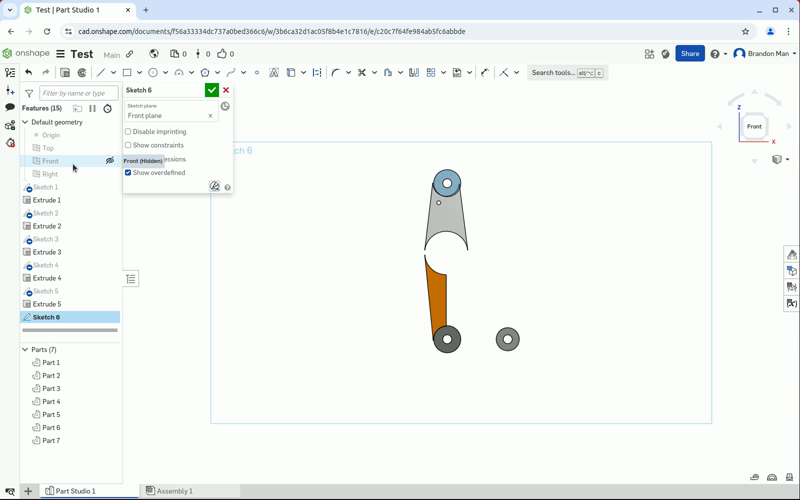
mouse_move(73, 352)
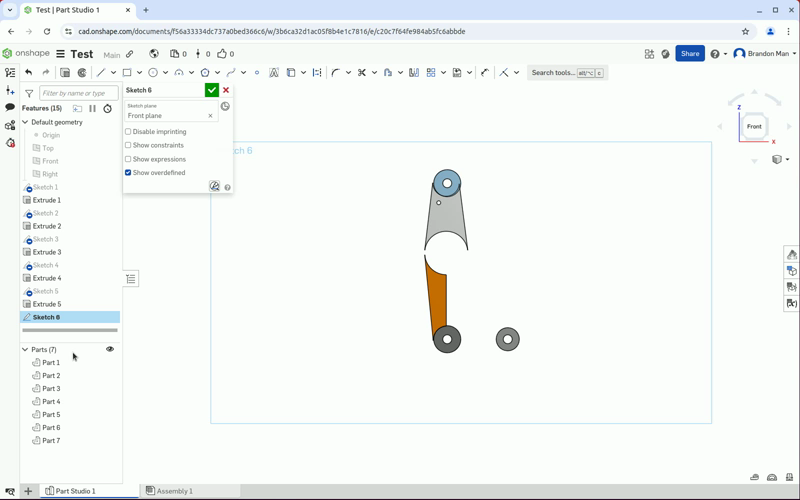
key(y)
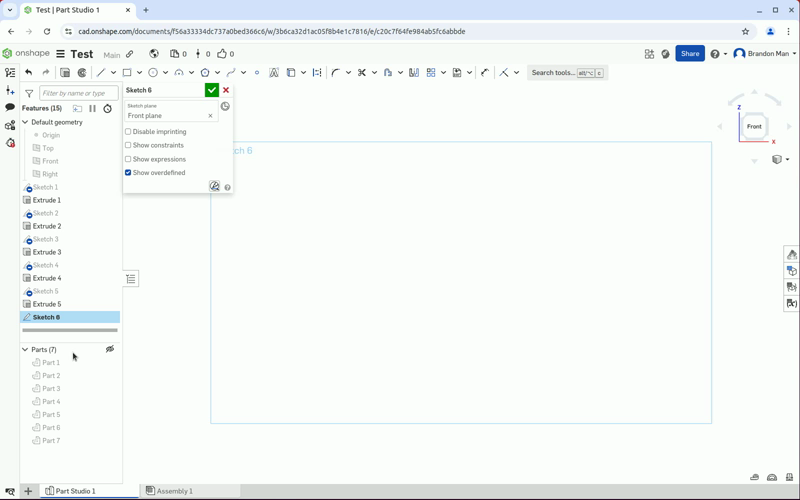
key(c)
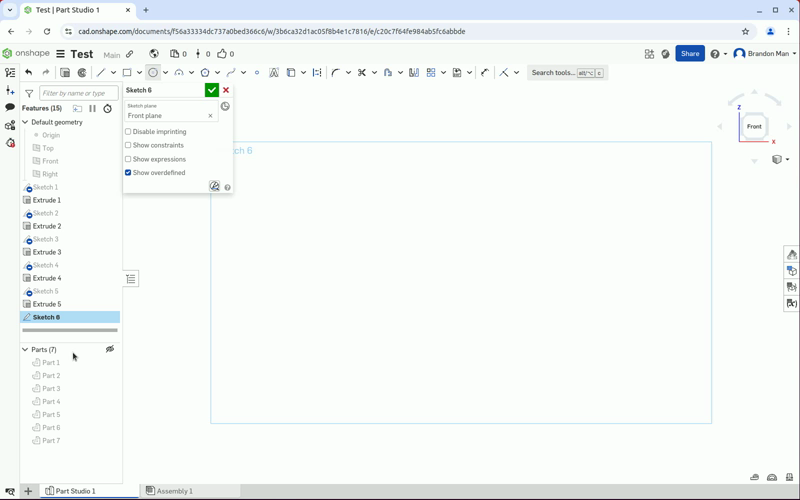
key_down(shift)
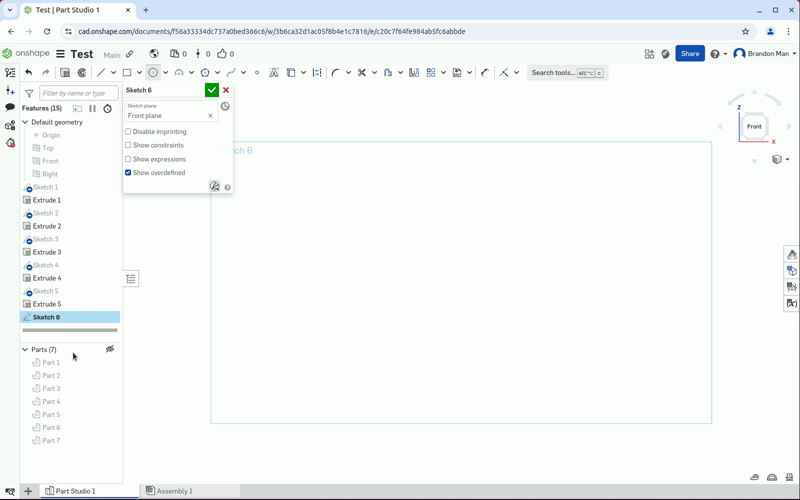
mouse_move(446, 252)
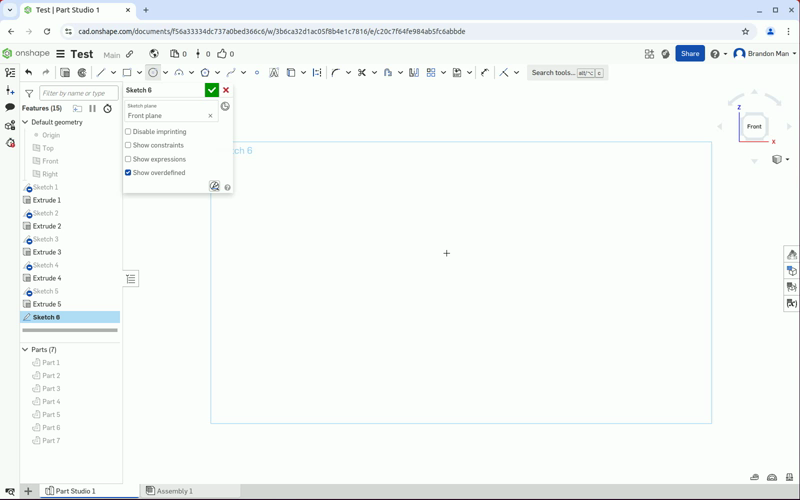
click(446, 252)
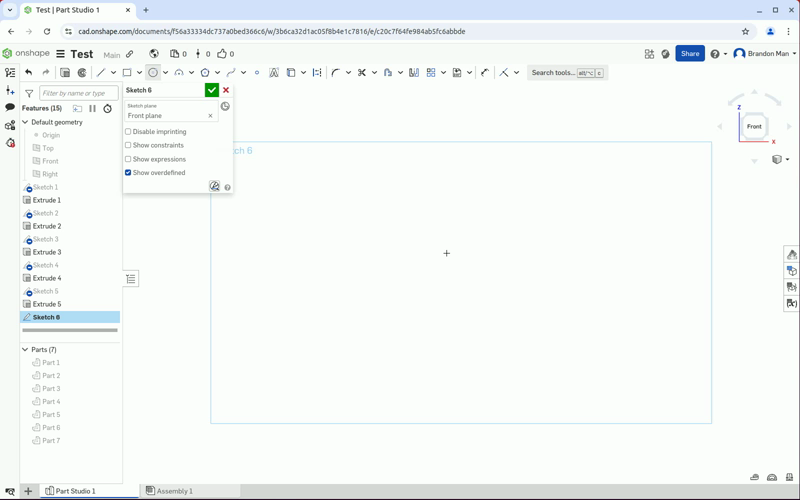
key_up(shift)
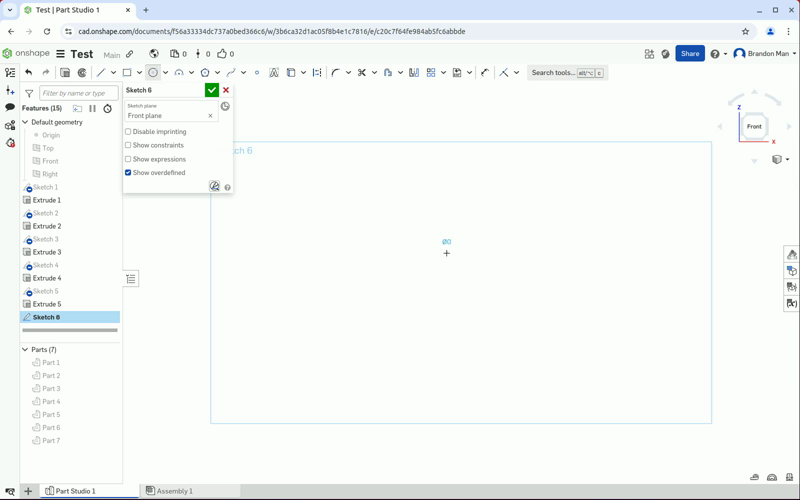
mouse_move(468, 252)
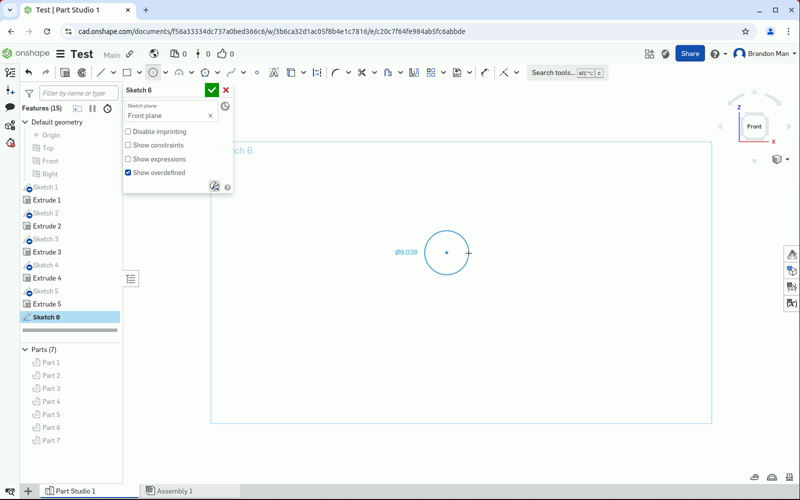
click(468, 252)
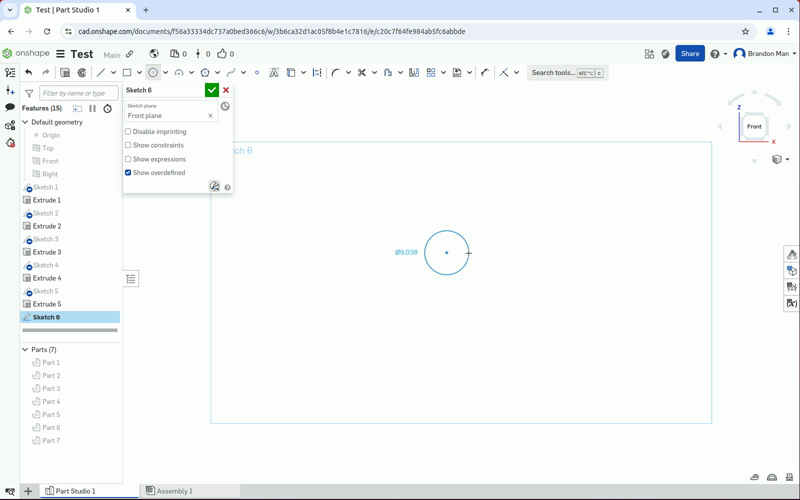
key(esc)
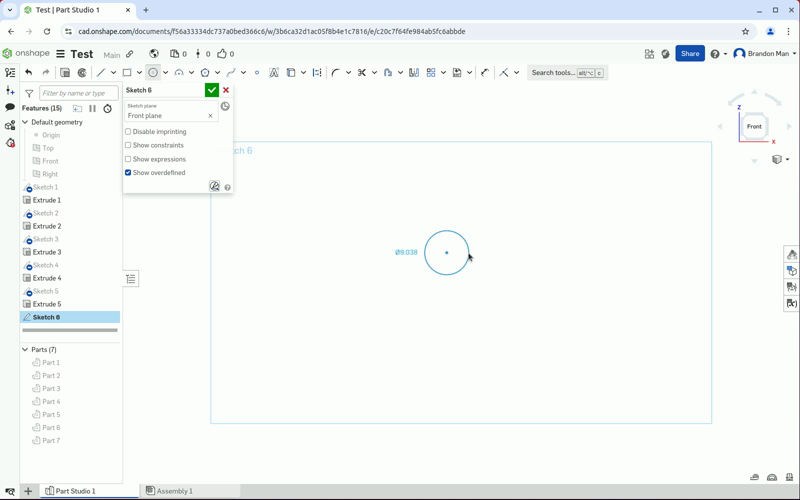
key(c)
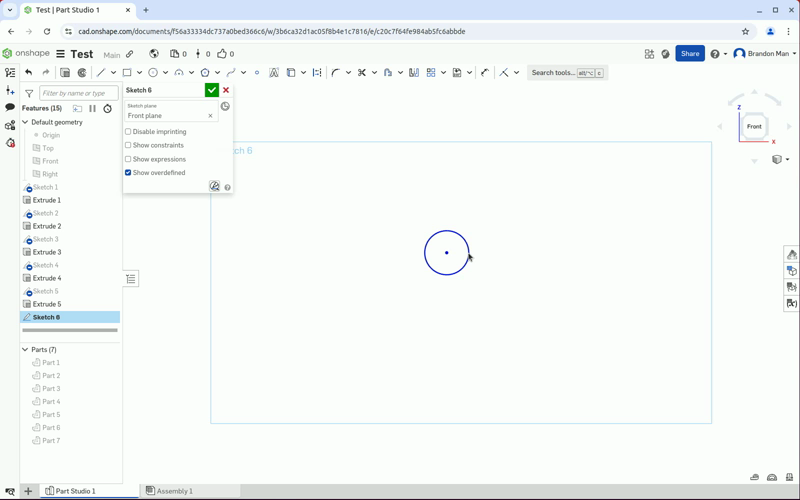
key_down(shift)
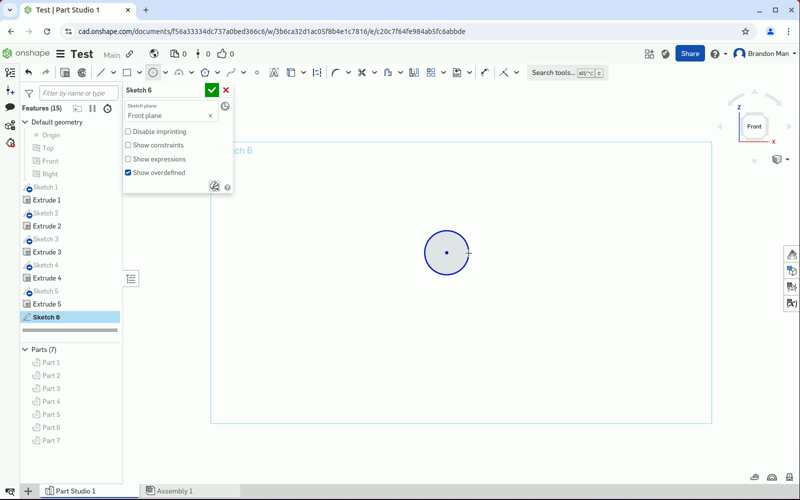
mouse_move(446, 252)
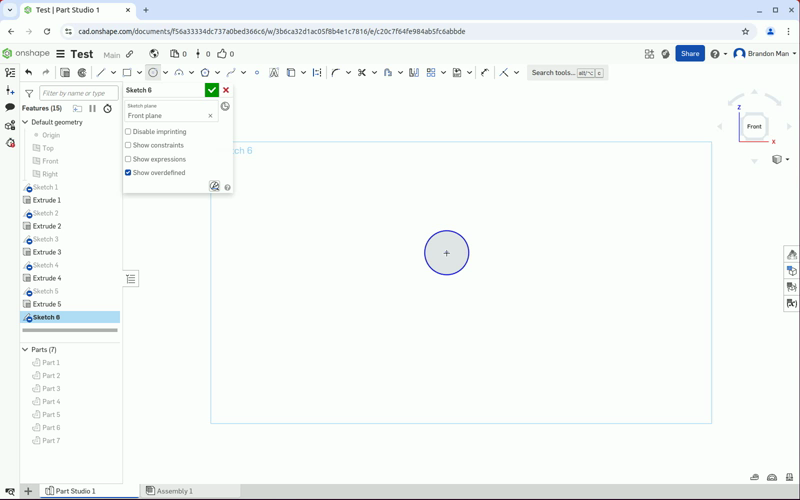
click(446, 252)
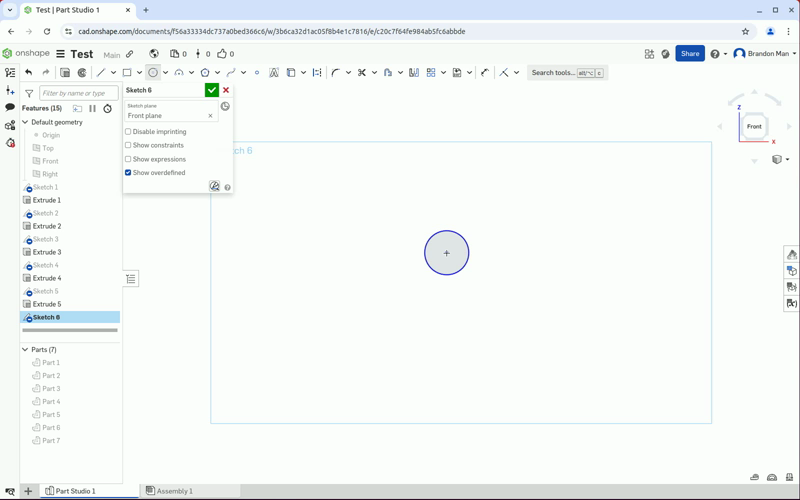
key_up(shift)
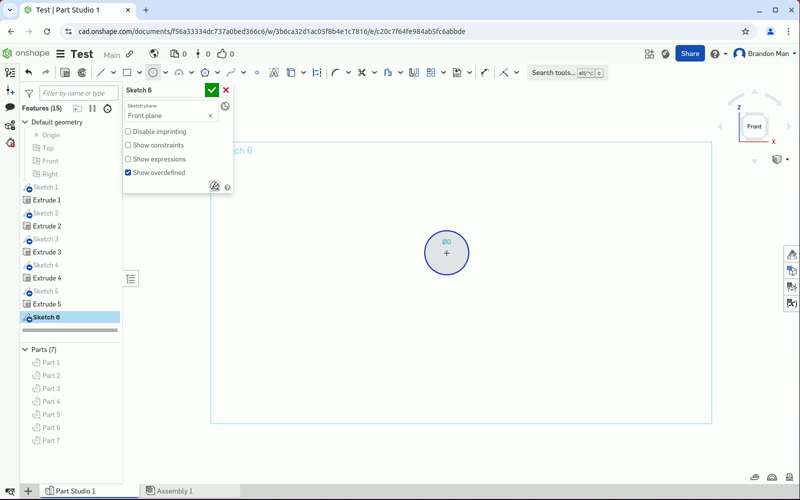
mouse_move(451, 252)
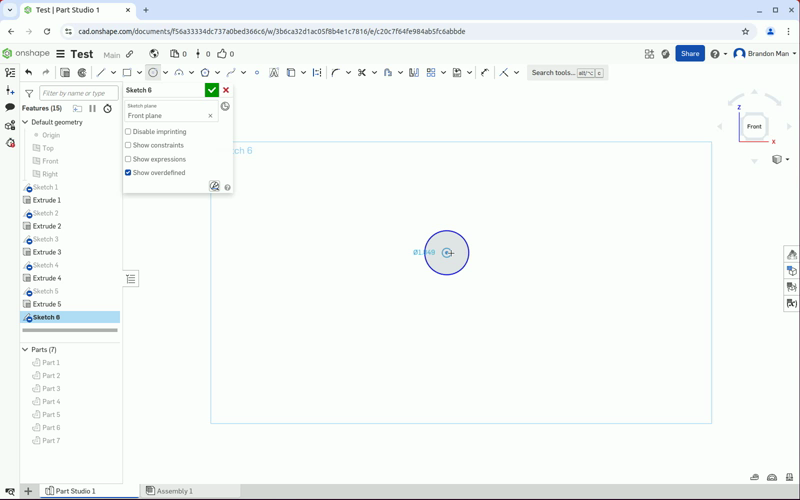
click(451, 252)
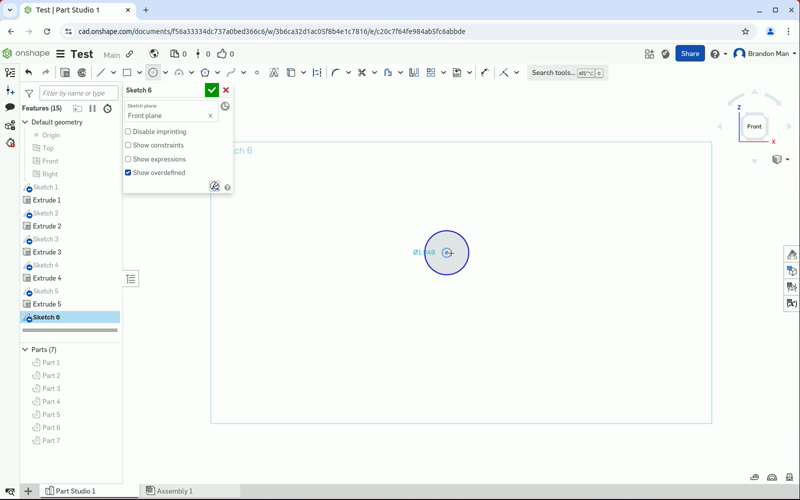
key(esc)
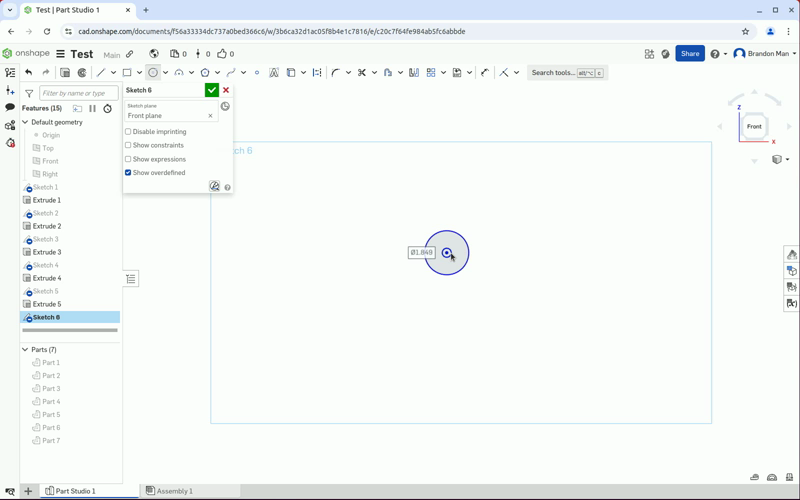
mouse_move(446, 241)
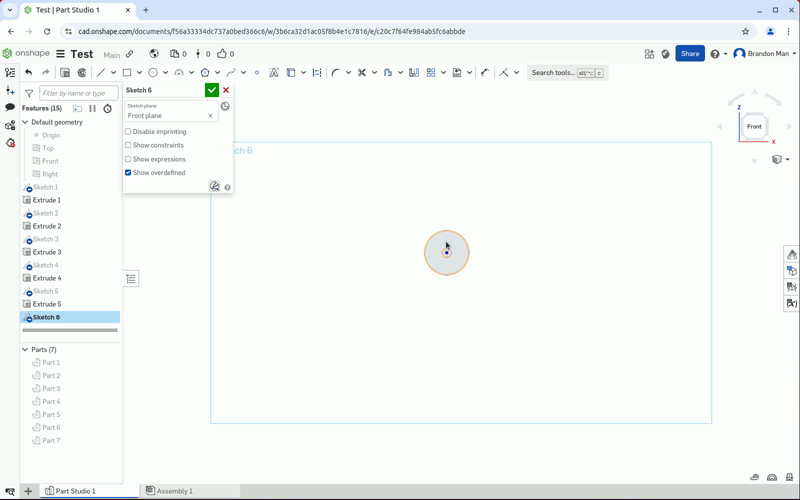
scroll(6)
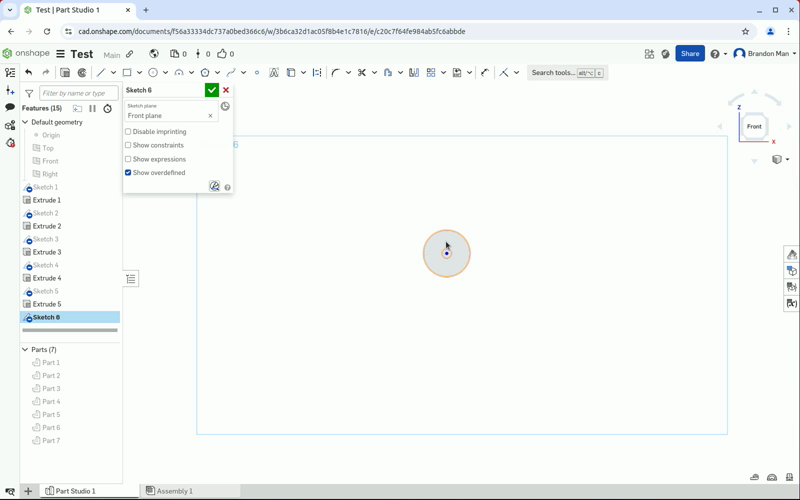
scroll(6)
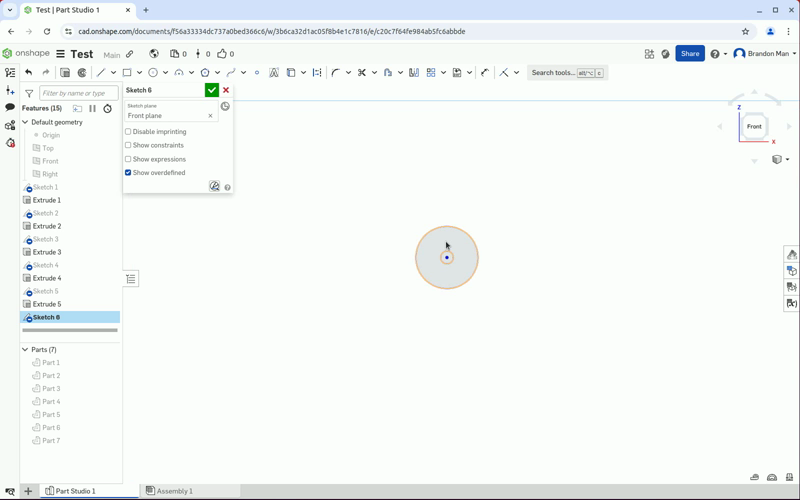
scroll(6)
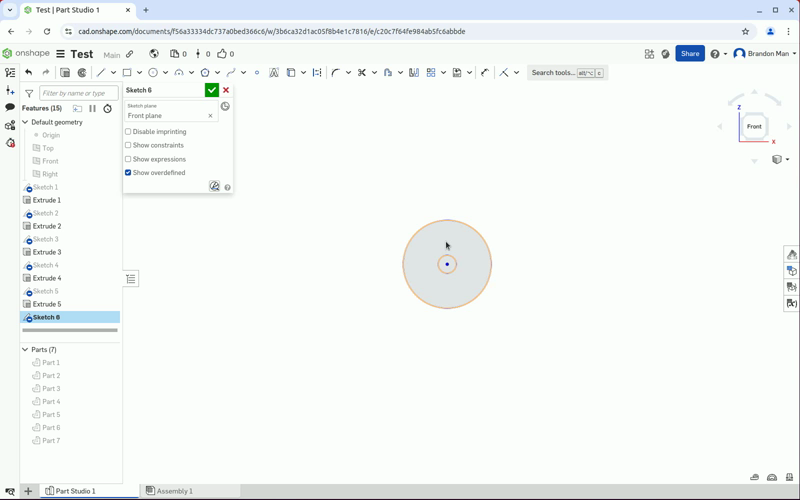
scroll(6)
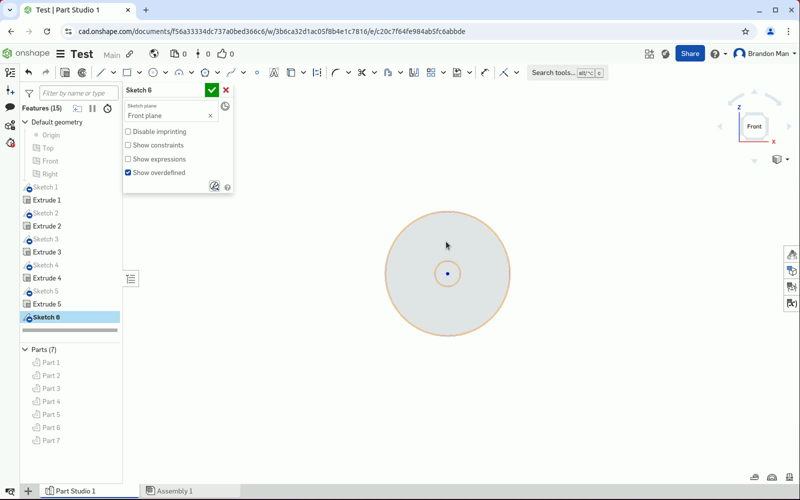
scroll(6)
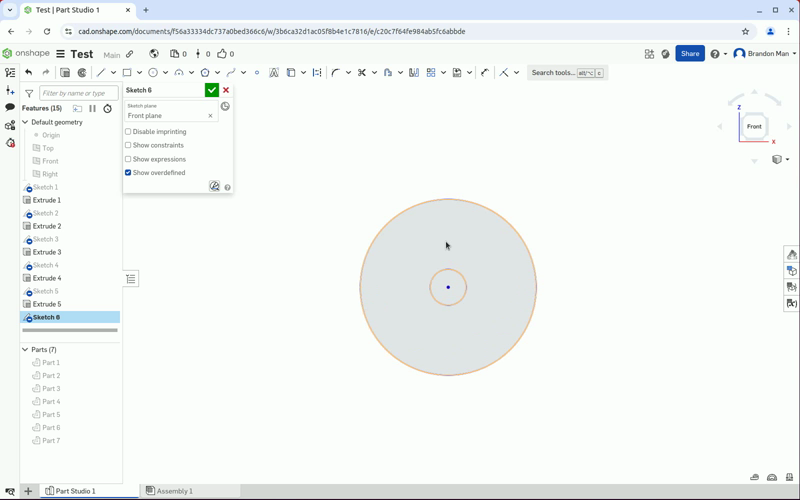
scroll(6)
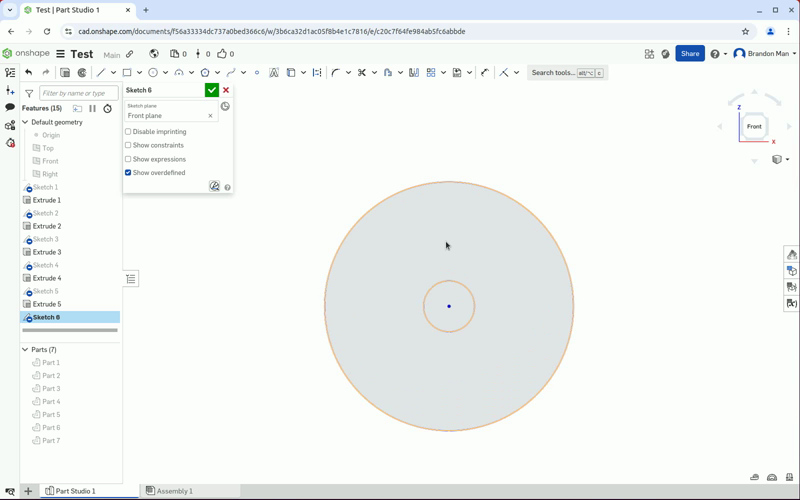
scroll(6)
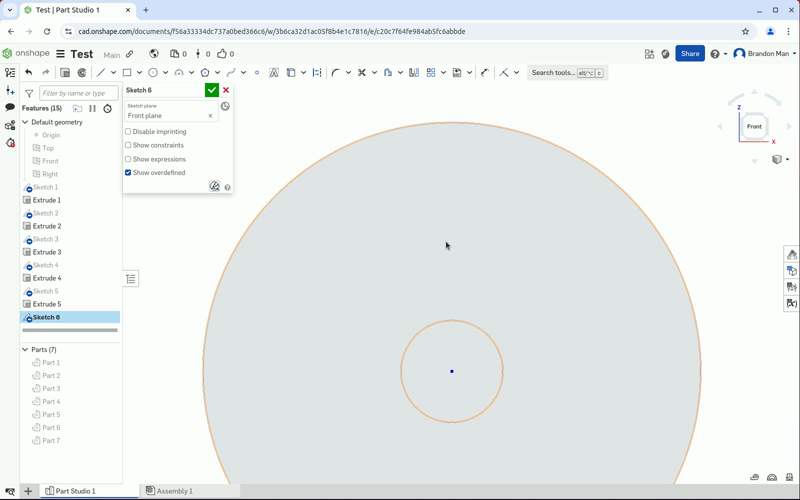
click(446, 241)
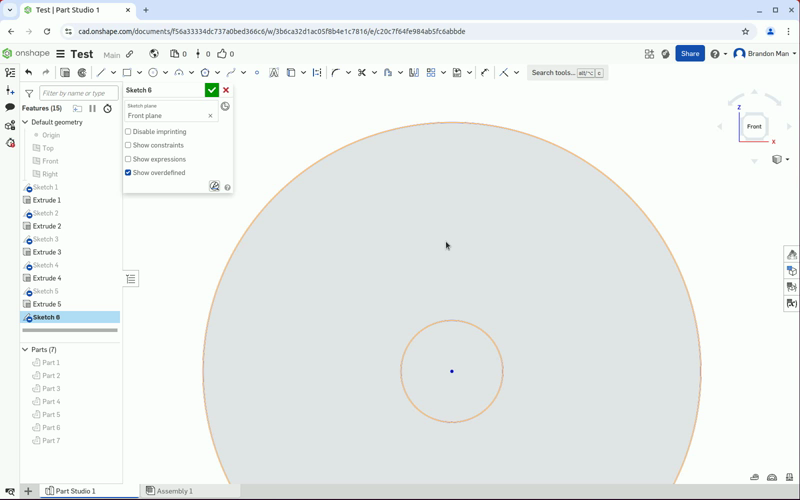
scroll(-6)
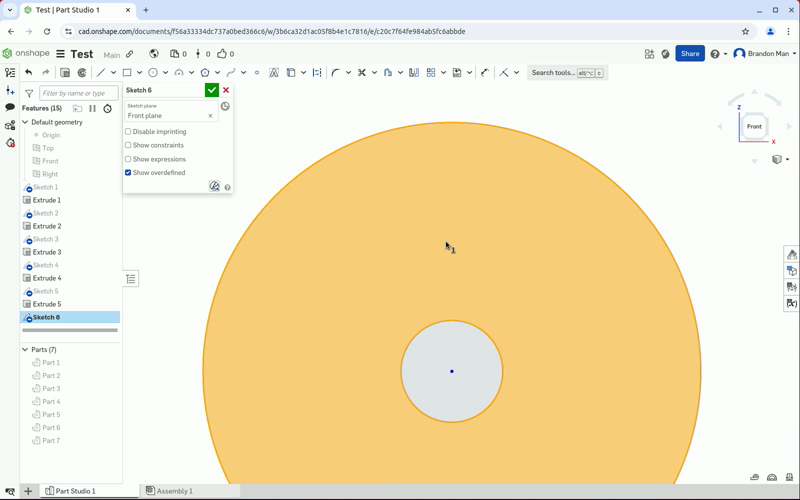
scroll(-6)
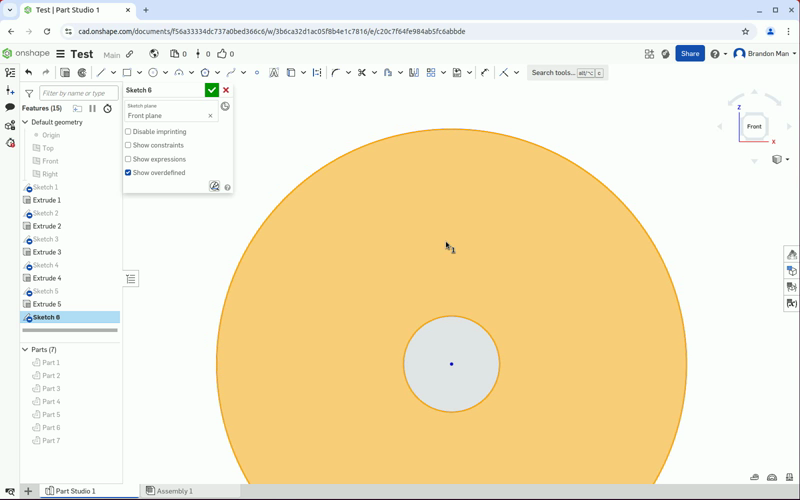
scroll(-6)
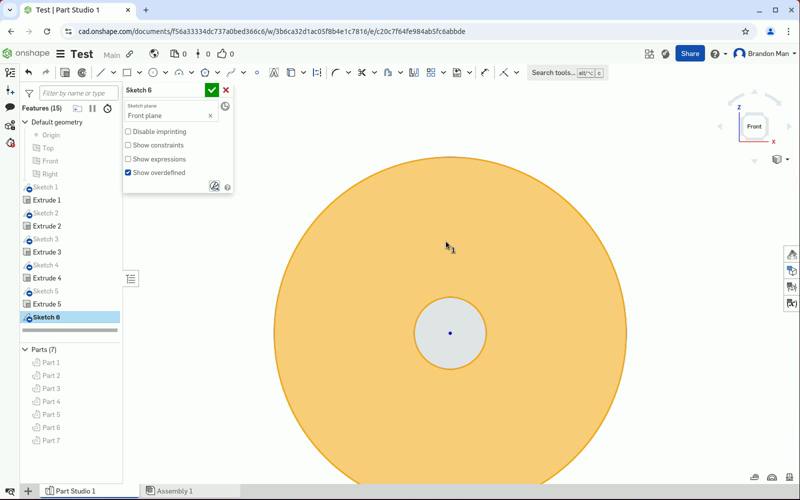
scroll(-6)
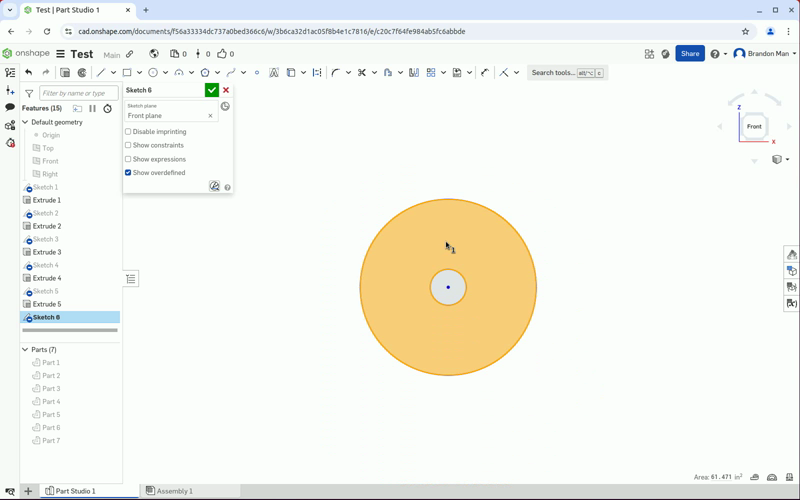
scroll(-6)
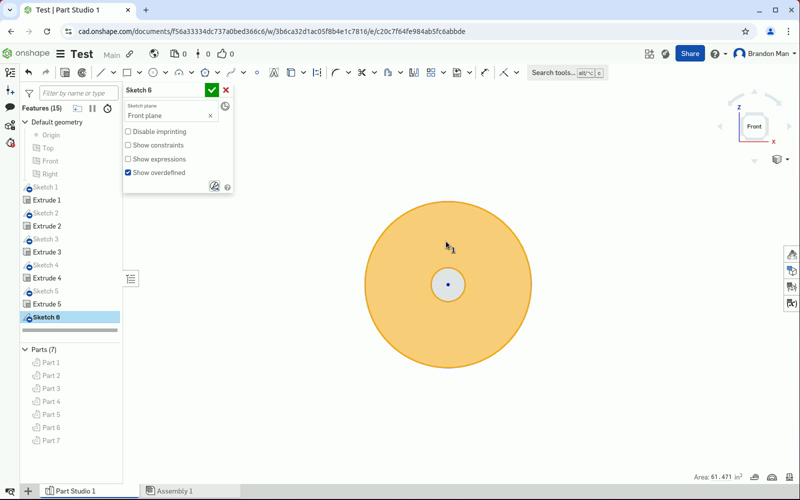
scroll(-6)
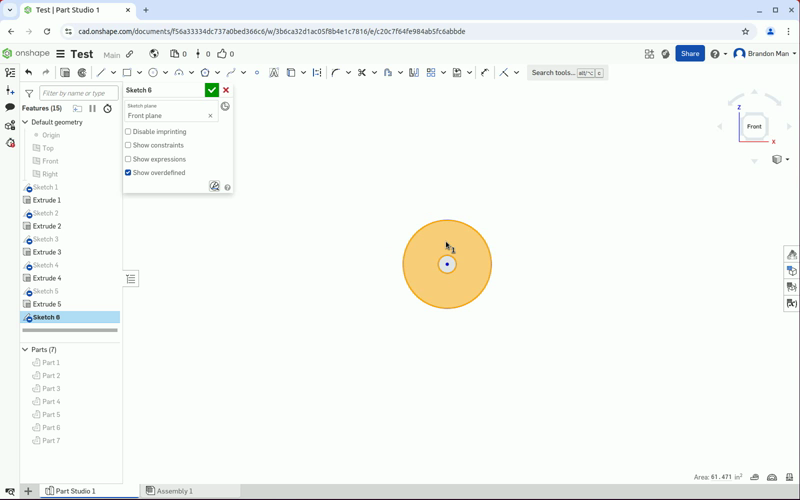
scroll(-6)
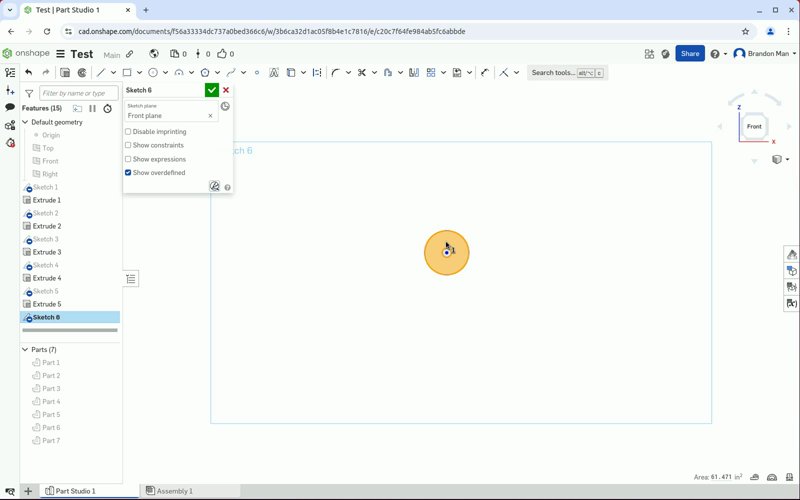
mouse_move(73, 352)
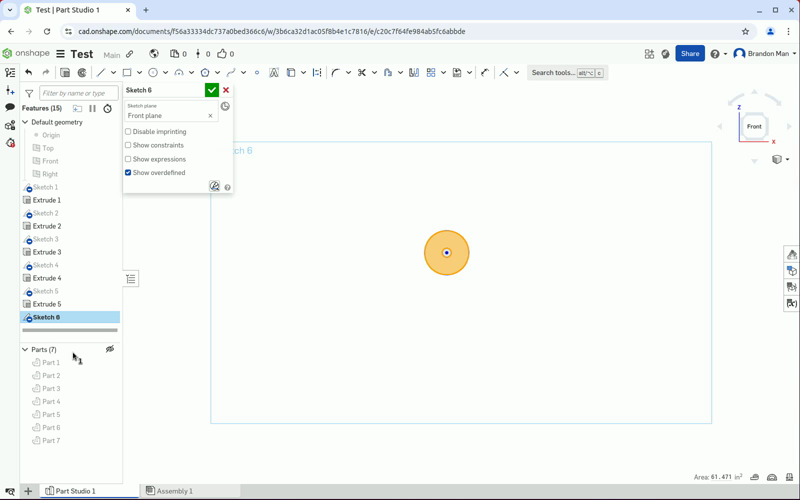
key(shift+y)
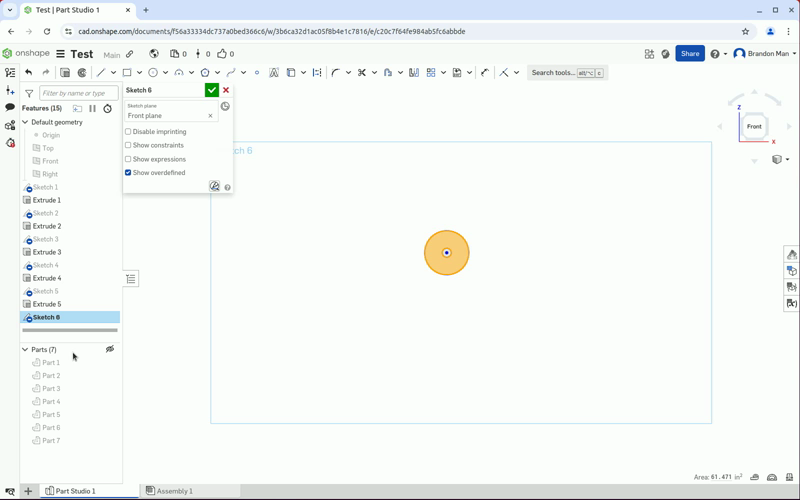
key(shift+e)
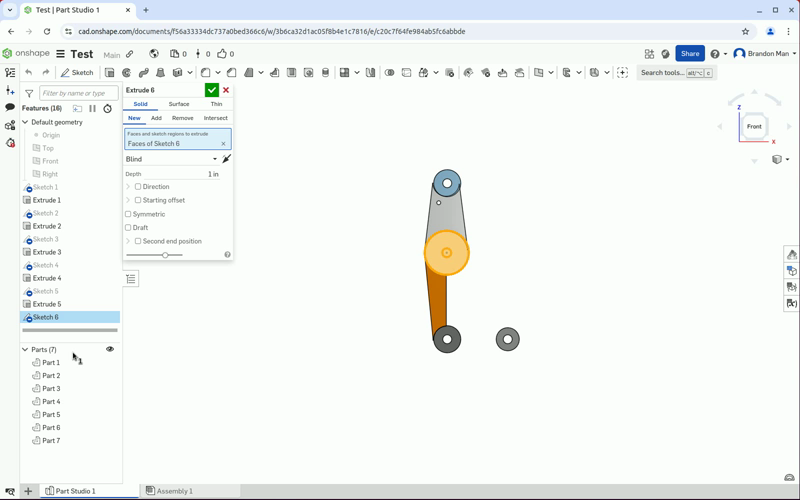
mouse_move(143, 106)
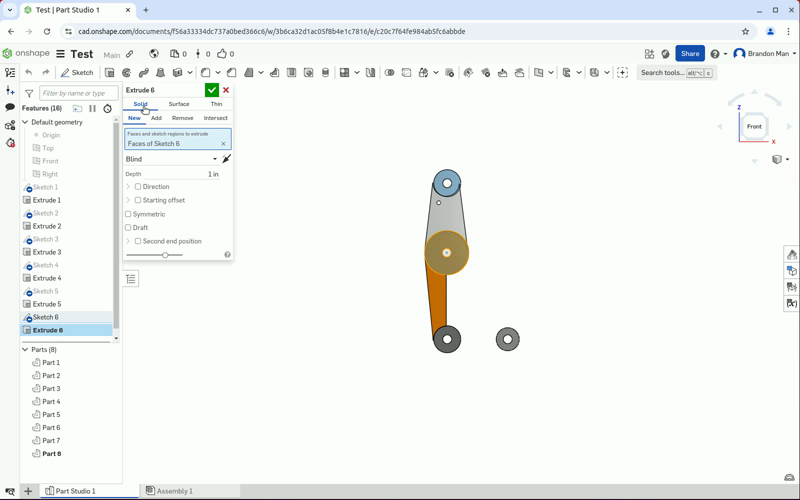
click(143, 106)
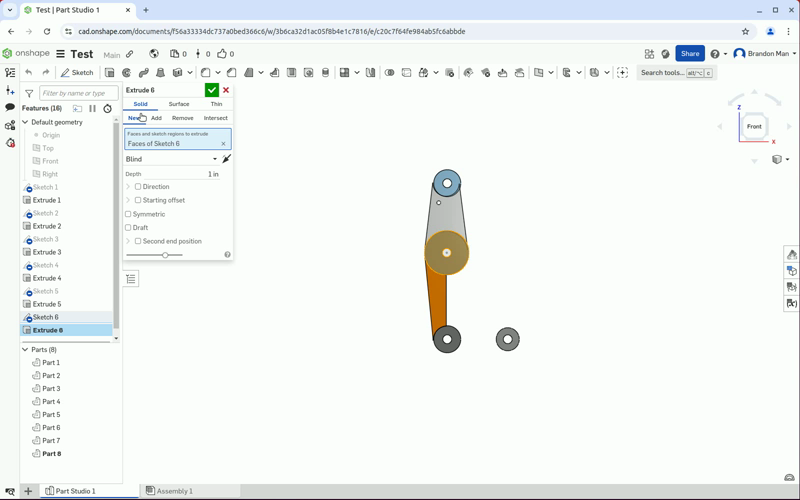
mouse_move(137, 120)
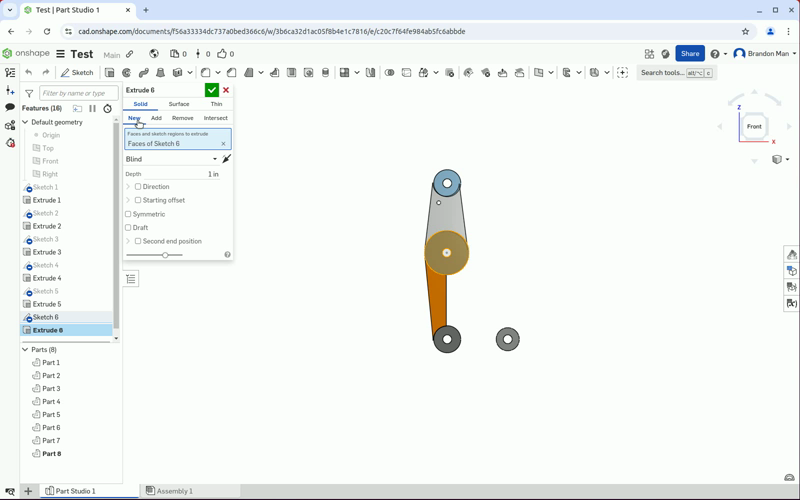
click(137, 120)
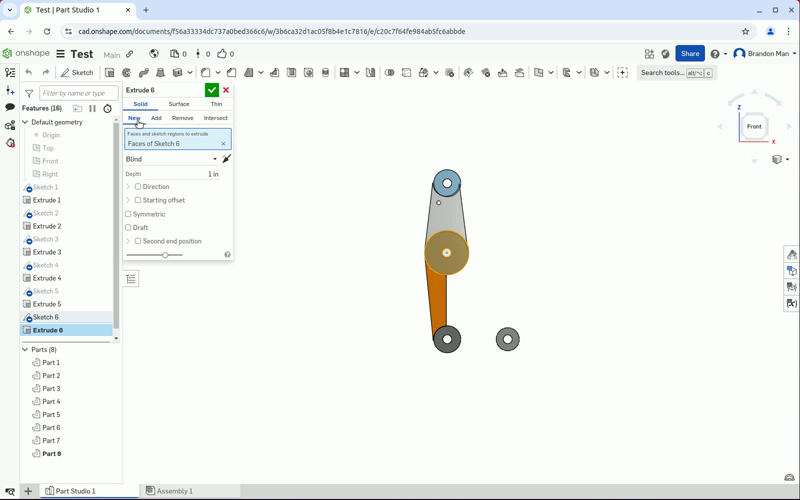
key(tab, 4)
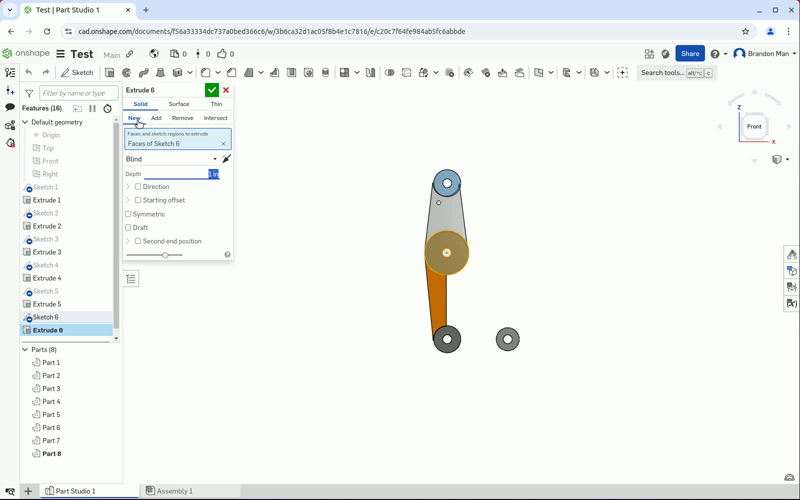
text(0.963)
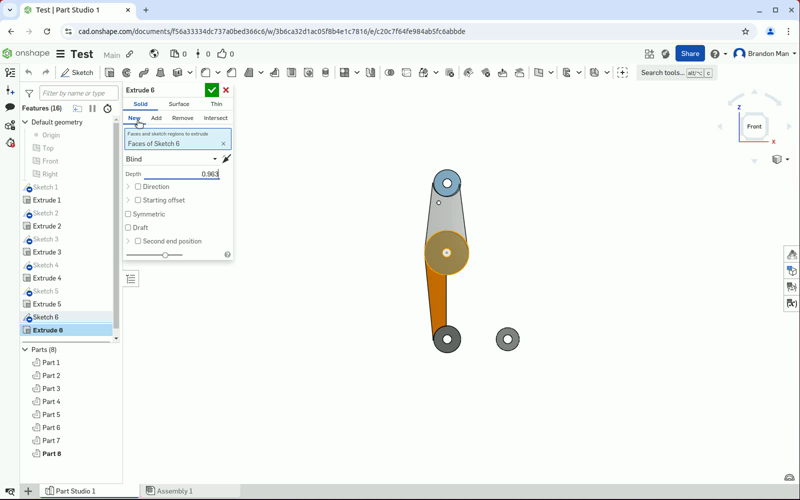
key(enter)
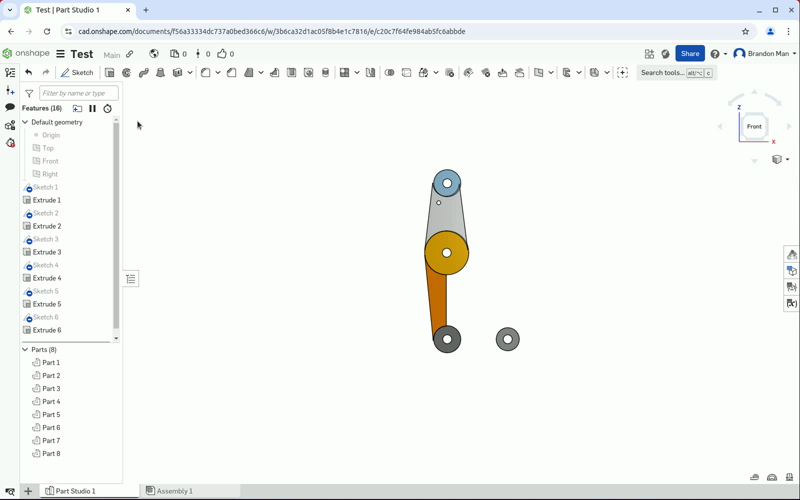
key(shift+h)
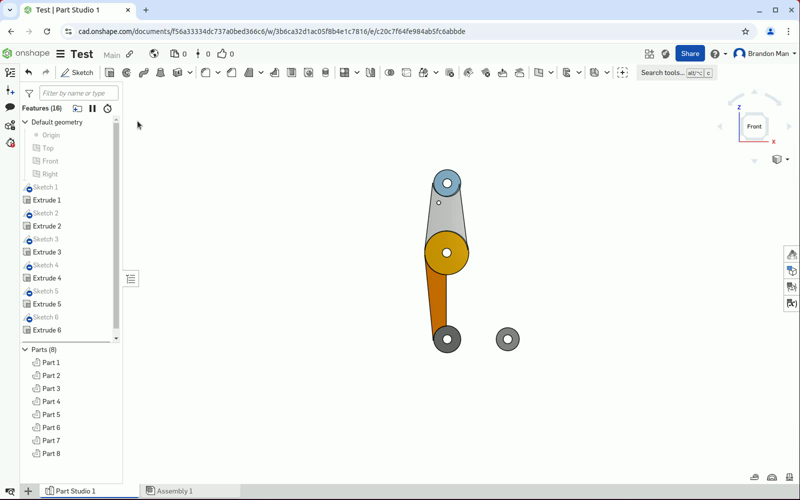
key(shift+h)
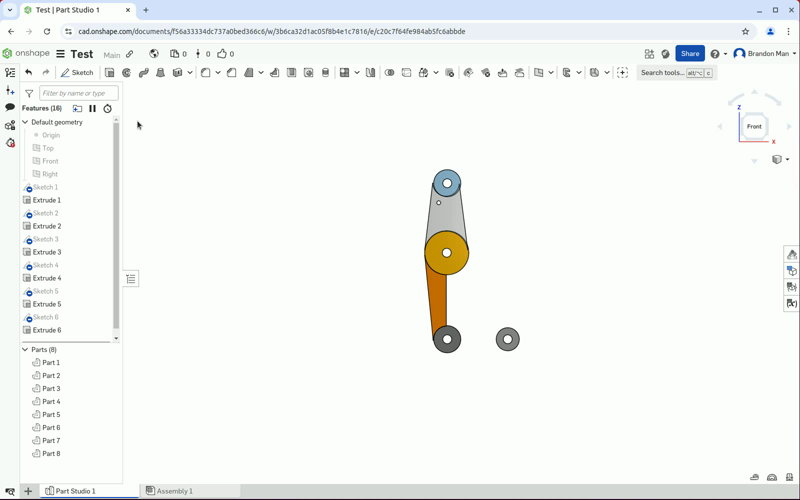
mouse_move(69, 189)
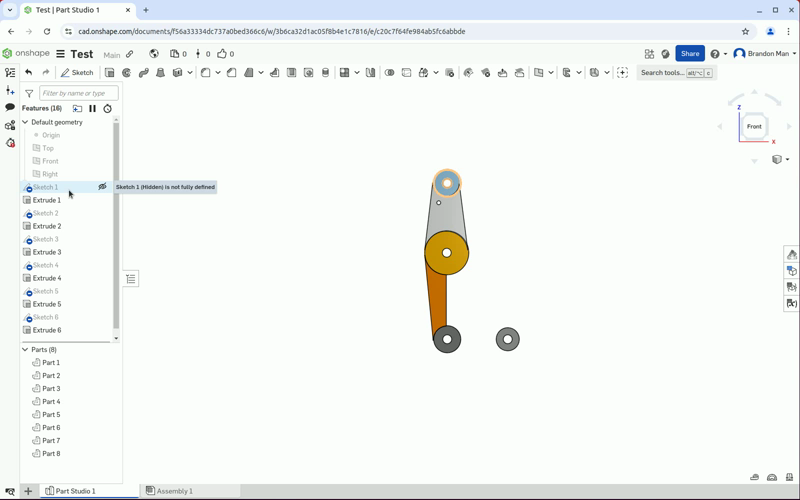
click(69, 189)
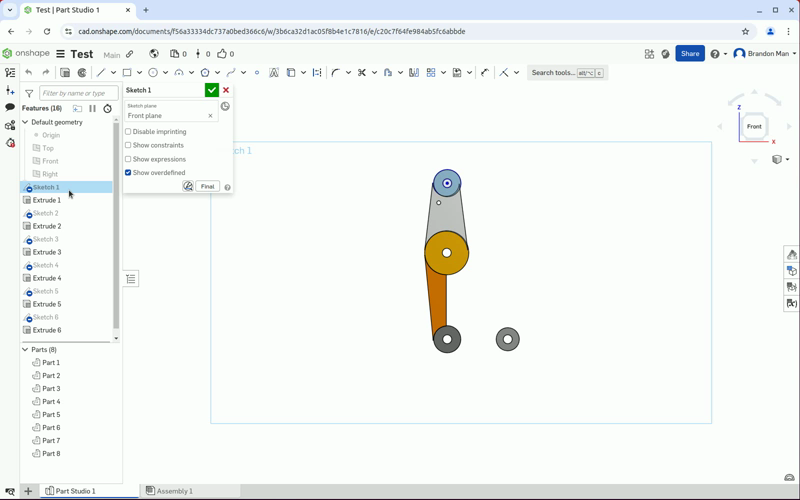
mouse_move(229, 92)
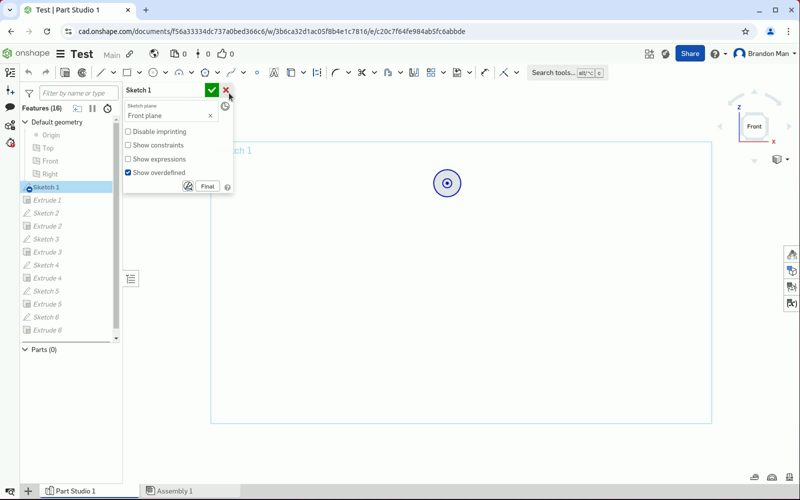
click(229, 92)
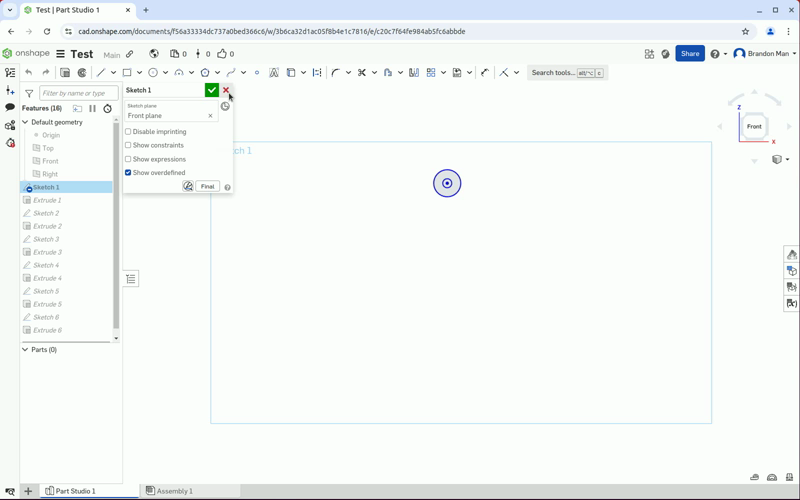
key(shift+s)
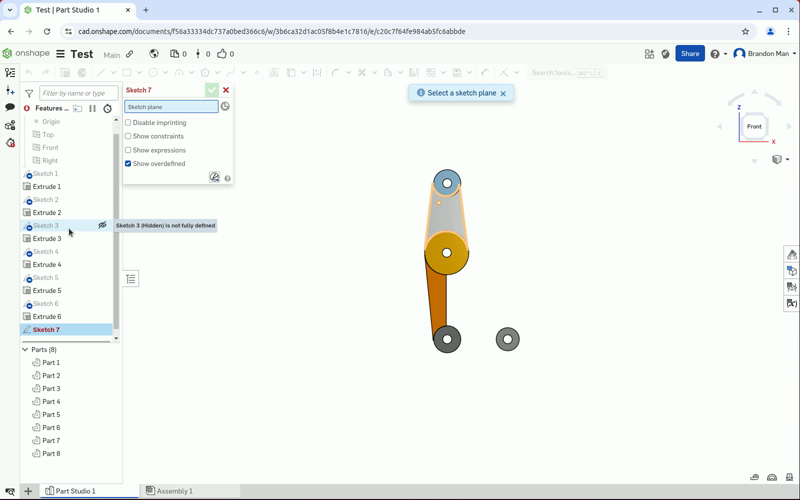
scroll(3)
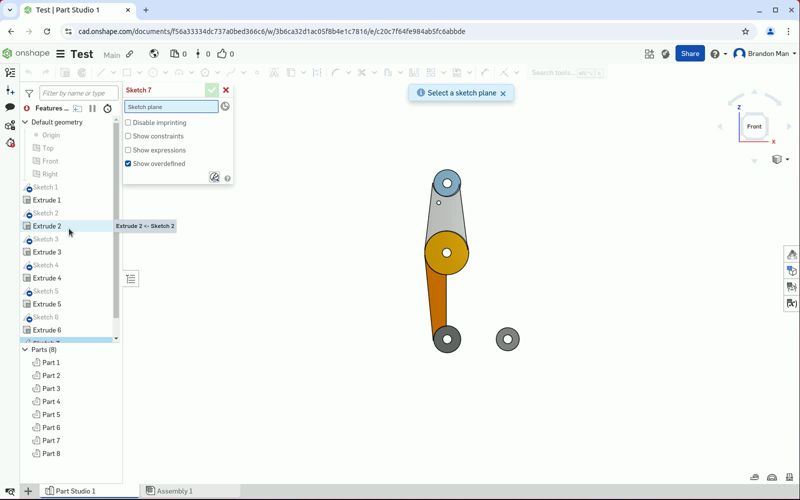
mouse_move(69, 163)
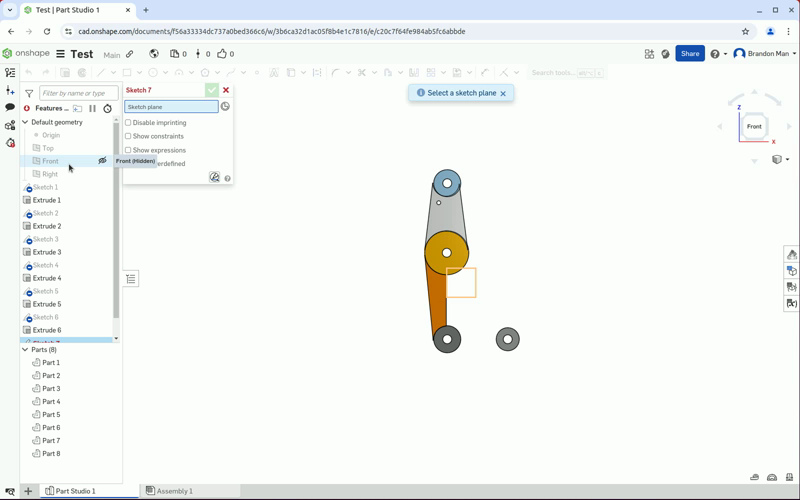
click(69, 163)
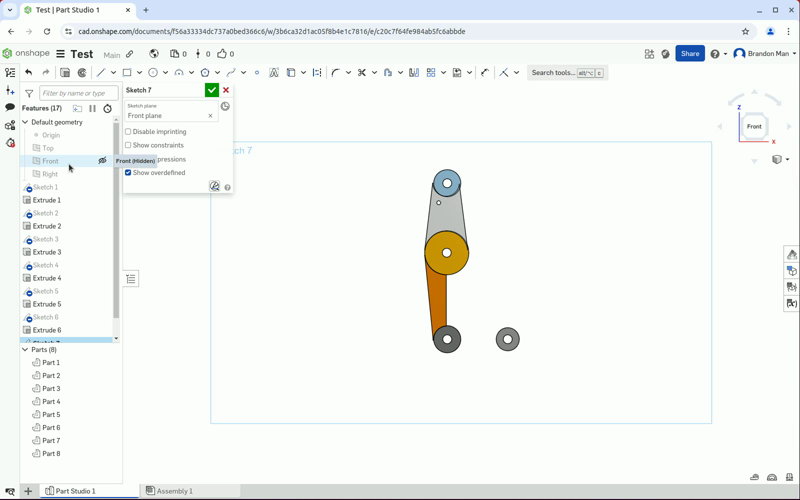
mouse_move(73, 352)
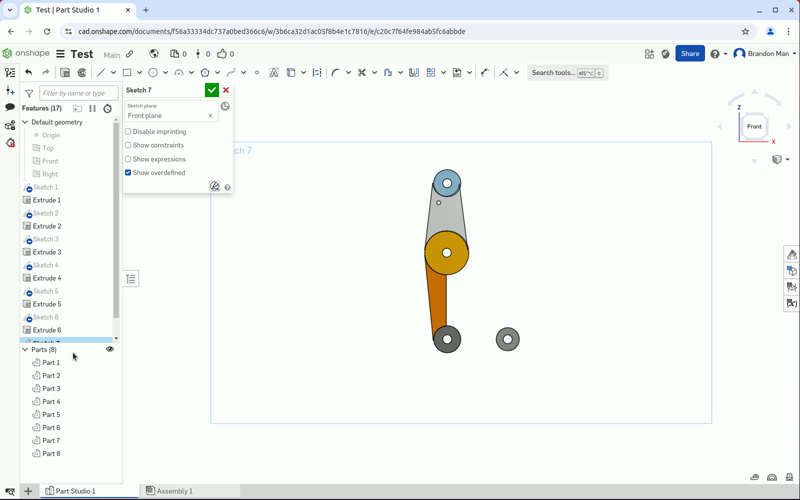
key(y)
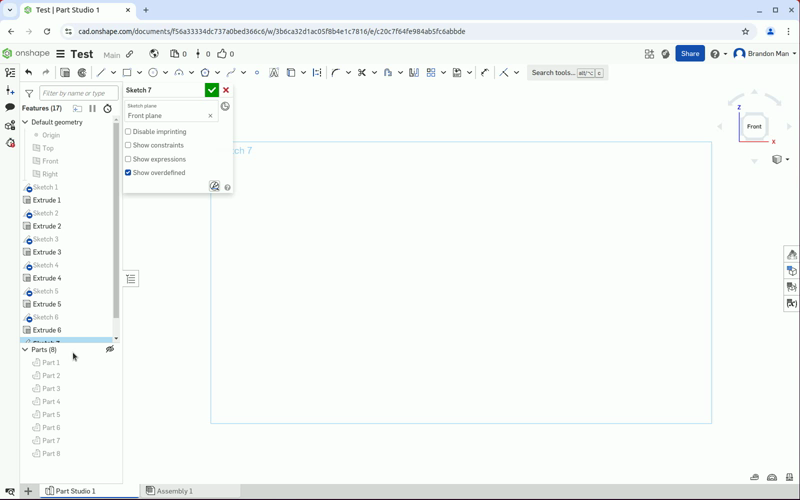
key(a)
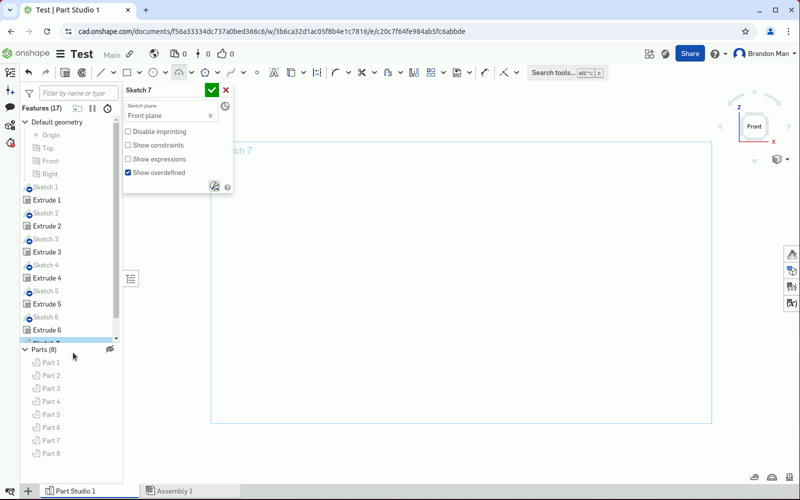
key_down(shift)
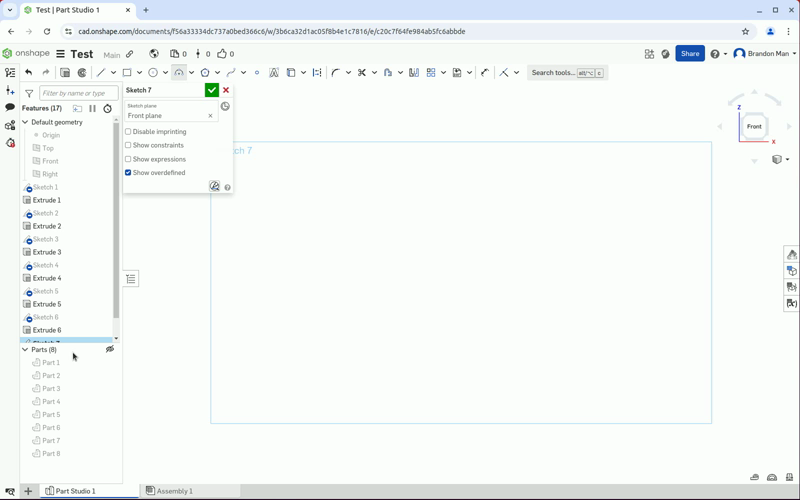
mouse_move(446, 326)
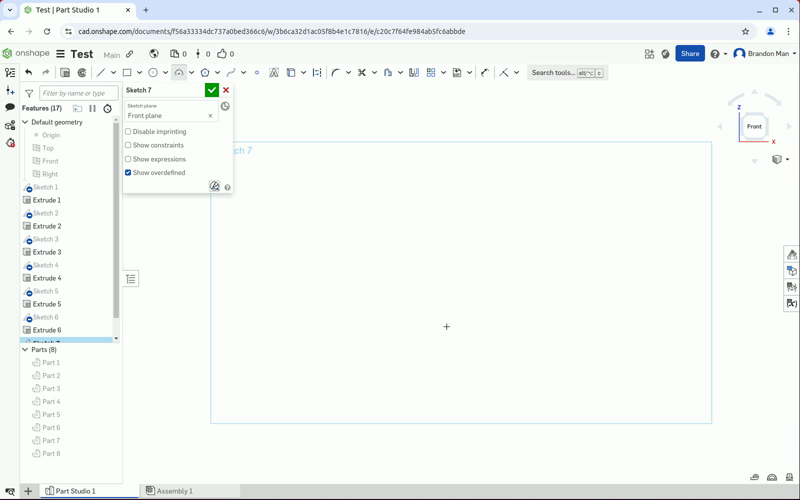
click(446, 326)
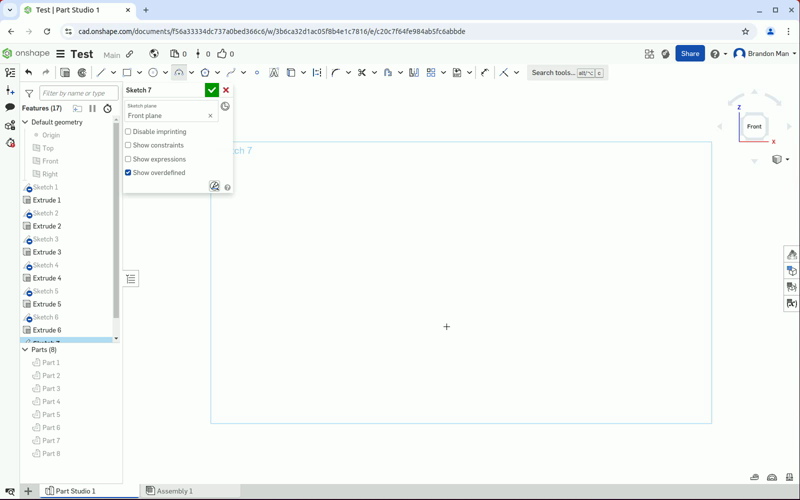
key_up(shift)
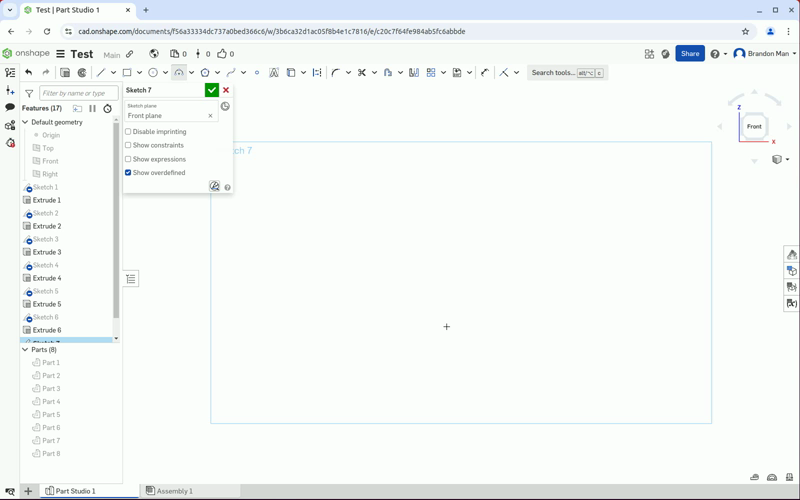
key_down(shift)
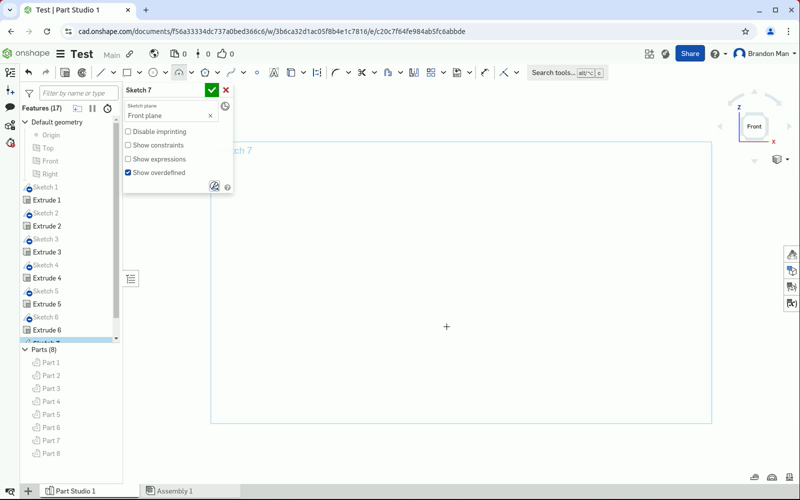
mouse_move(447, 352)
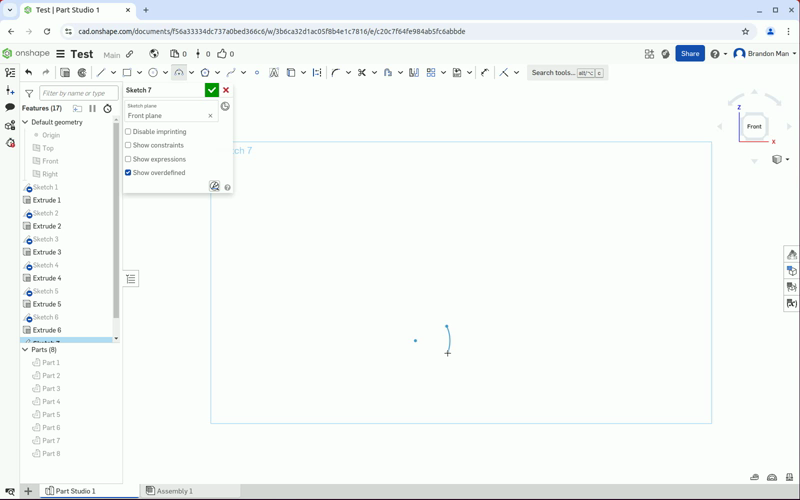
click(447, 352)
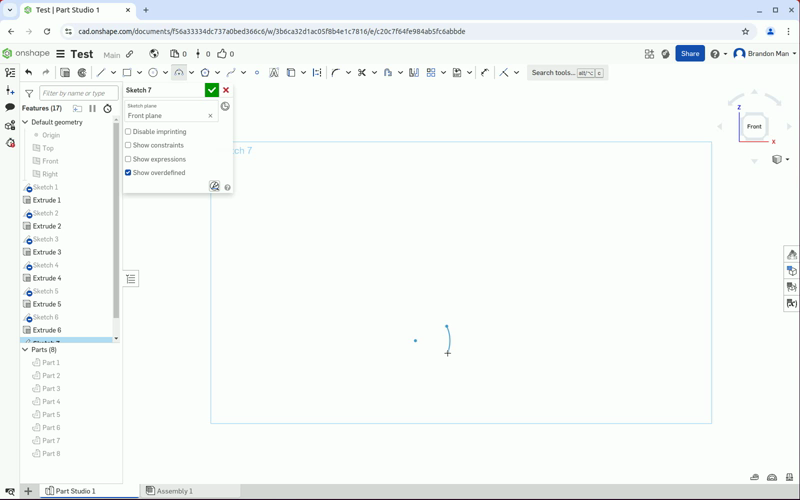
mouse_move(460, 339)
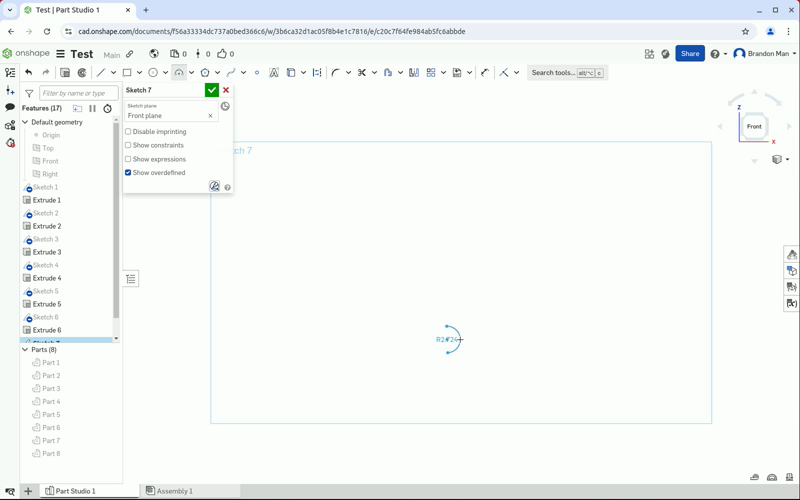
click(460, 339)
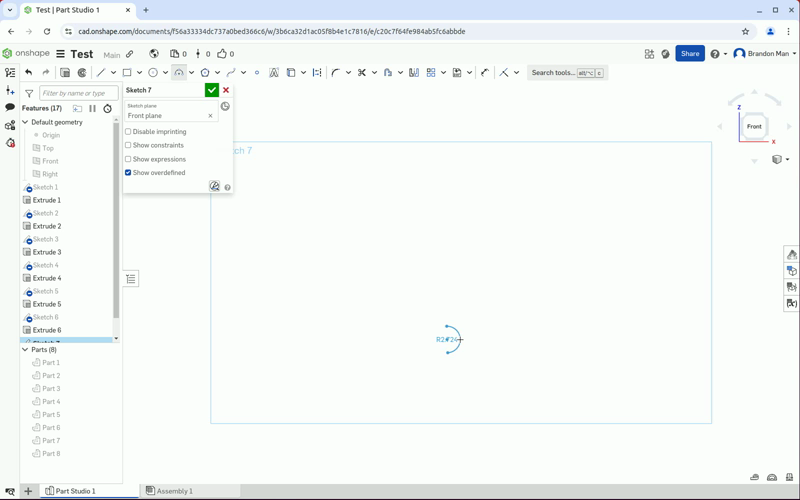
key_up(shift)
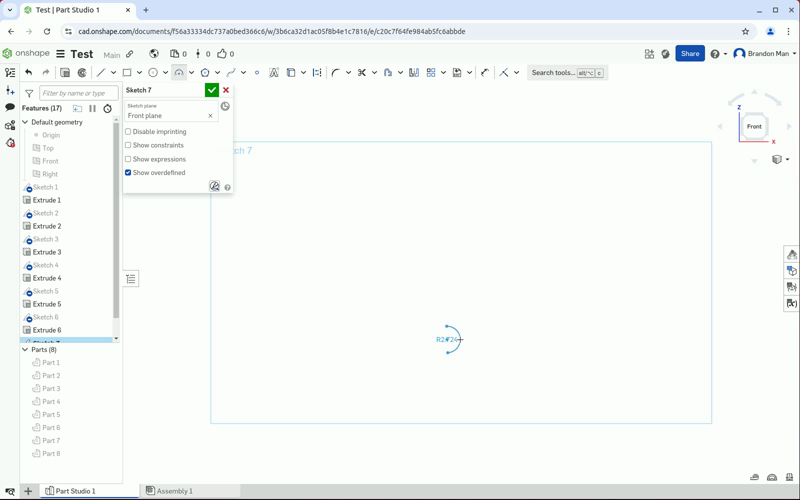
key(esc)
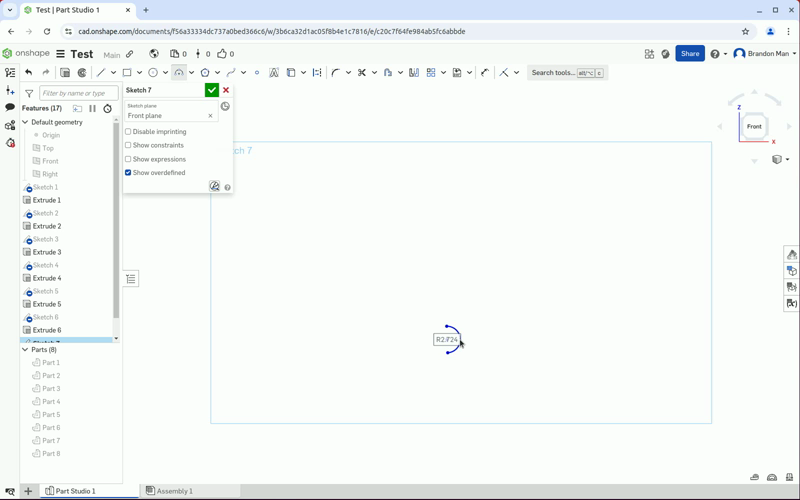
key(l)
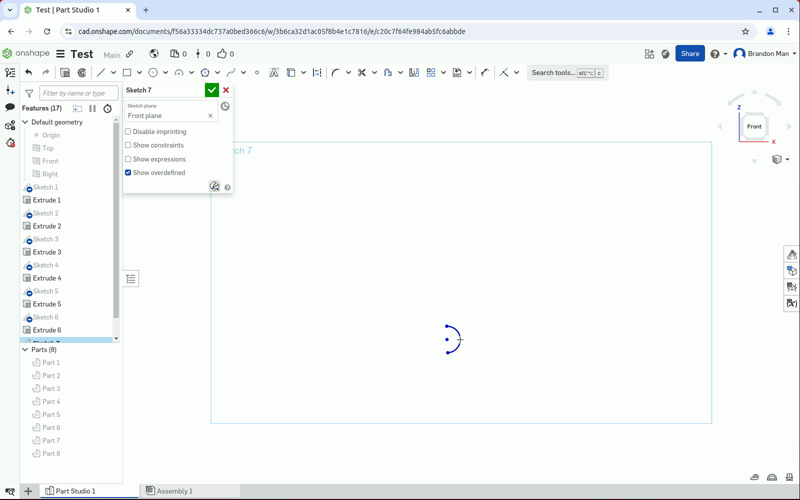
mouse_move(447, 352)
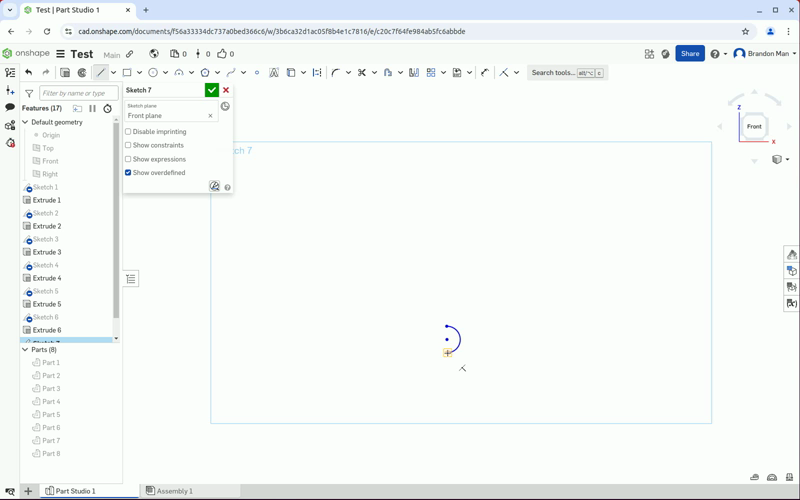
click(447, 352)
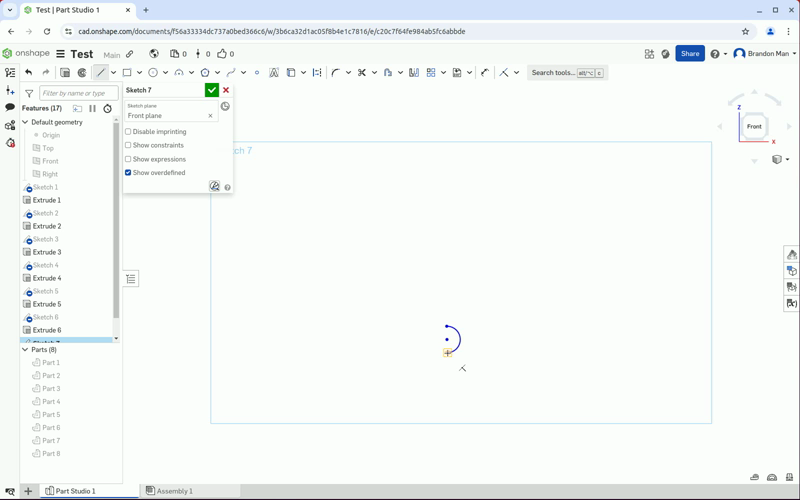
key_down(shift)
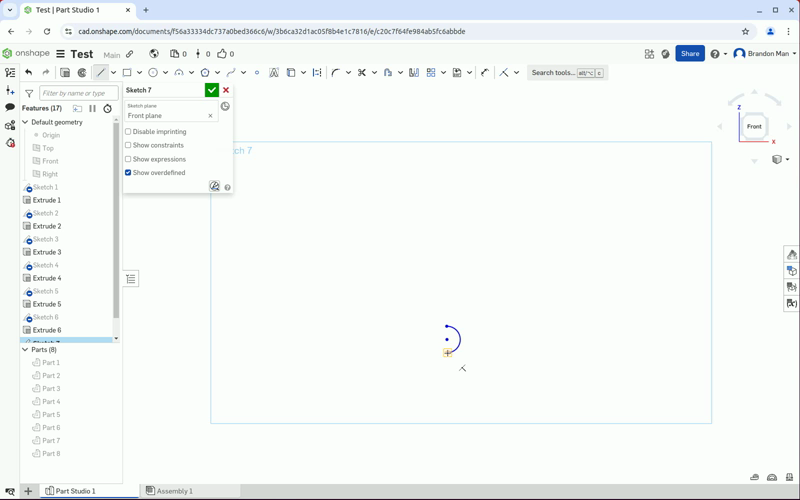
mouse_move(507, 350)
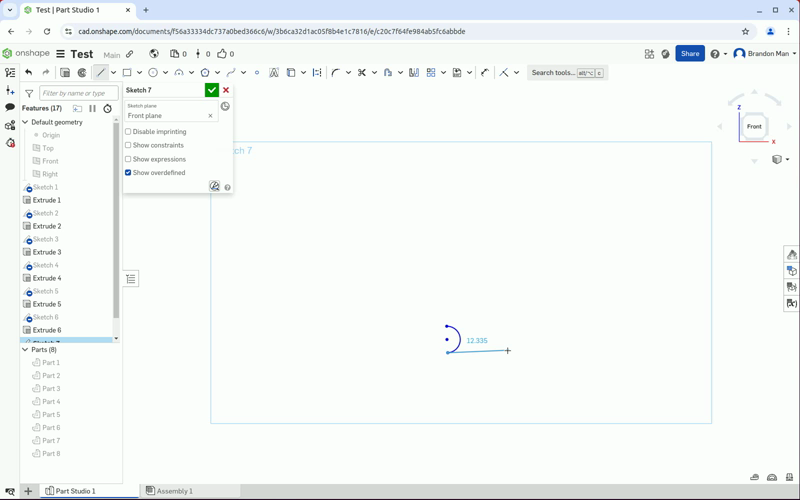
click(507, 350)
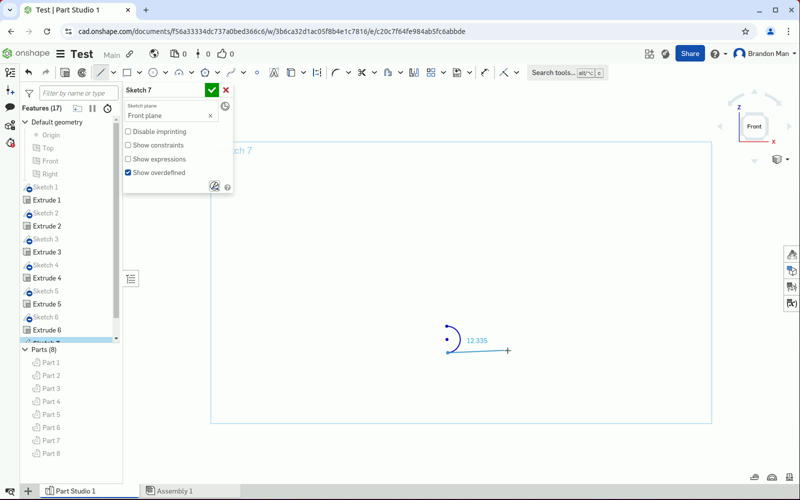
key_up(shift)
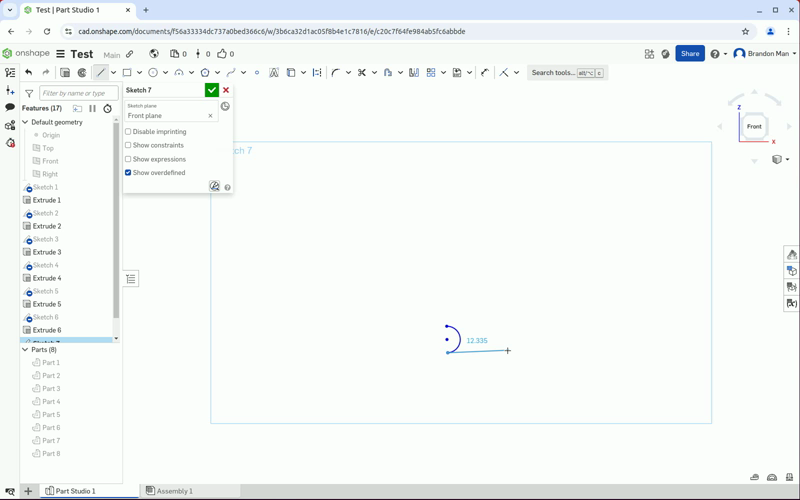
key(esc)
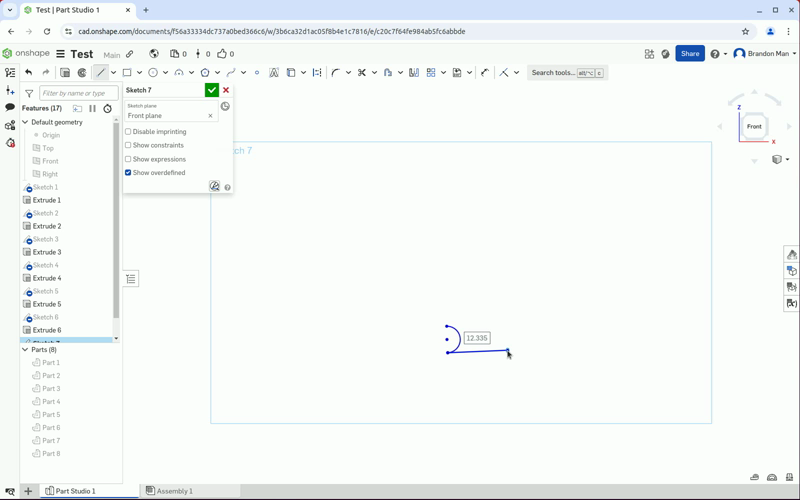
key(a)
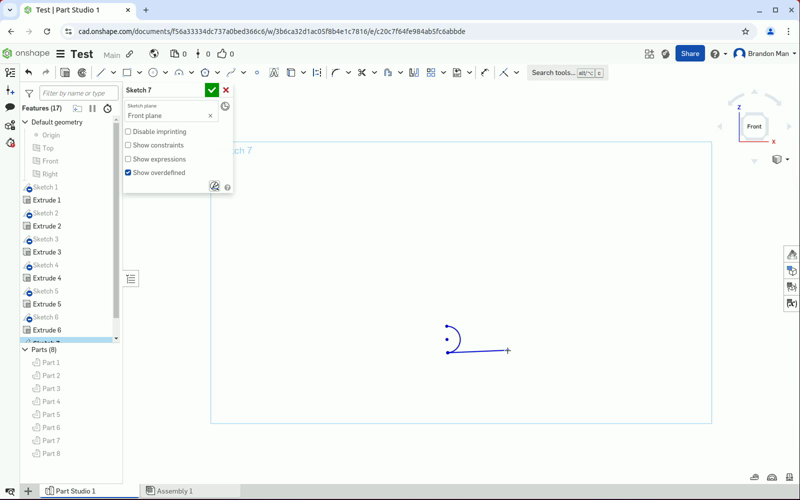
mouse_move(507, 350)
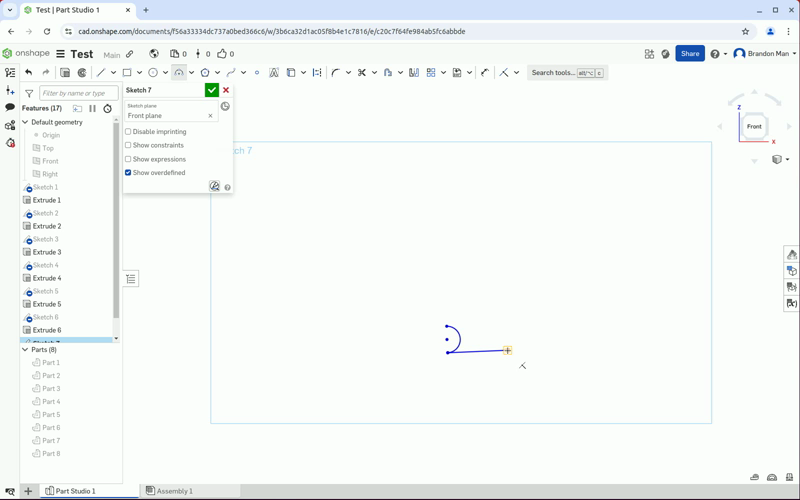
click(507, 350)
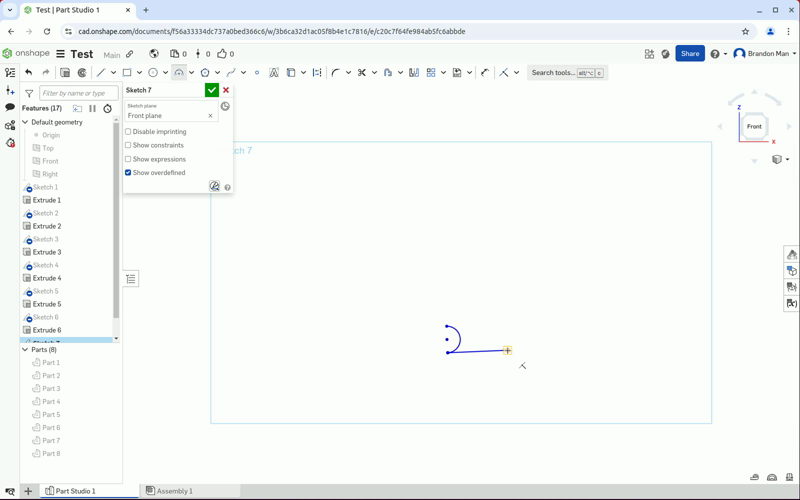
key_down(shift)
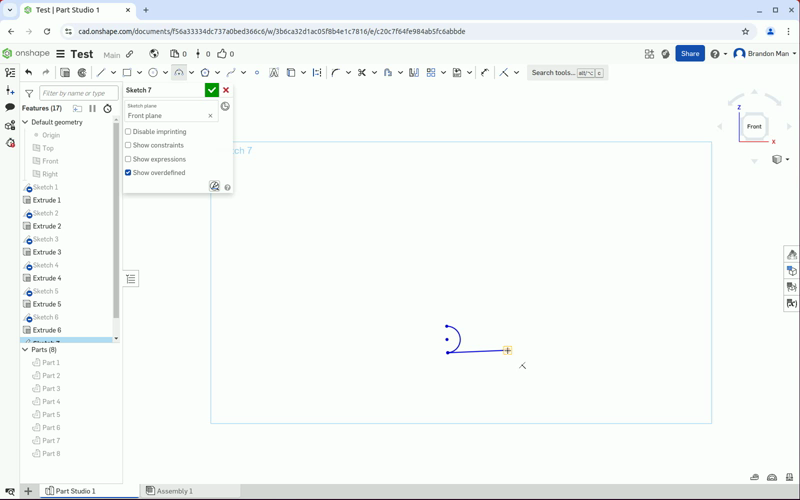
mouse_move(507, 328)
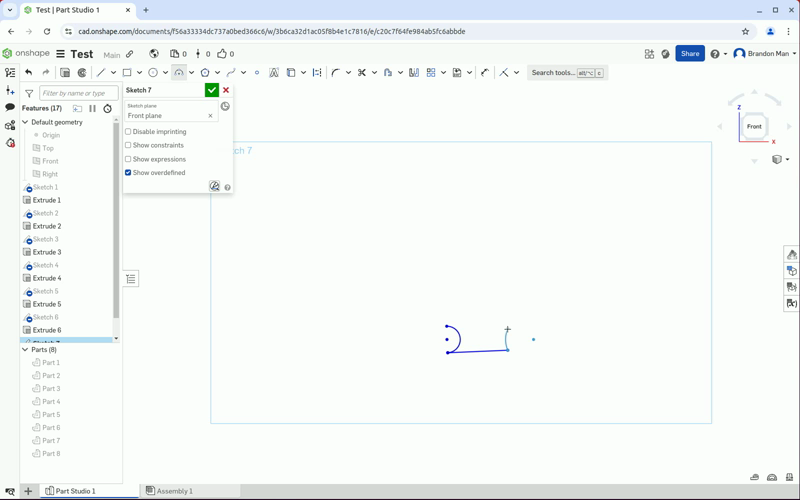
click(507, 328)
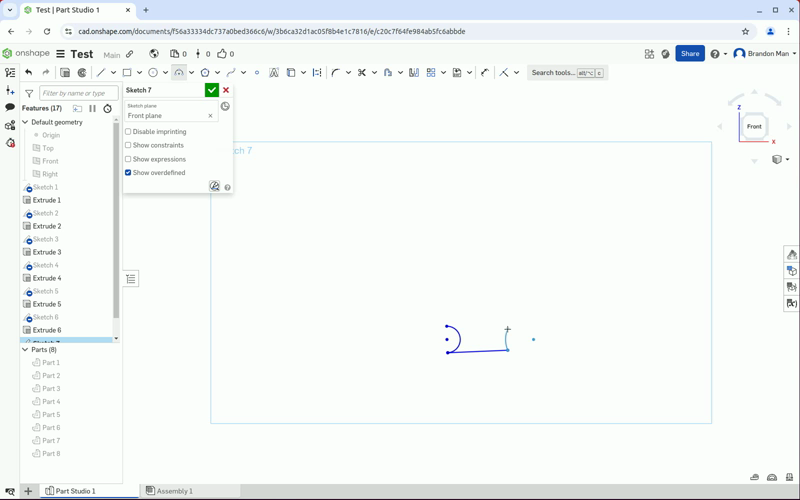
mouse_move(496, 339)
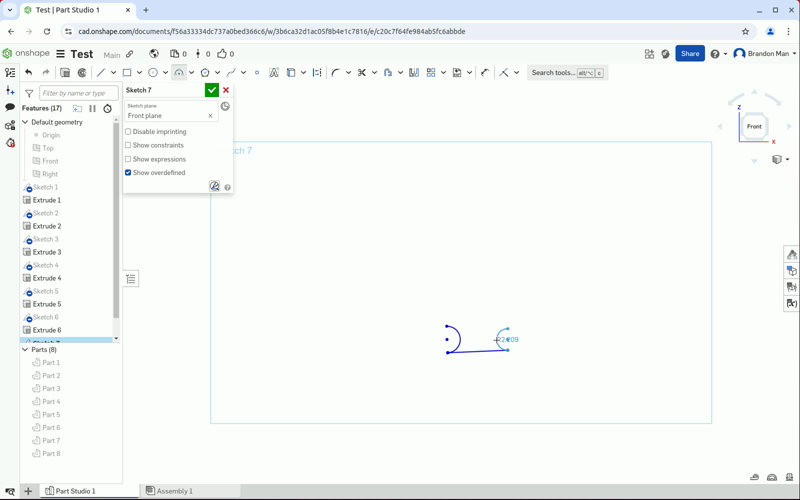
click(496, 339)
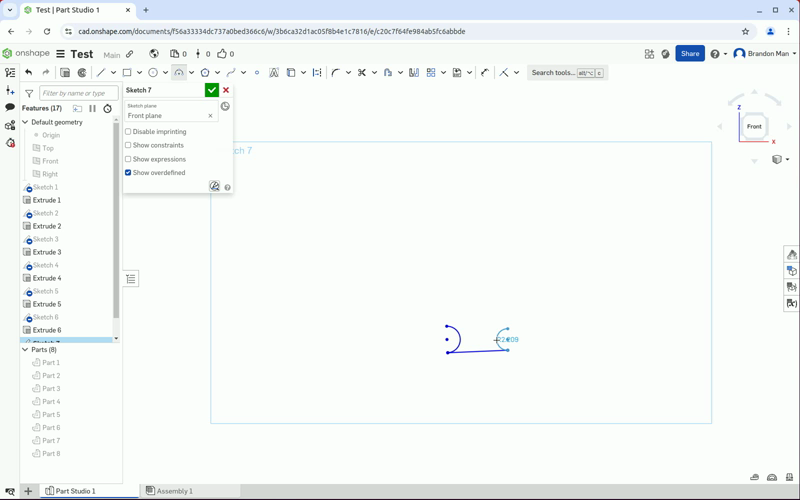
key_up(shift)
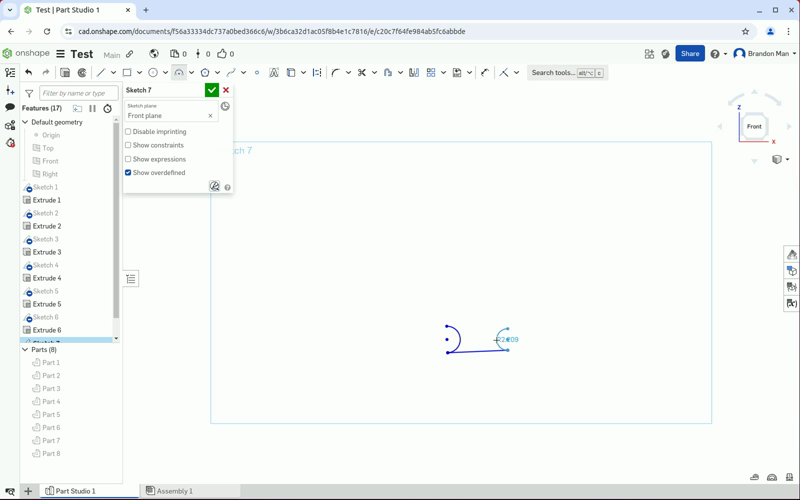
key(esc)
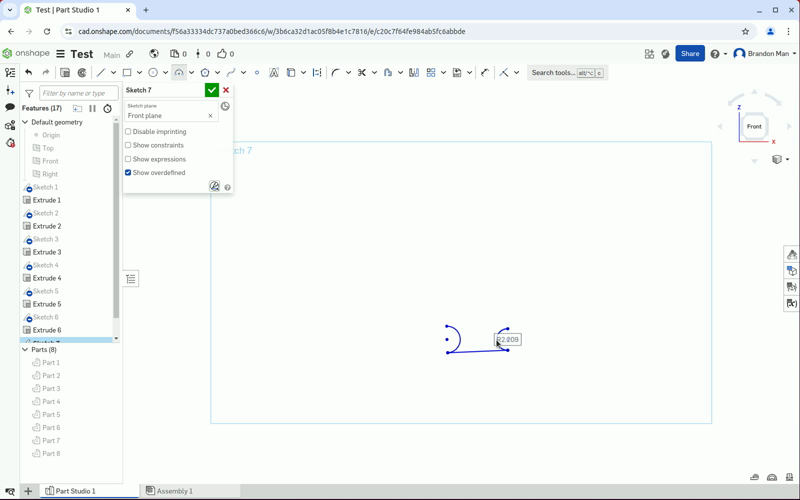
key(l)
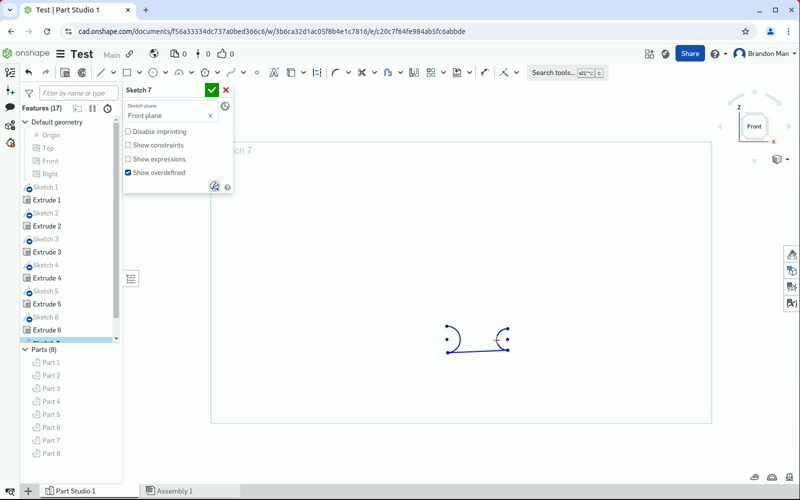
mouse_move(507, 328)
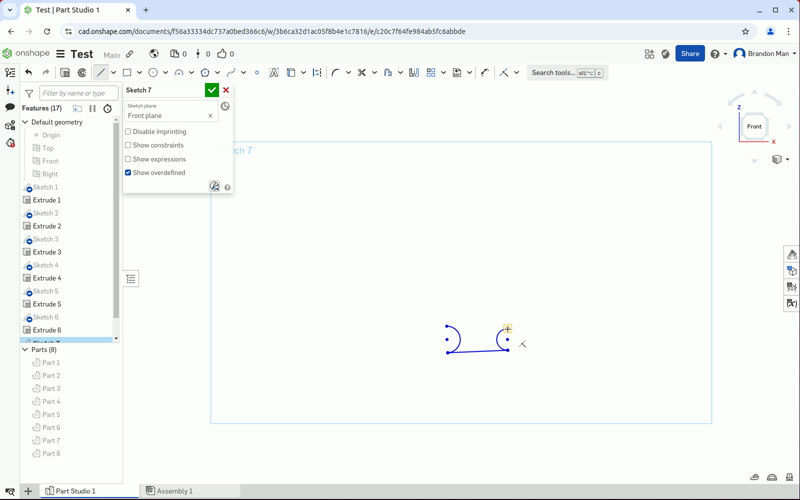
click(507, 328)
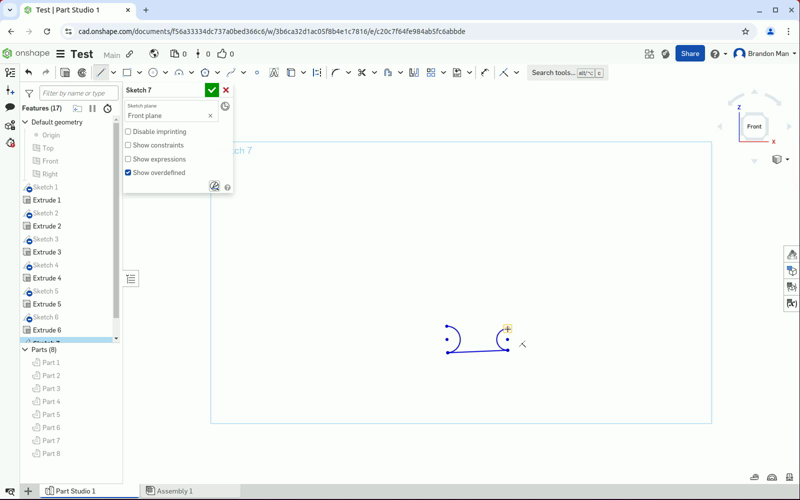
key_down(shift)
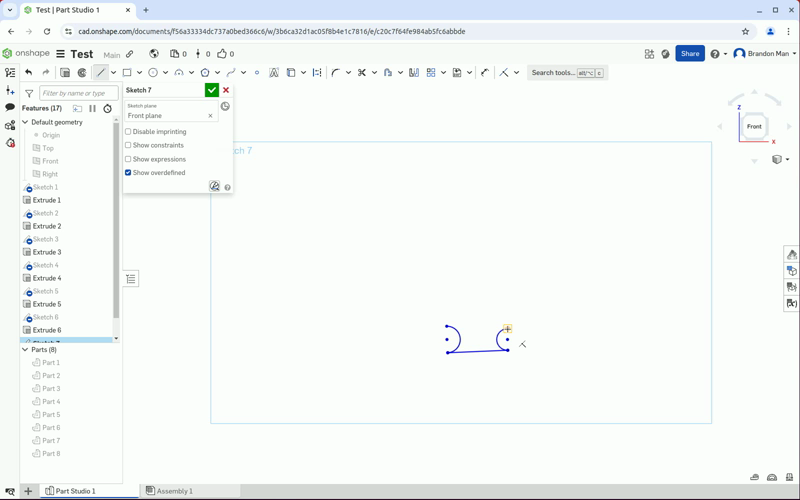
mouse_move(537, 328)
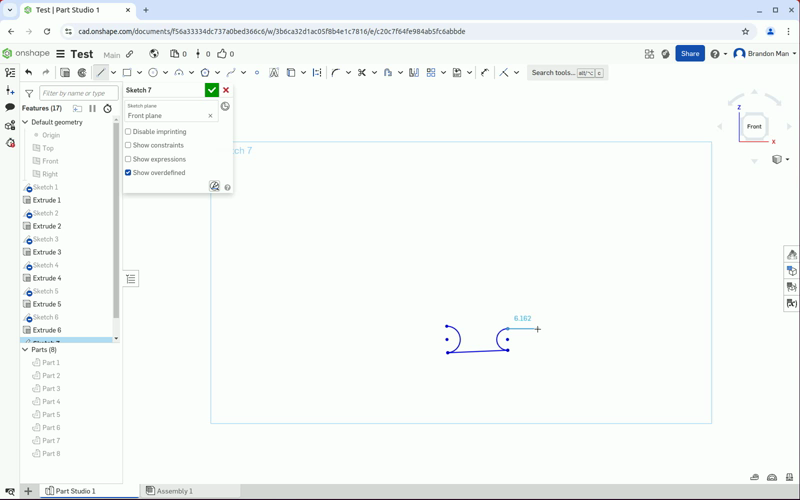
mouse_move(472, 327)
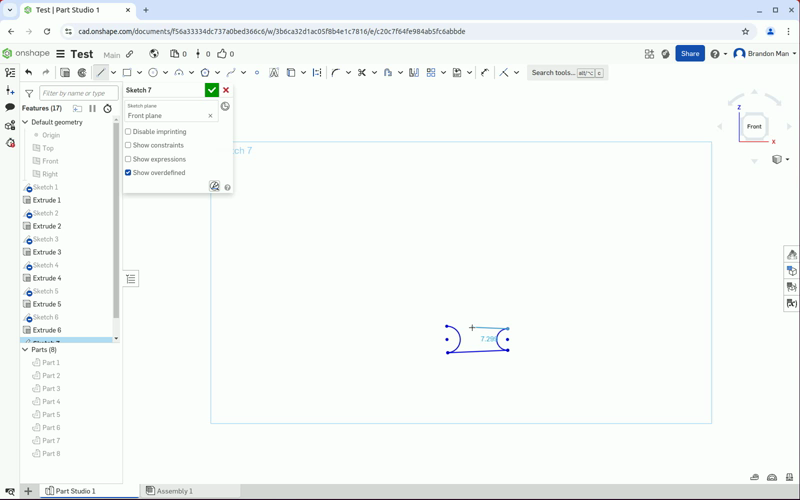
click(472, 327)
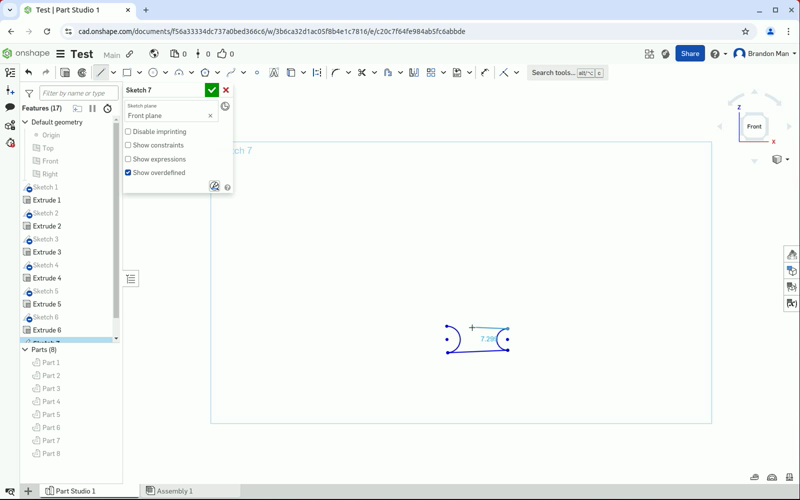
key_up(shift)
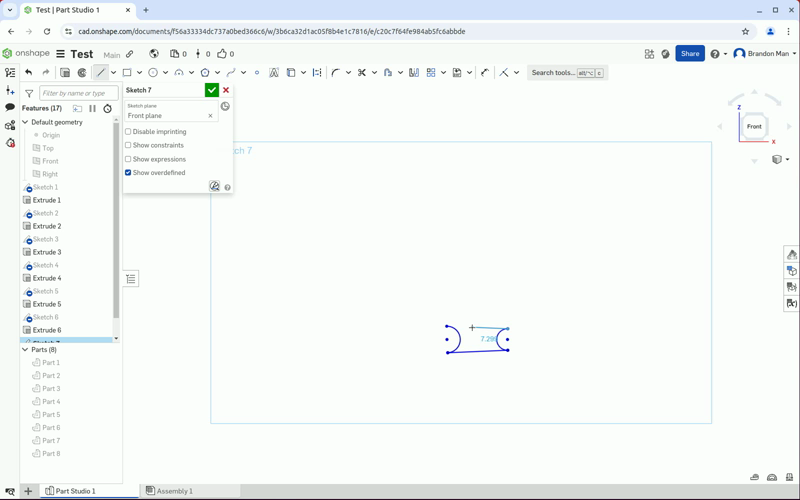
key(esc)
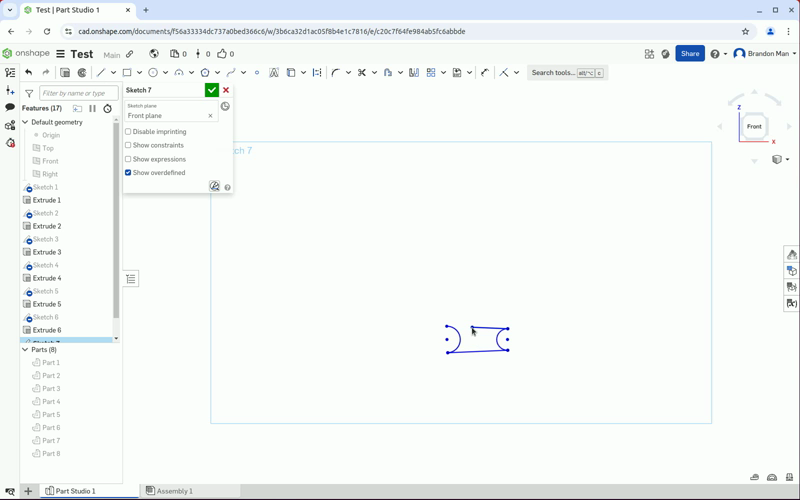
key(a)
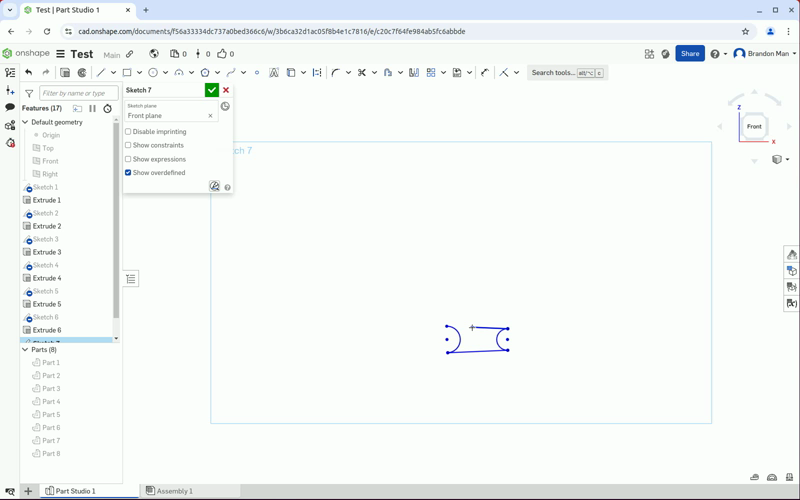
mouse_move(472, 327)
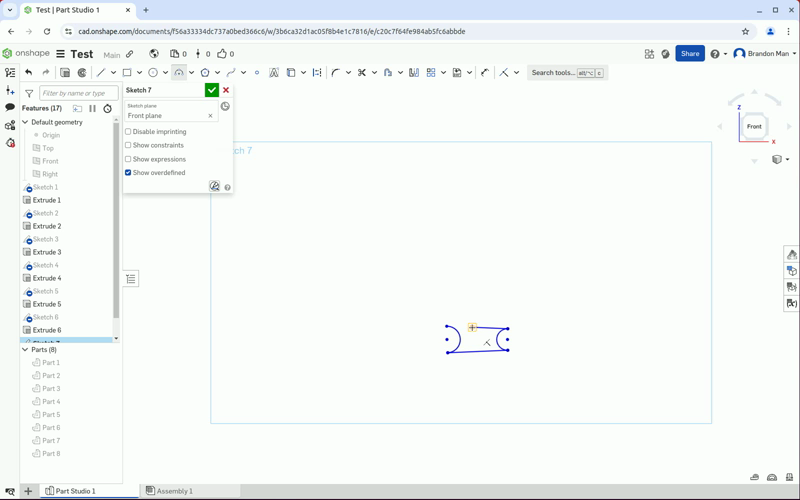
click(472, 327)
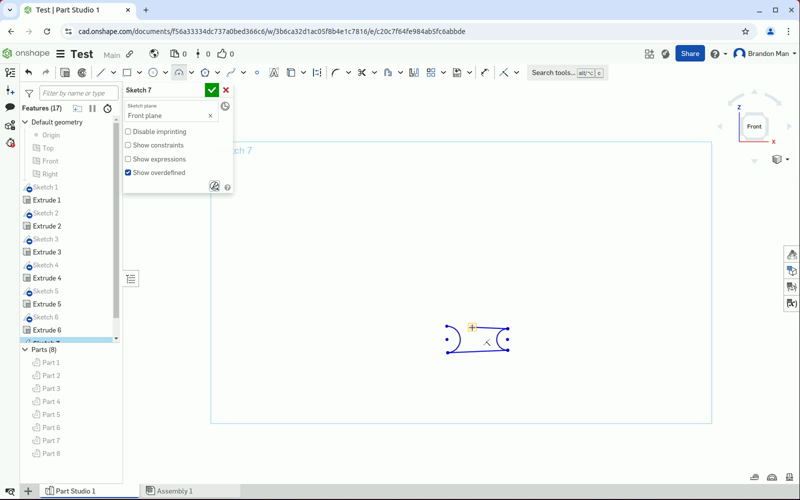
key_down(shift)
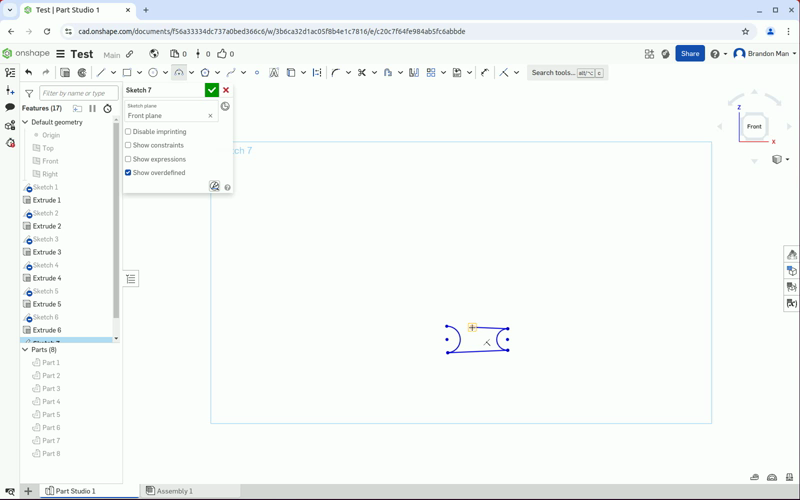
mouse_move(462, 315)
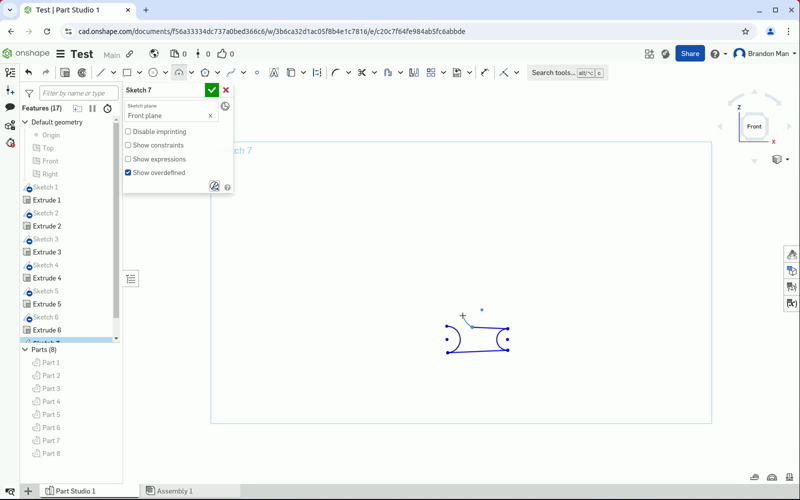
click(462, 315)
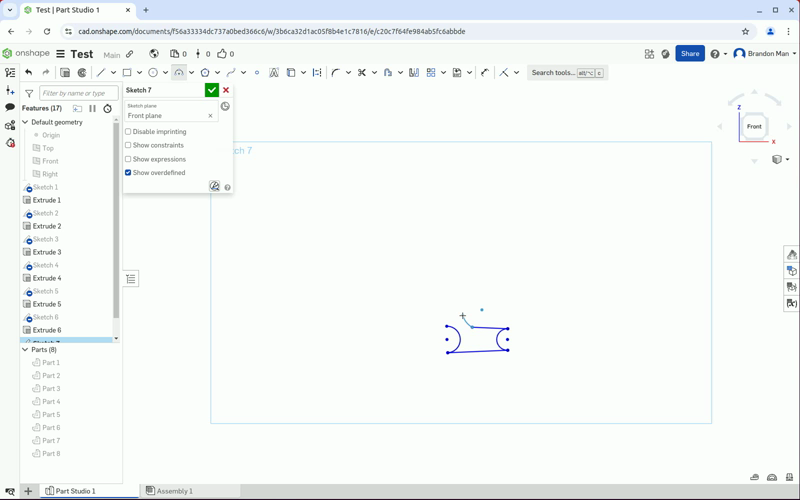
mouse_move(464, 323)
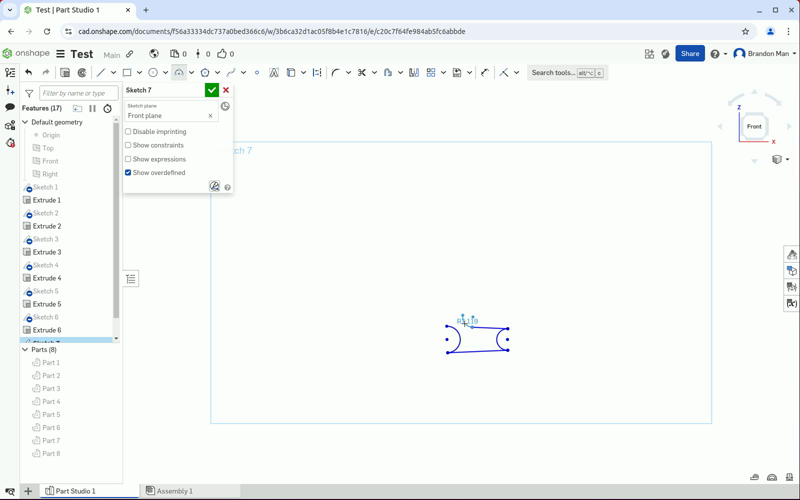
click(464, 323)
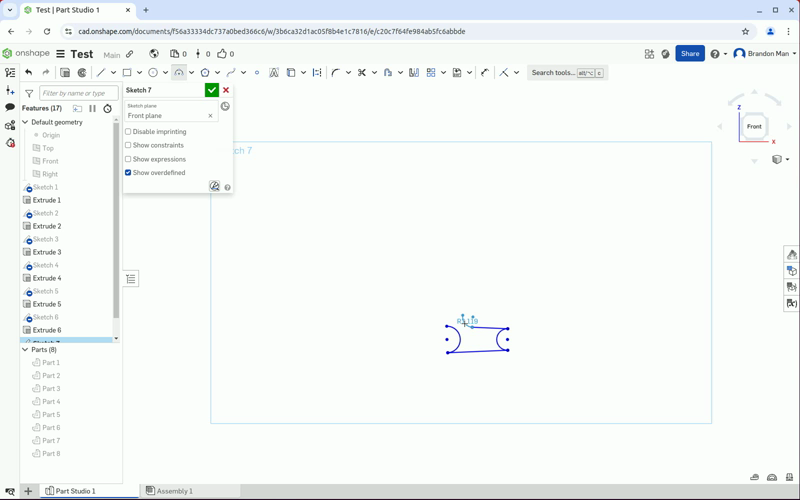
key_up(shift)
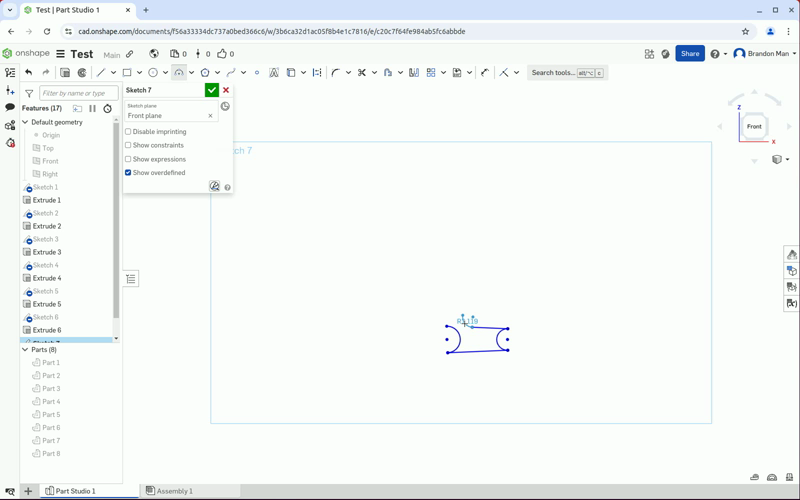
key(esc)
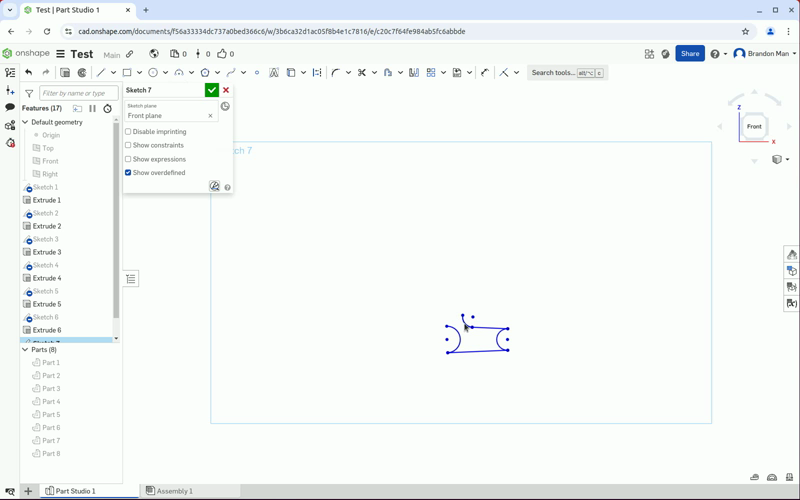
key(l)
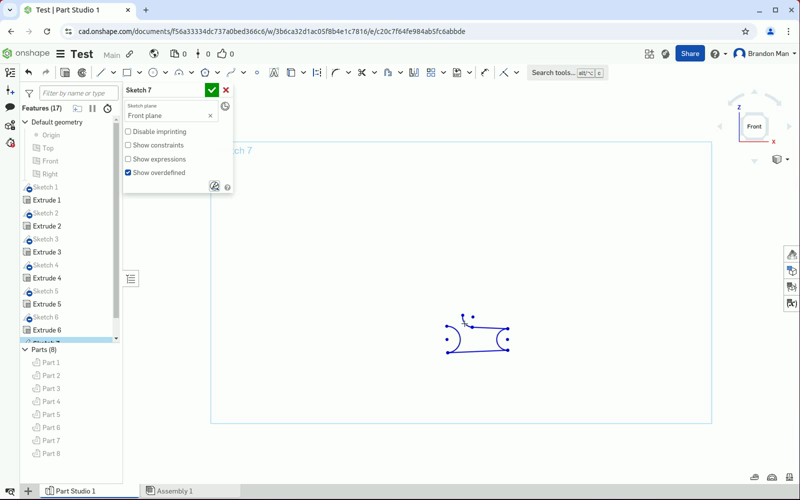
mouse_move(462, 315)
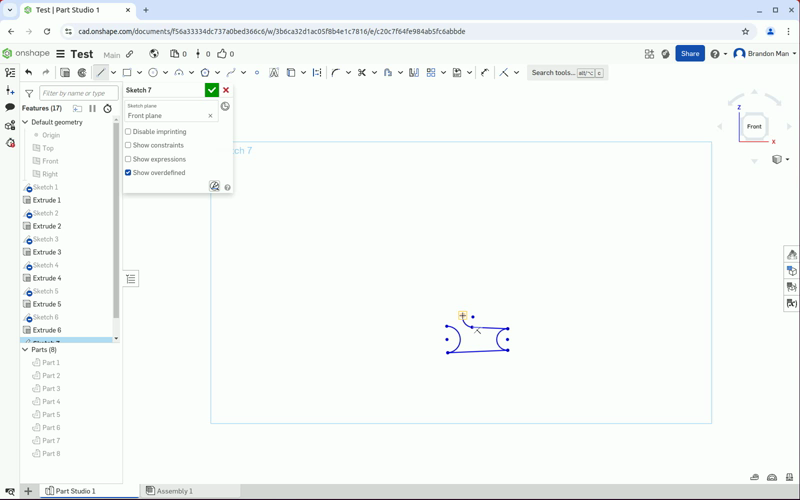
click(462, 315)
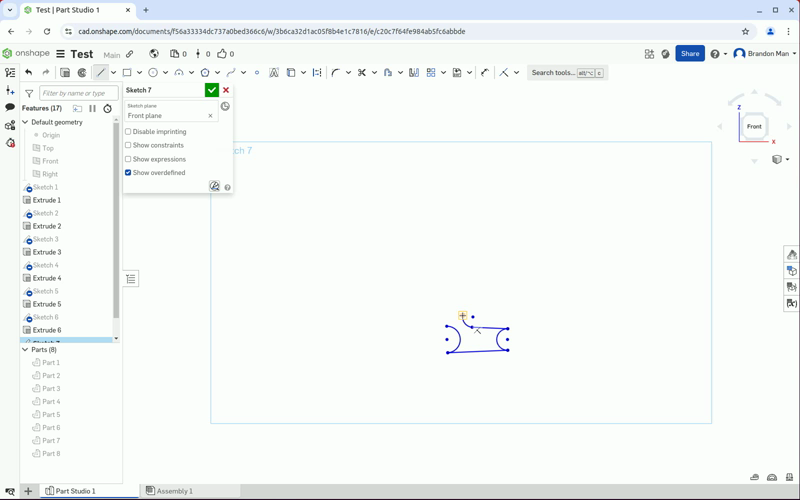
key_down(shift)
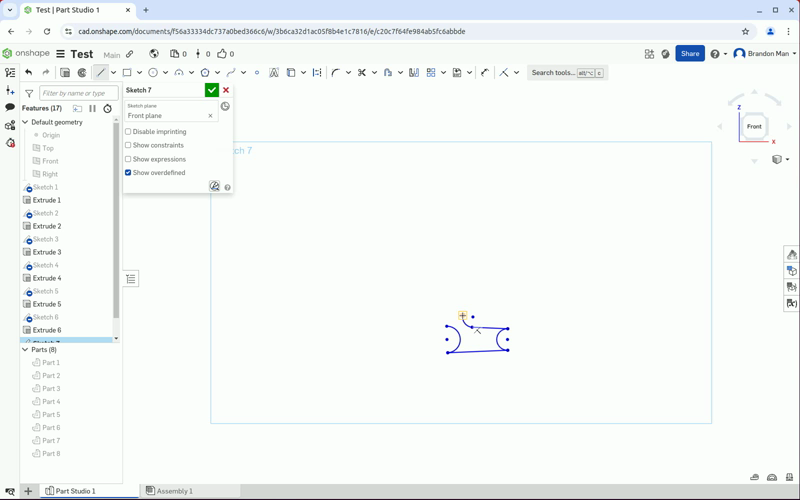
mouse_move(468, 254)
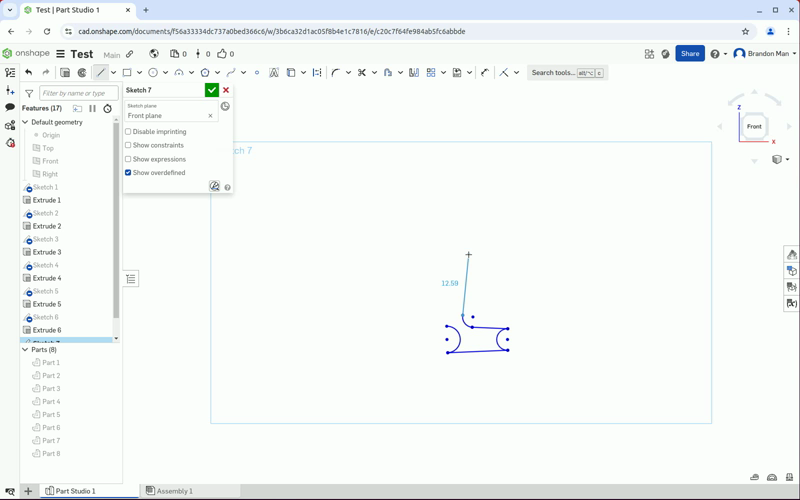
click(468, 254)
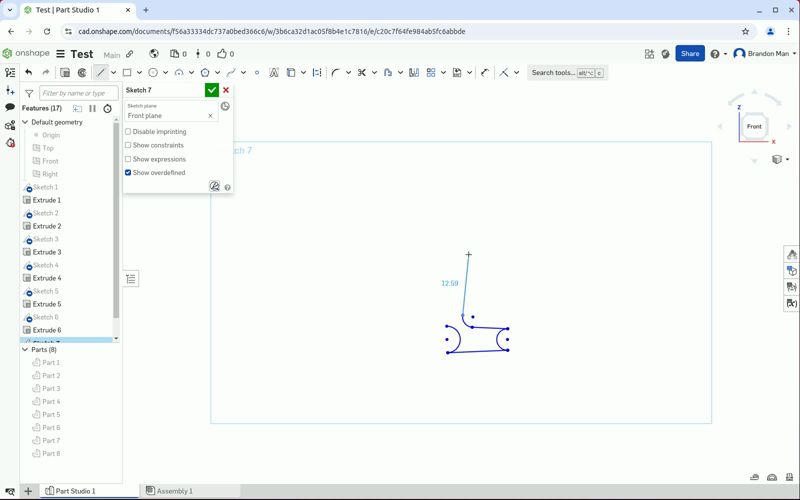
key_up(shift)
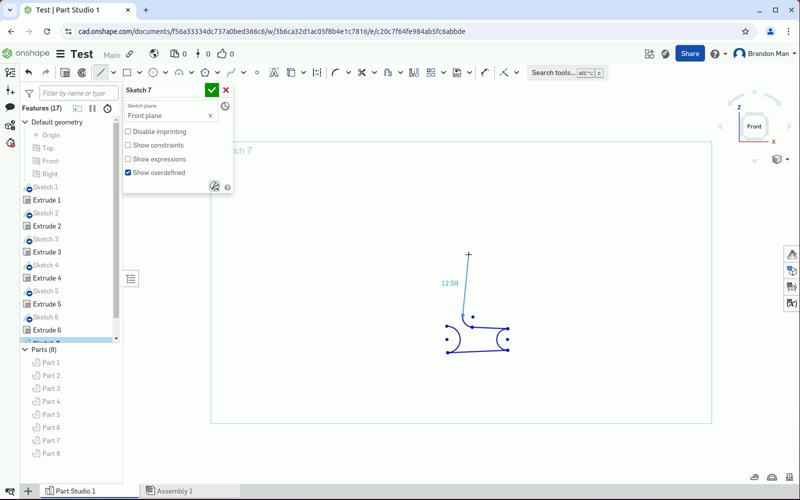
key(esc)
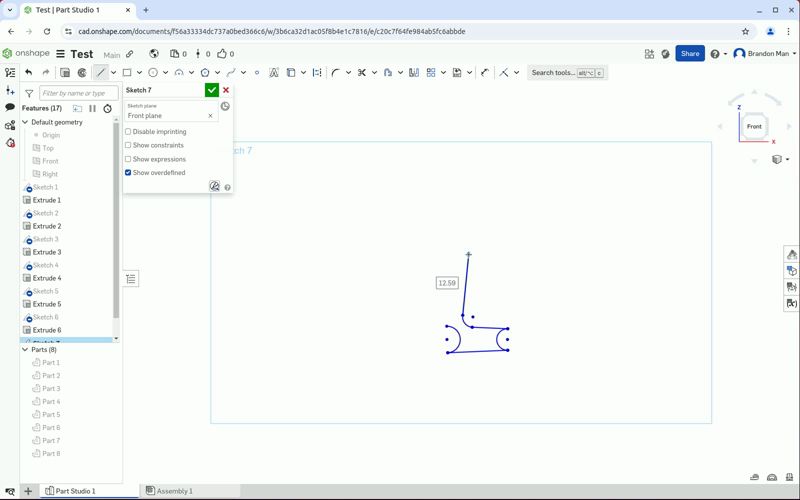
key(a)
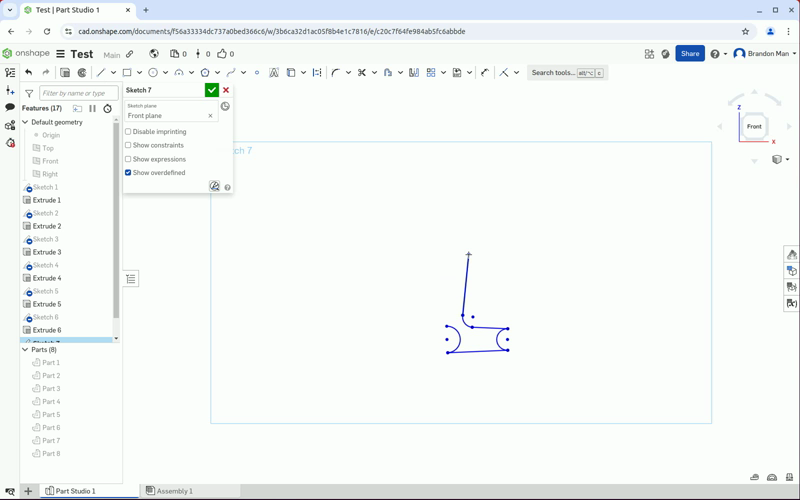
mouse_move(468, 254)
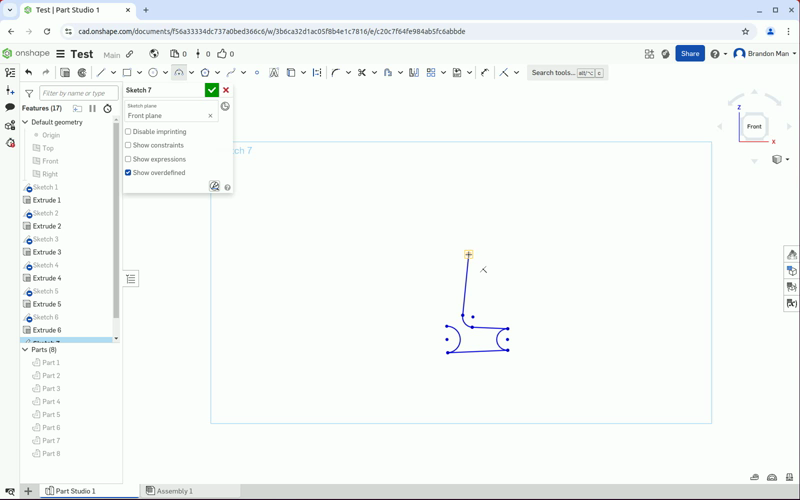
click(468, 254)
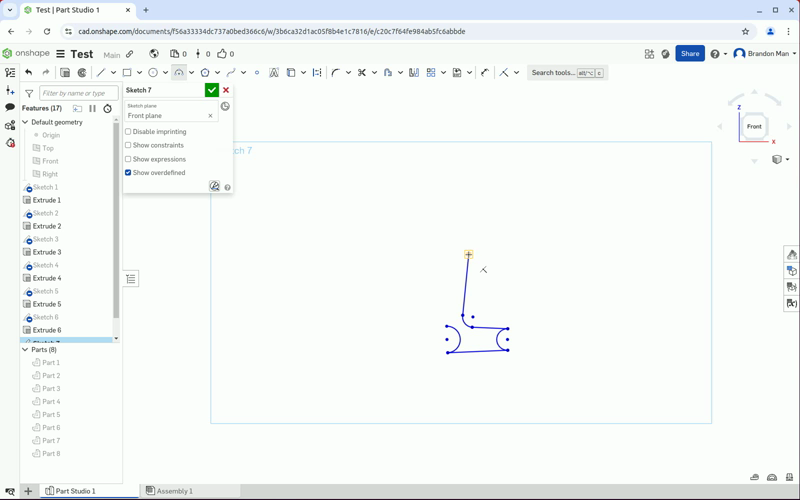
key_down(shift)
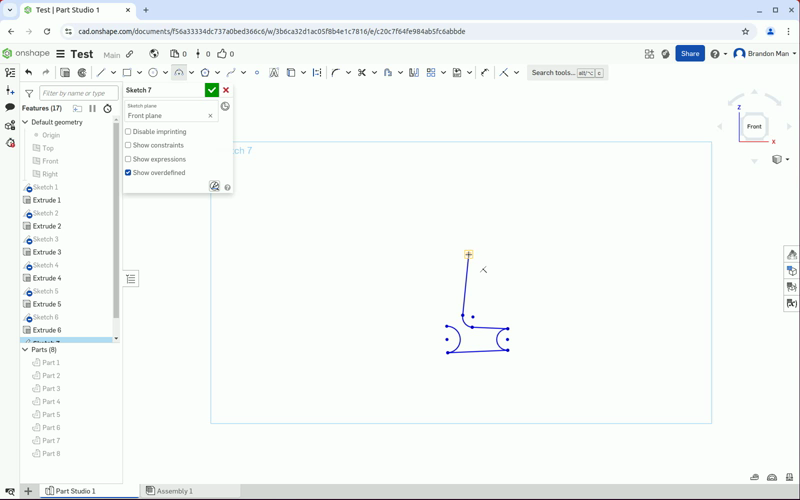
mouse_move(446, 273)
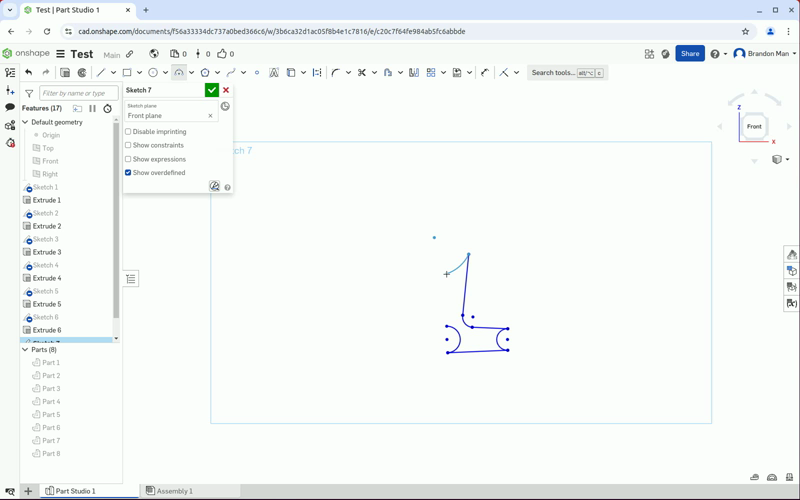
click(446, 273)
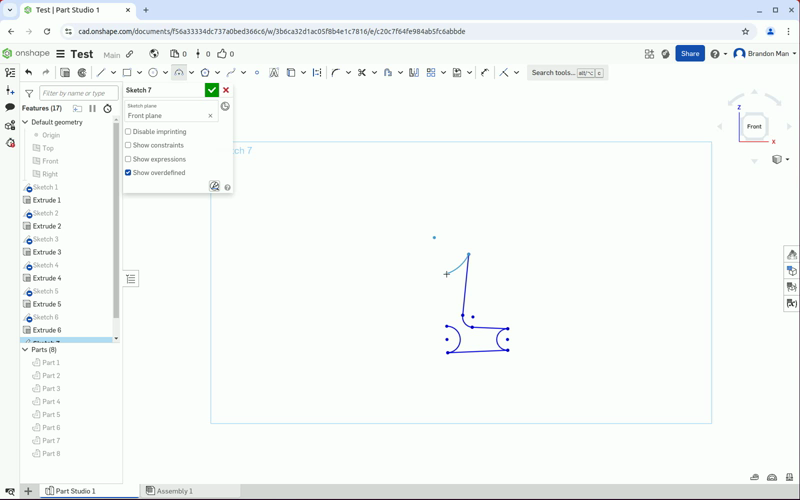
mouse_move(461, 268)
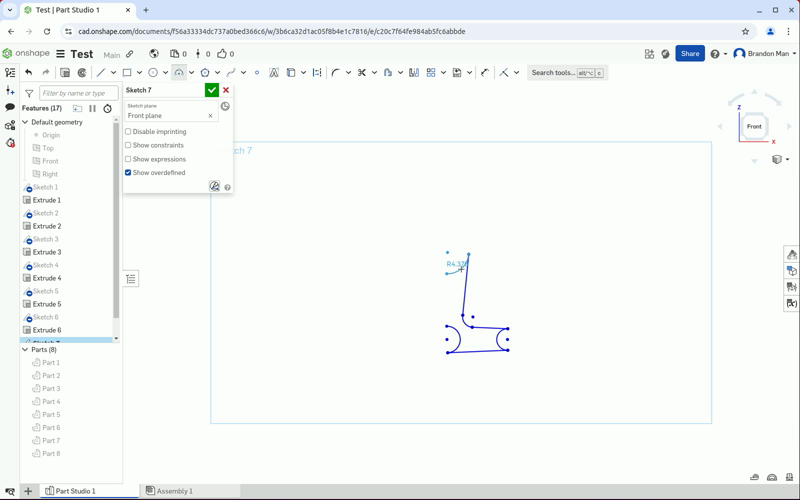
click(461, 268)
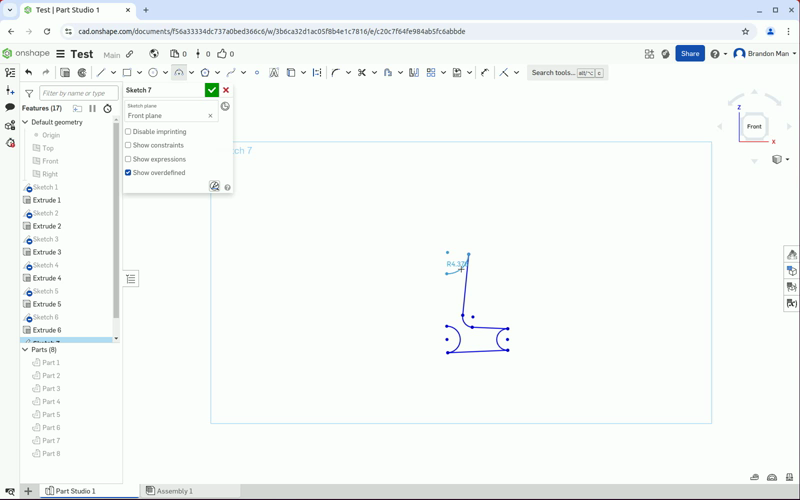
key_up(shift)
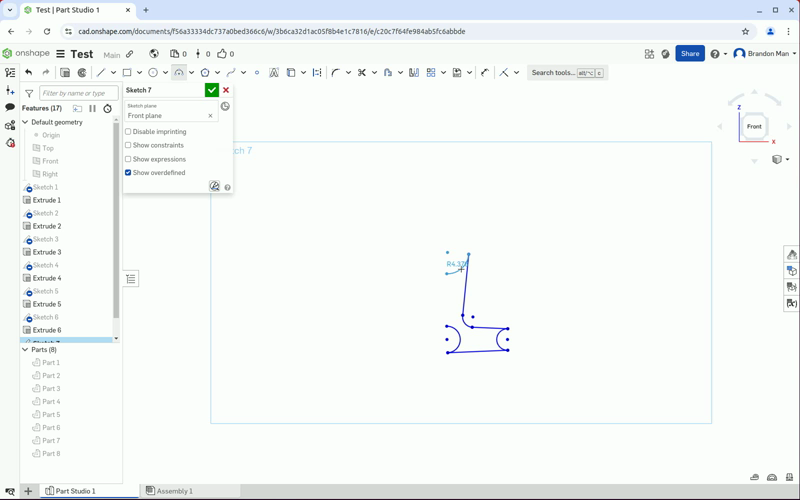
key(esc)
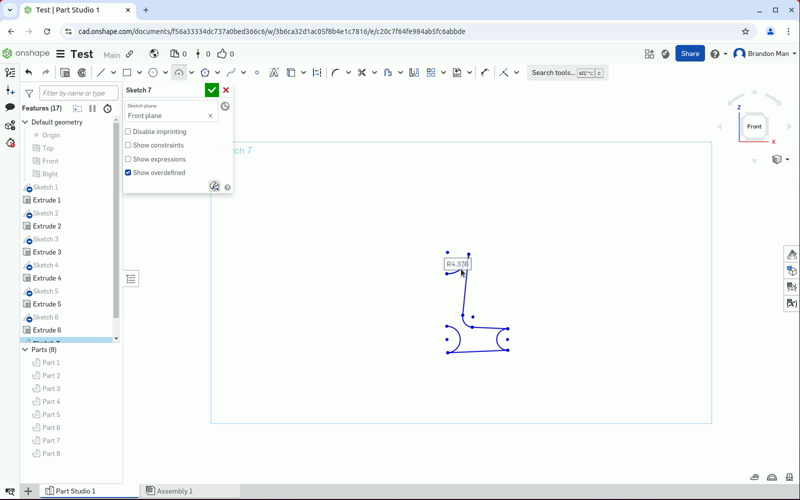
key(l)
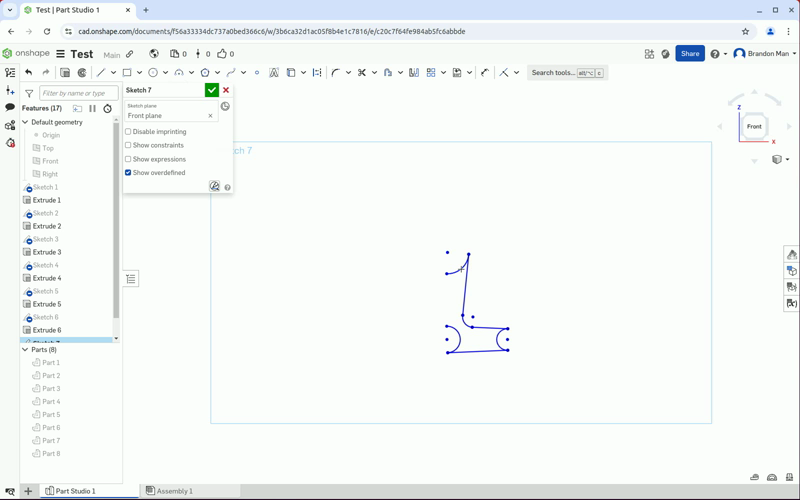
mouse_move(446, 273)
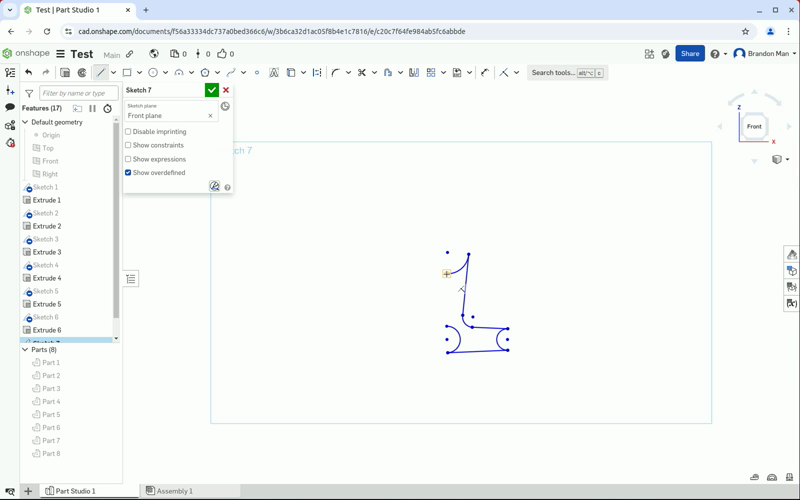
click(446, 273)
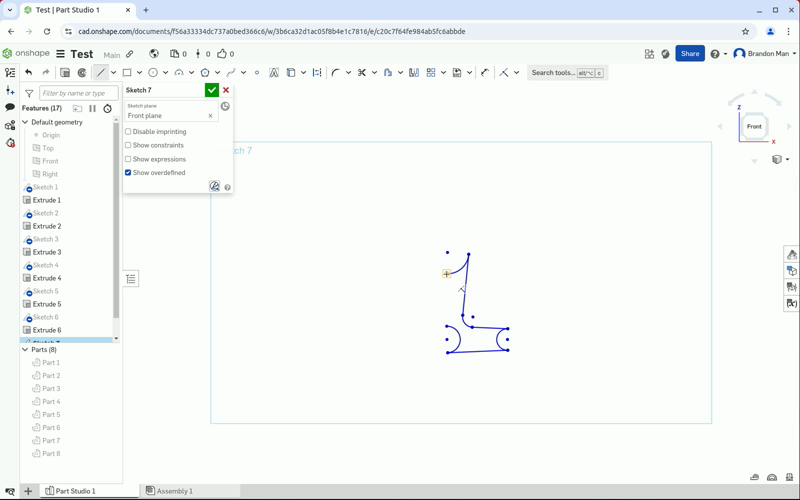
mouse_move(476, 273)
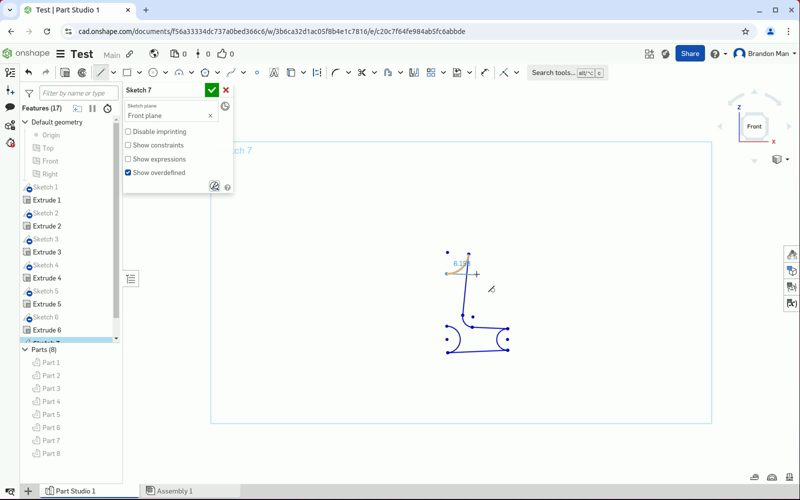
key_down(shift)
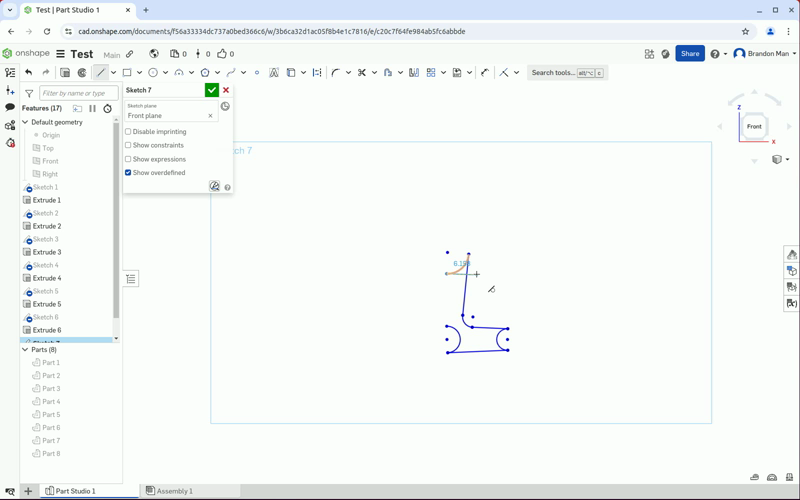
mouse_move(446, 326)
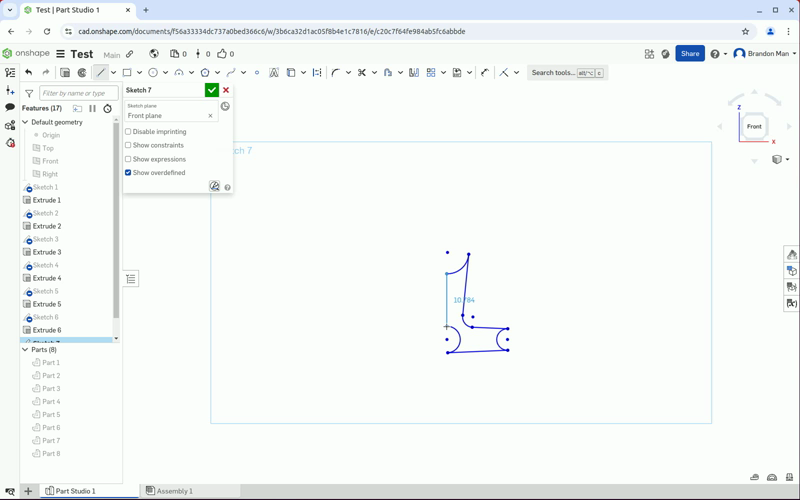
key_up(shift)
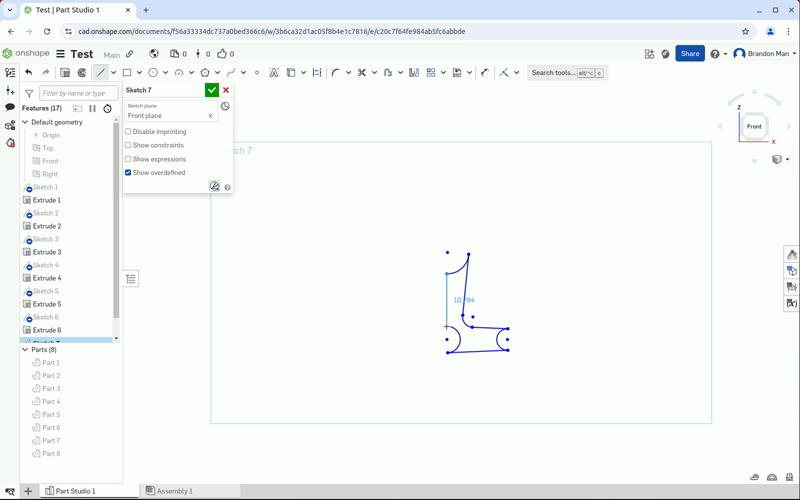
click(446, 326)
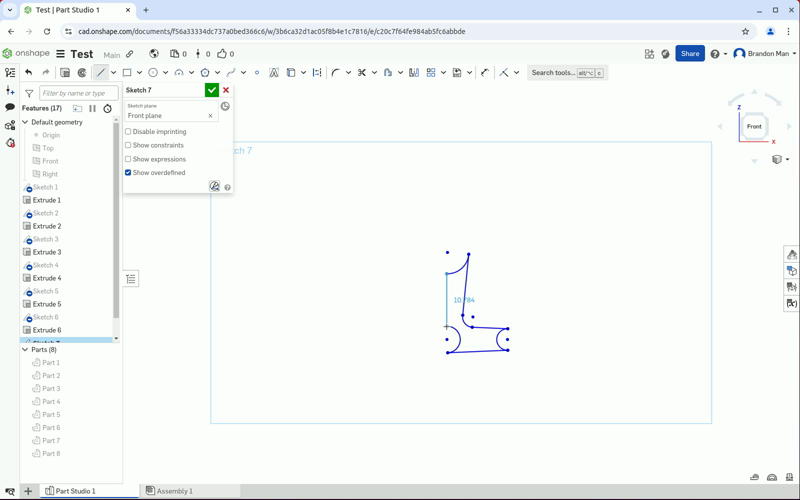
key(esc)
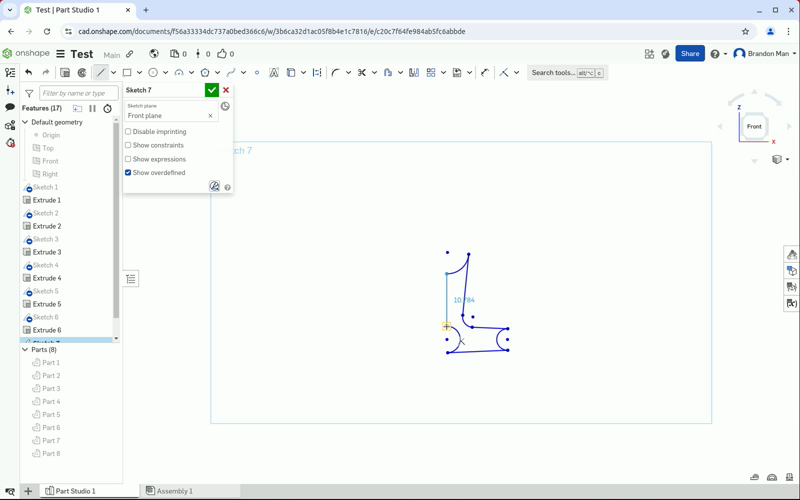
mouse_move(449, 313)
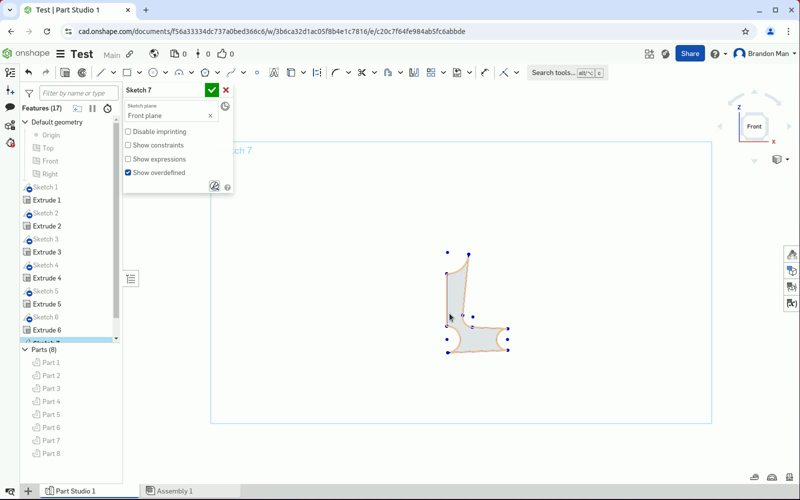
click(449, 313)
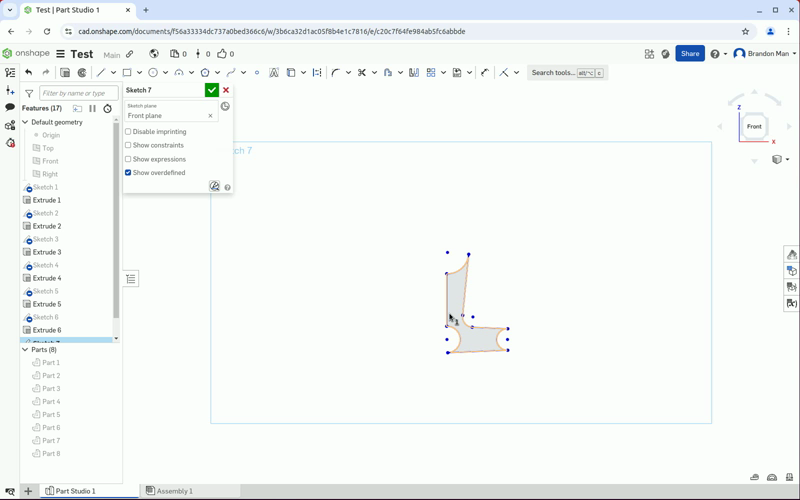
mouse_move(73, 352)
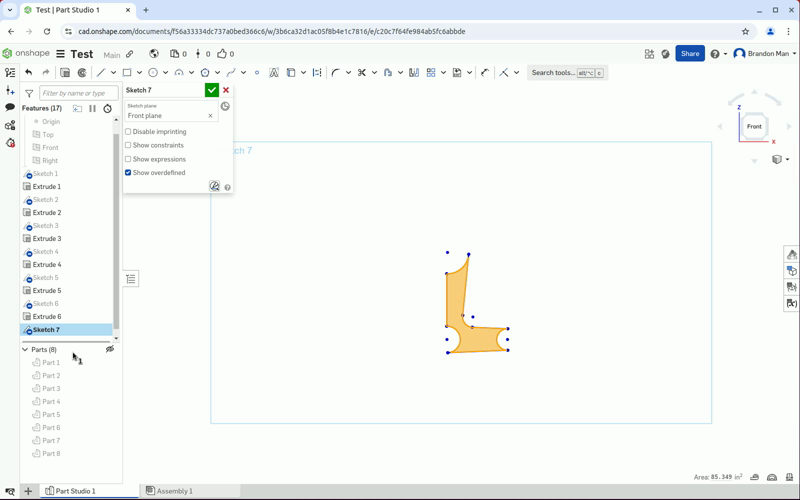
key(shift+y)
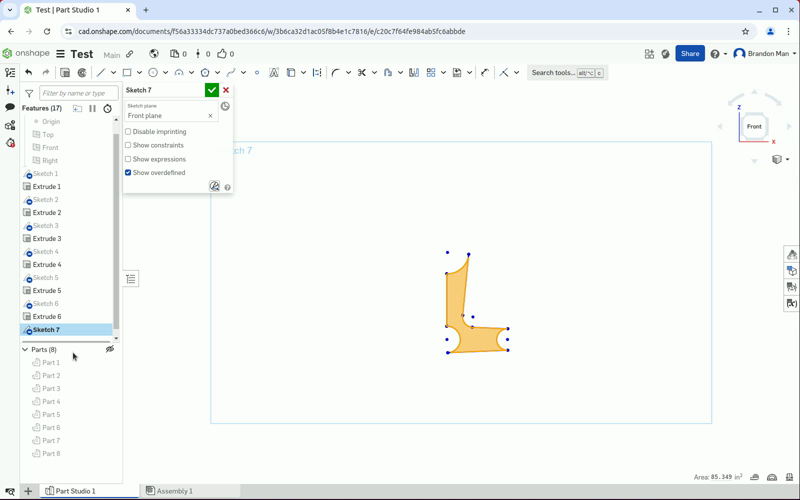
key(shift+e)
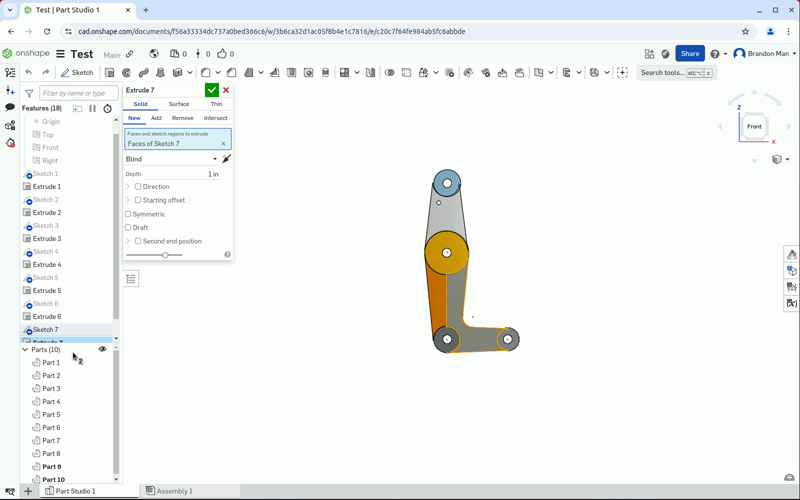
mouse_move(143, 106)
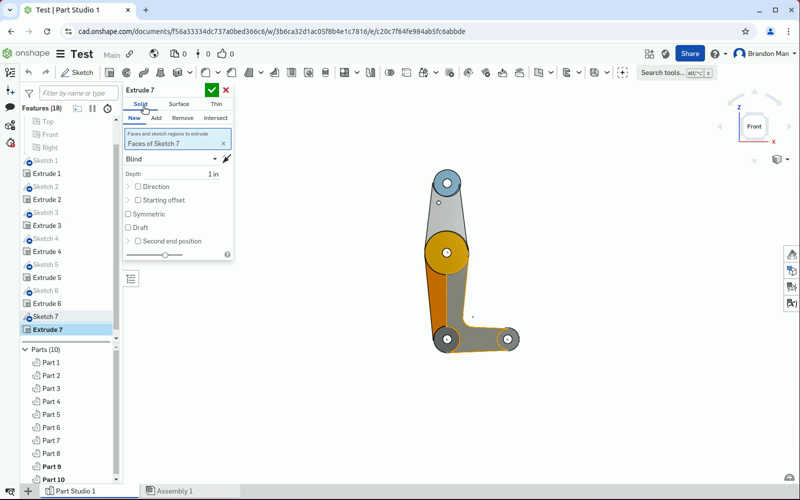
click(143, 106)
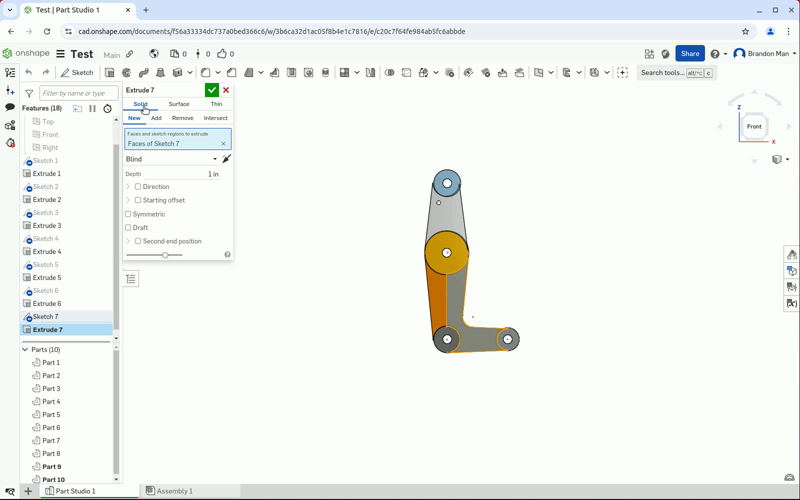
mouse_move(137, 120)
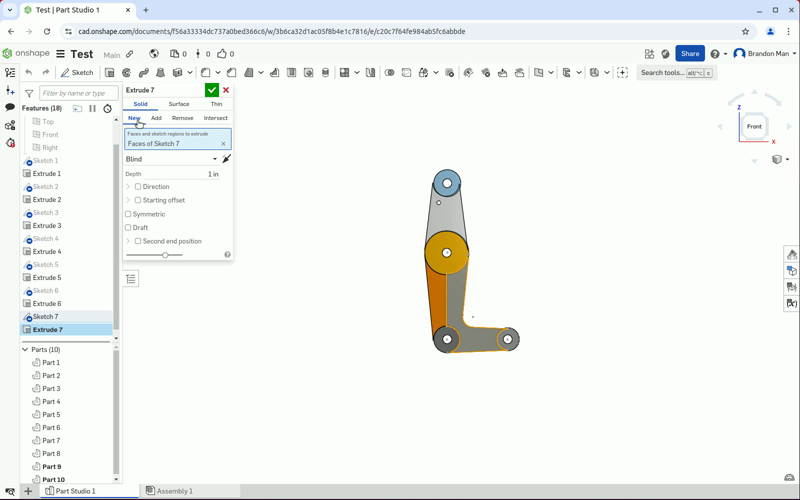
click(137, 120)
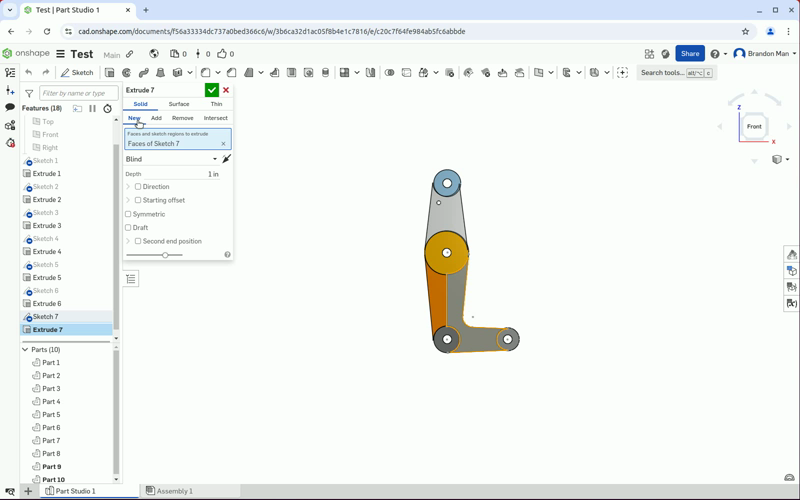
key(tab, 4)
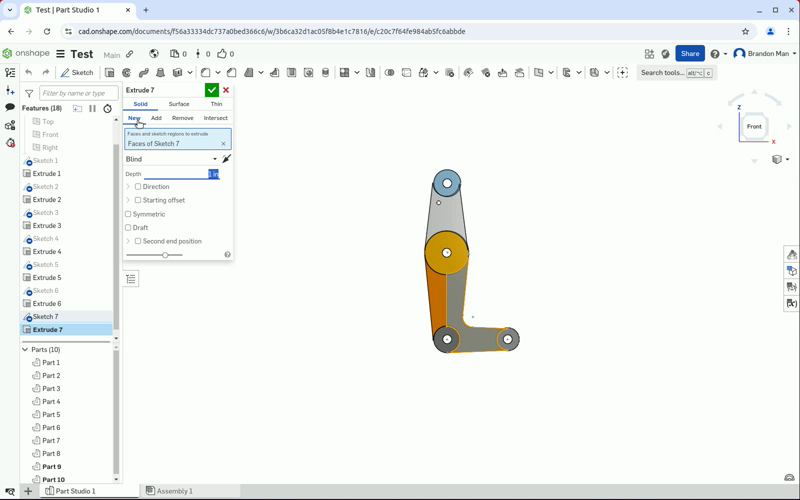
text(0.963)
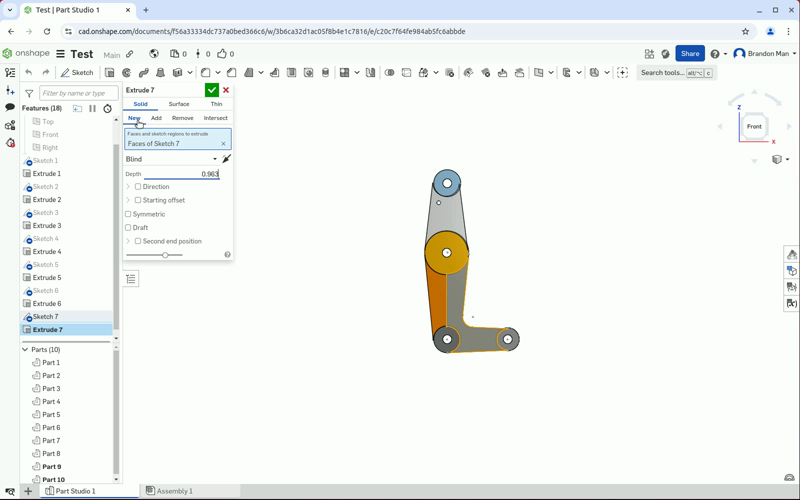
key(enter)
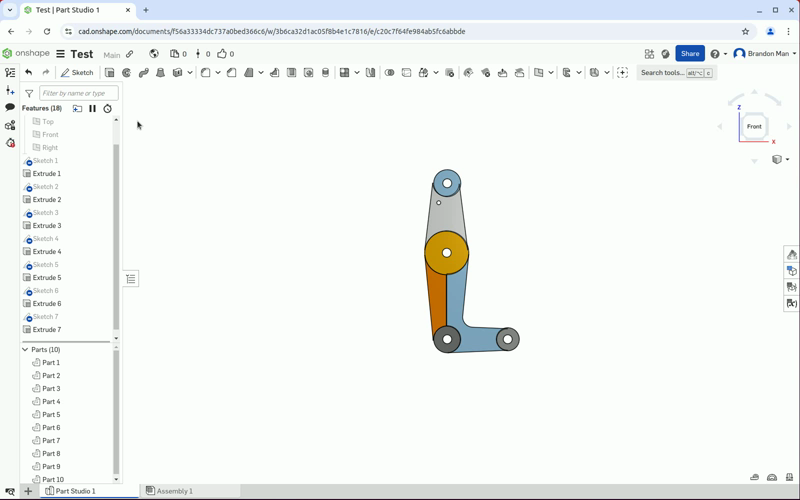
key(shift+h)
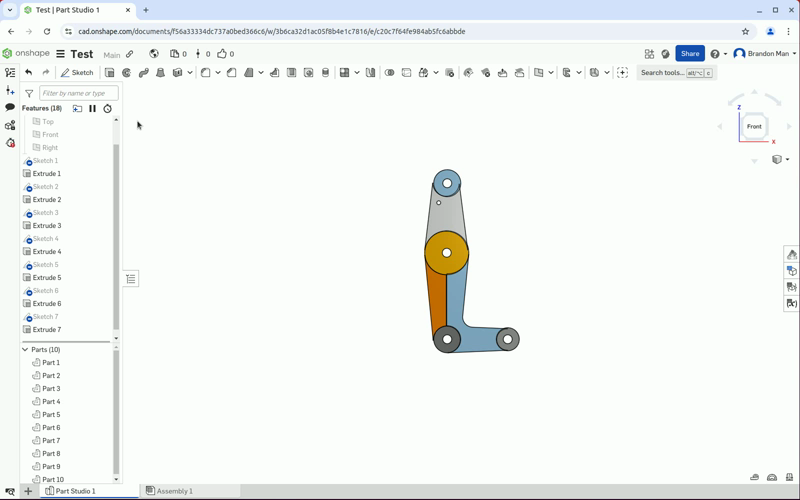
key(shift+h)
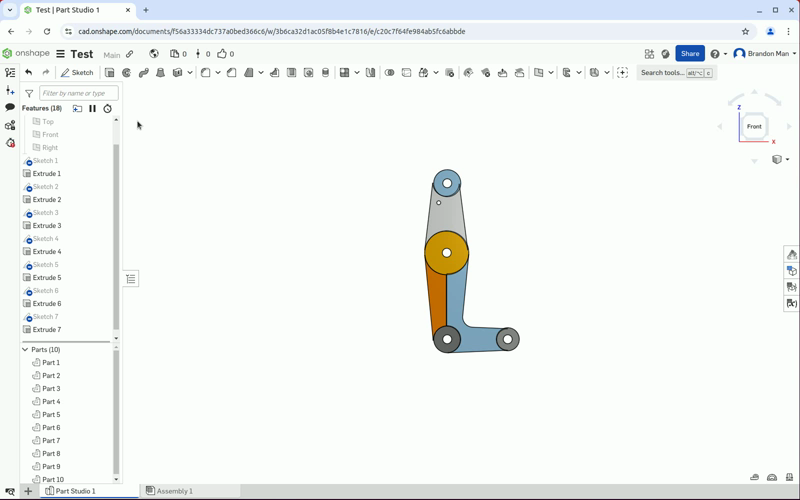
key(shift+7)
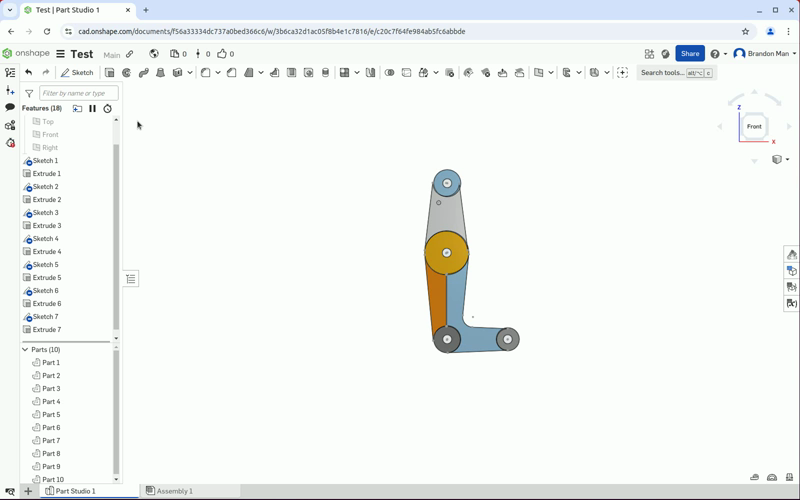
key(left, 2)
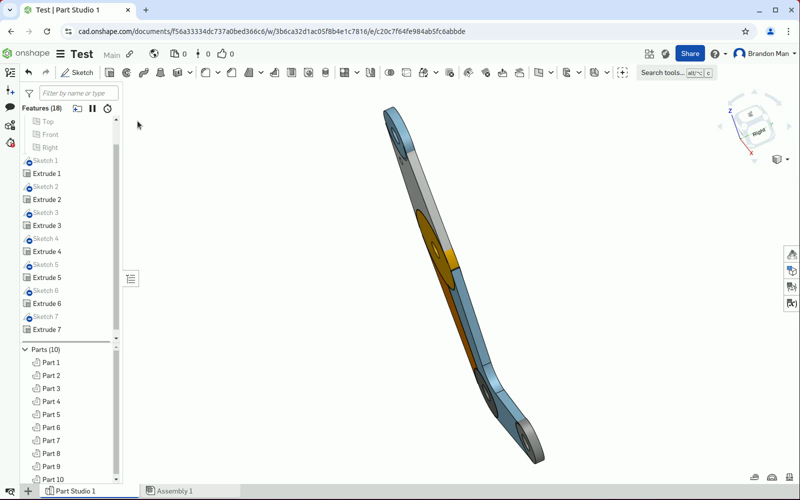
key(down, 2)
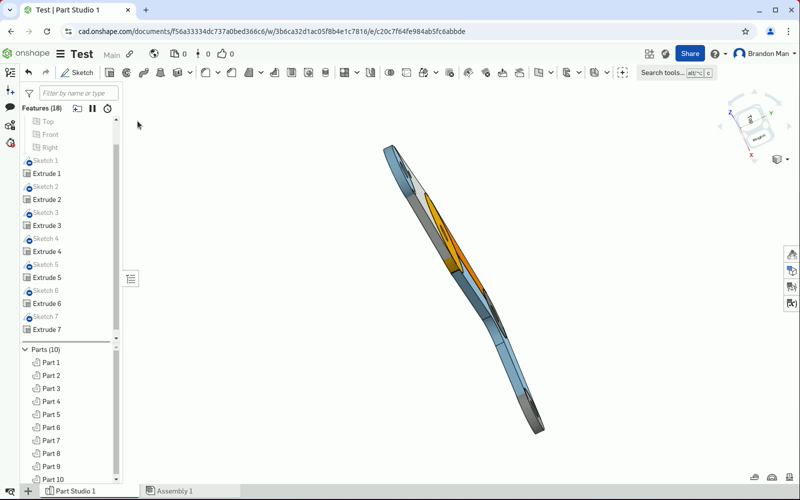
key(up, 2)
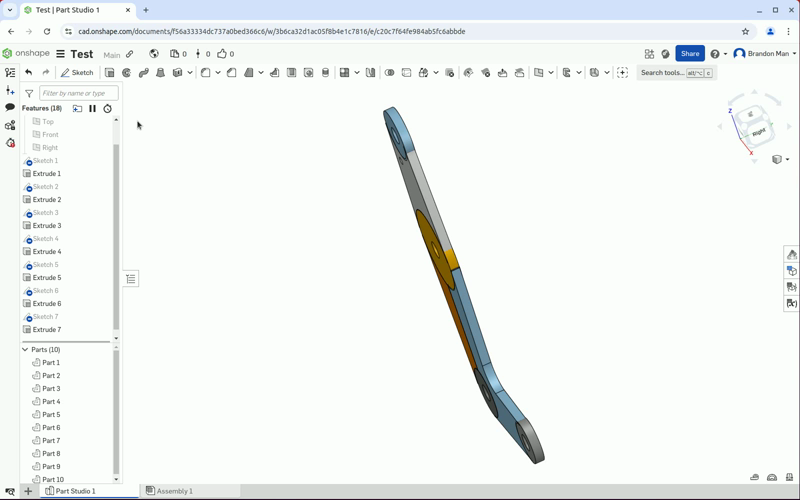
key(right, 2)
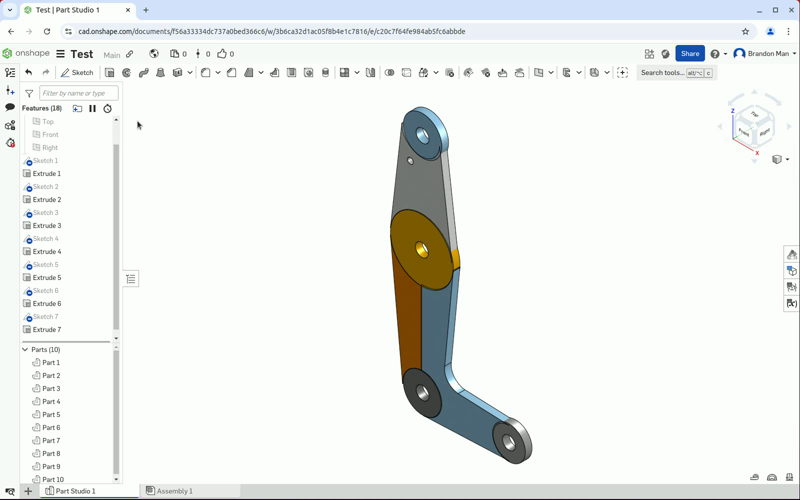
mouse_move(69, 163)
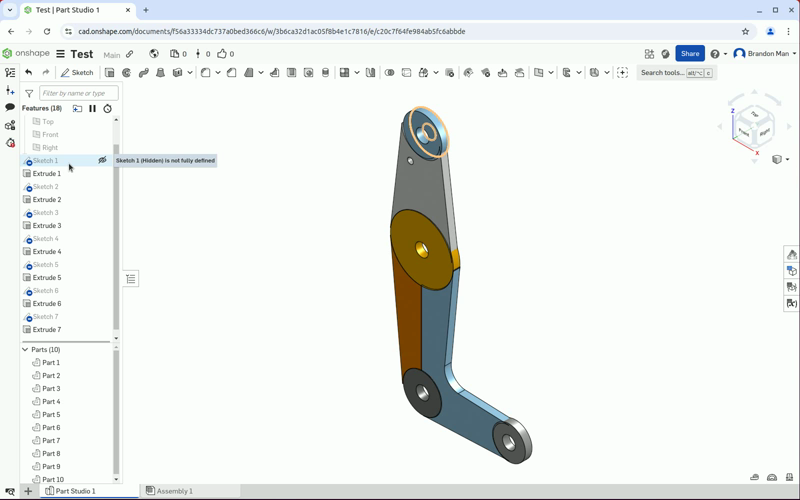
click(69, 163)